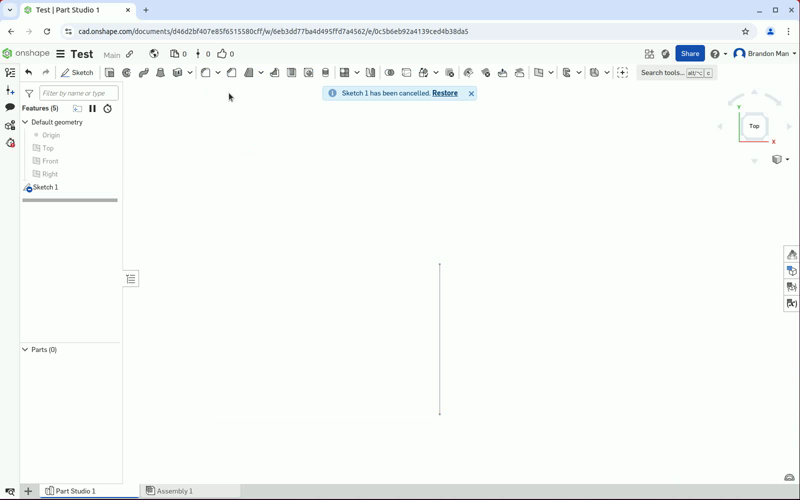
key(shift+h)
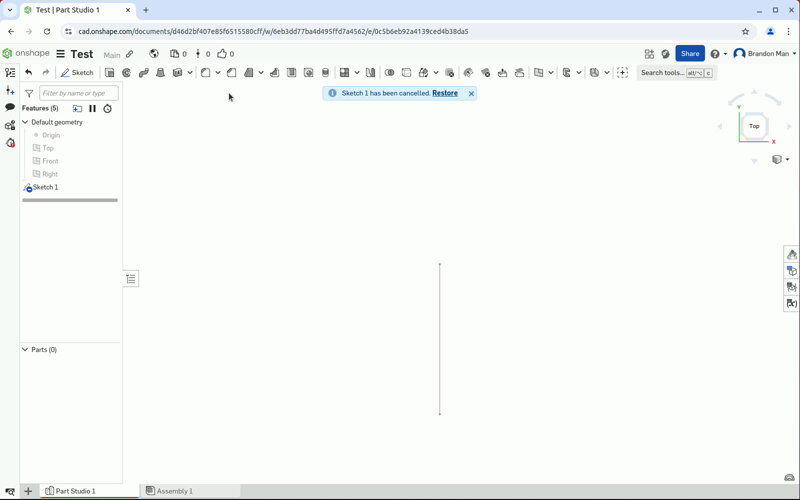
key(shift+s)
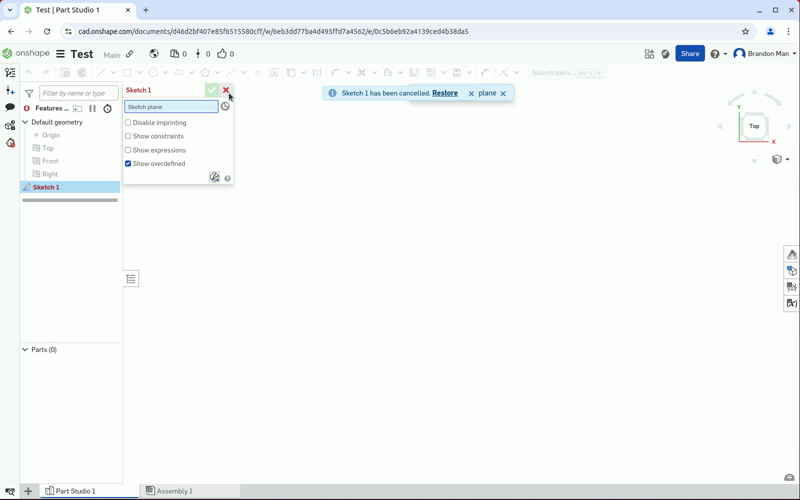
mouse_move(73, 150)
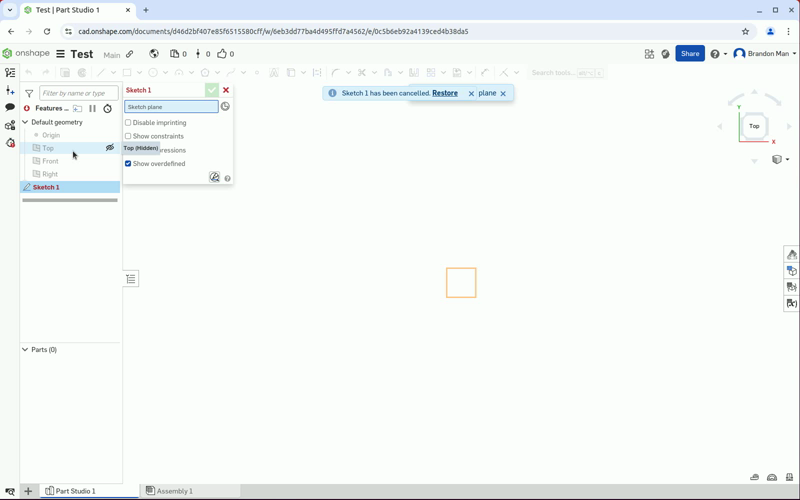
click(73, 150)
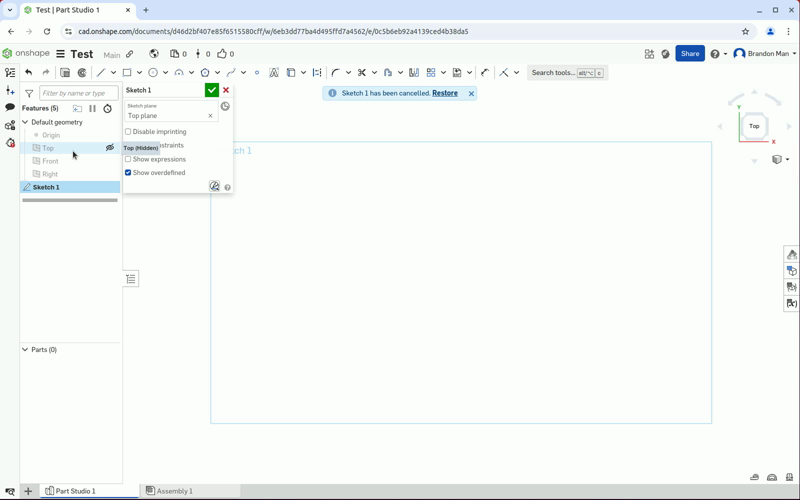
mouse_move(73, 352)
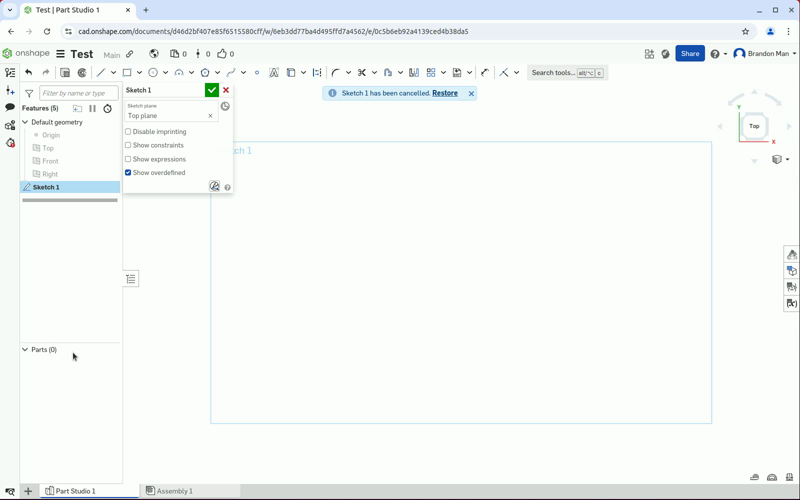
key(y)
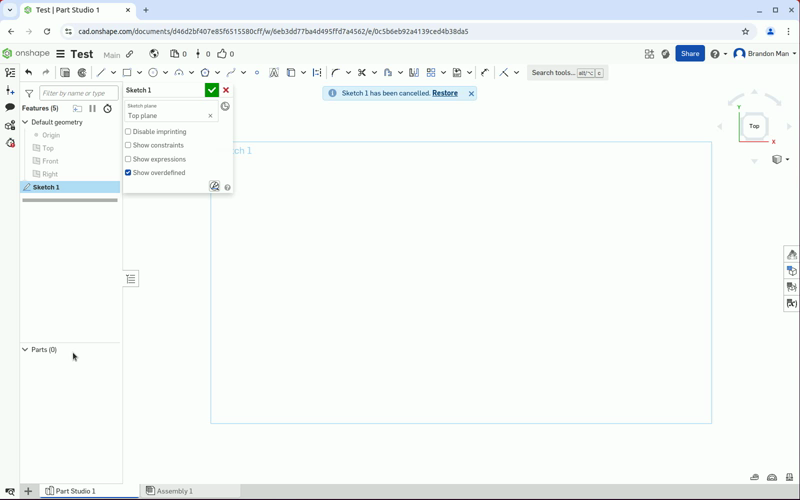
key(l)
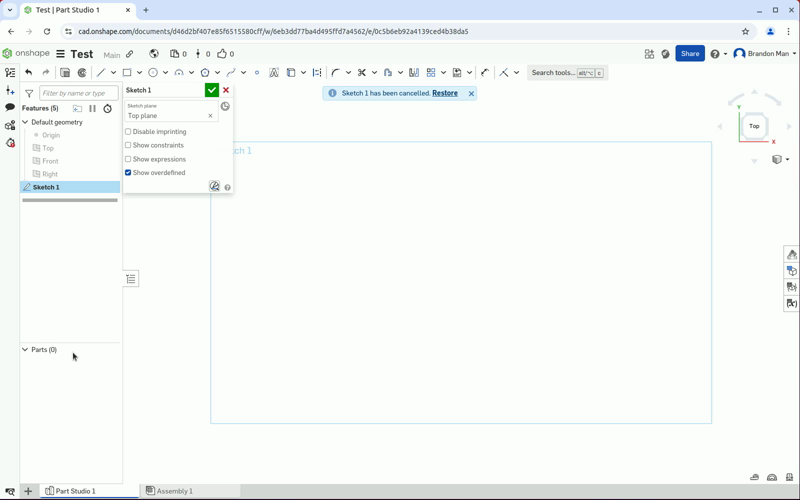
key_down(shift)
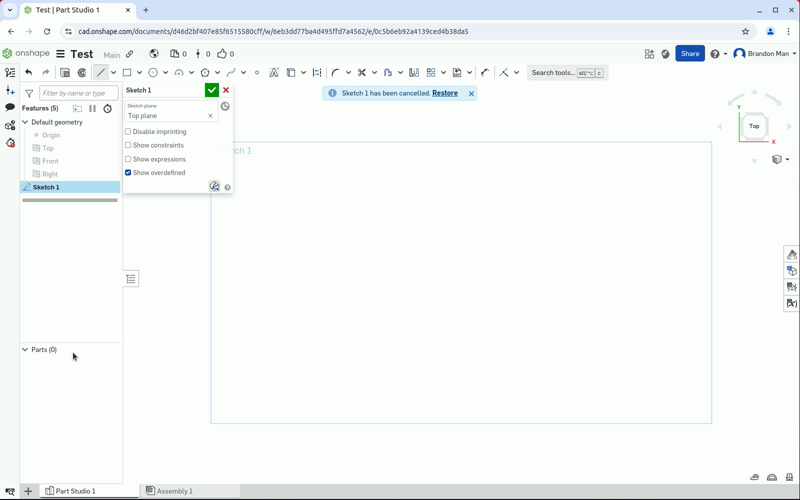
mouse_move(395, 290)
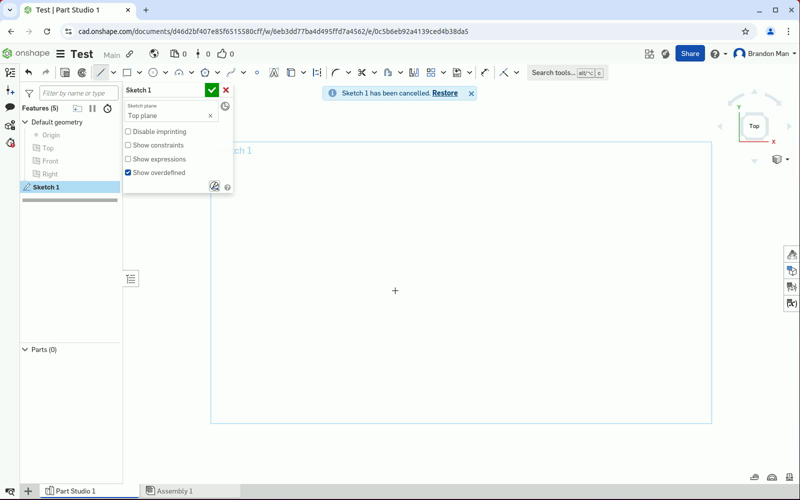
click(395, 290)
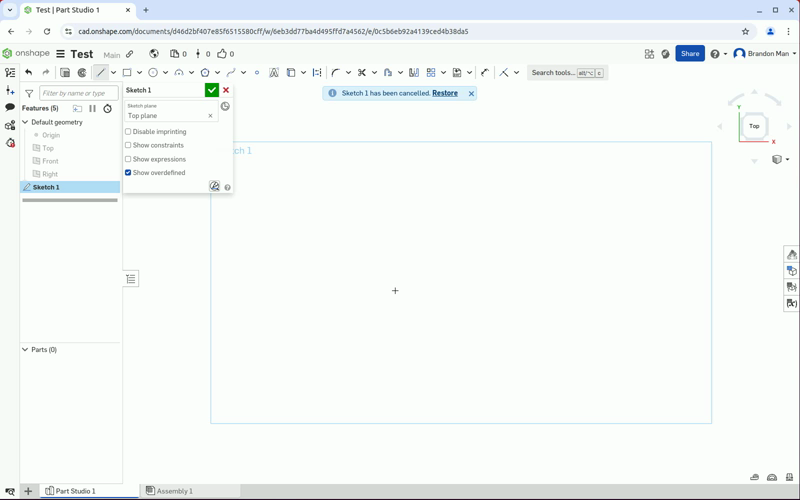
key_up(shift)
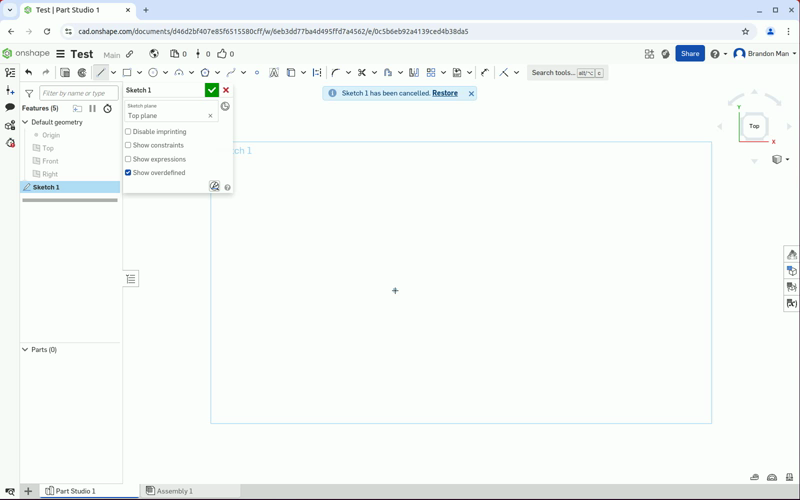
key_down(shift)
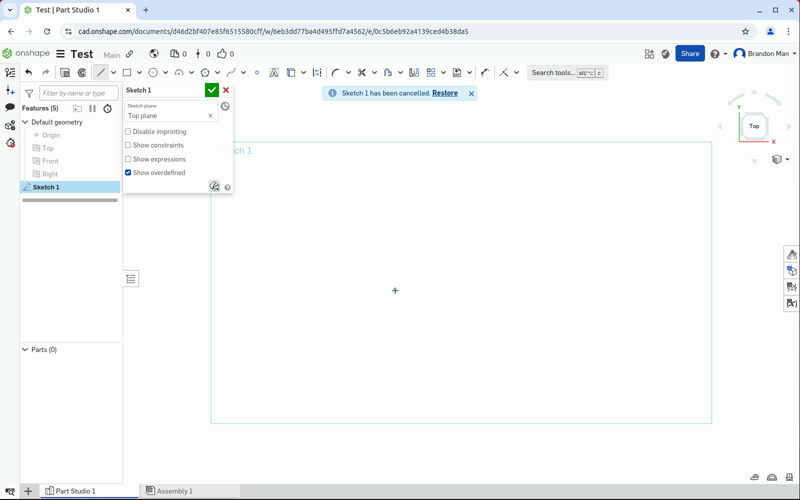
mouse_move(425, 290)
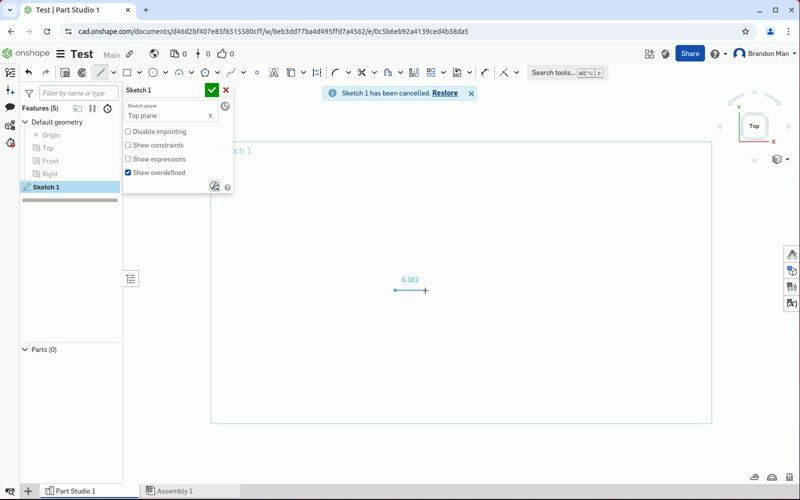
mouse_move(439, 290)
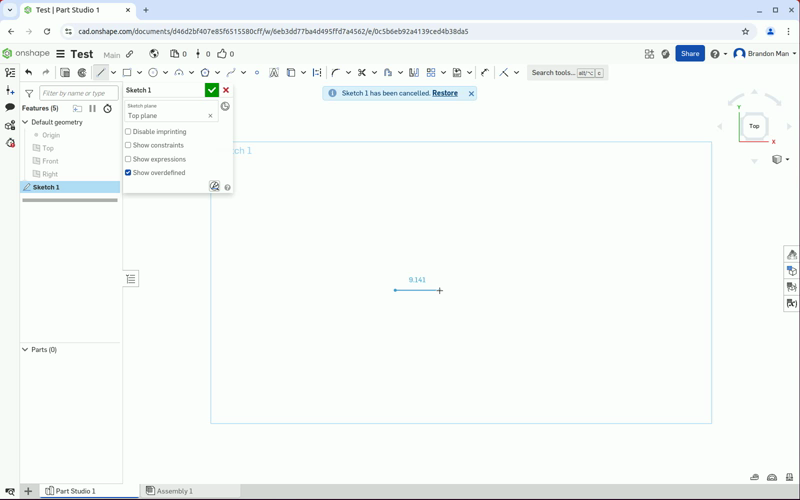
click(439, 290)
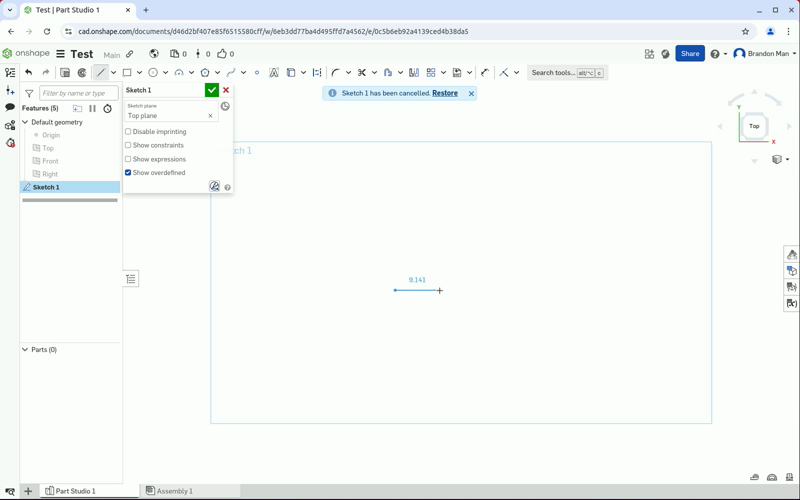
key_up(shift)
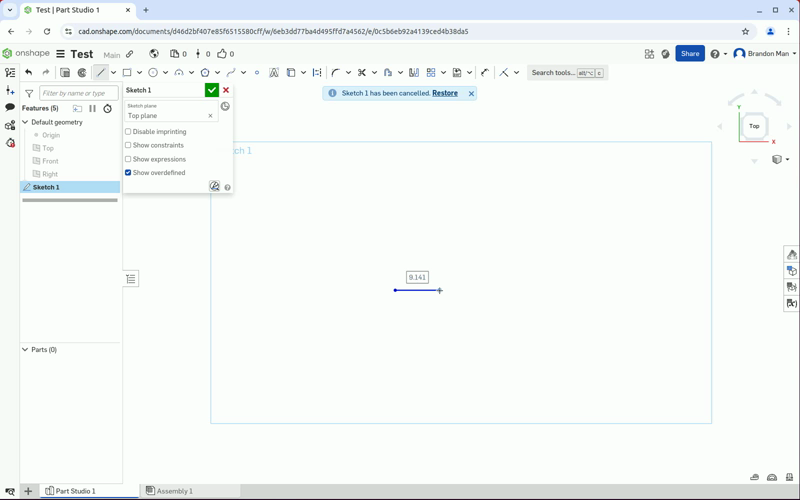
key_down(shift)
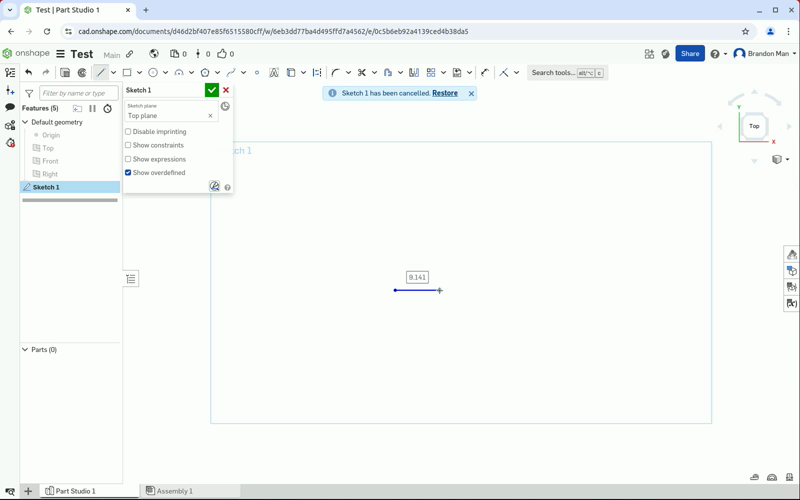
mouse_move(469, 290)
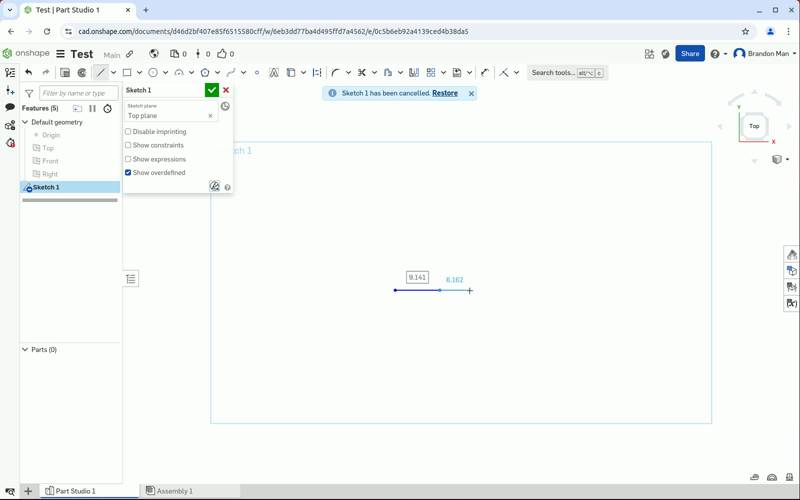
mouse_move(479, 264)
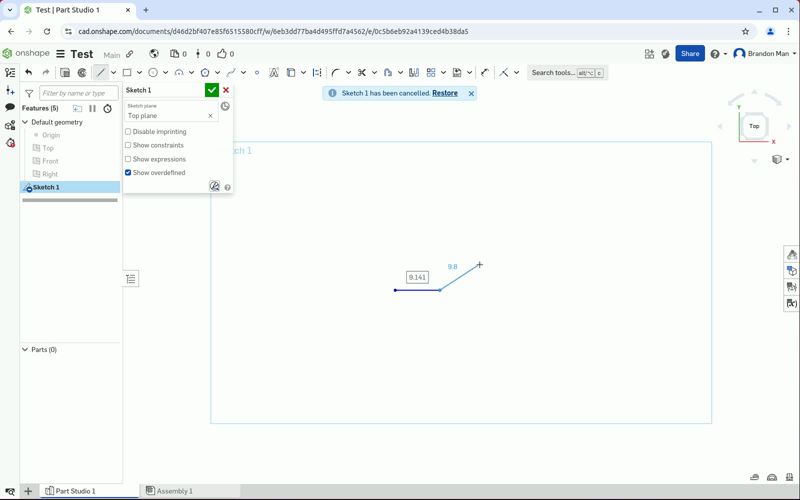
click(479, 264)
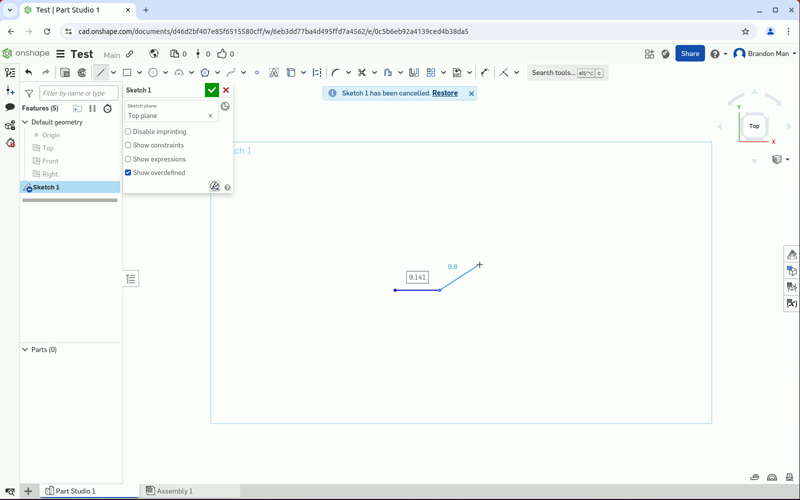
key_up(shift)
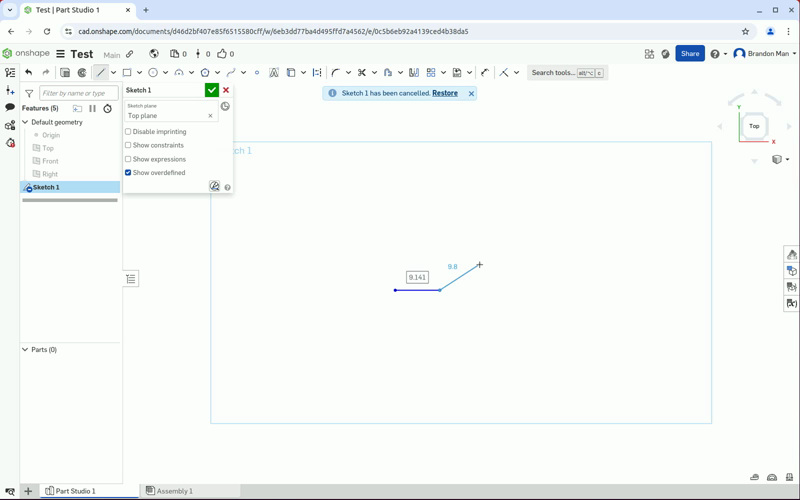
key_down(shift)
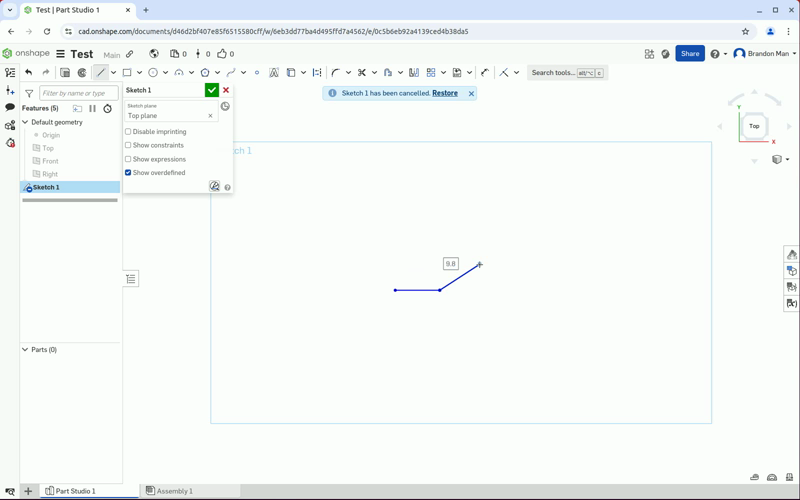
mouse_move(509, 264)
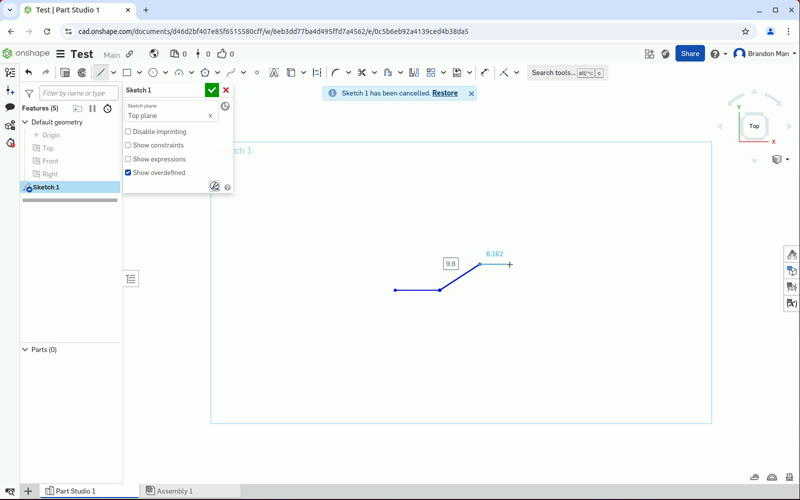
mouse_move(479, 240)
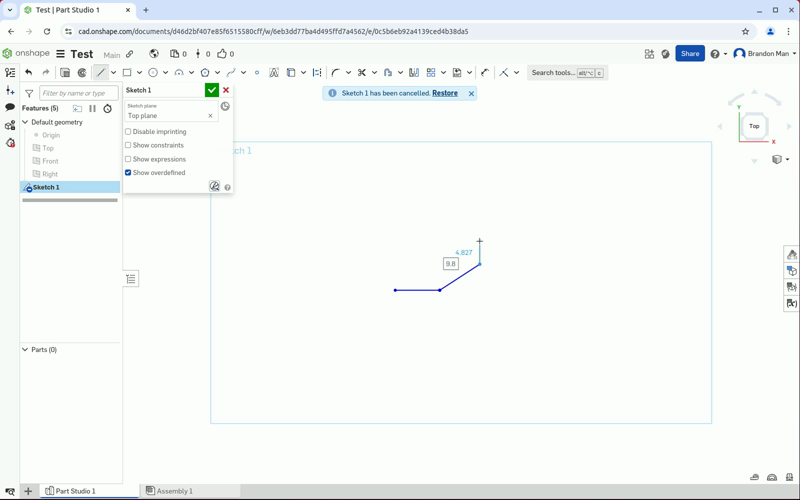
click(479, 240)
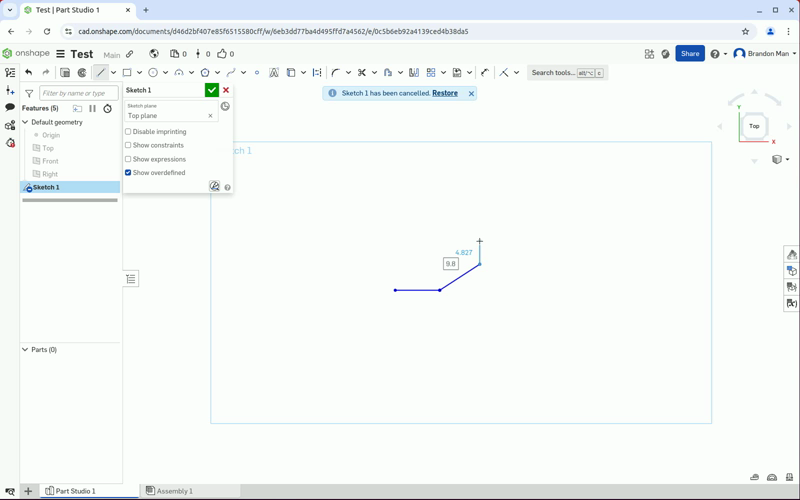
key_up(shift)
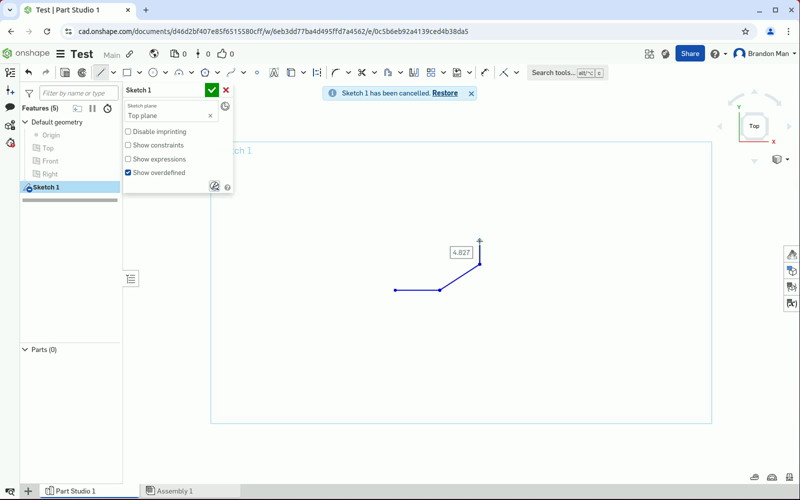
key_down(shift)
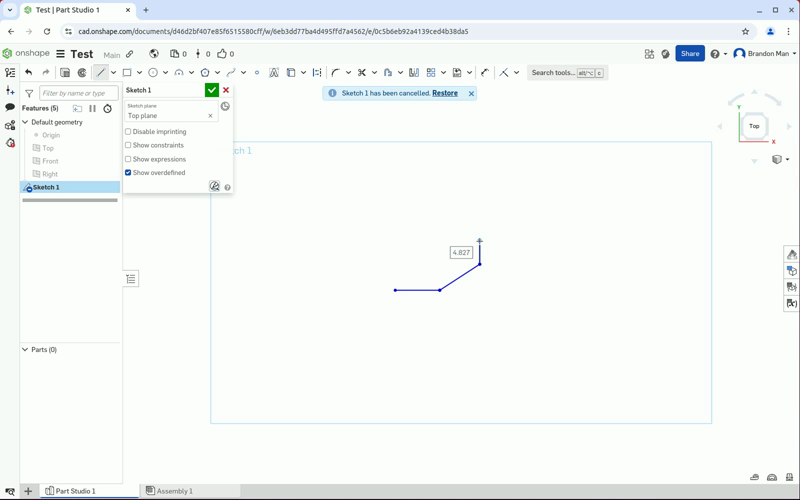
mouse_move(509, 240)
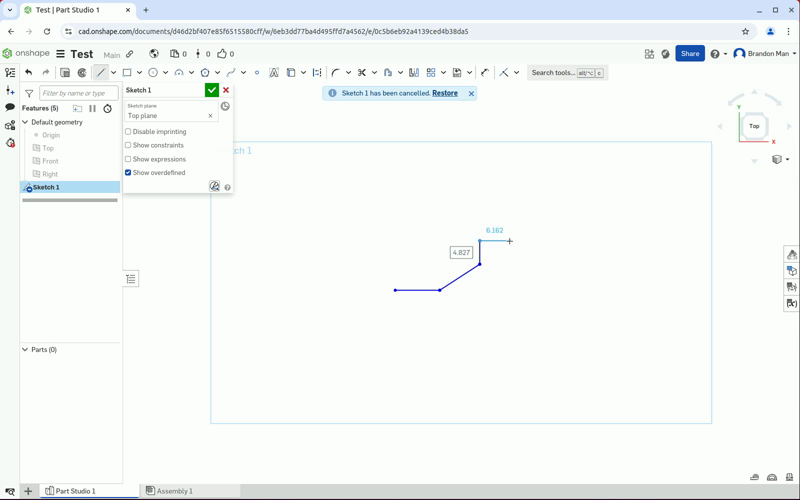
mouse_move(422, 240)
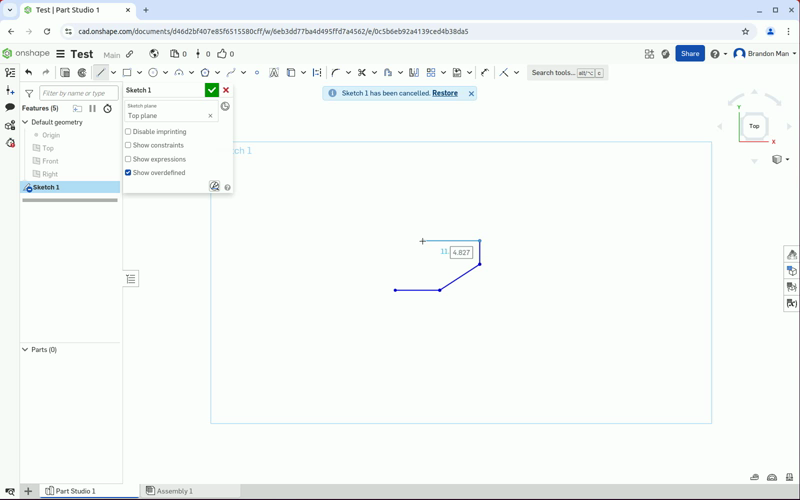
click(422, 240)
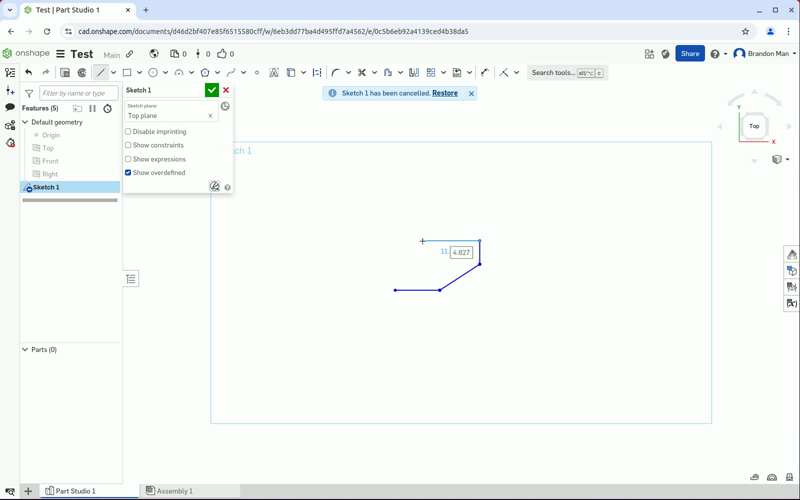
key_up(shift)
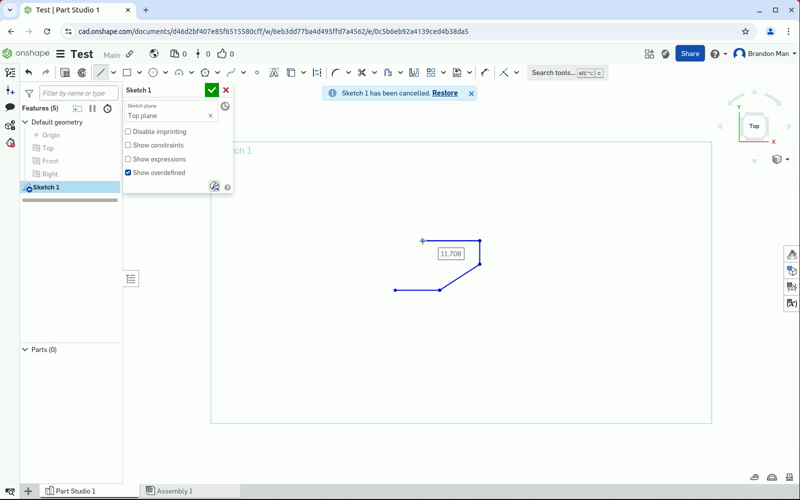
key_down(shift)
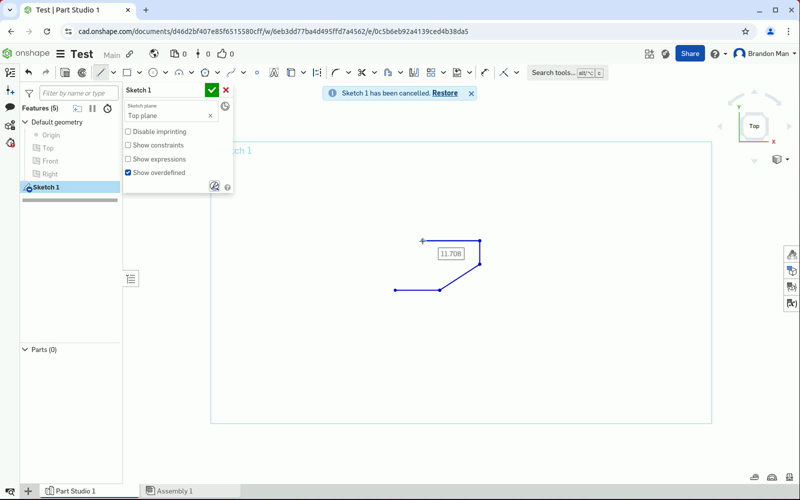
mouse_move(452, 240)
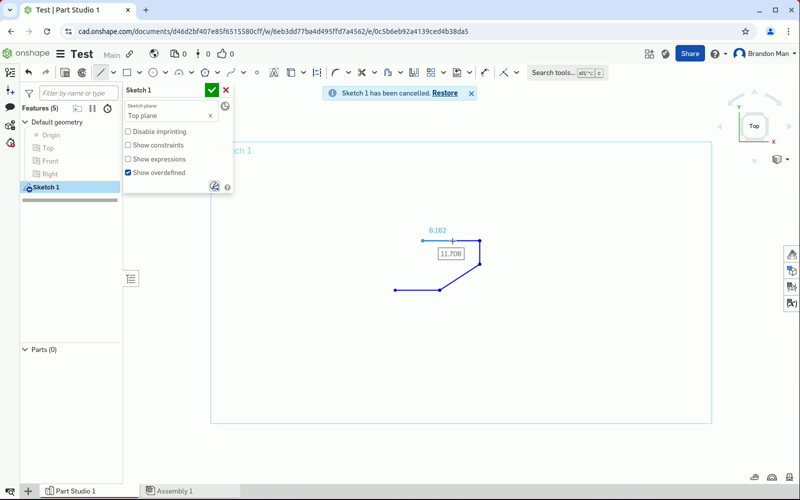
mouse_move(395, 259)
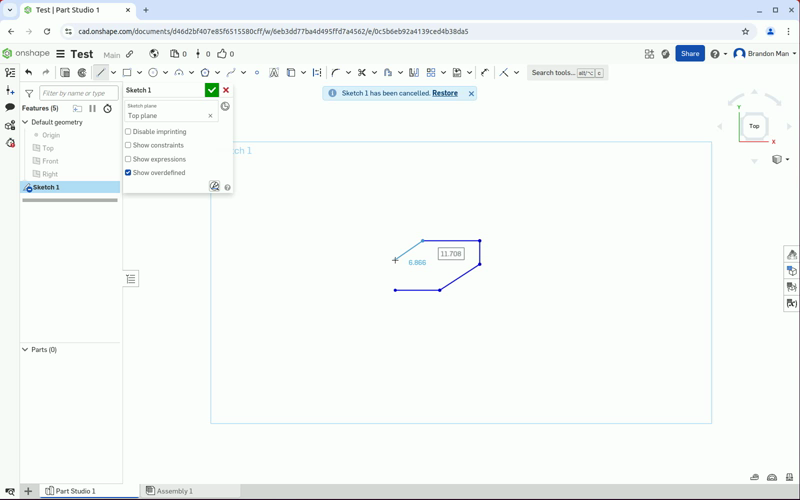
click(395, 259)
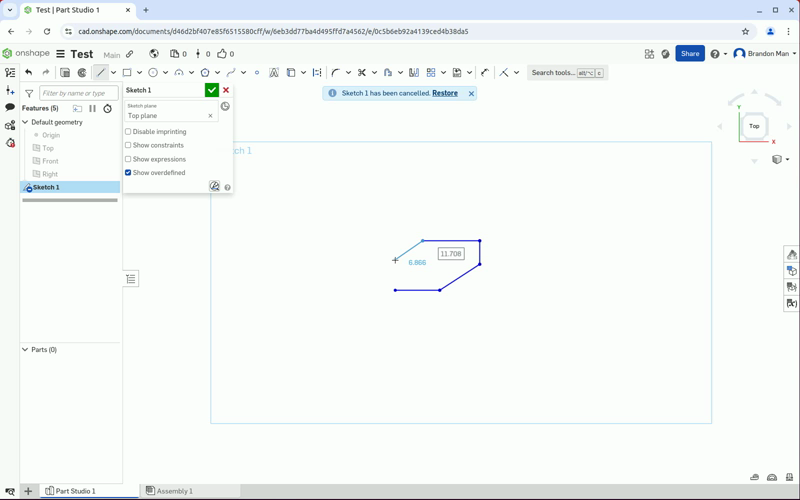
key_up(shift)
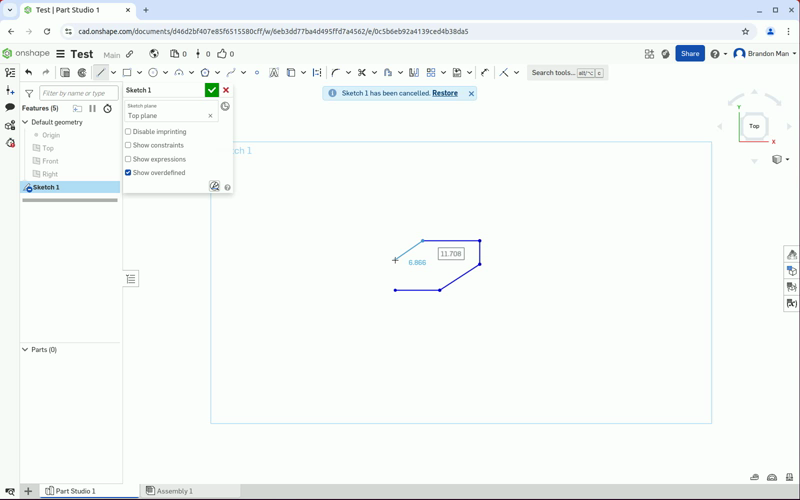
mouse_move(425, 259)
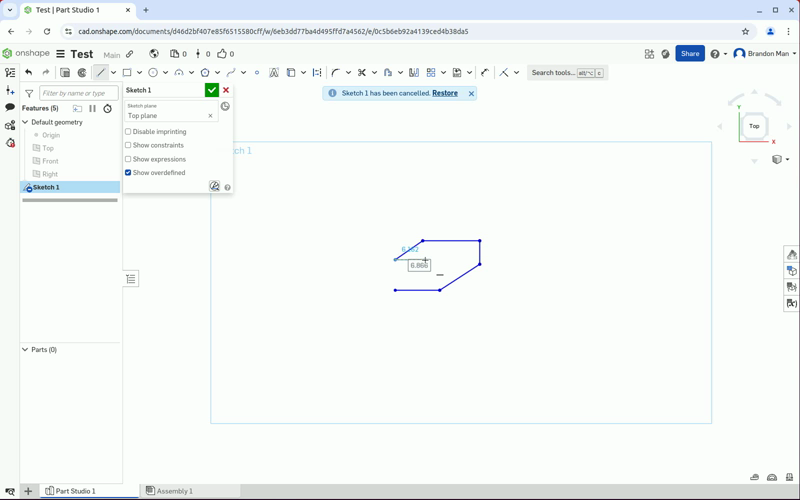
key_down(shift)
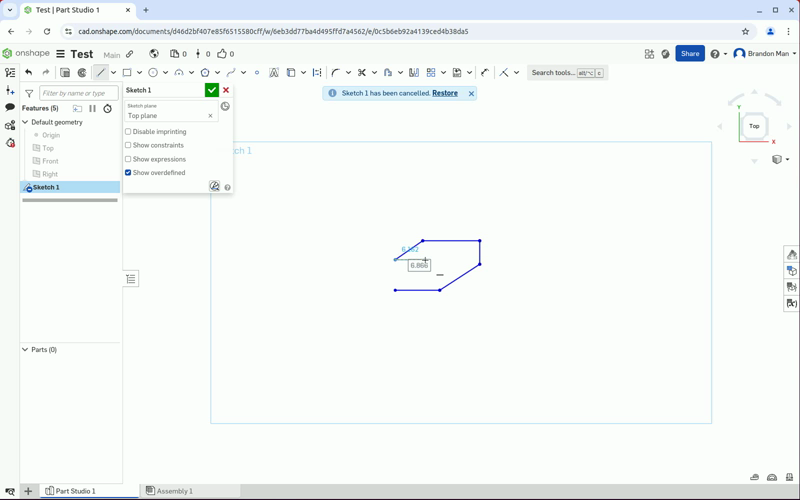
mouse_move(395, 290)
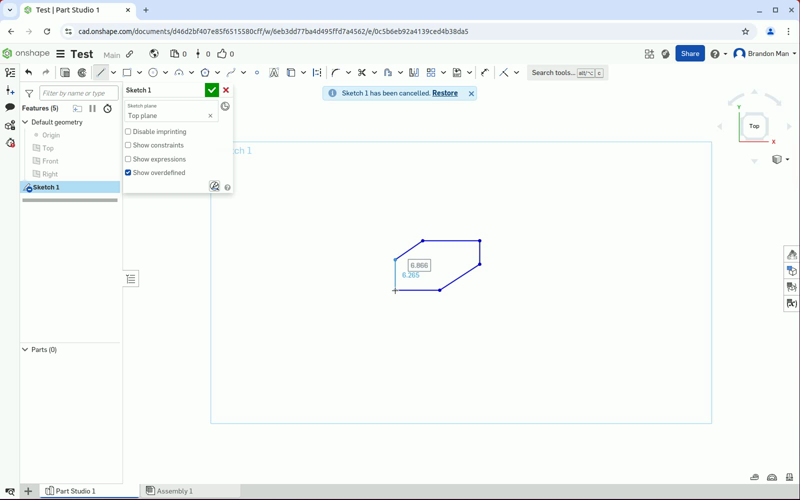
key_up(shift)
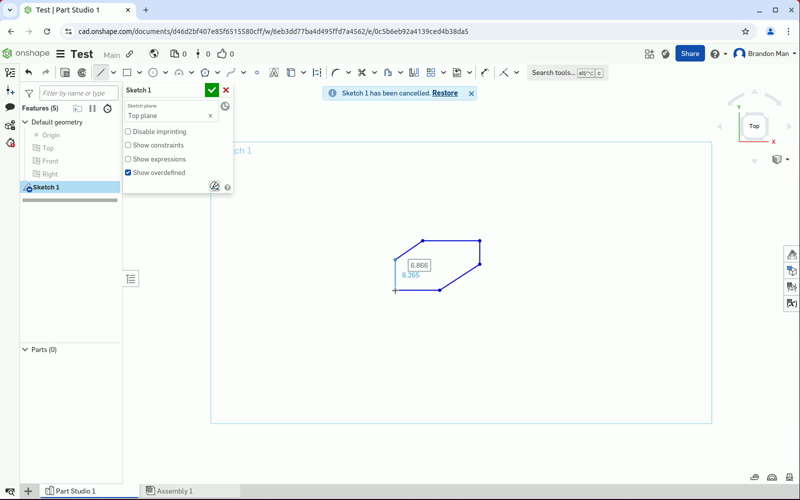
click(395, 290)
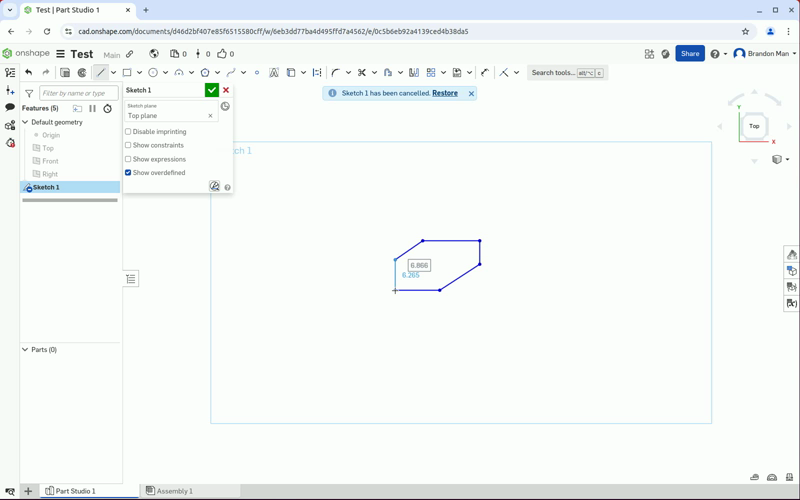
key(esc)
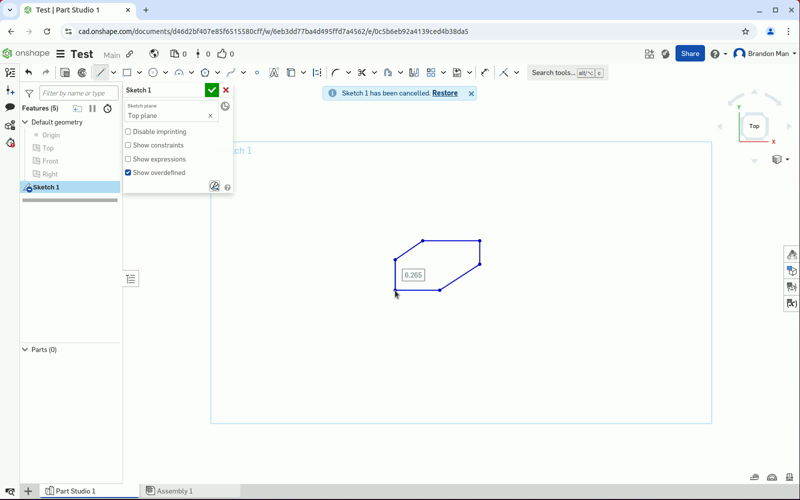
mouse_move(444, 268)
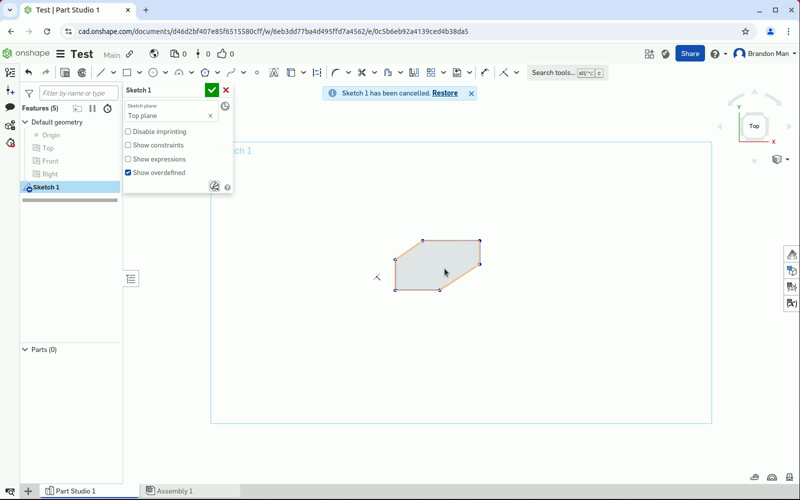
click(444, 268)
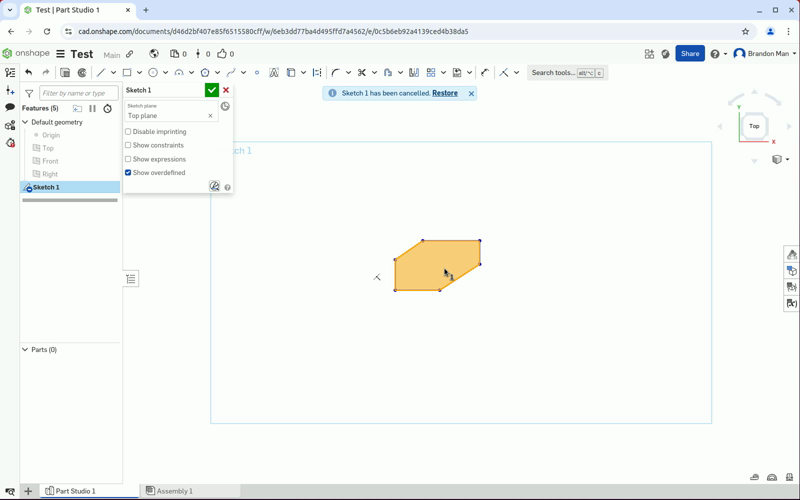
mouse_move(73, 352)
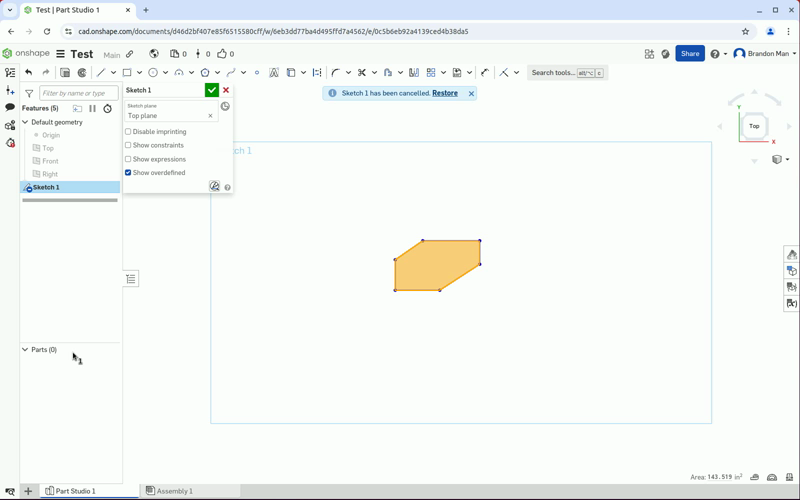
key(shift+y)
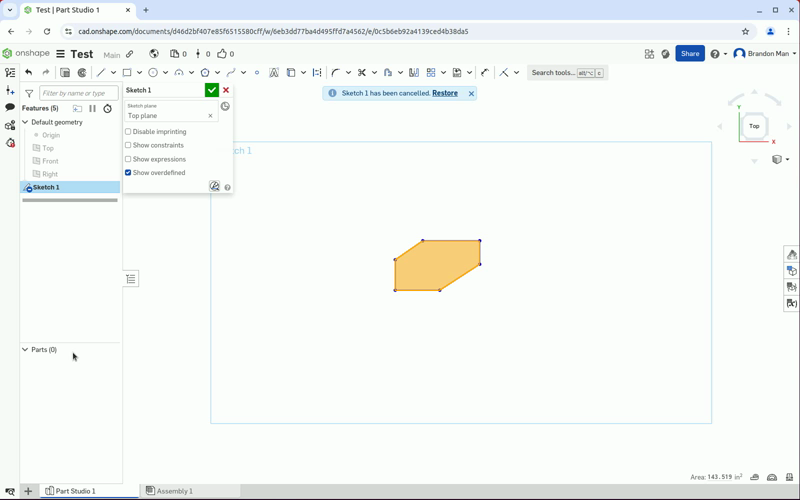
key(shift+e)
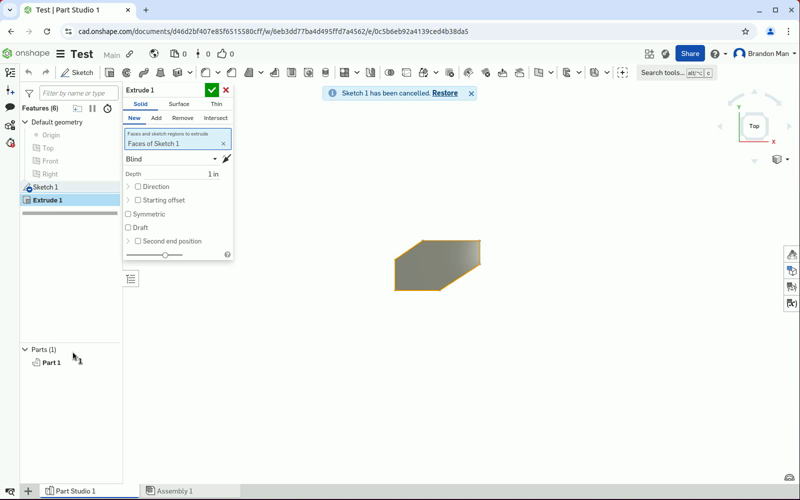
mouse_move(143, 106)
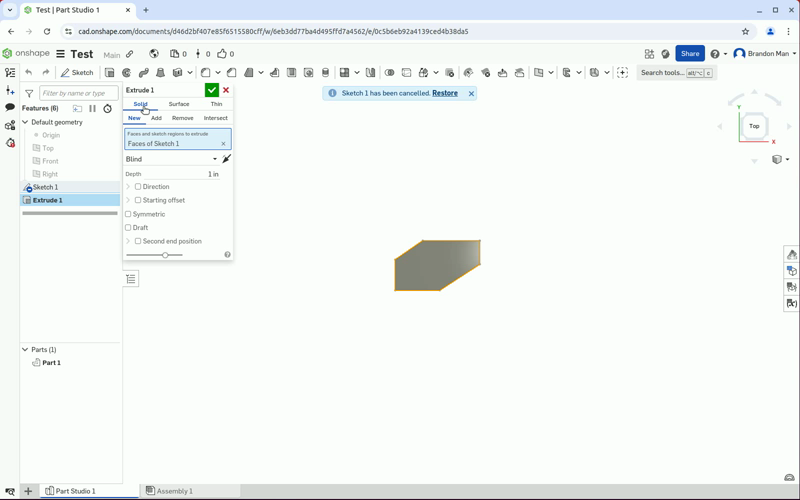
click(143, 106)
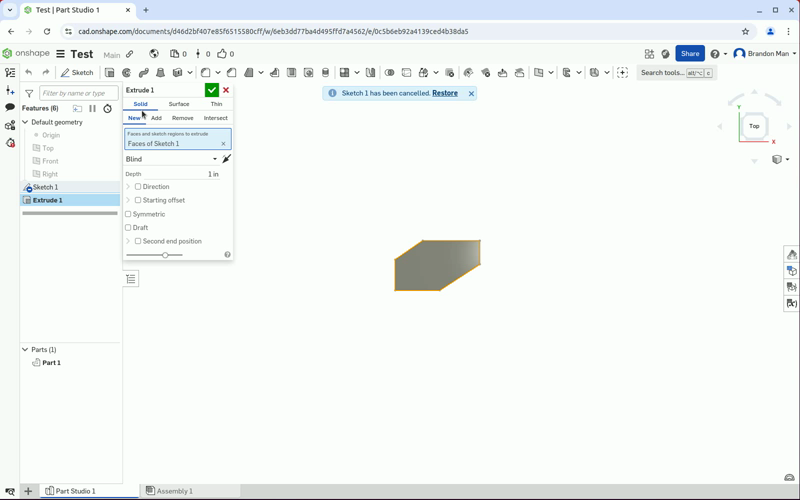
mouse_move(137, 120)
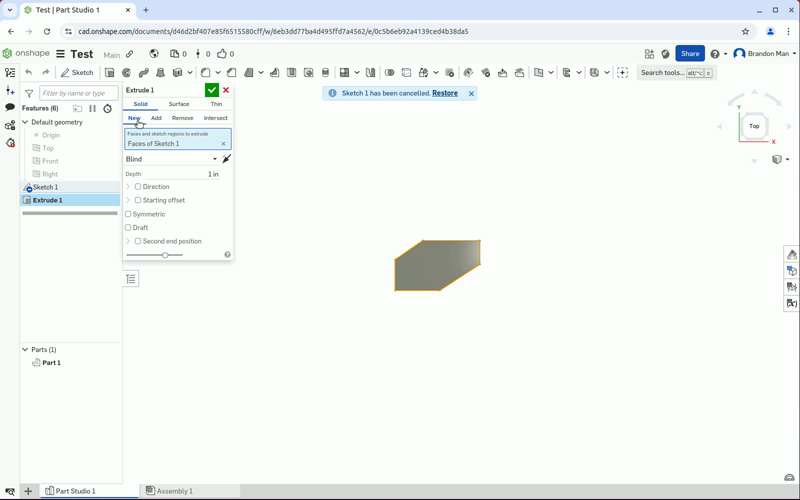
click(137, 120)
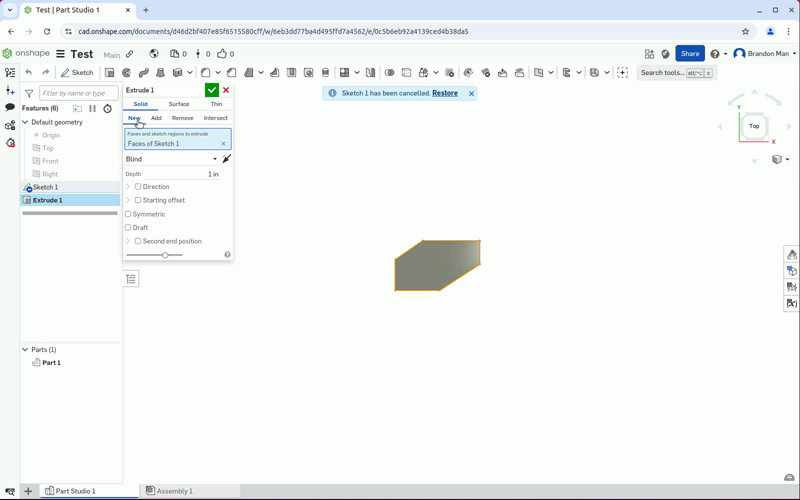
key(tab, 4)
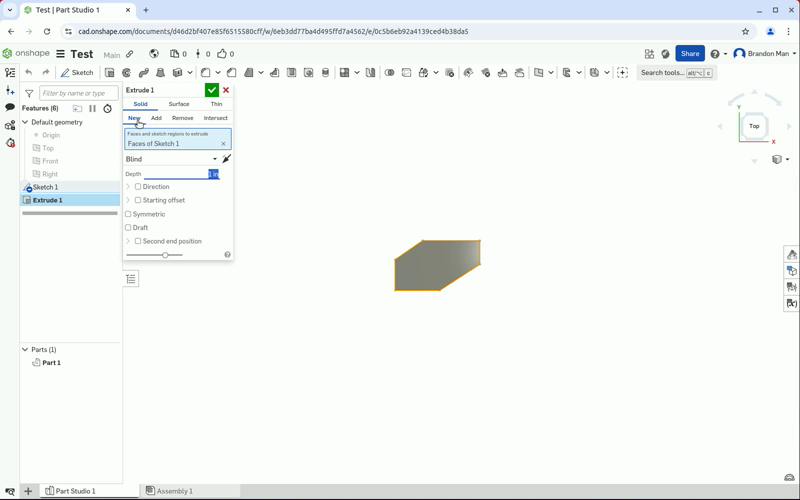
text(11.073)
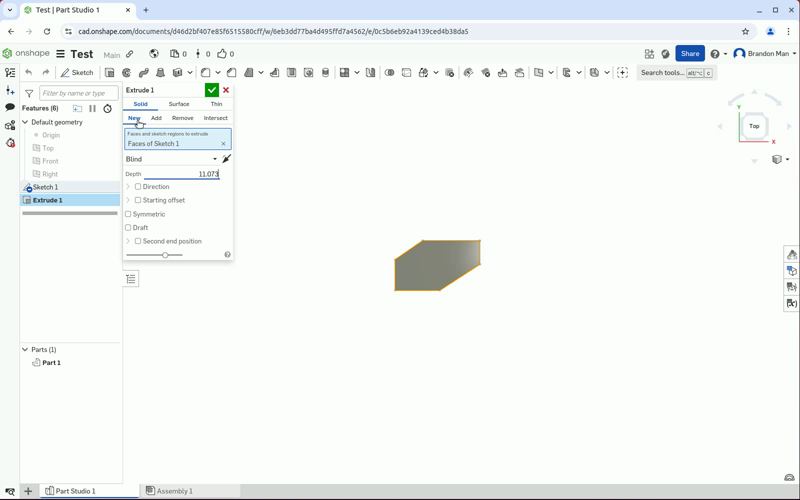
key(enter)
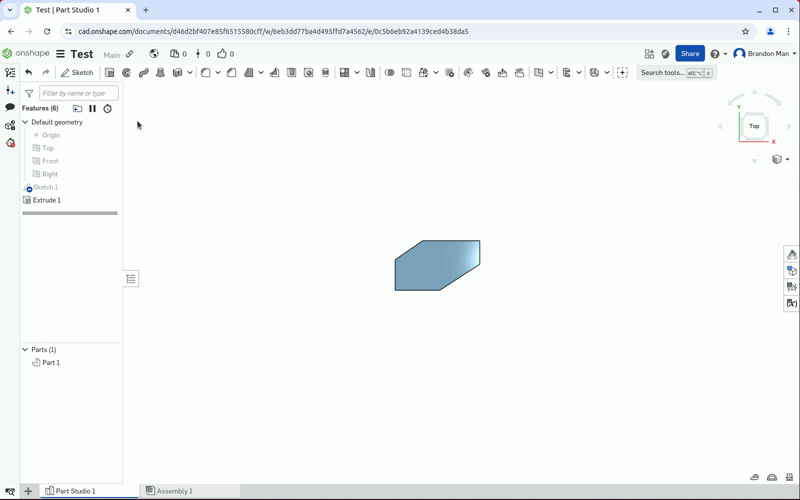
key(shift+h)
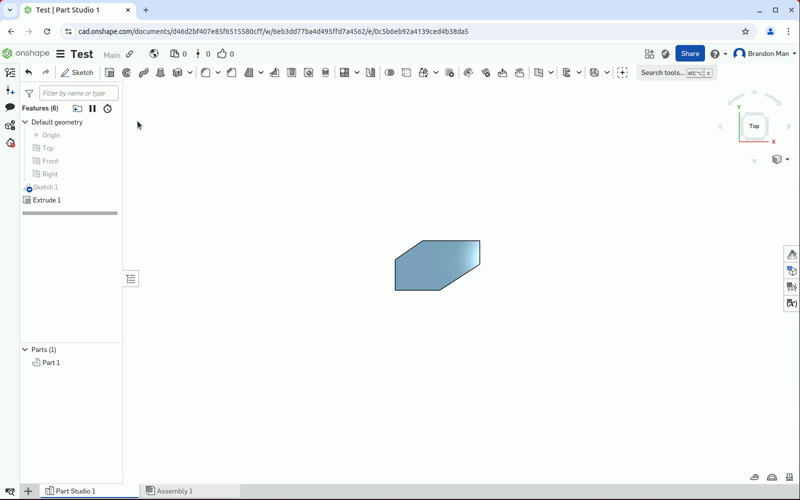
key(shift+h)
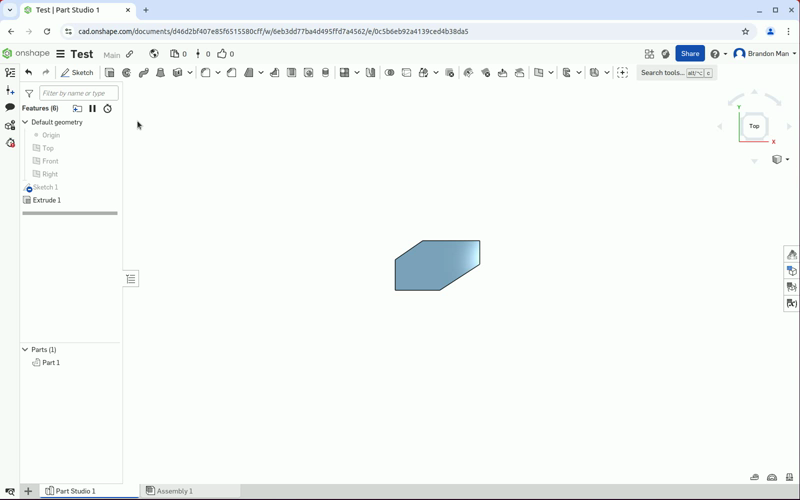
mouse_move(73, 189)
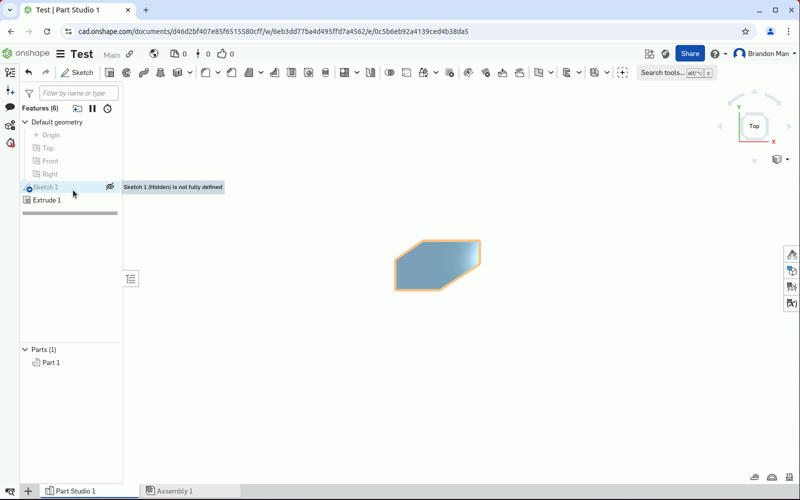
click(73, 189)
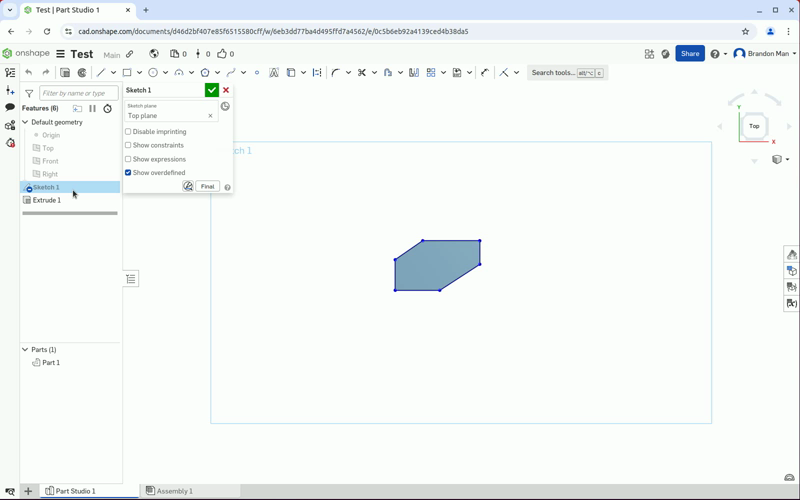
mouse_move(229, 92)
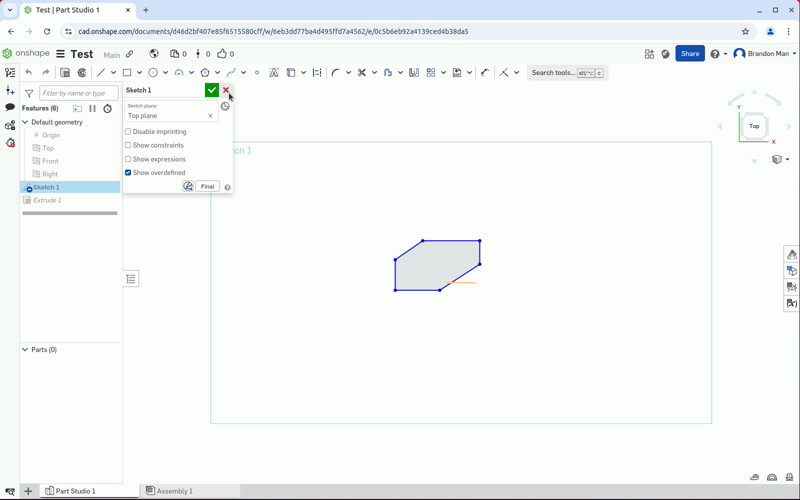
click(229, 92)
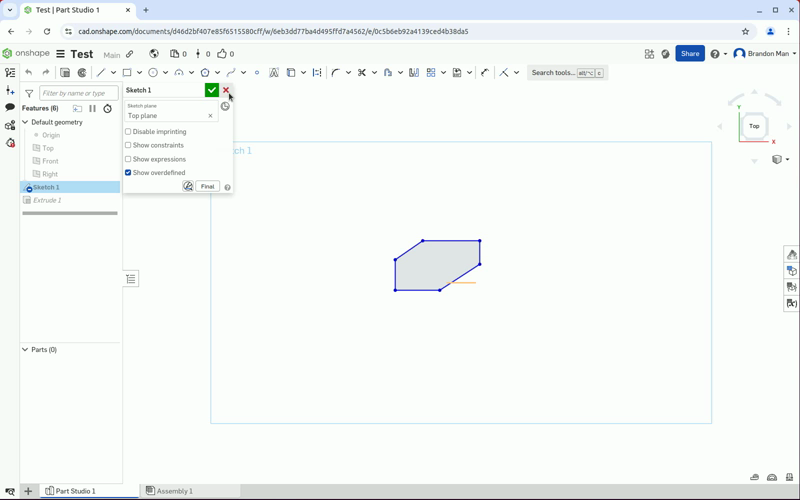
key(shift+s)
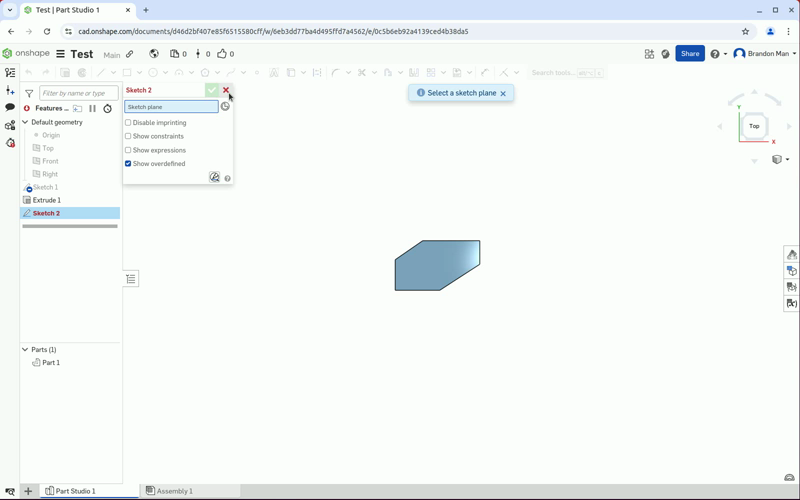
mouse_move(73, 150)
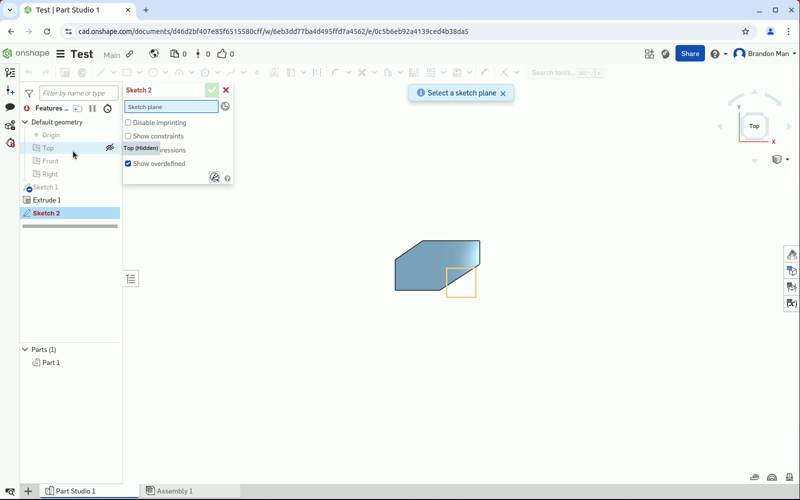
click(73, 150)
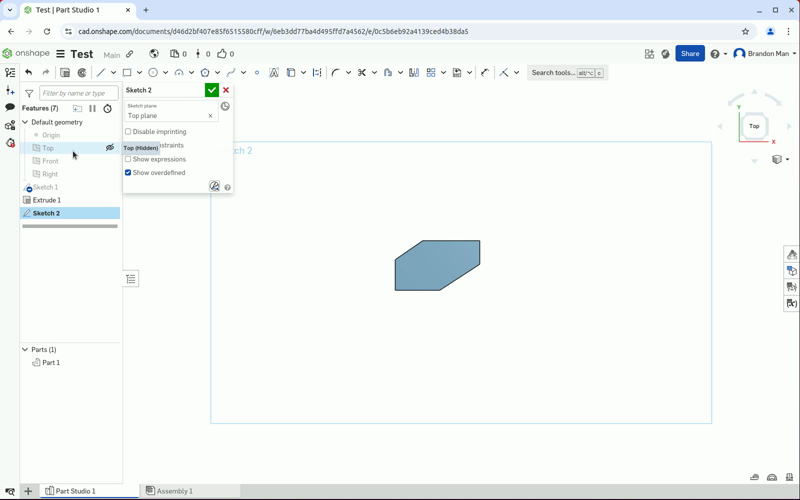
mouse_move(73, 352)
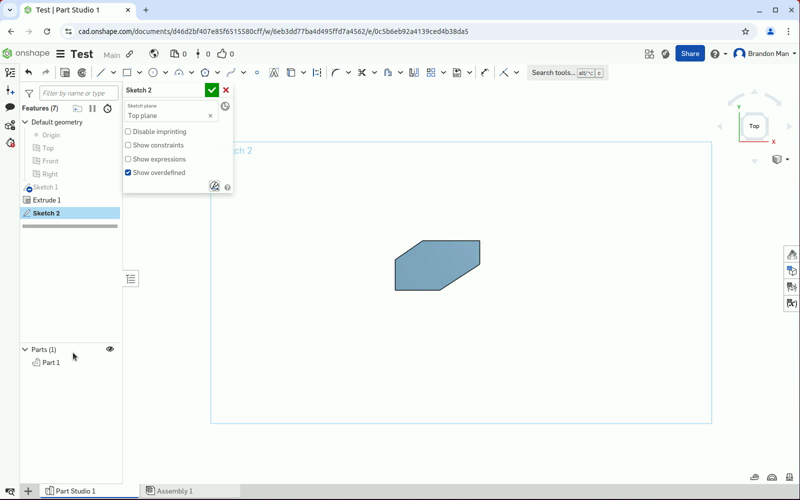
key(y)
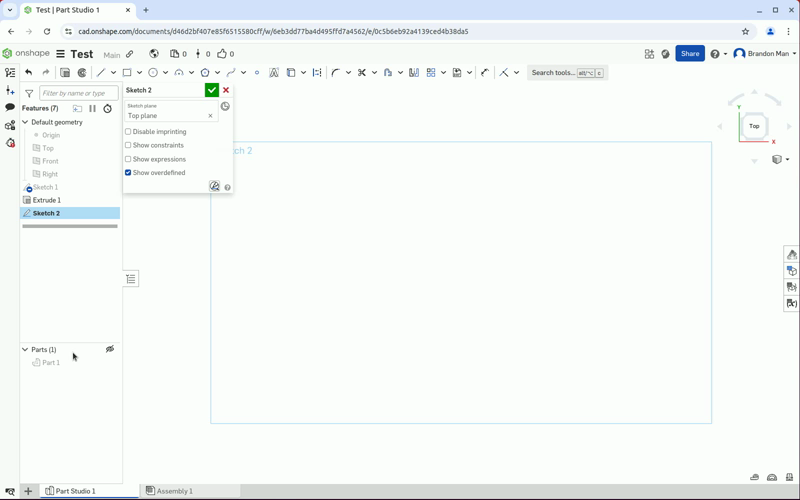
key(l)
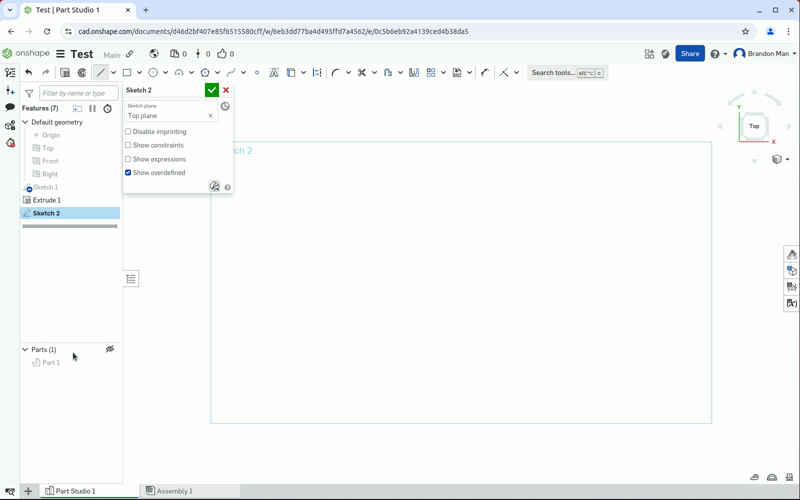
key_down(shift)
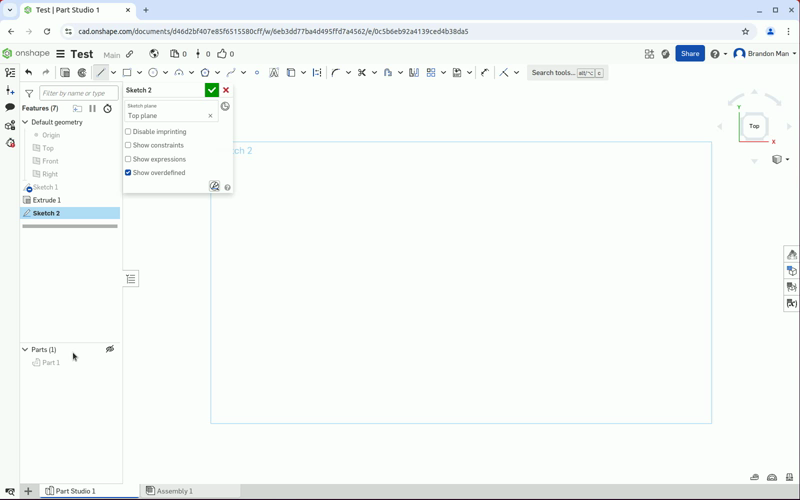
mouse_move(439, 325)
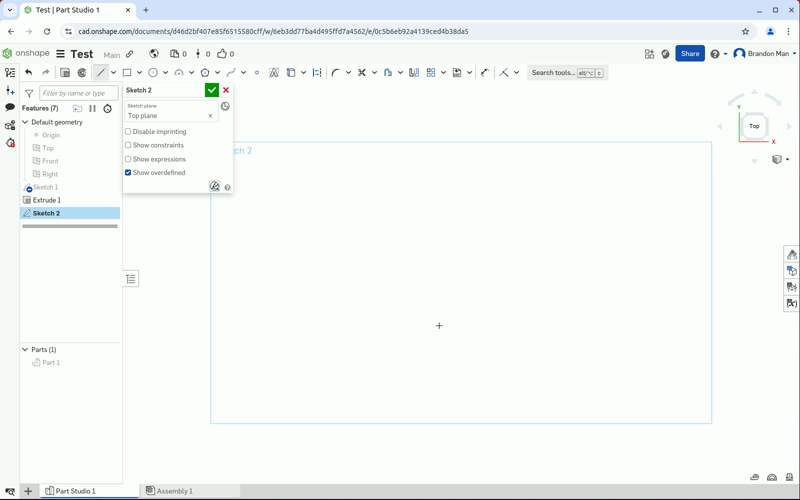
click(439, 325)
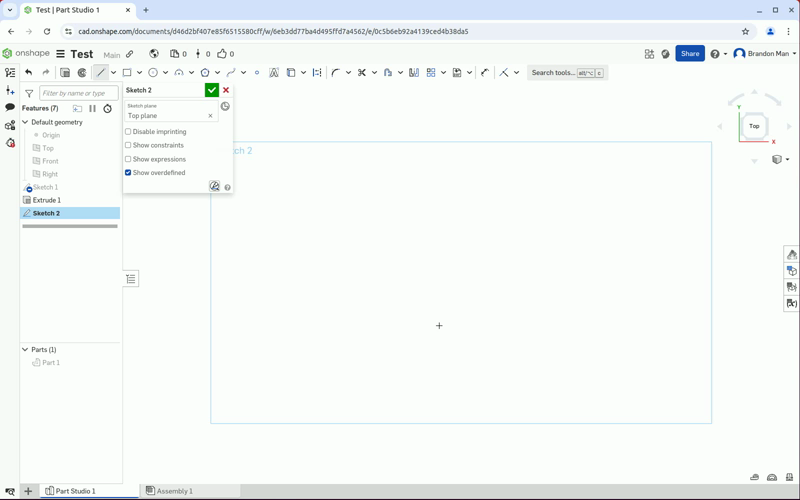
key_up(shift)
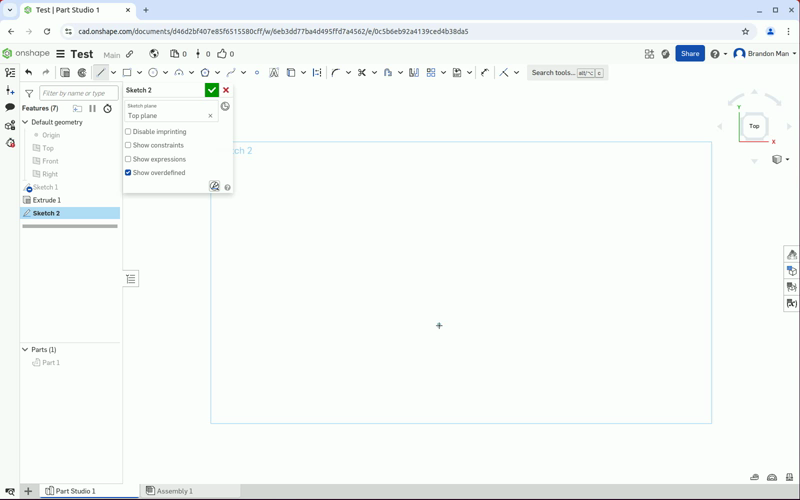
key_down(shift)
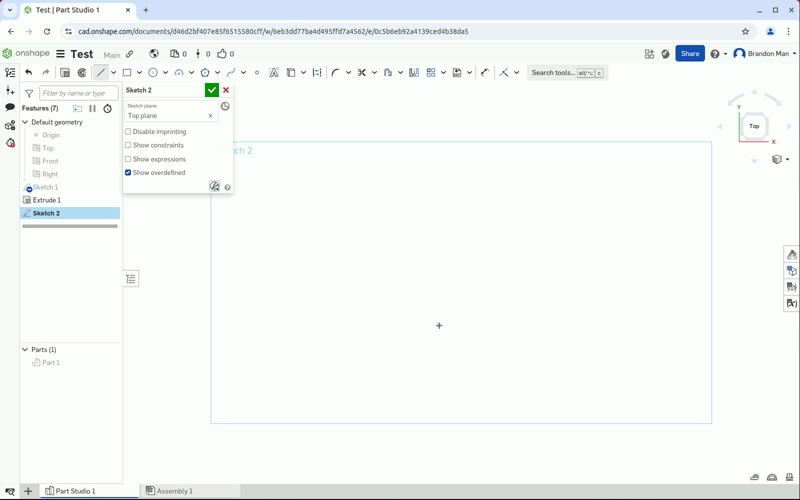
mouse_move(469, 325)
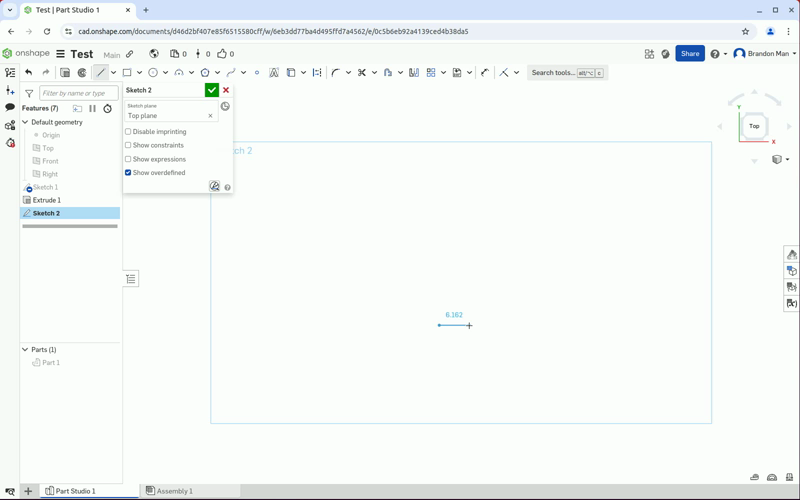
mouse_move(498, 325)
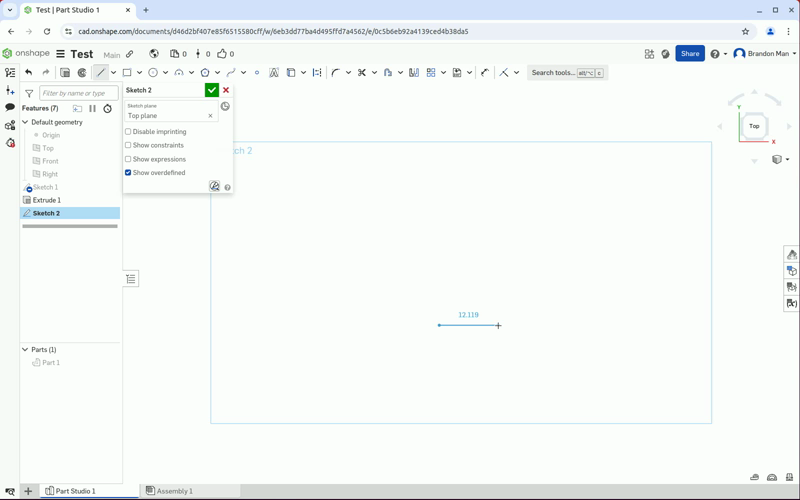
click(498, 325)
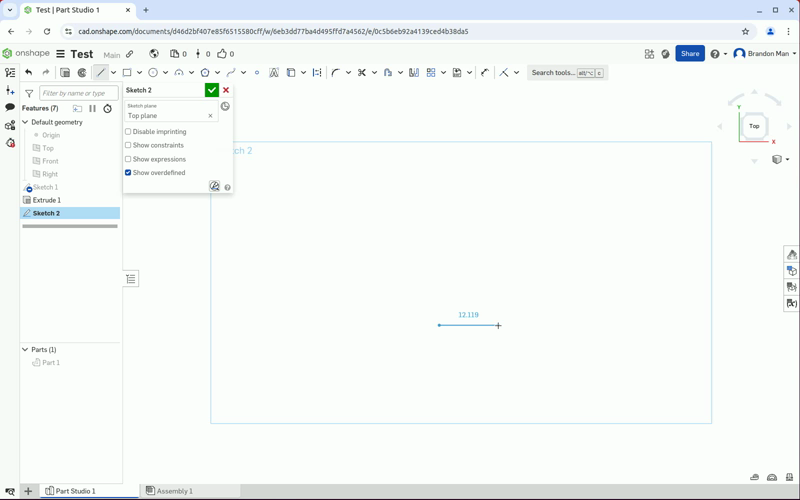
key_up(shift)
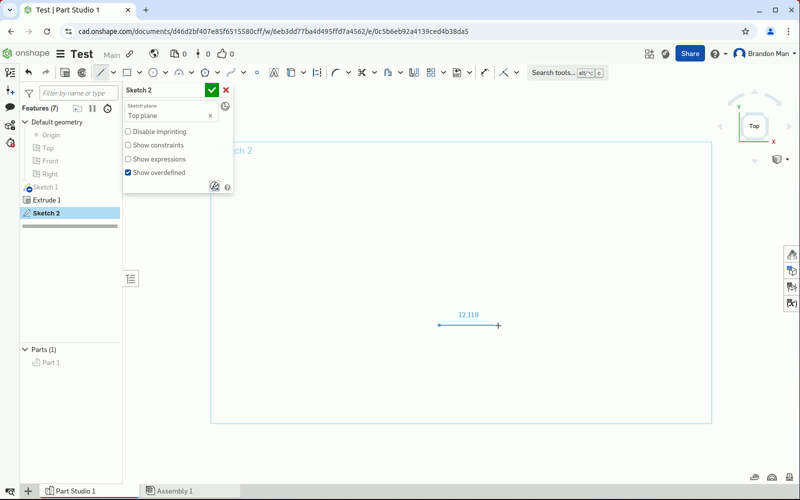
key_down(shift)
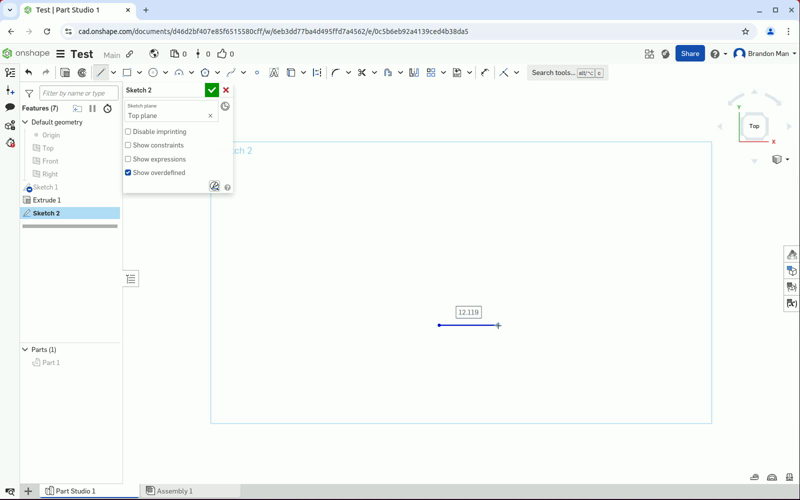
mouse_move(528, 325)
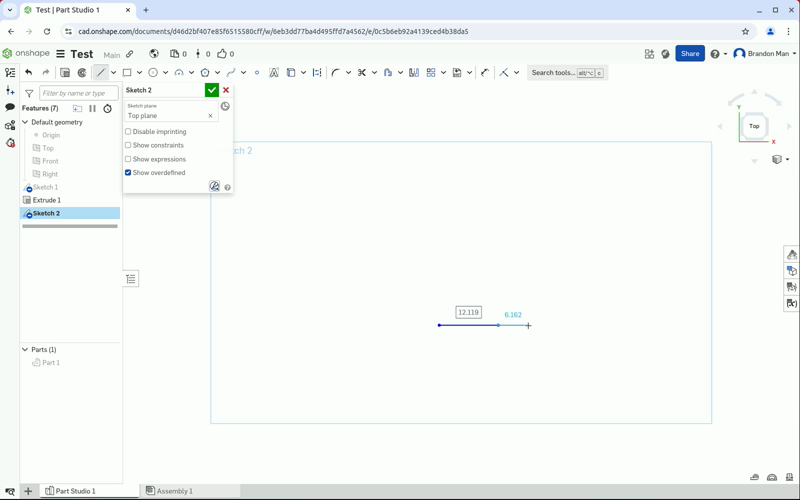
mouse_move(526, 307)
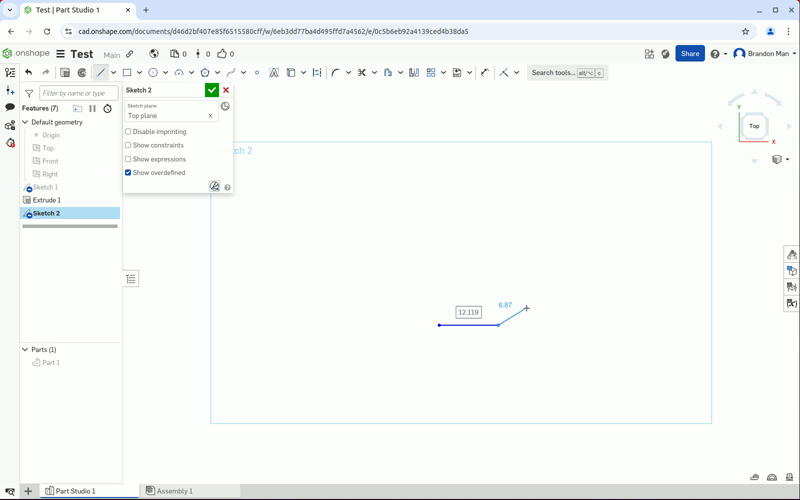
click(526, 307)
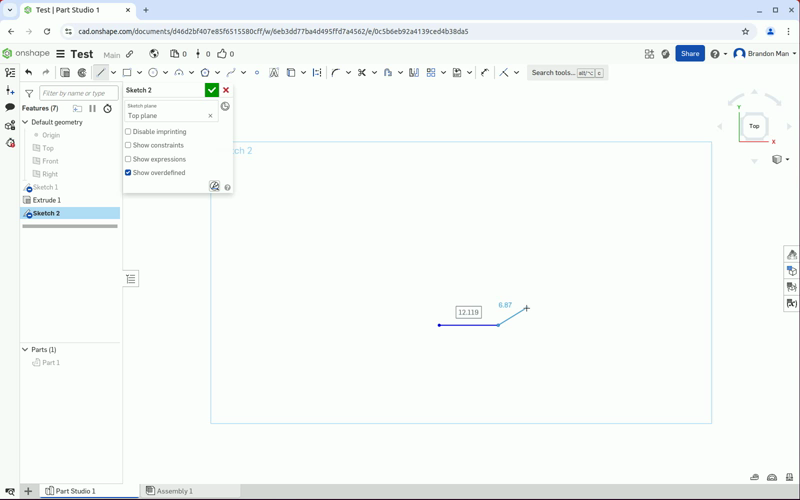
key_up(shift)
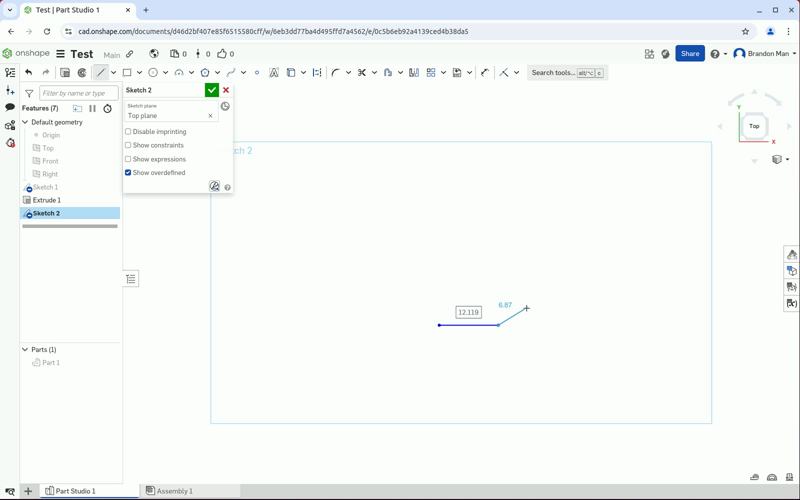
key_down(shift)
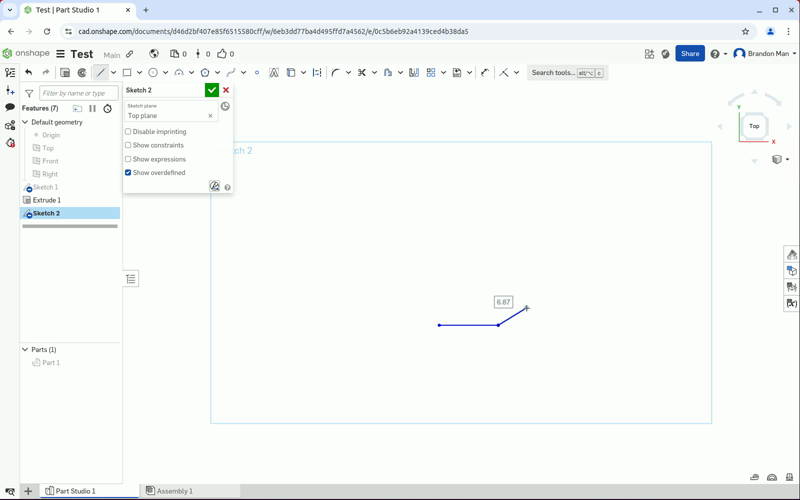
mouse_move(556, 307)
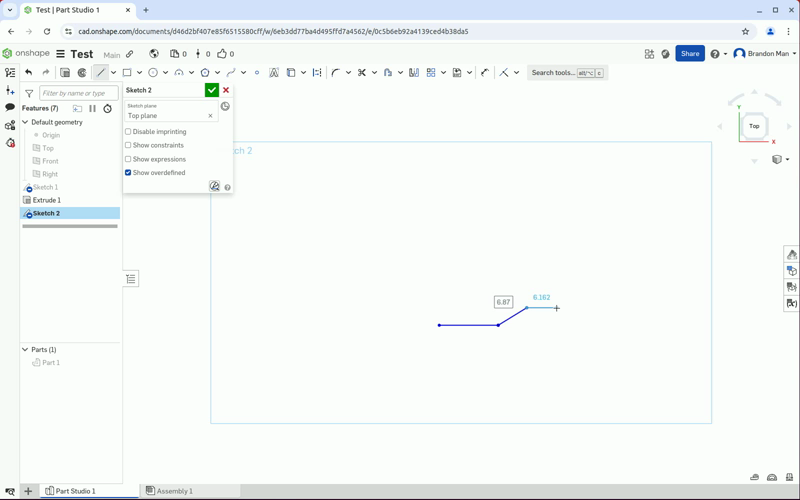
mouse_move(526, 279)
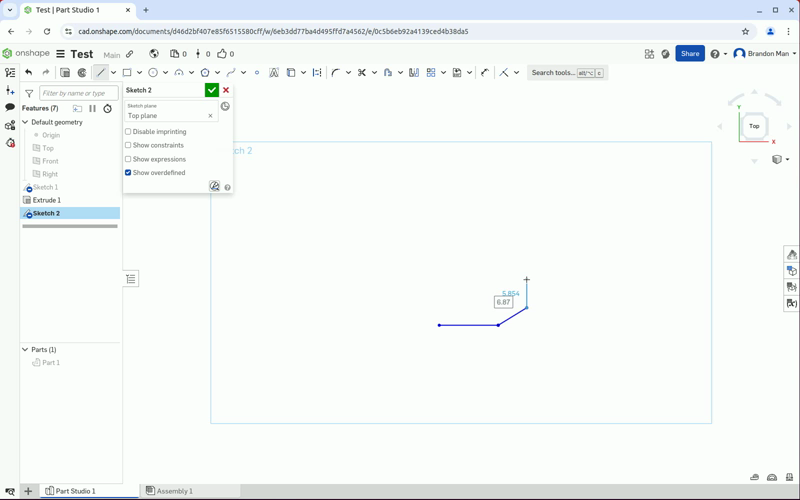
click(526, 279)
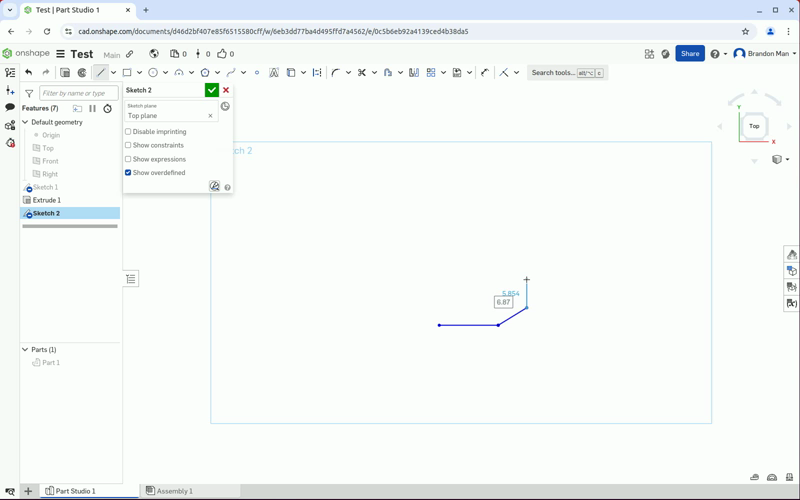
key_up(shift)
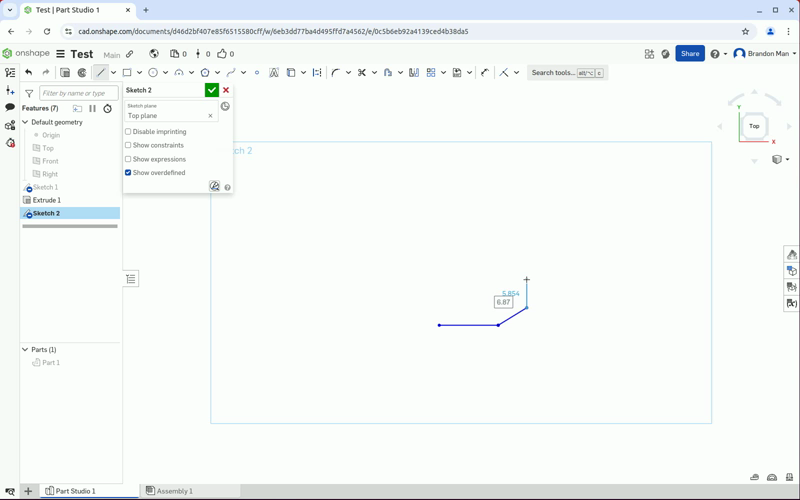
key_down(shift)
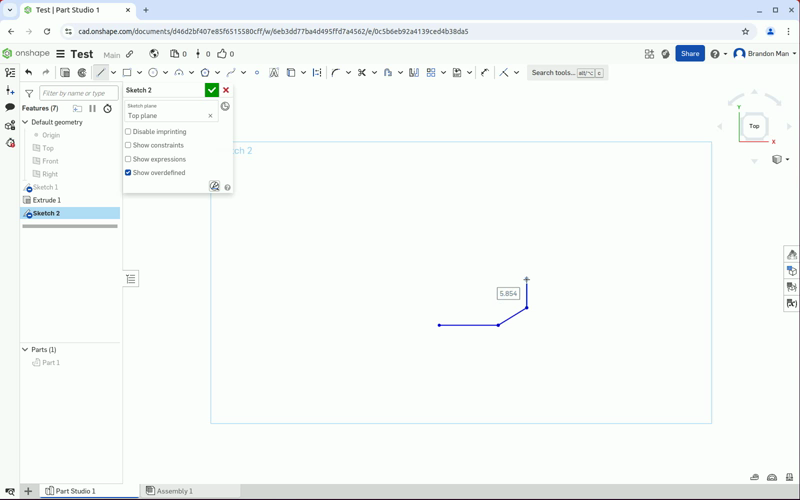
mouse_move(556, 279)
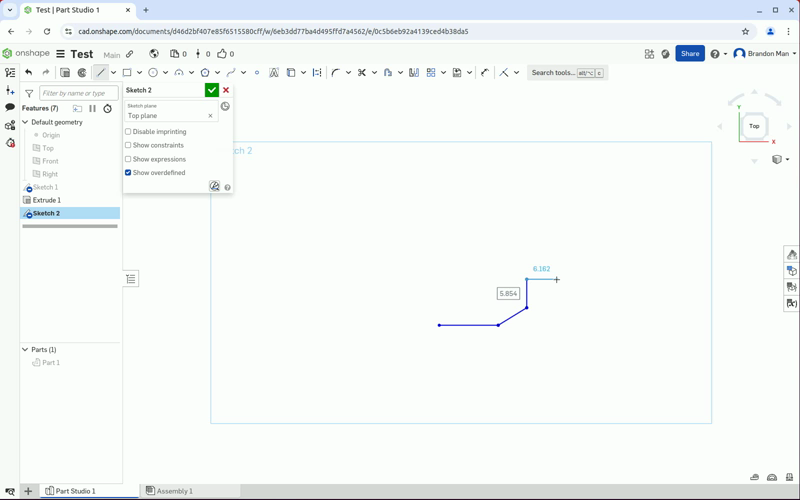
mouse_move(480, 279)
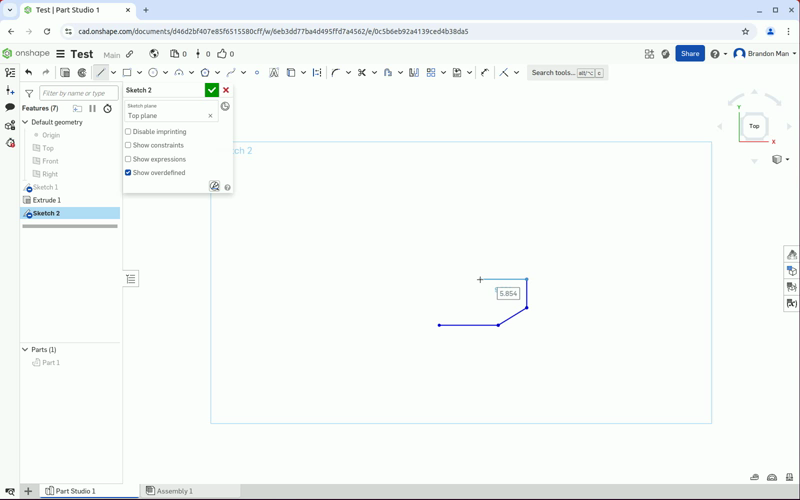
click(480, 279)
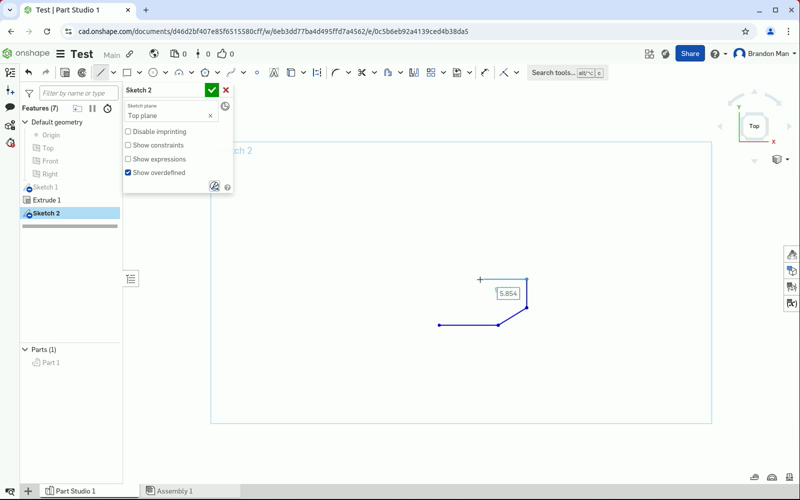
key_up(shift)
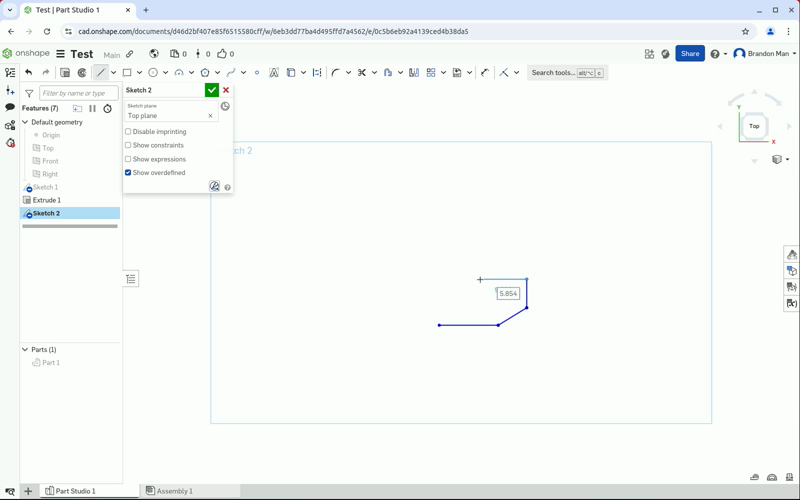
key_down(shift)
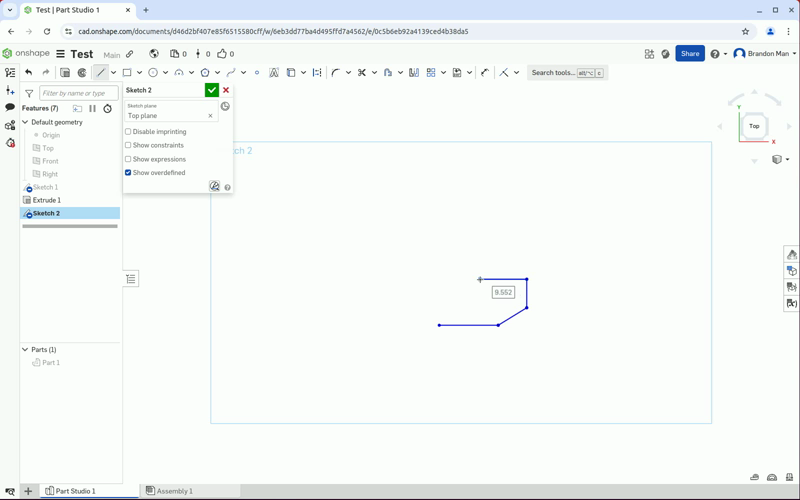
mouse_move(510, 279)
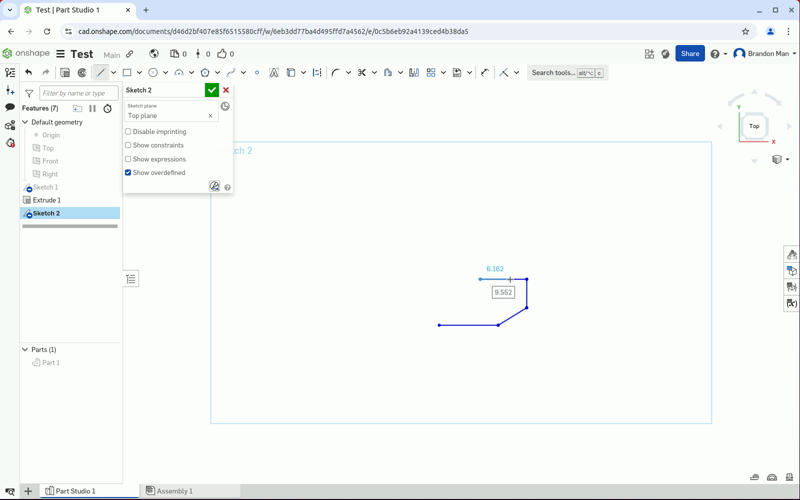
mouse_move(439, 304)
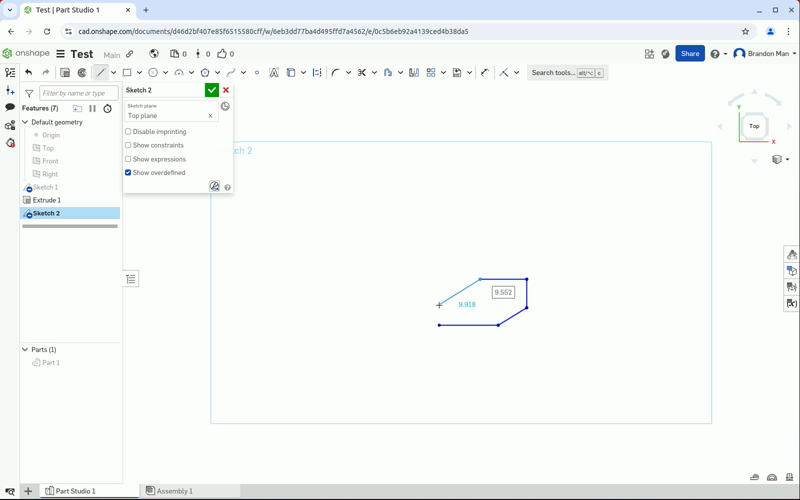
click(439, 304)
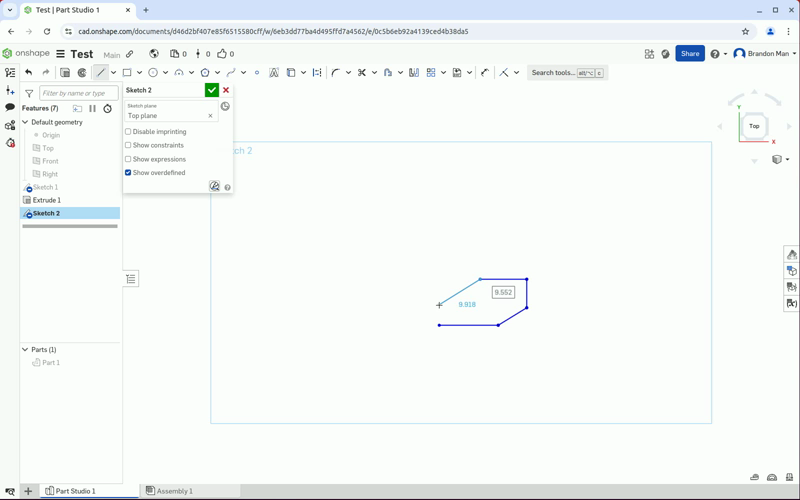
key_up(shift)
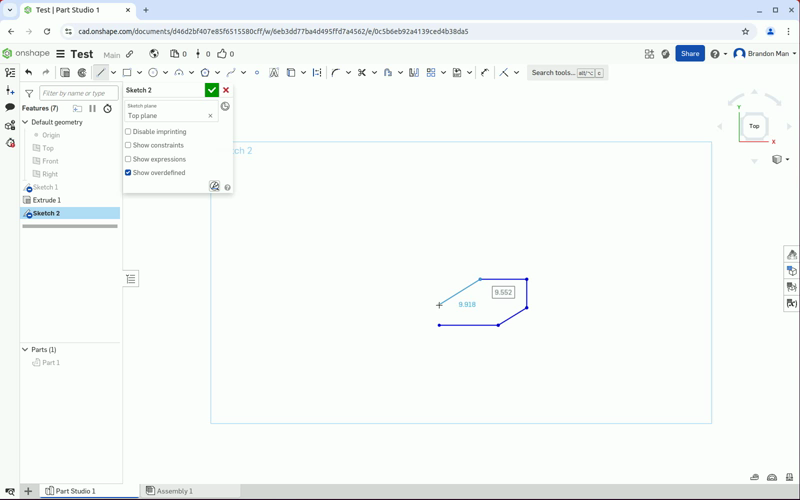
mouse_move(469, 304)
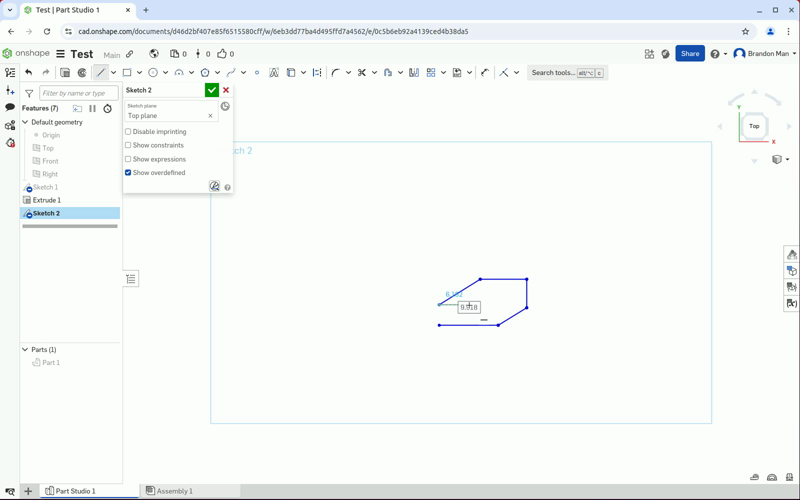
key_down(shift)
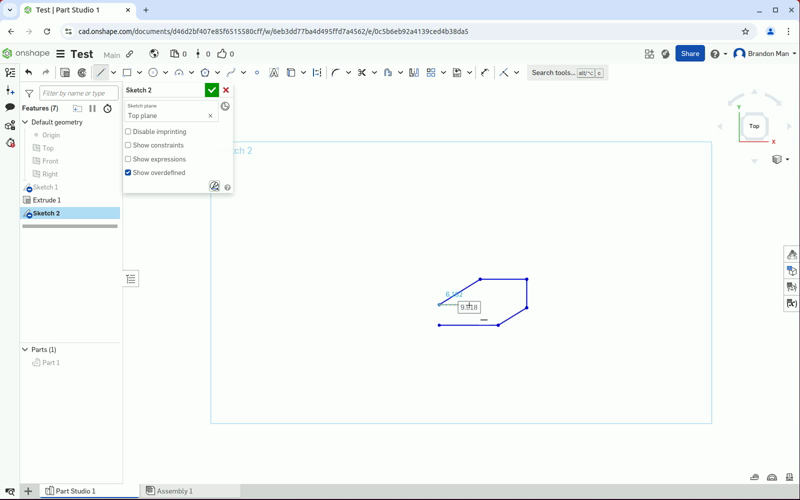
mouse_move(439, 325)
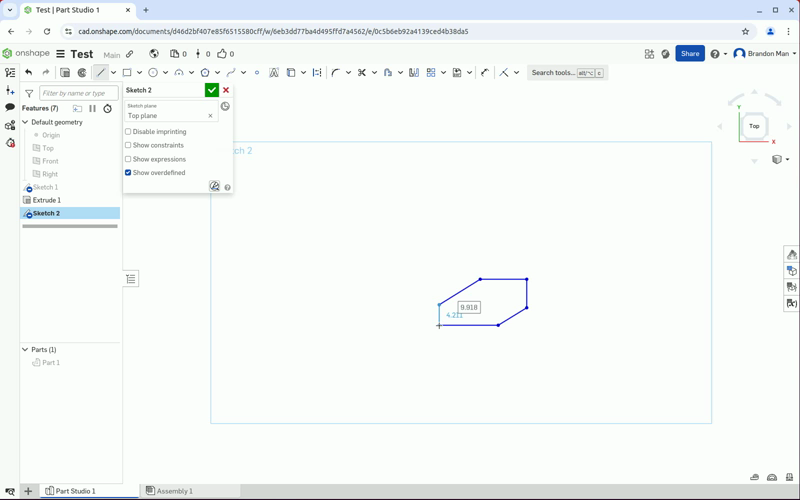
key_up(shift)
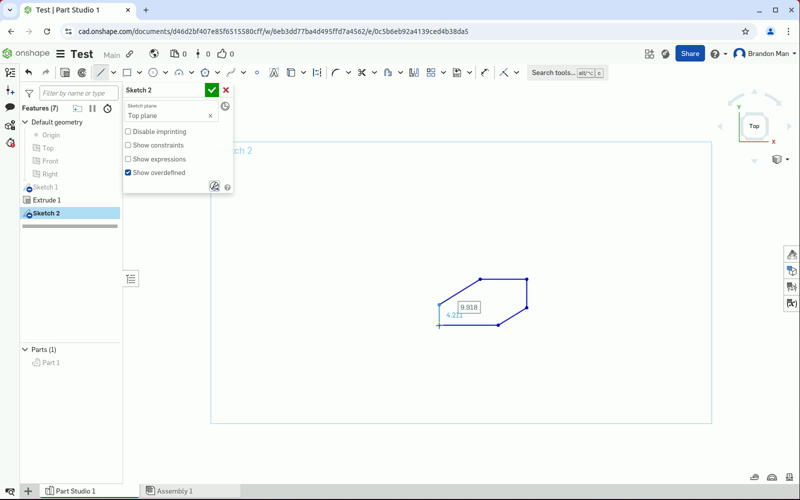
click(439, 325)
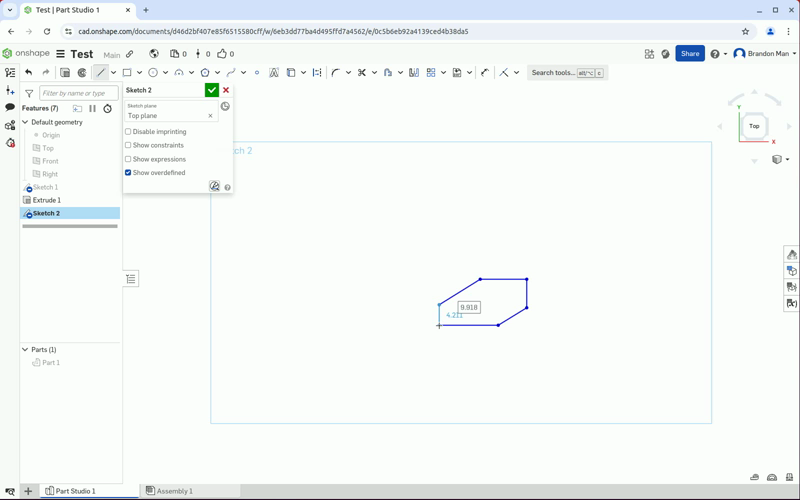
key(esc)
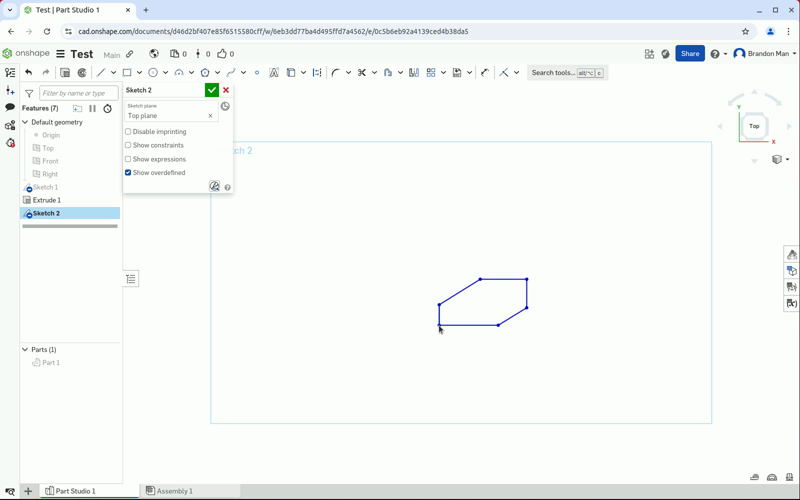
mouse_move(506, 300)
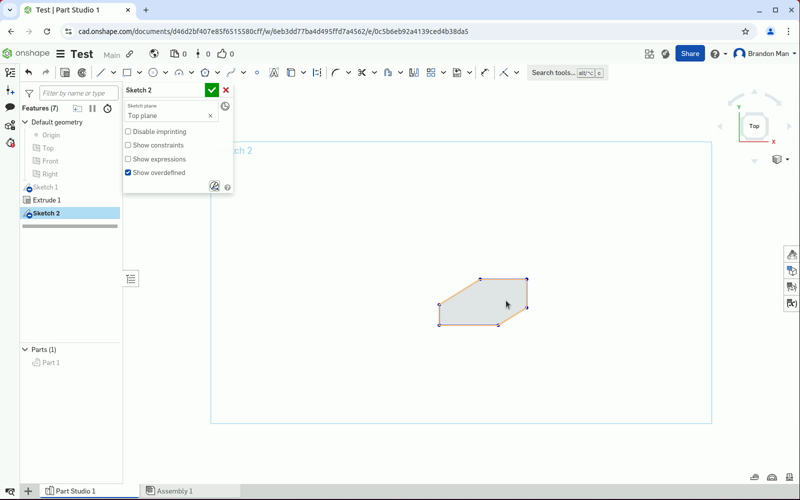
click(506, 300)
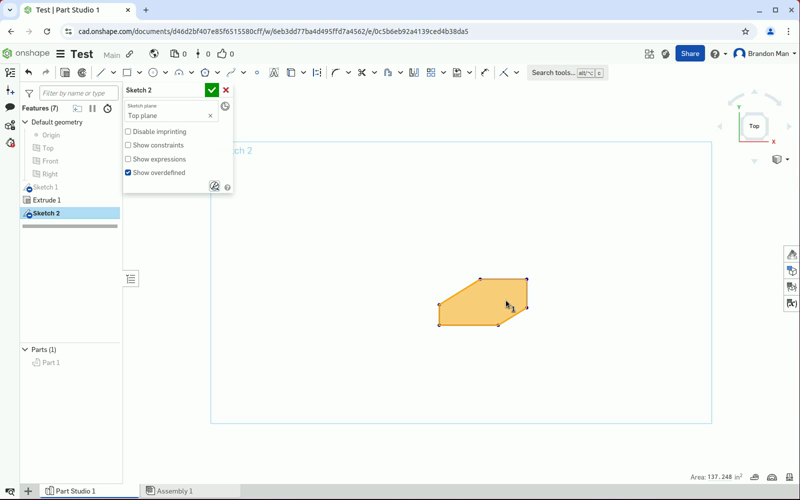
mouse_move(73, 352)
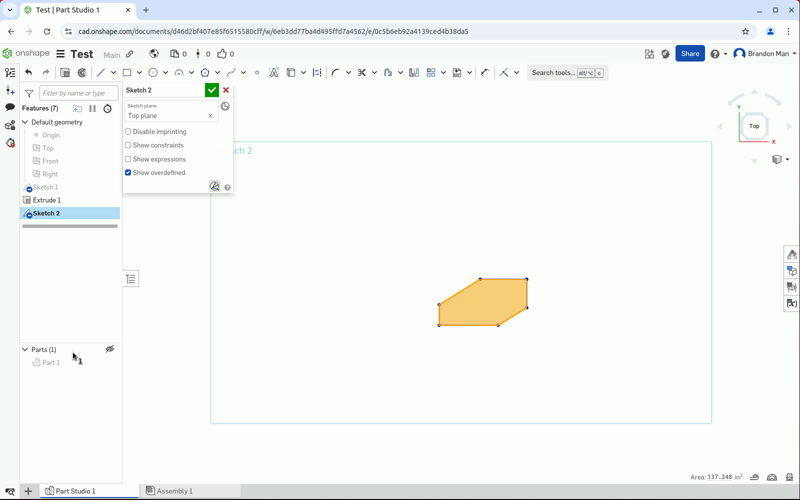
key(shift+y)
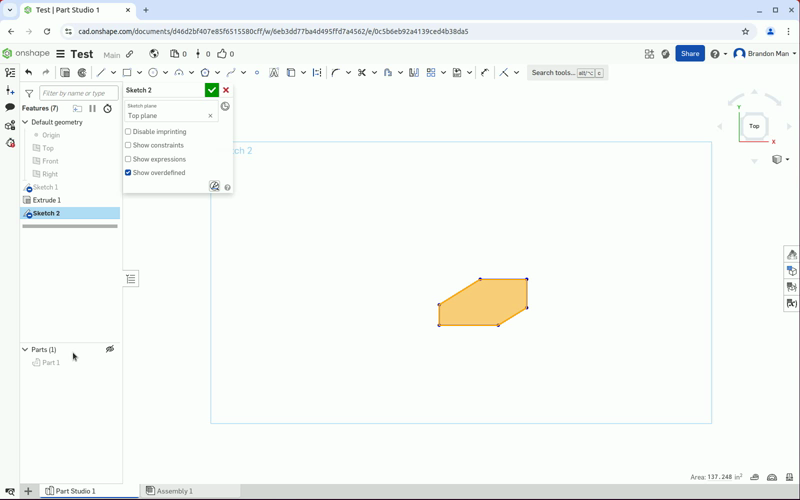
key(shift+e)
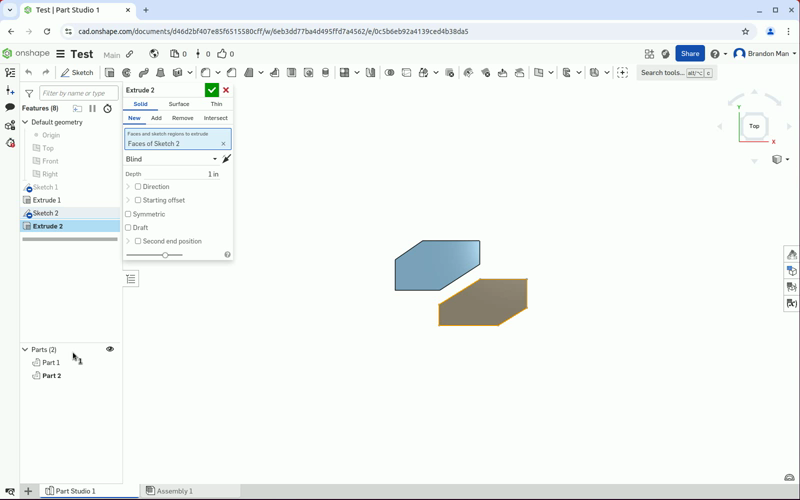
mouse_move(143, 106)
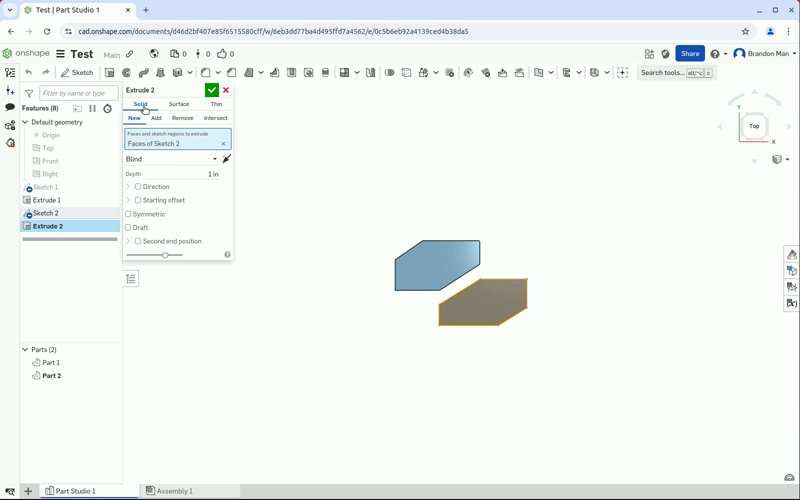
click(143, 106)
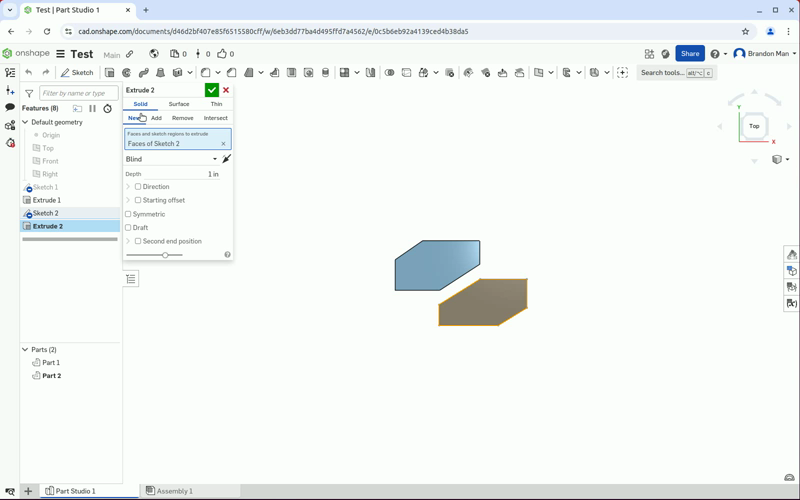
mouse_move(137, 120)
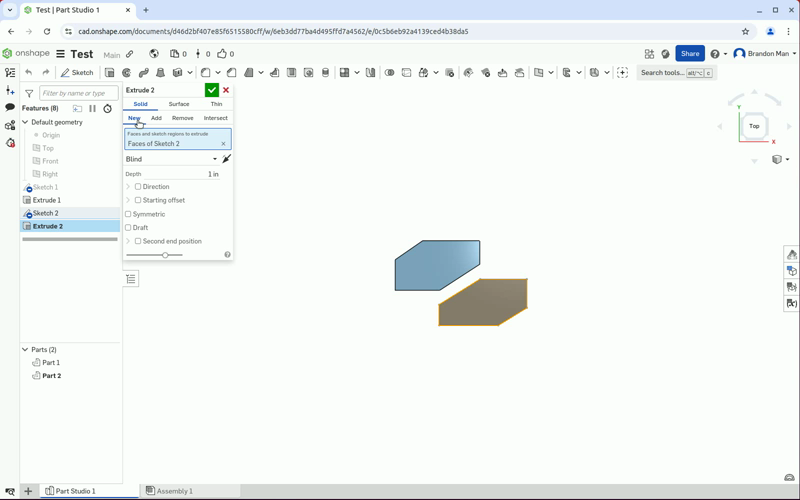
click(137, 120)
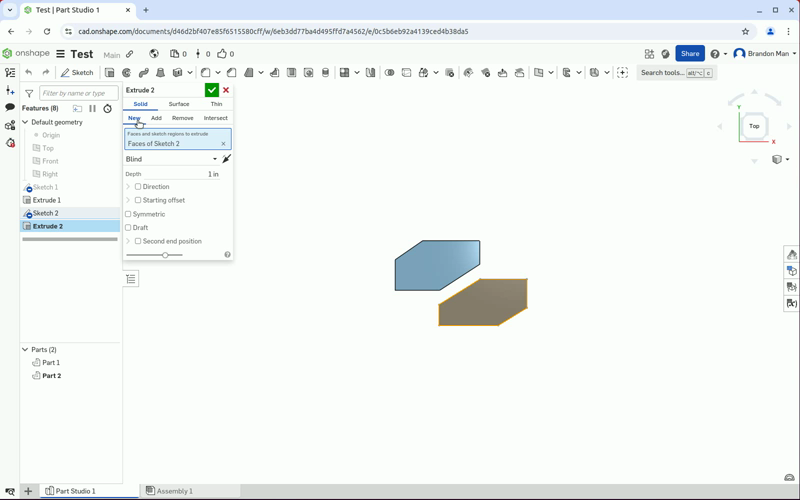
key(tab, 4)
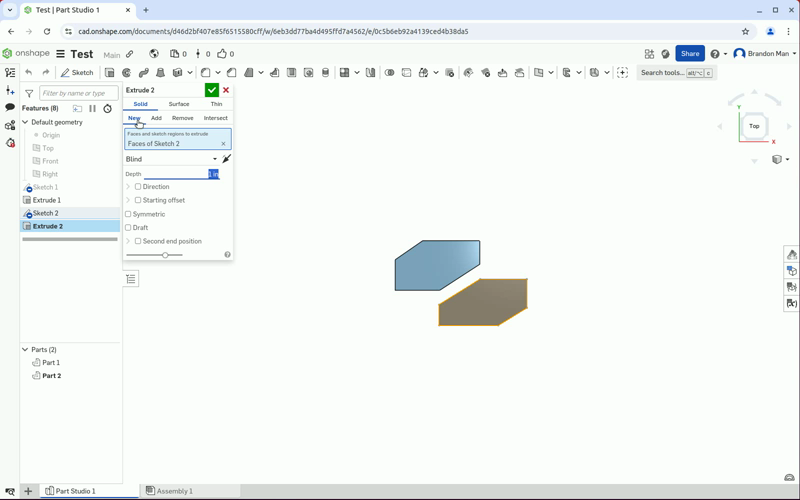
text(11.073)
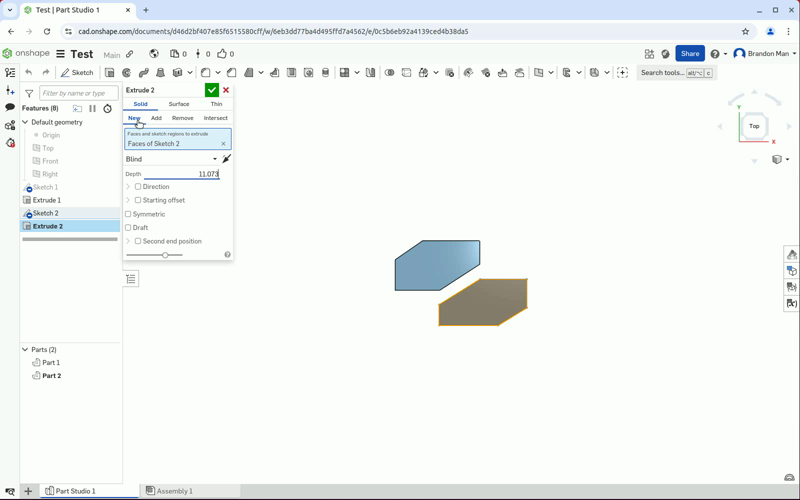
key(enter)
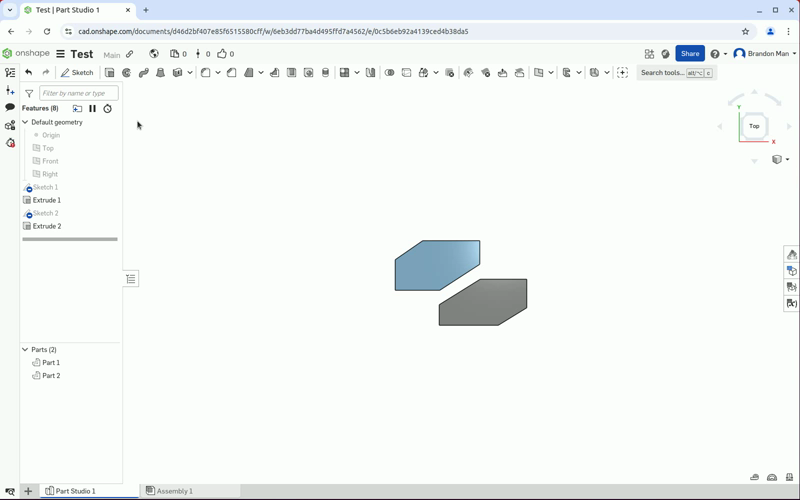
key(shift+h)
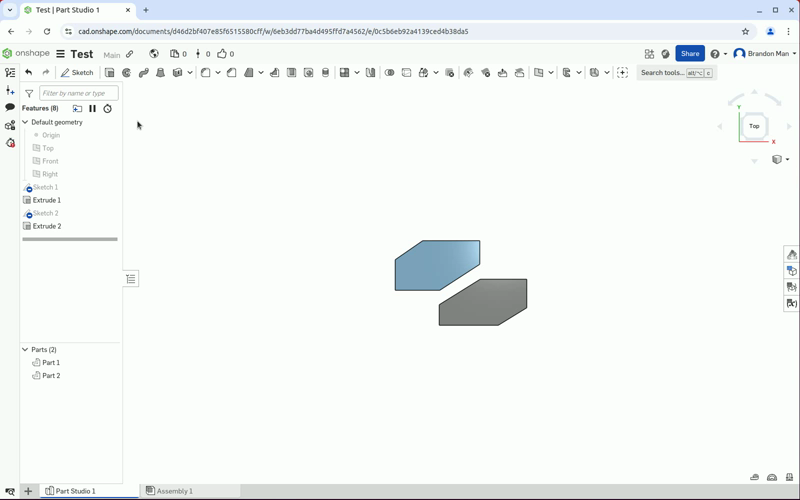
key(shift+h)
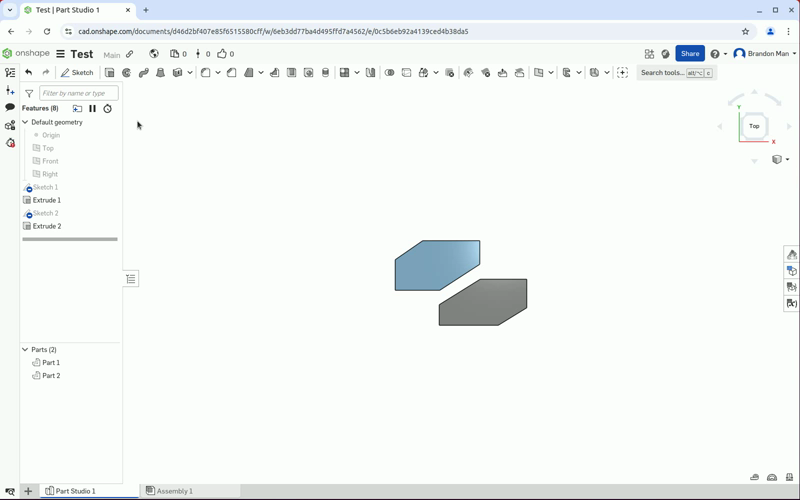
mouse_move(73, 189)
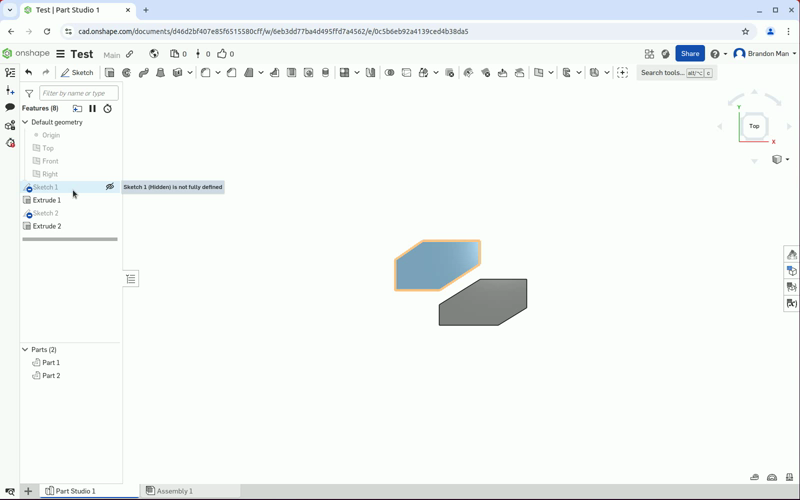
click(73, 189)
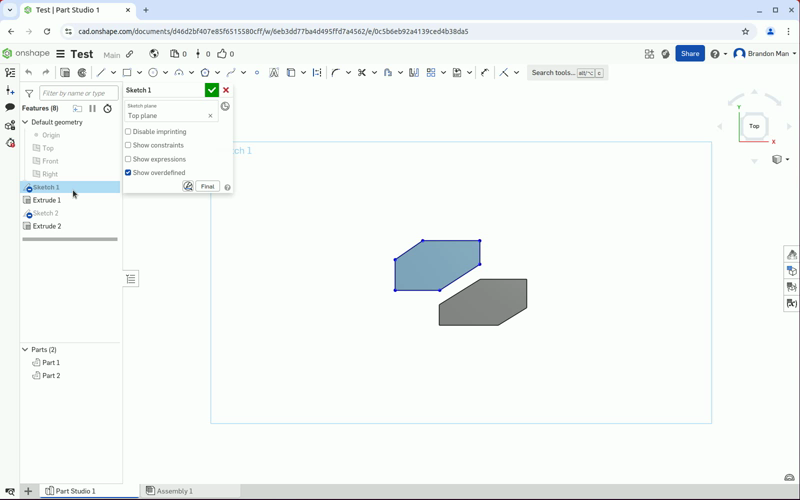
mouse_move(229, 92)
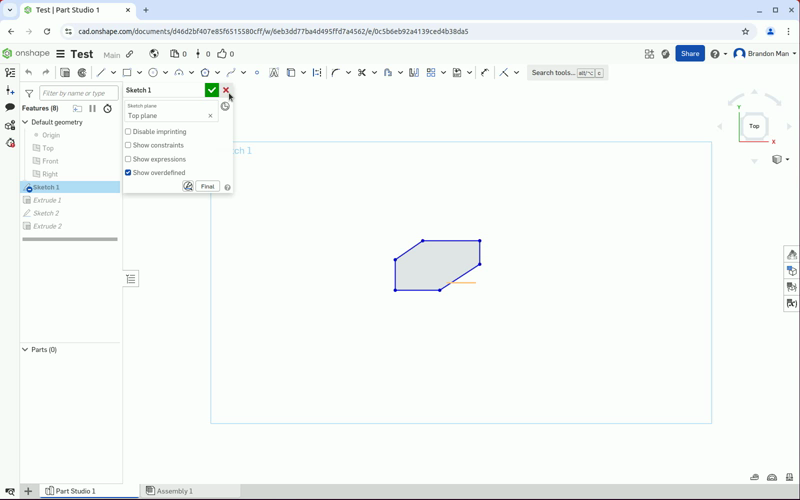
click(229, 92)
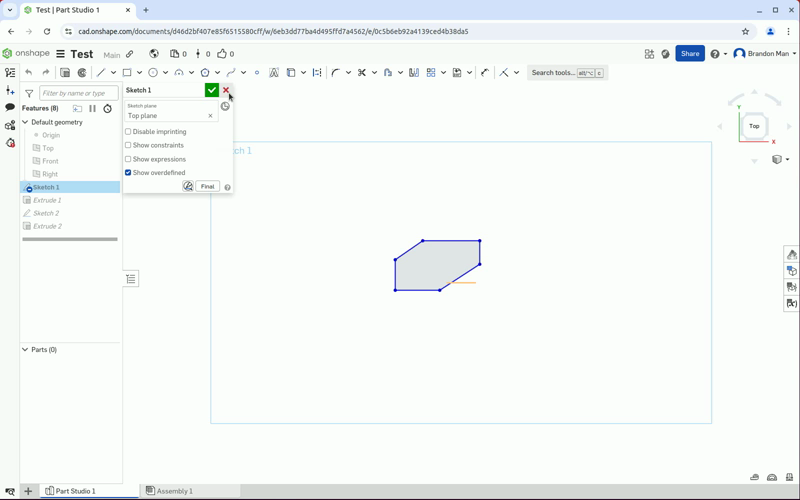
key(shift+s)
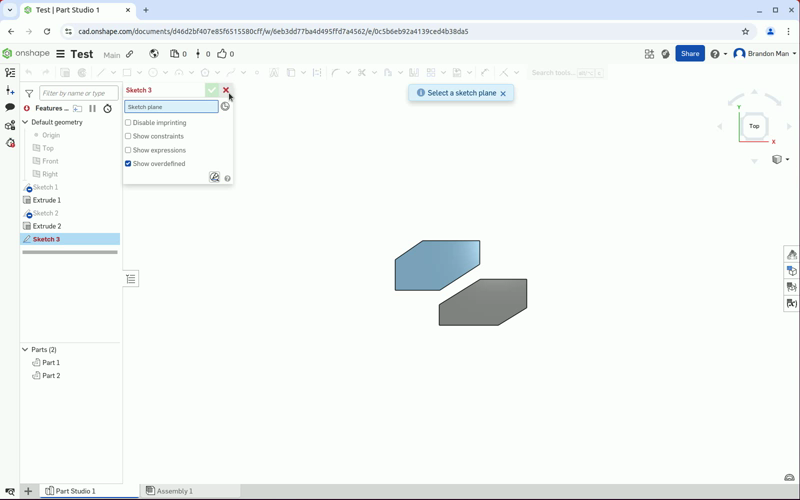
mouse_move(73, 150)
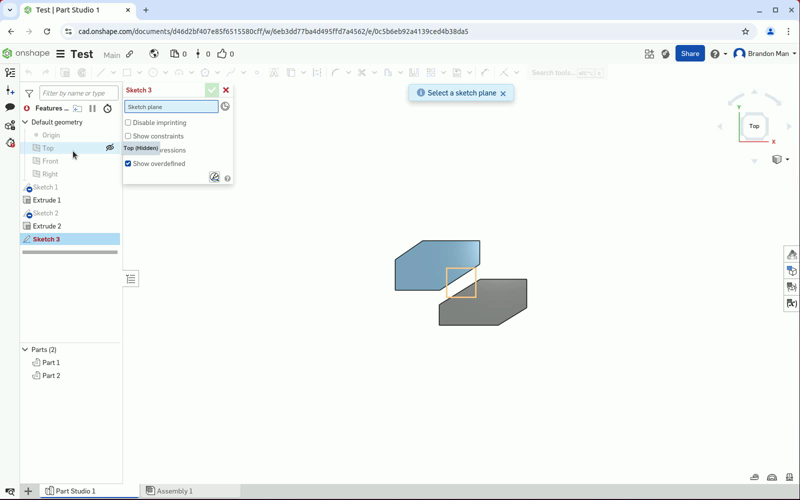
click(73, 150)
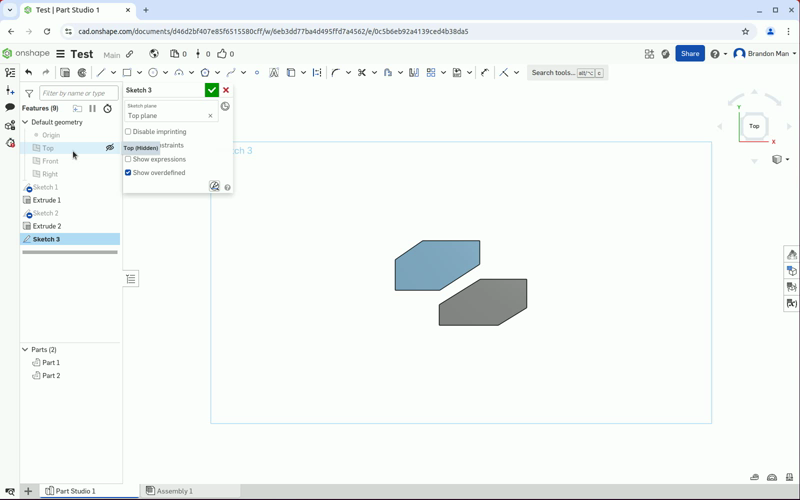
mouse_move(73, 352)
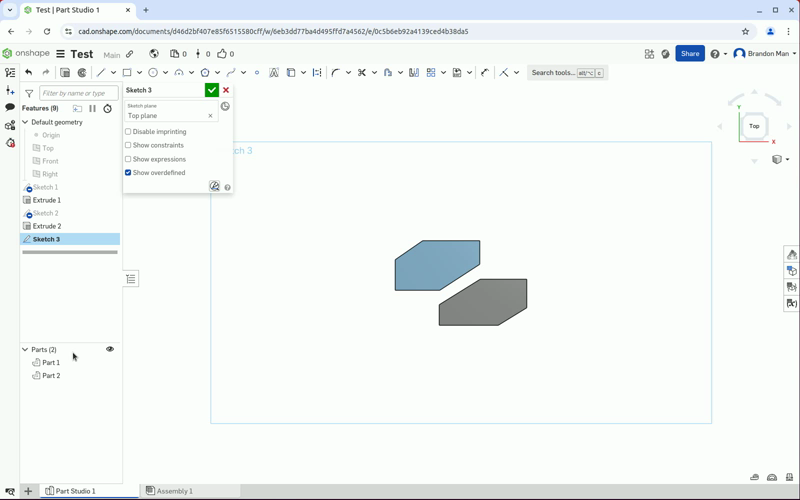
key(y)
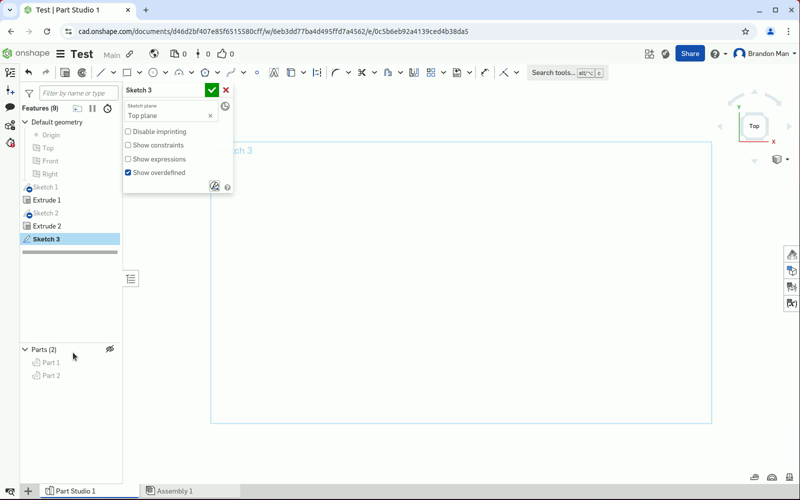
key(l)
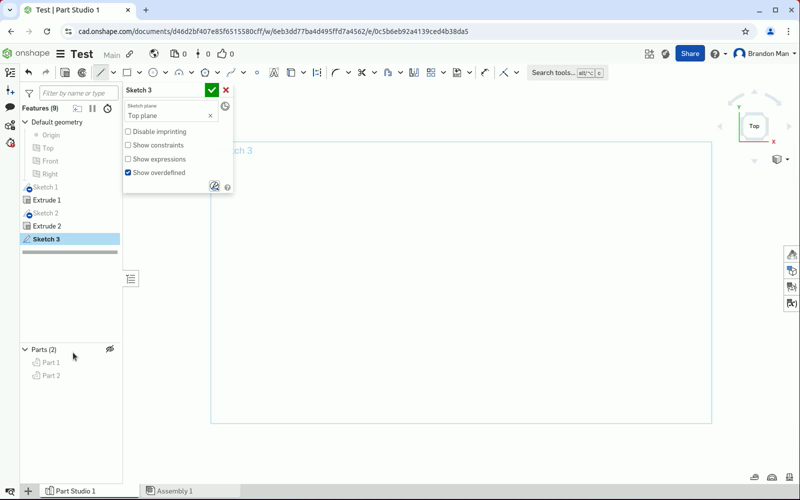
key_down(shift)
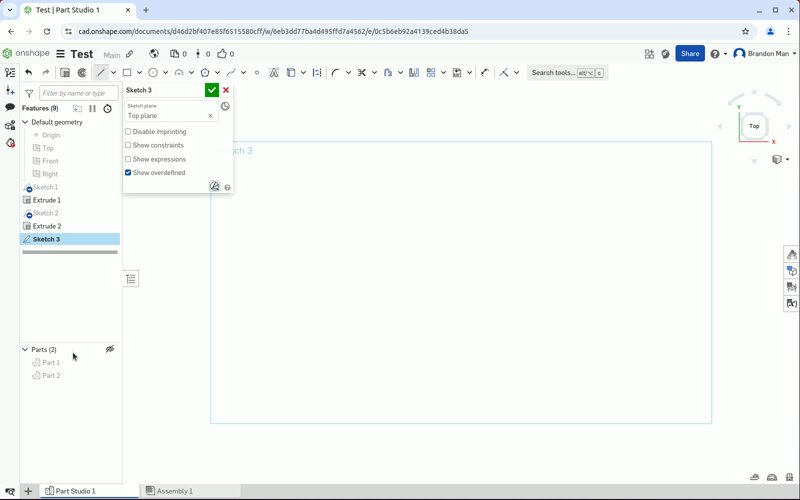
mouse_move(479, 240)
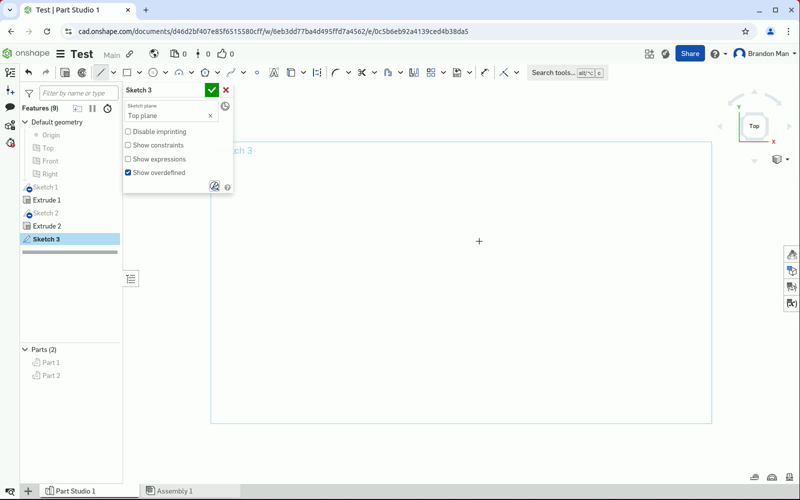
click(479, 240)
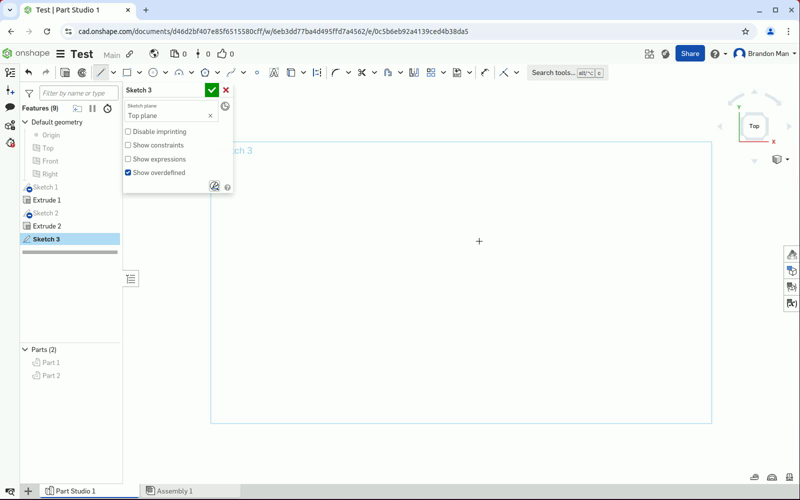
key_up(shift)
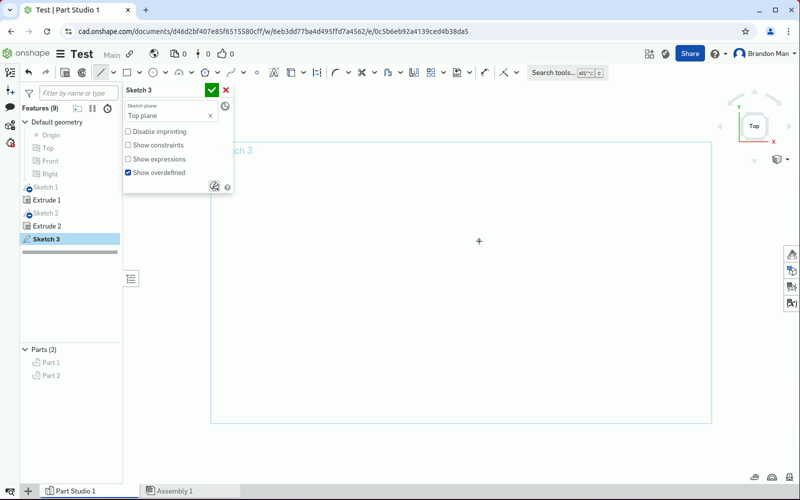
key_down(shift)
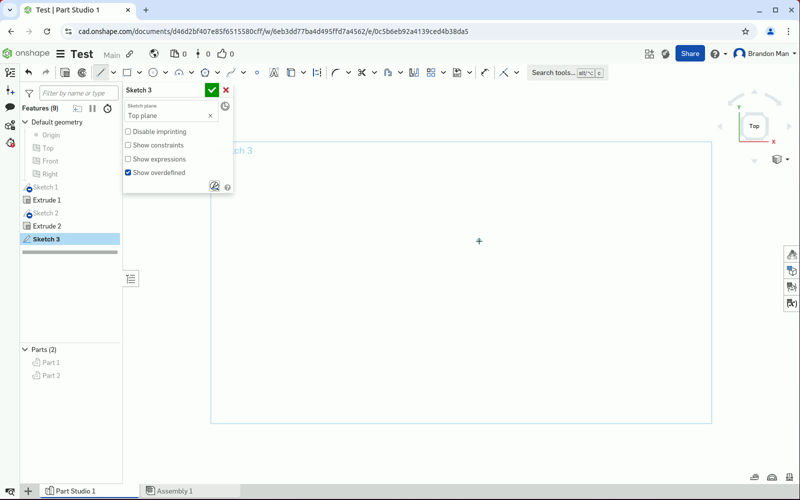
mouse_move(509, 240)
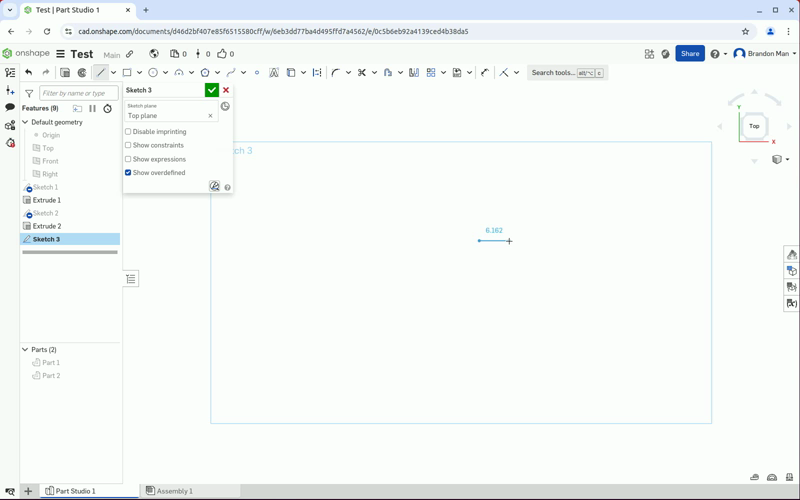
mouse_move(514, 240)
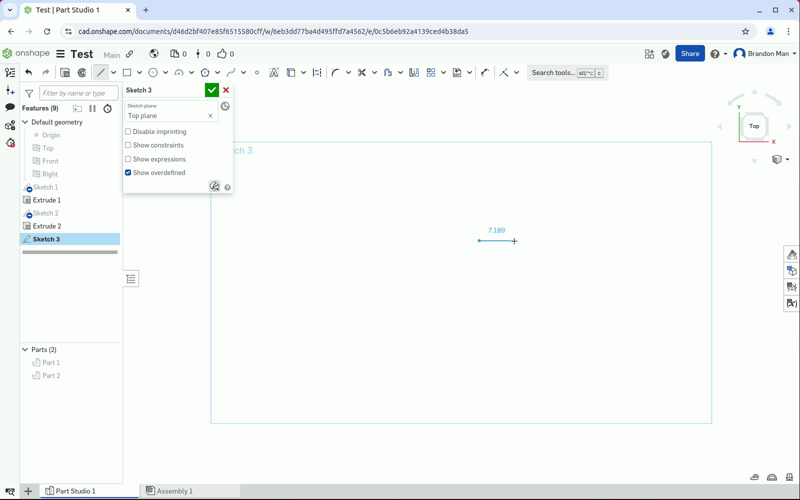
click(514, 240)
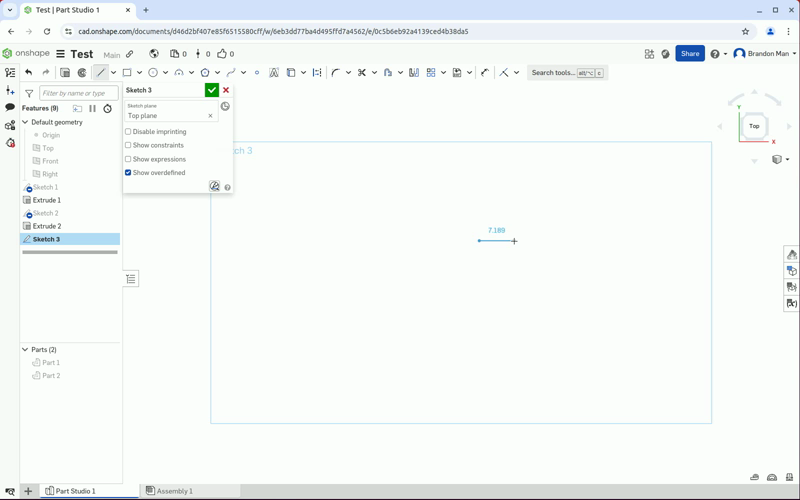
key_up(shift)
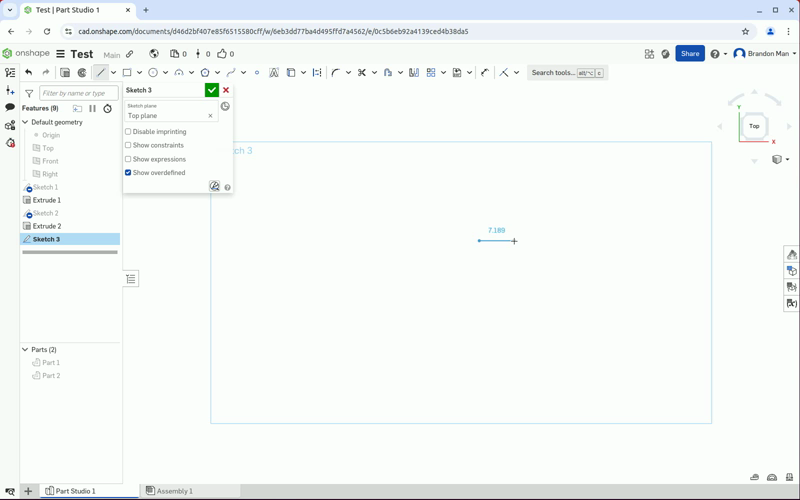
key_down(shift)
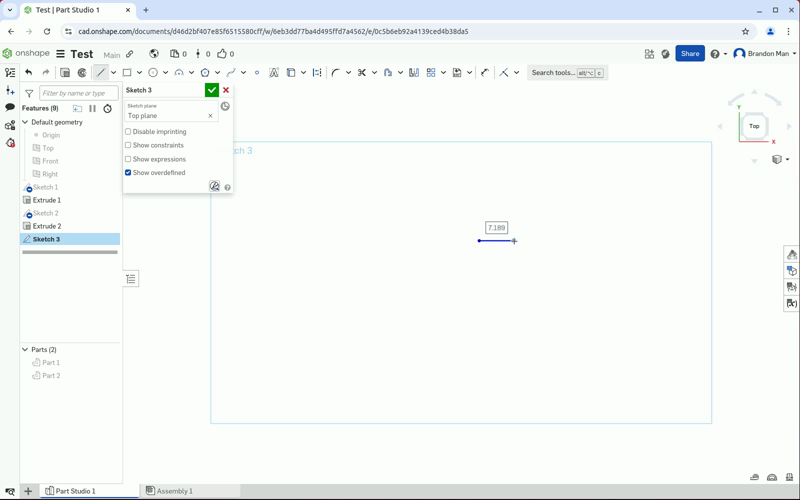
mouse_move(573, 202)
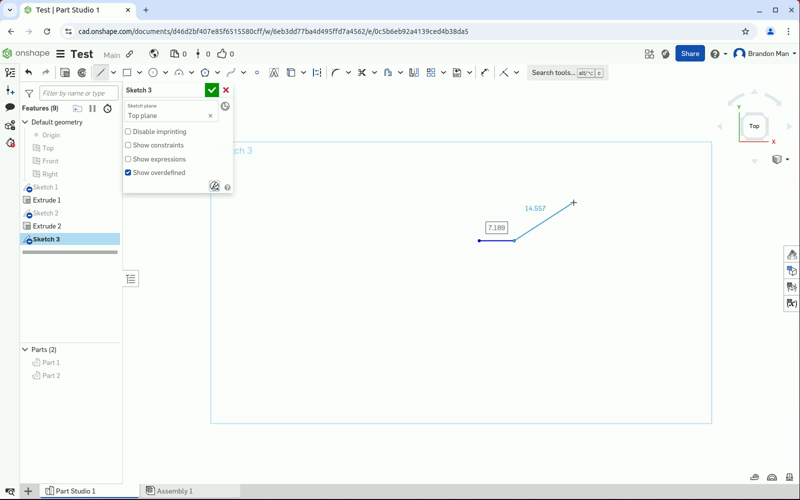
click(573, 202)
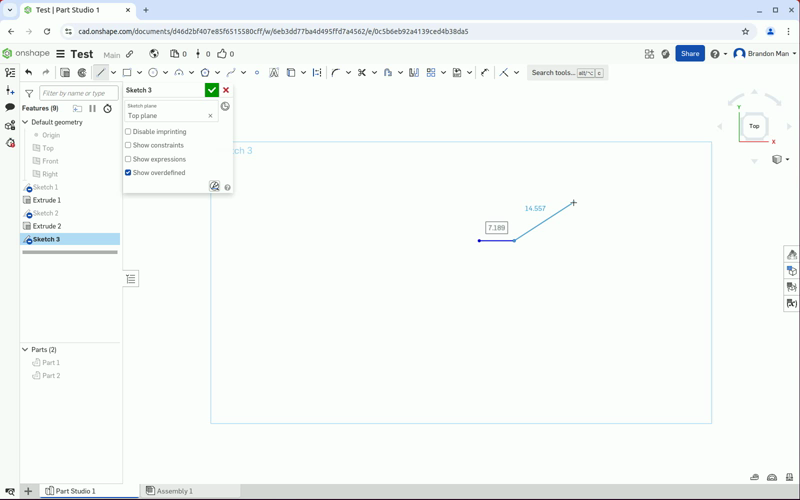
key_up(shift)
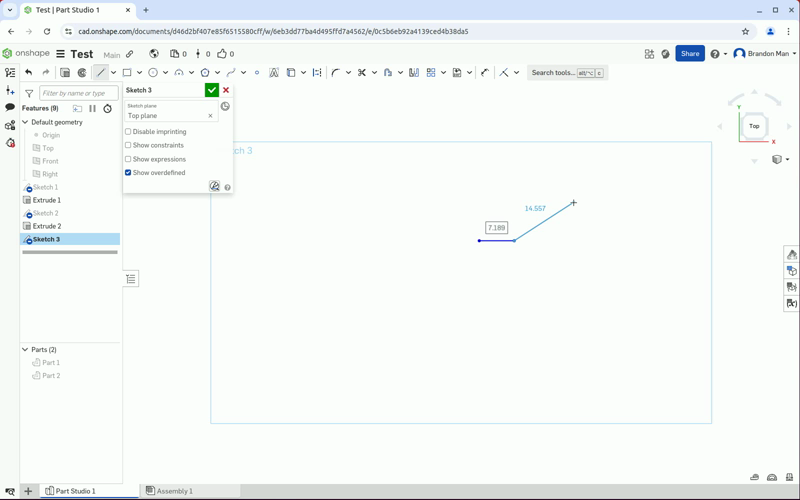
key_down(shift)
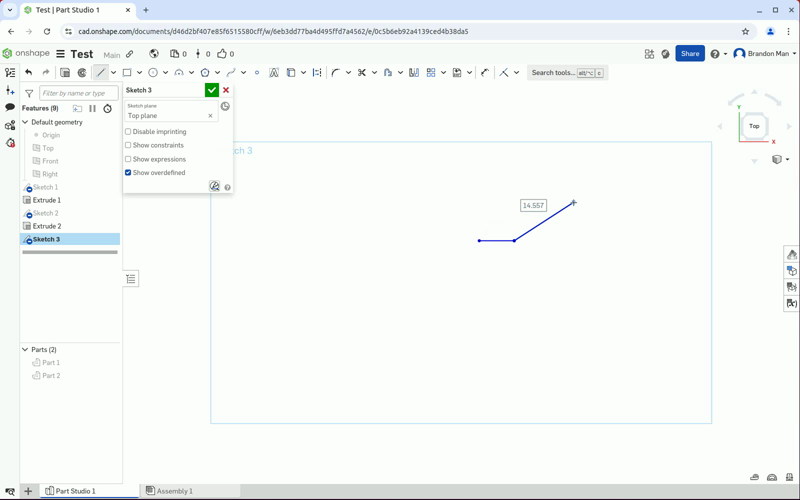
mouse_move(479, 202)
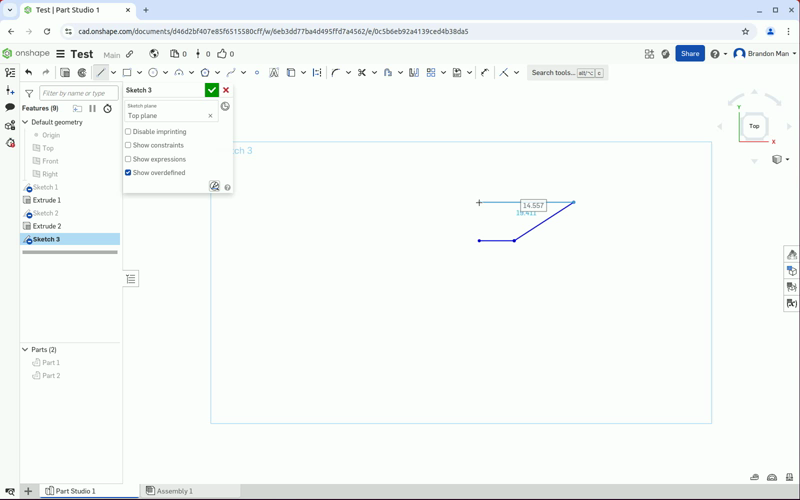
click(479, 202)
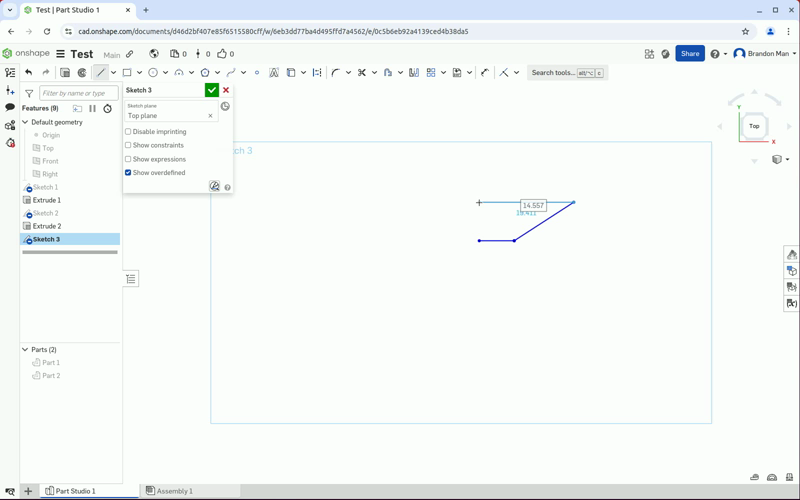
key_up(shift)
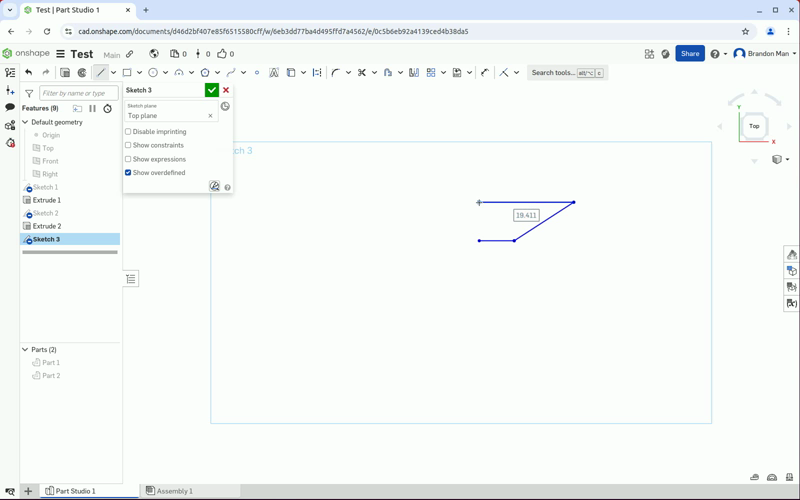
mouse_move(509, 202)
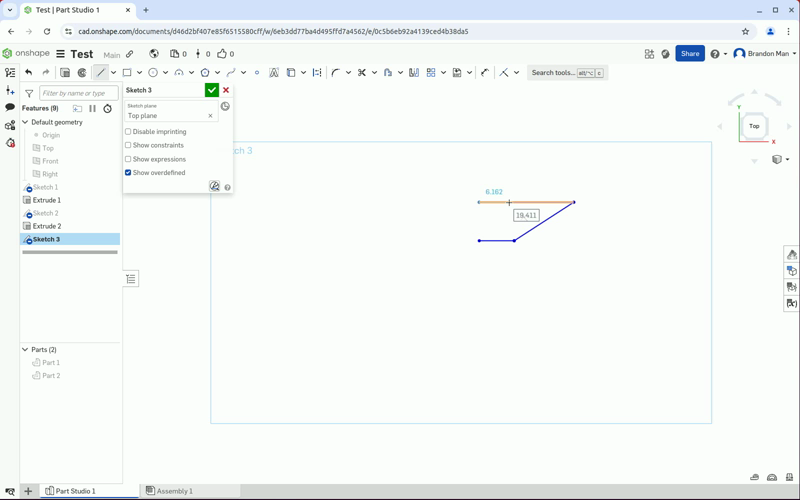
key_down(shift)
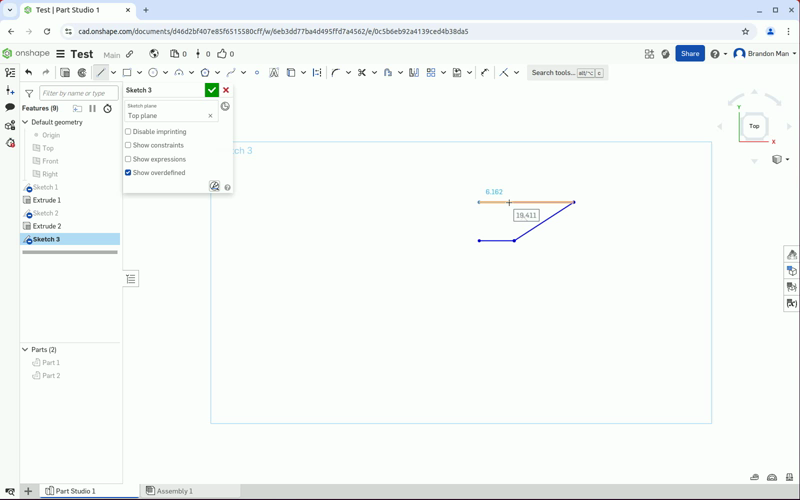
mouse_move(479, 240)
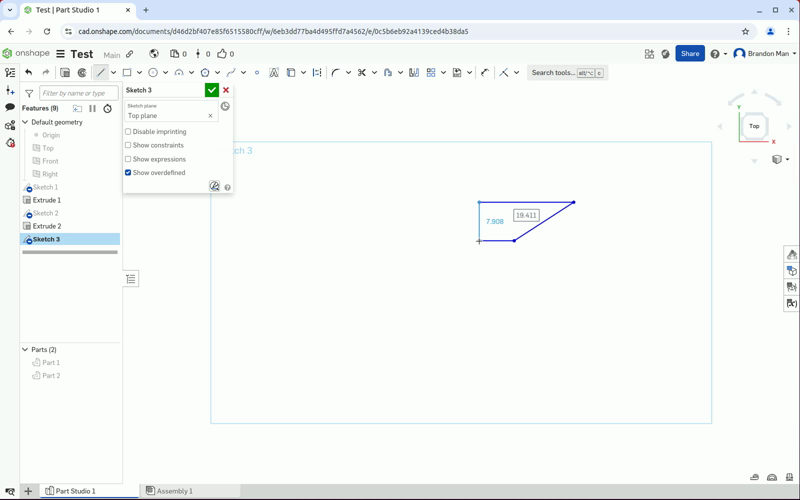
key_up(shift)
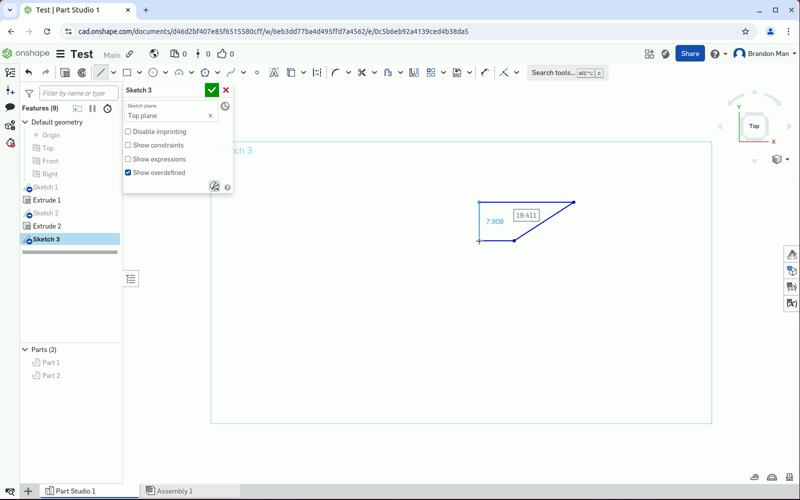
click(479, 240)
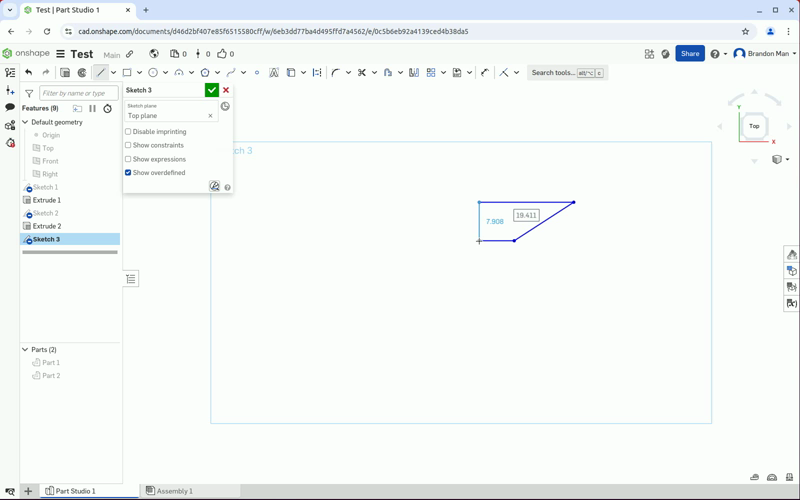
key(esc)
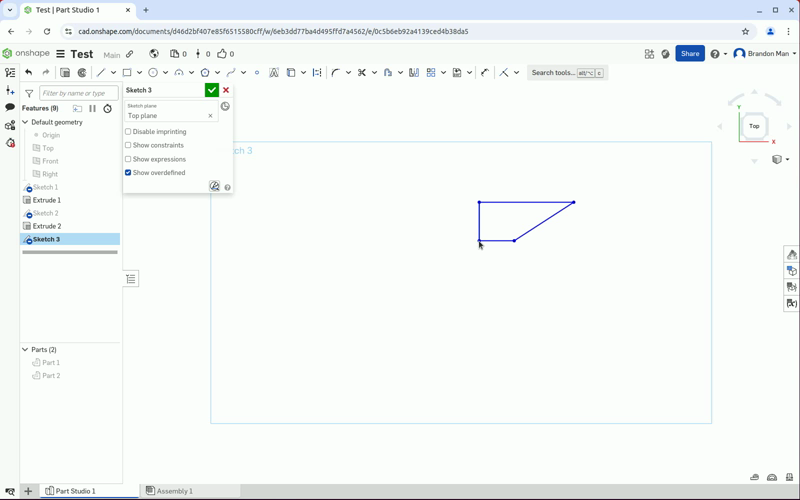
mouse_move(483, 208)
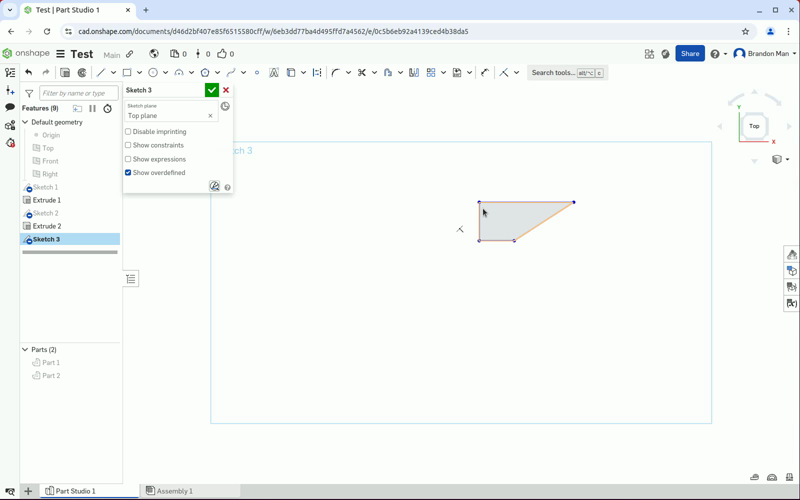
click(483, 208)
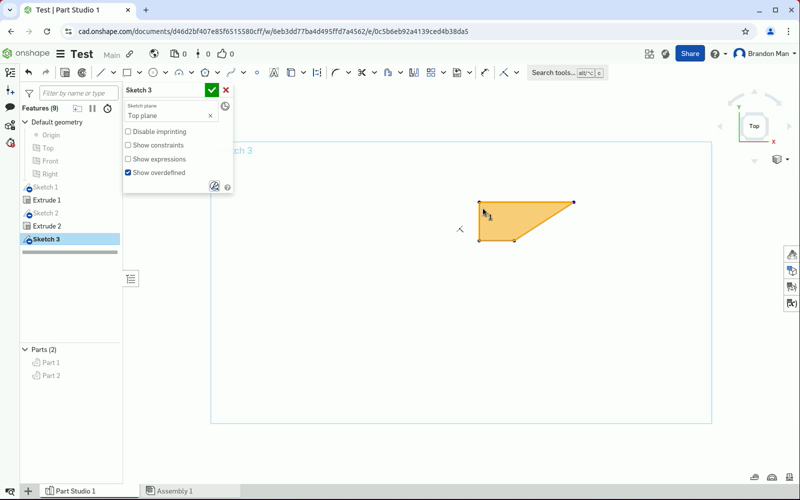
mouse_move(73, 352)
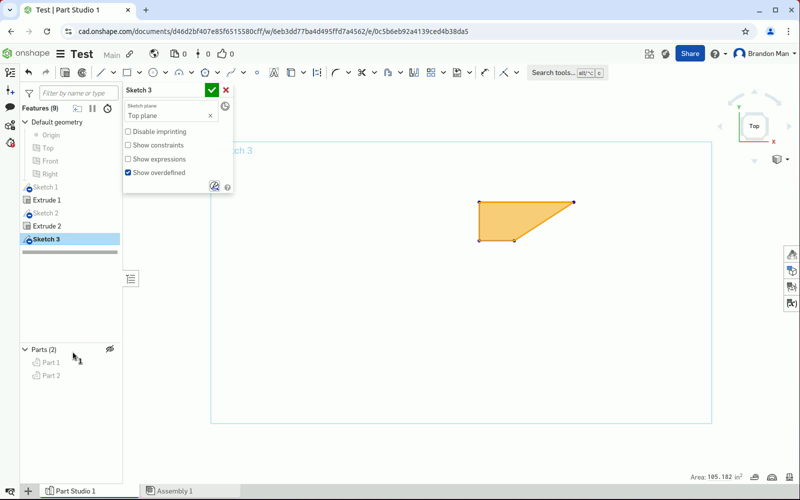
key(shift+y)
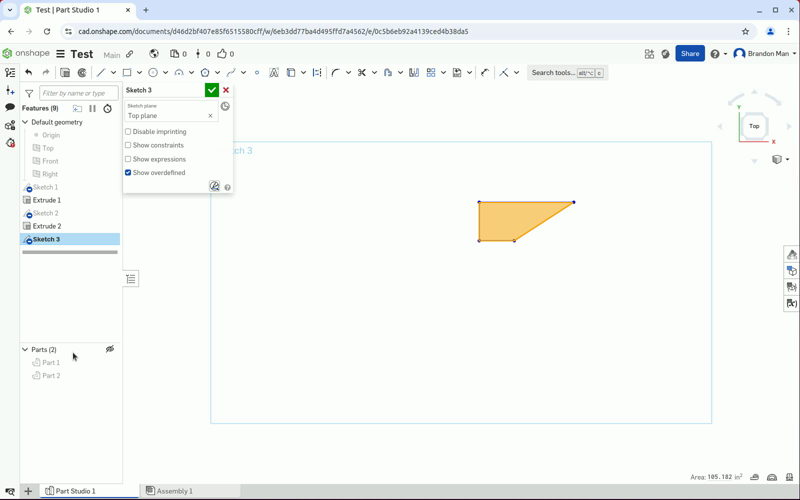
key(shift+e)
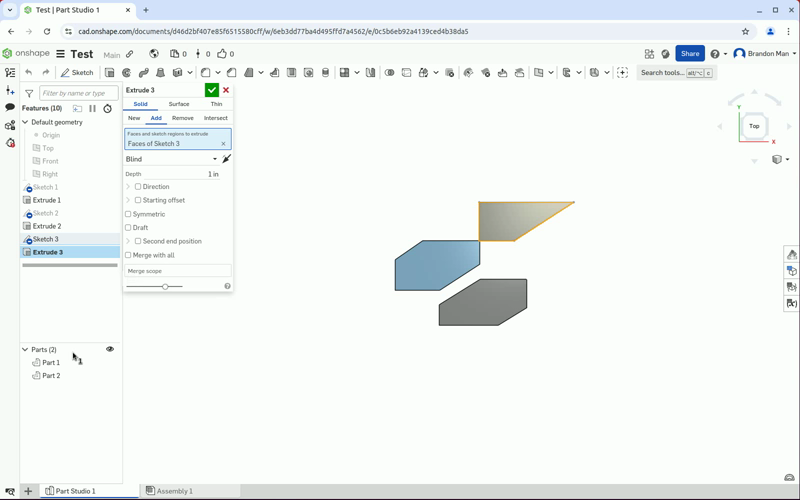
mouse_move(143, 106)
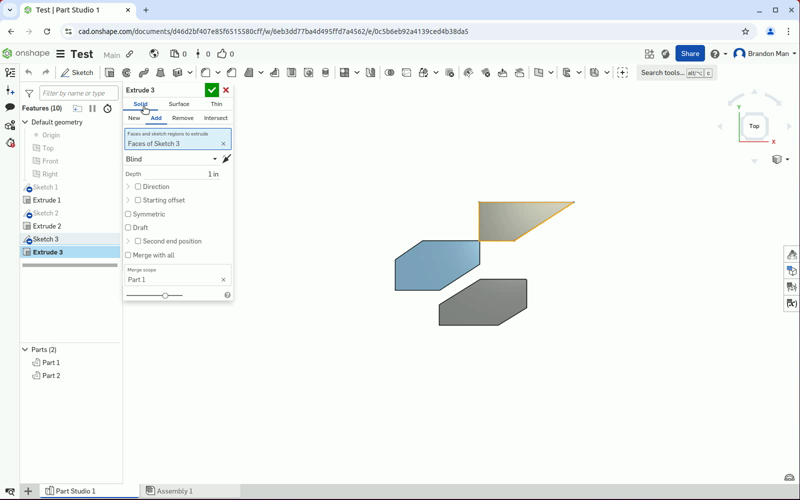
click(143, 106)
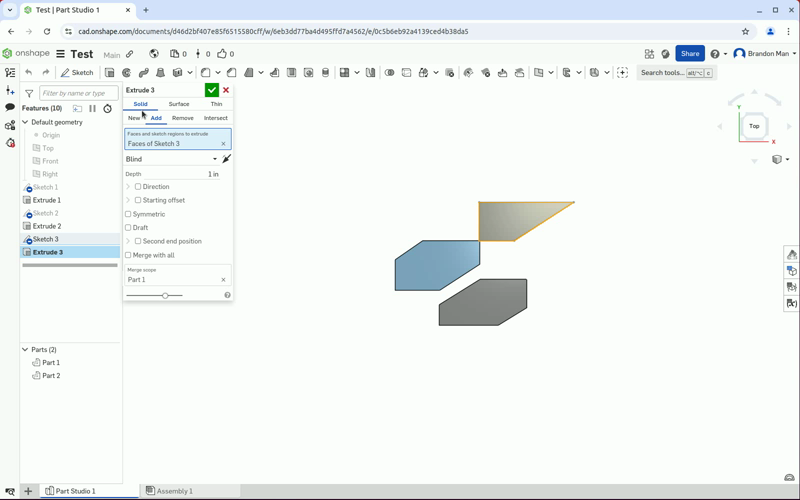
mouse_move(137, 120)
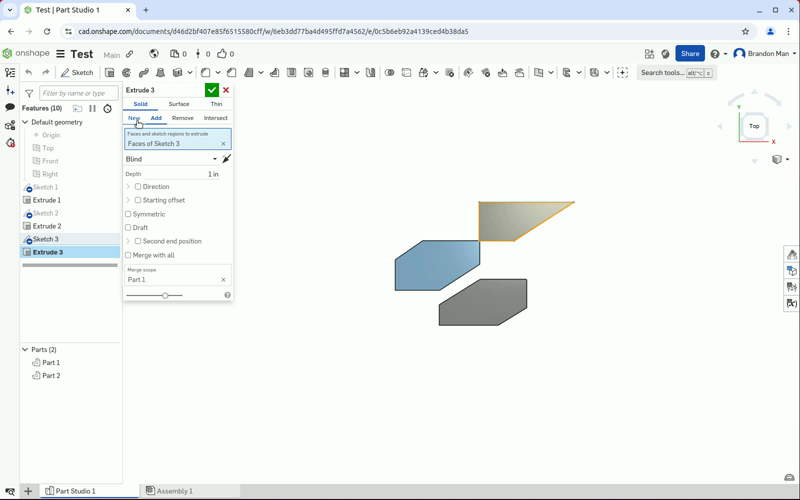
click(137, 120)
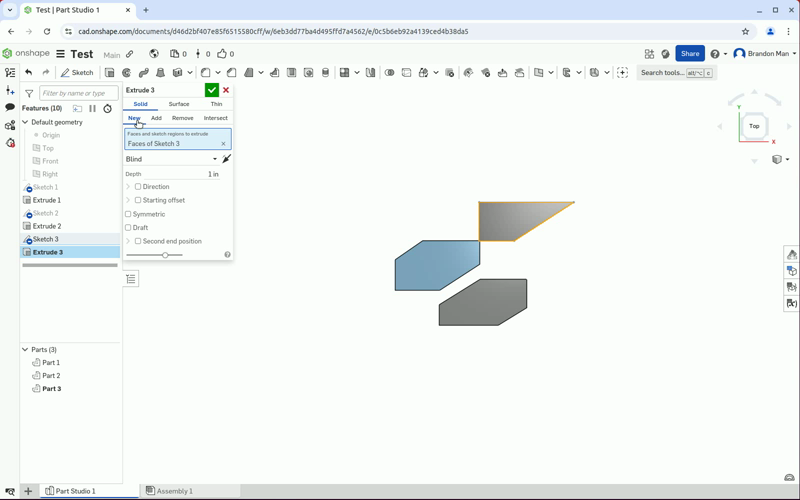
key(tab, 4)
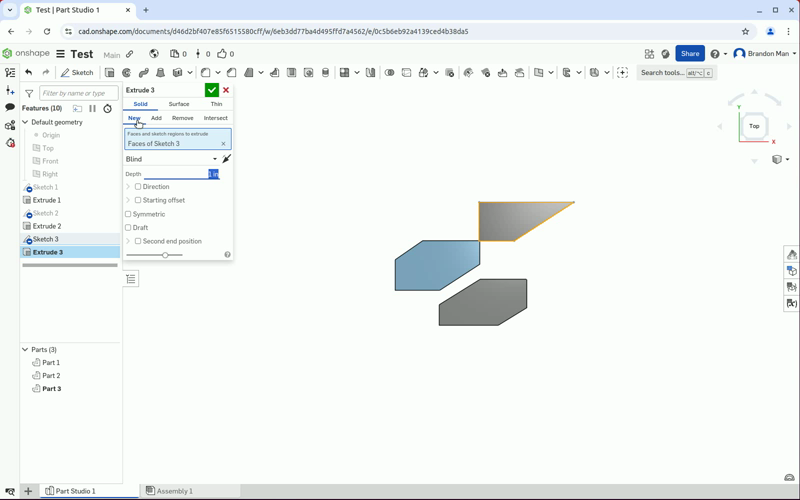
text(11.073)
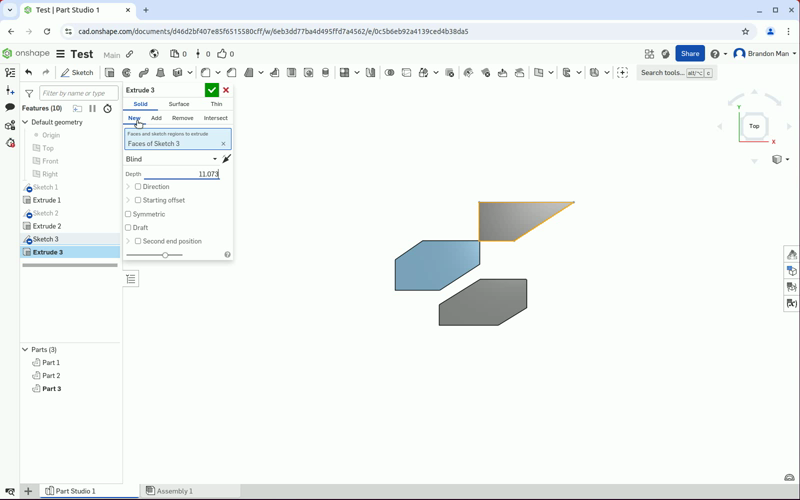
key(enter)
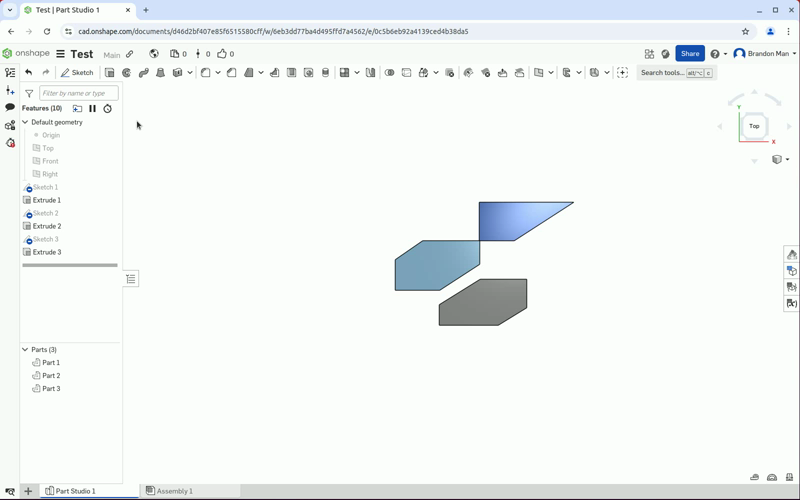
key(shift+h)
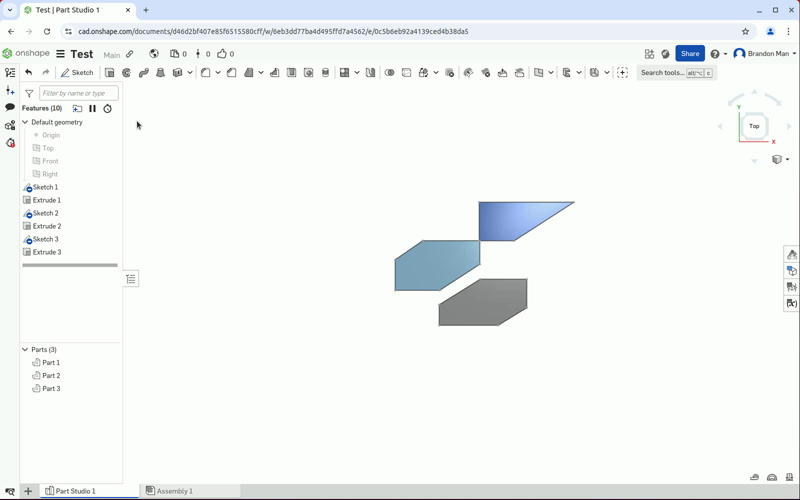
key(shift+h)
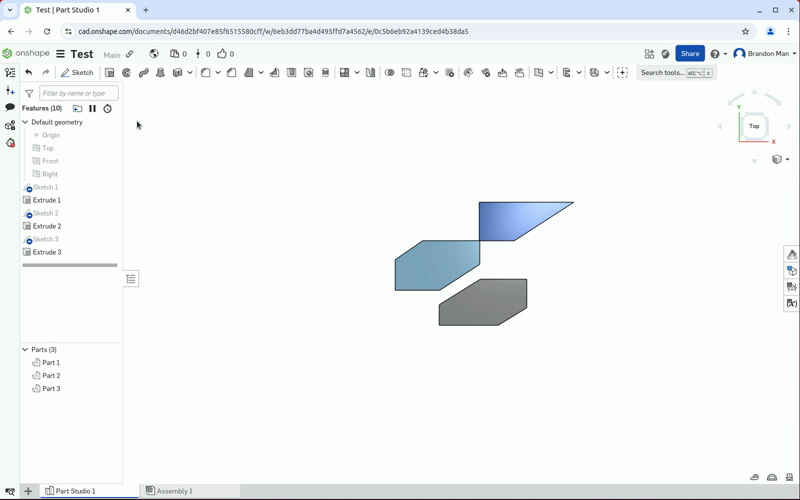
mouse_move(73, 189)
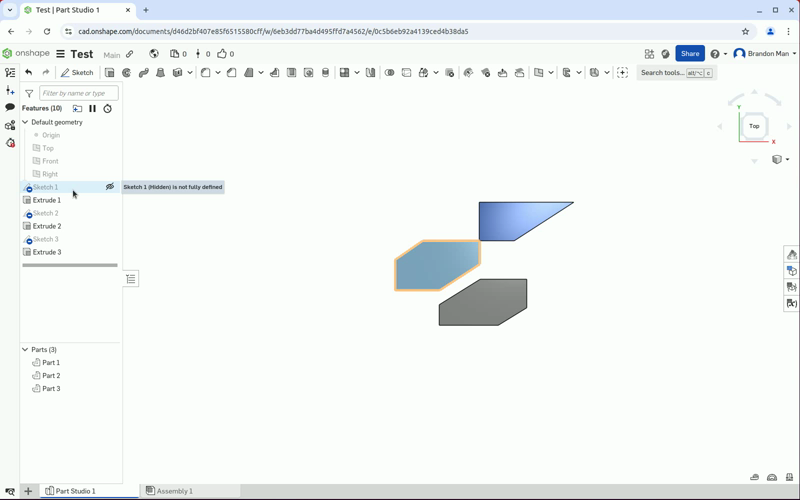
click(73, 189)
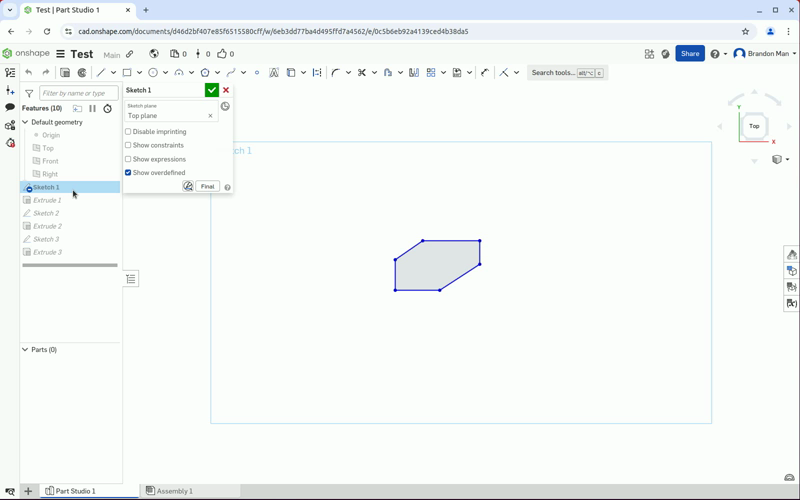
mouse_move(229, 92)
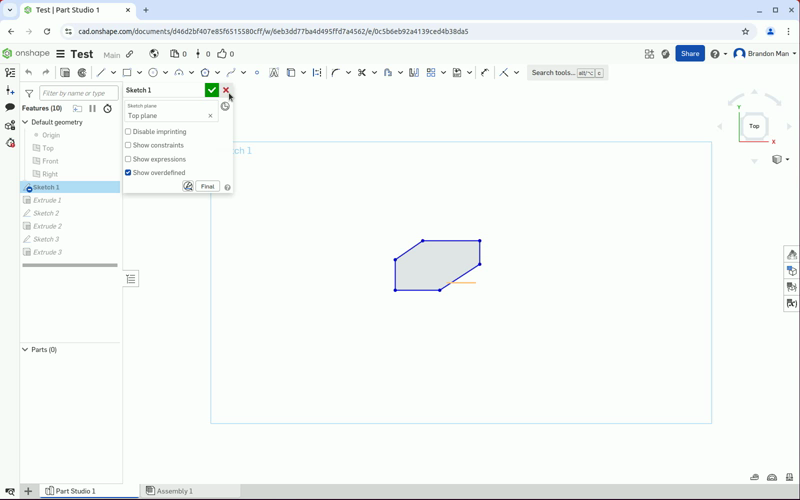
click(229, 92)
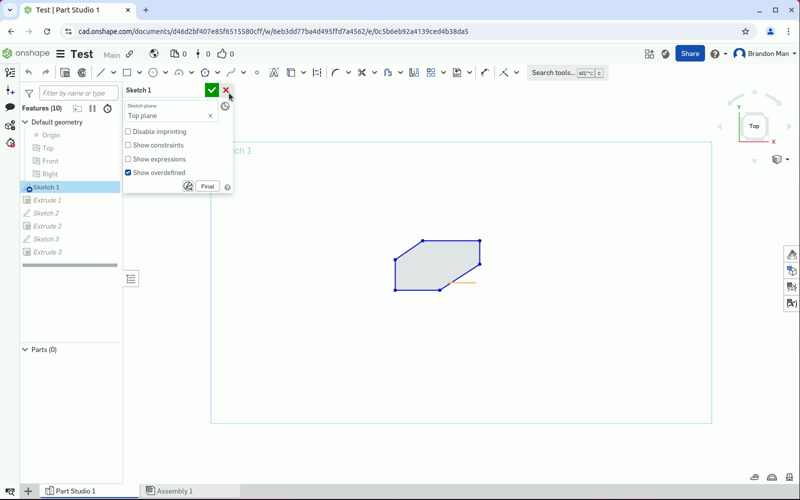
key(shift+s)
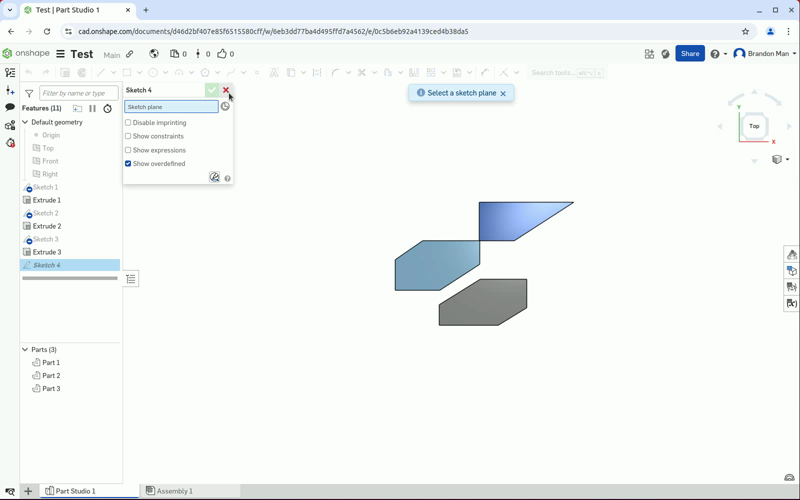
mouse_move(73, 150)
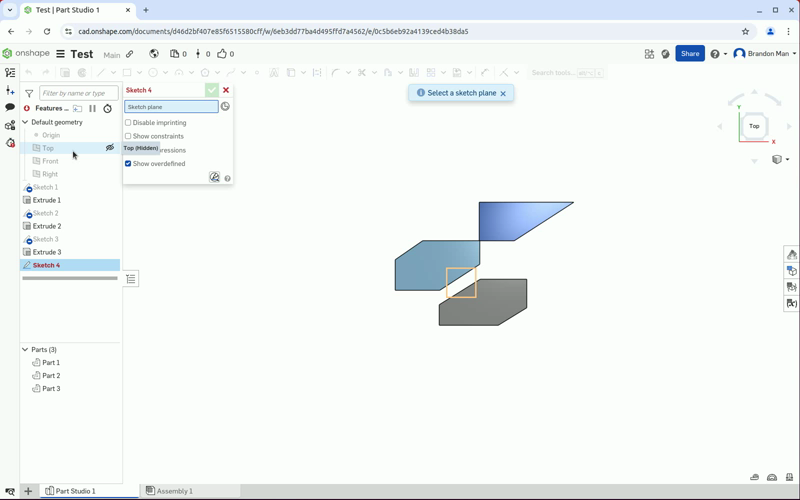
click(73, 150)
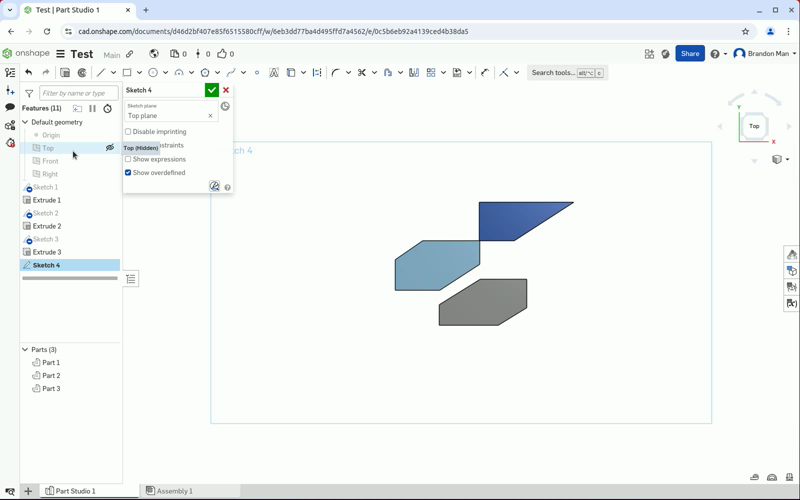
mouse_move(73, 352)
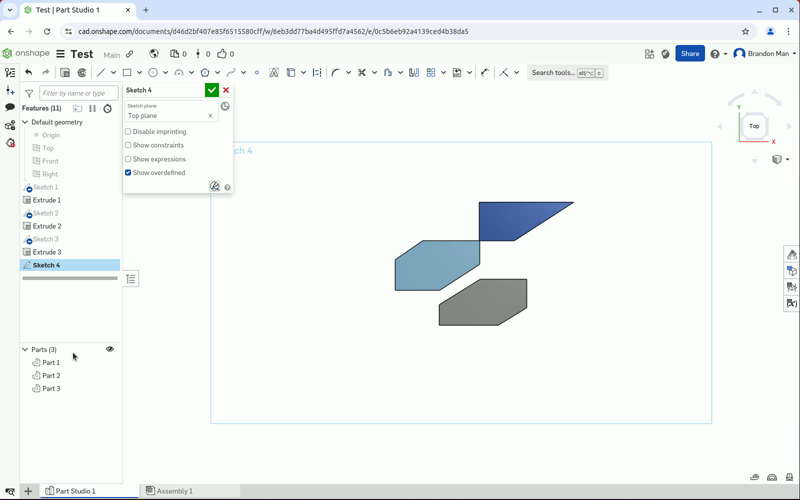
key(y)
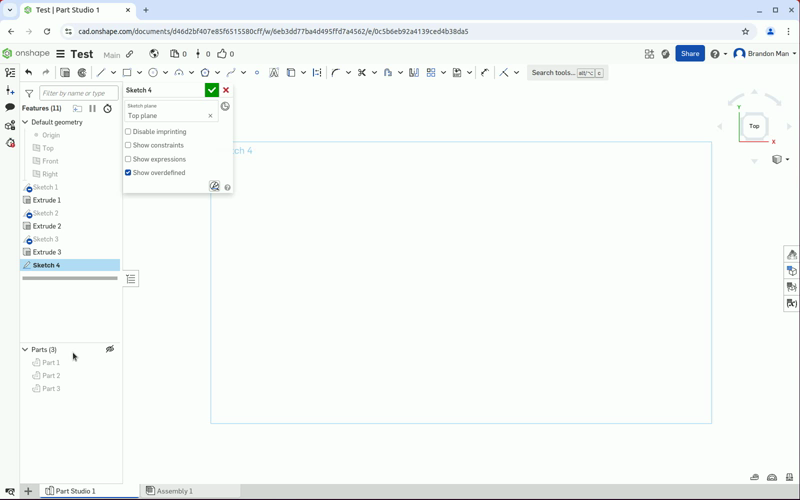
key(l)
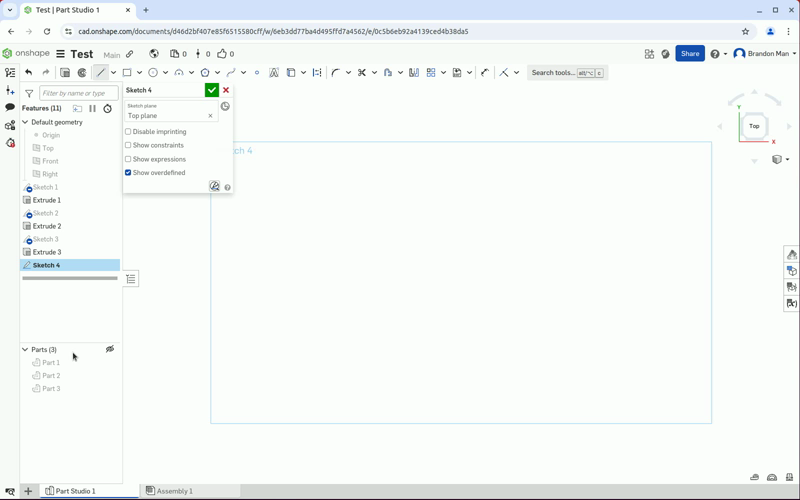
key_down(shift)
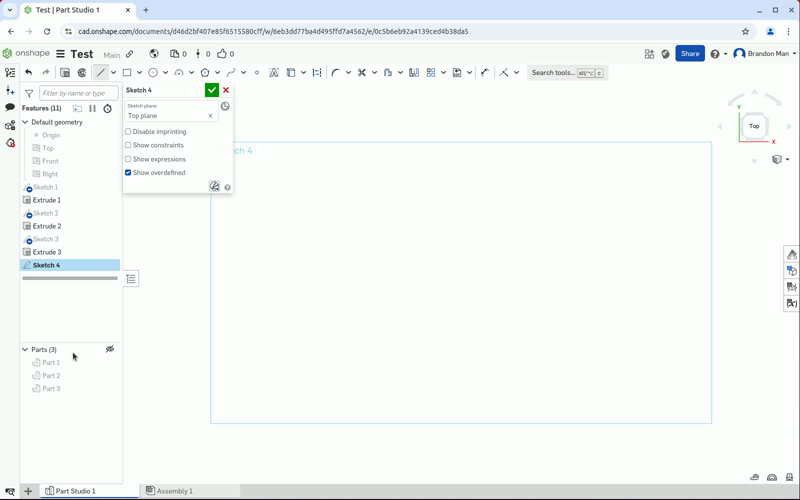
mouse_move(526, 279)
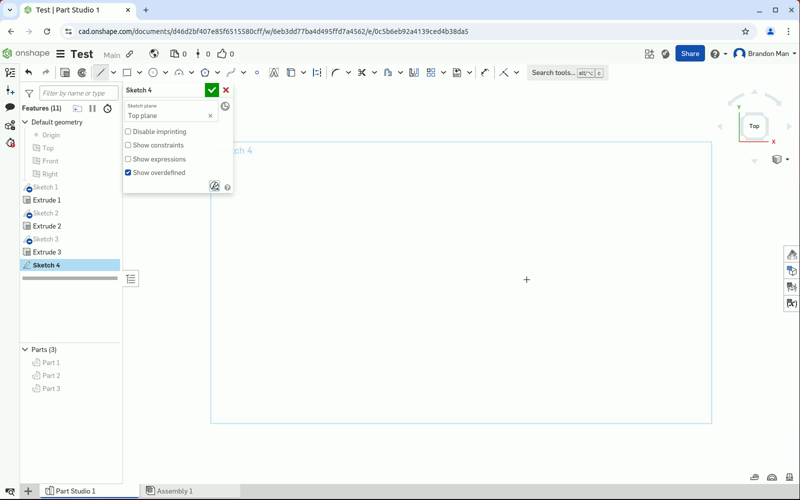
click(526, 279)
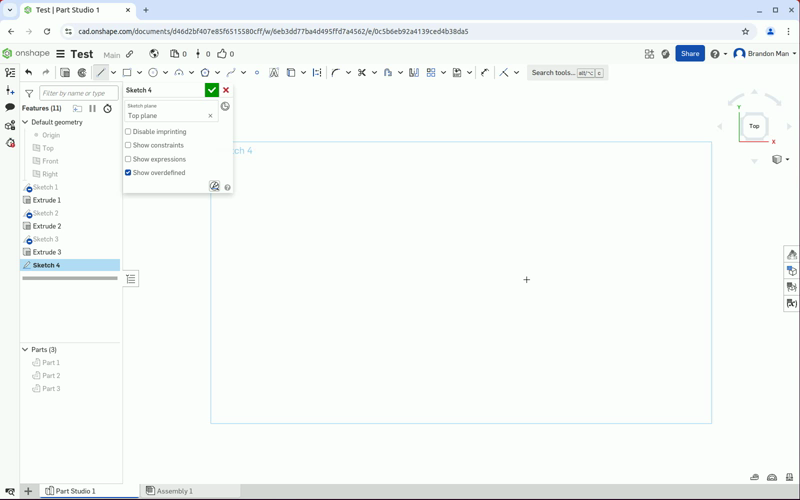
key_up(shift)
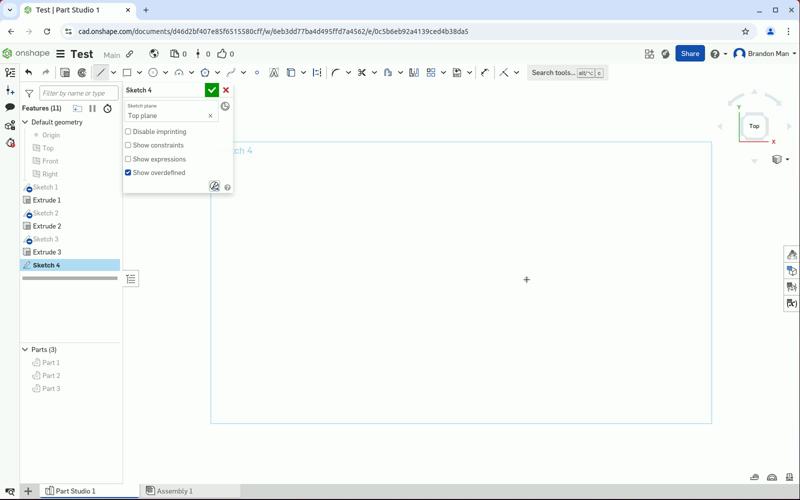
key_down(shift)
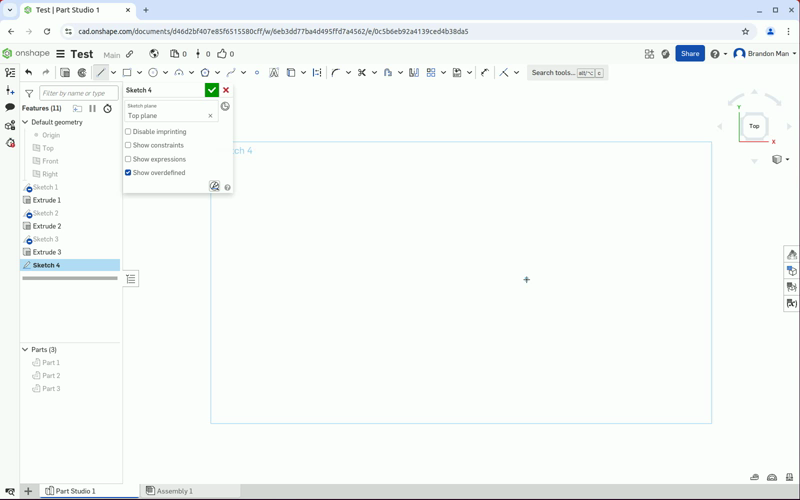
mouse_move(556, 279)
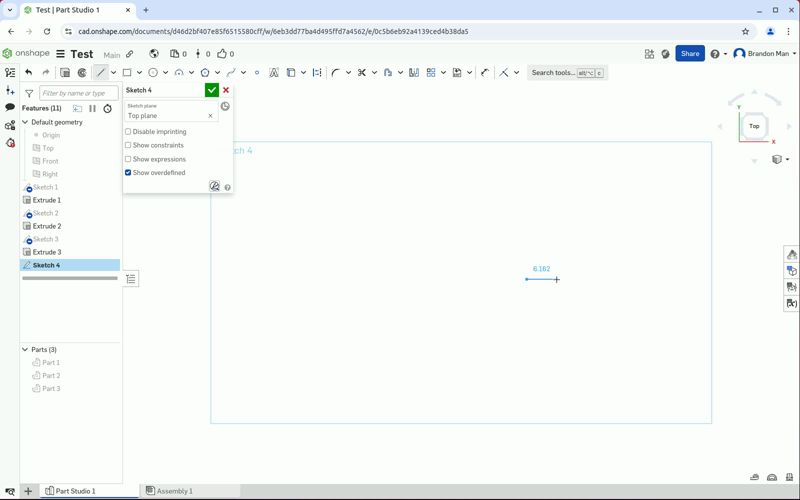
mouse_move(573, 279)
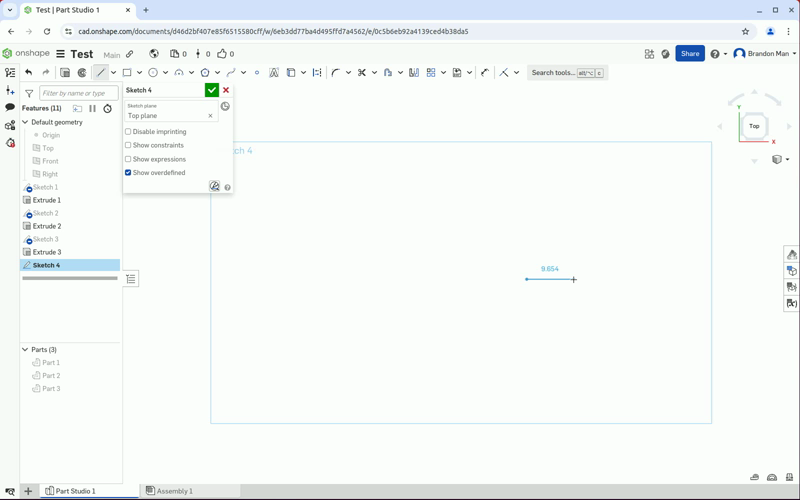
click(573, 279)
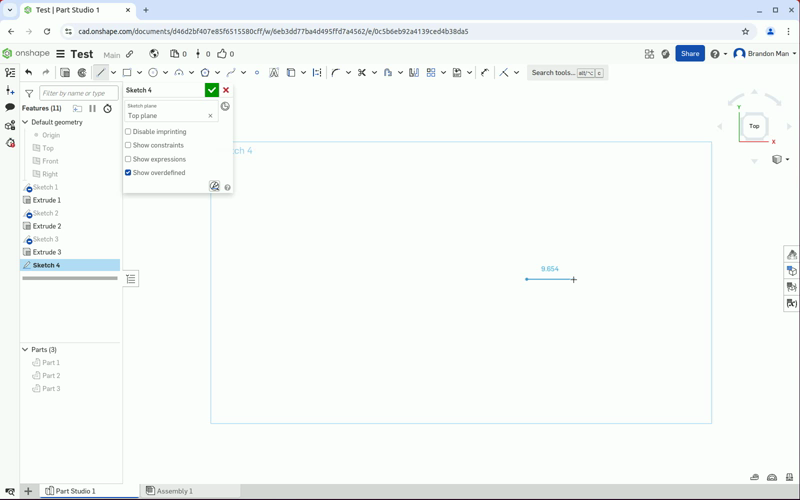
key_up(shift)
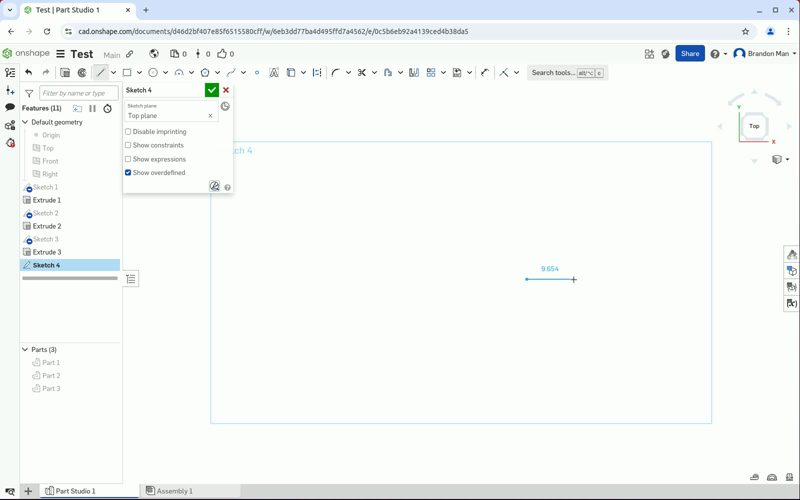
key_down(shift)
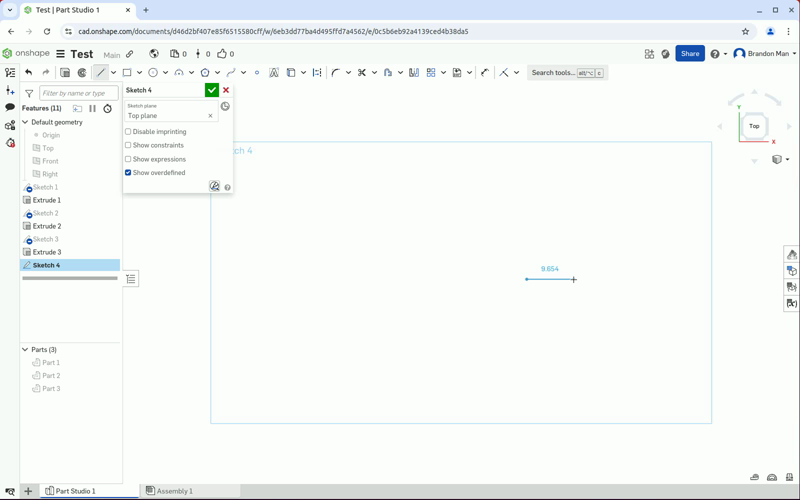
mouse_move(573, 201)
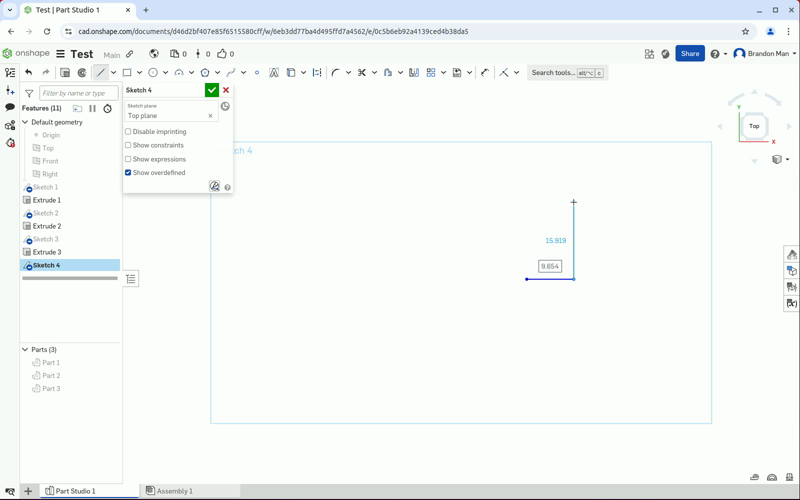
click(573, 201)
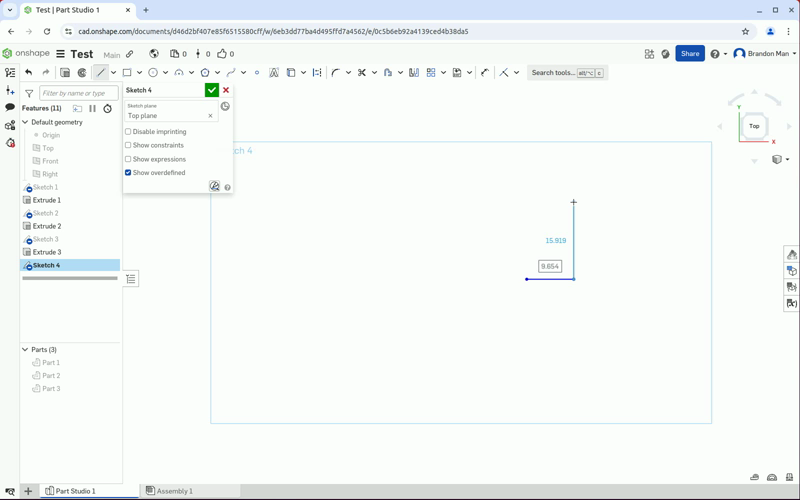
key_up(shift)
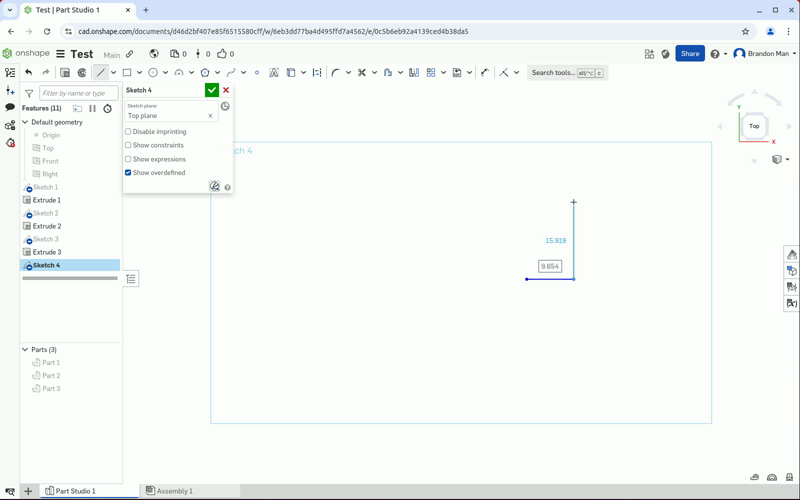
key_down(shift)
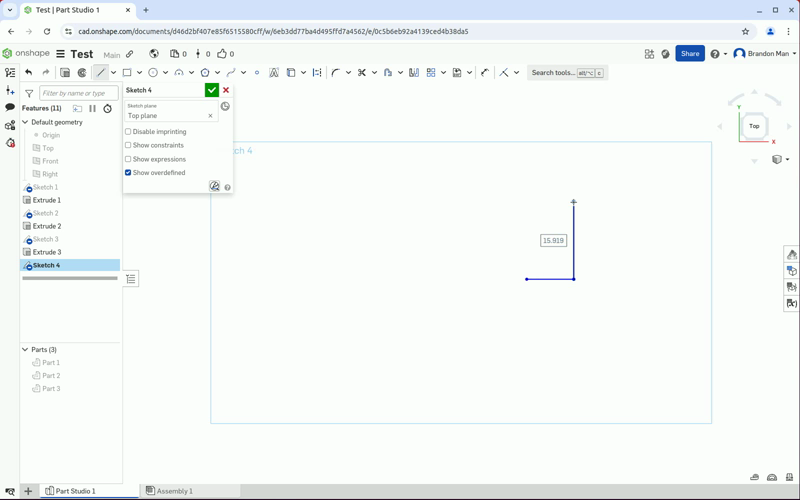
mouse_move(526, 240)
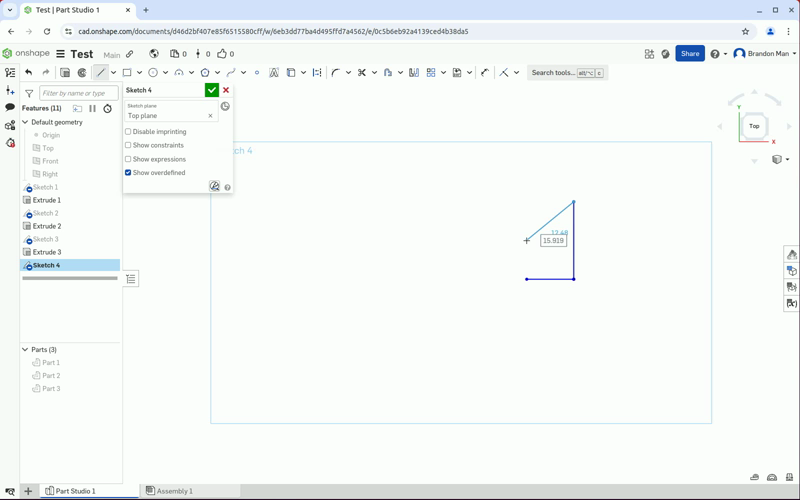
click(526, 240)
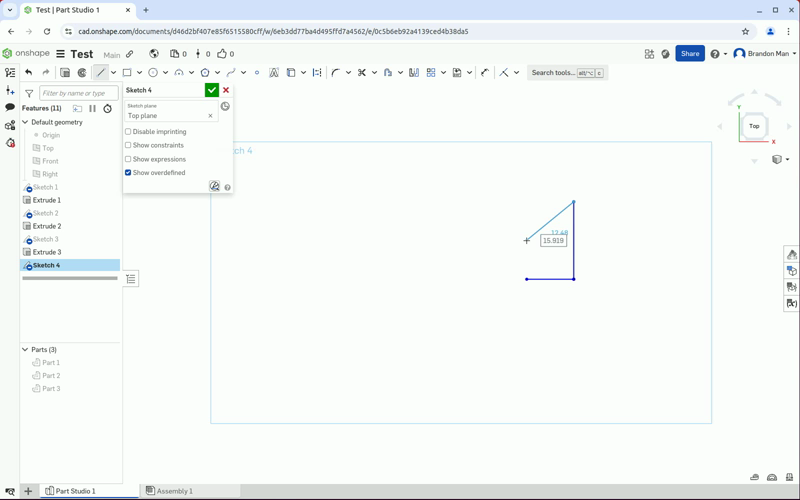
key_up(shift)
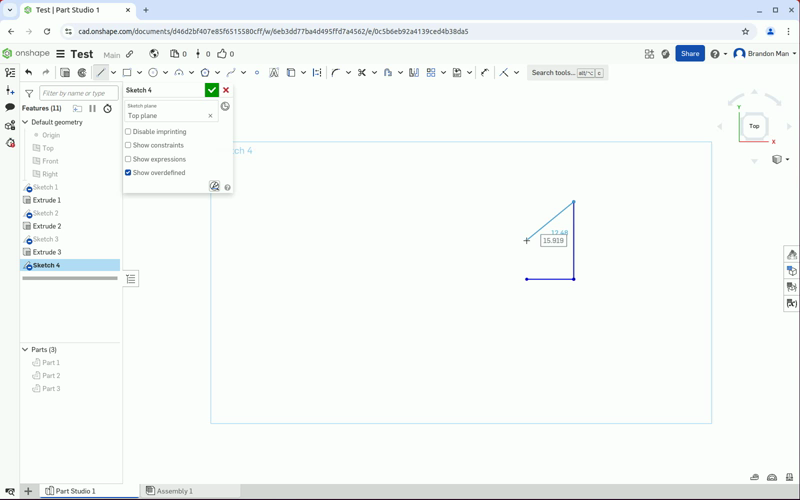
mouse_move(556, 240)
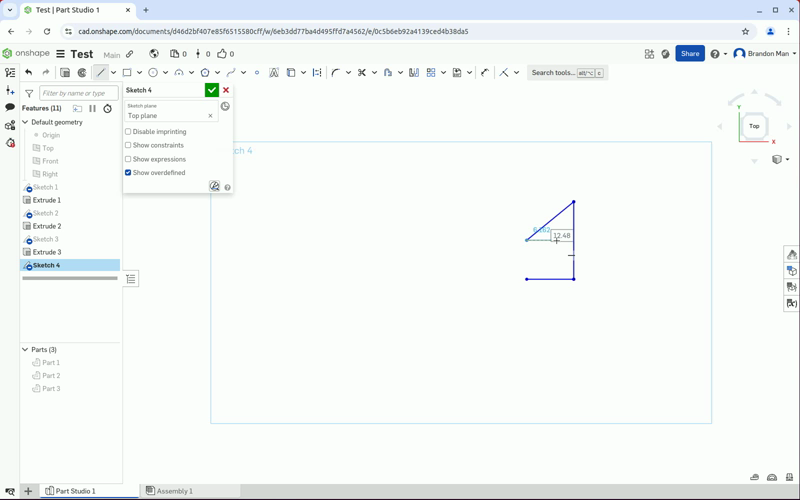
key_down(shift)
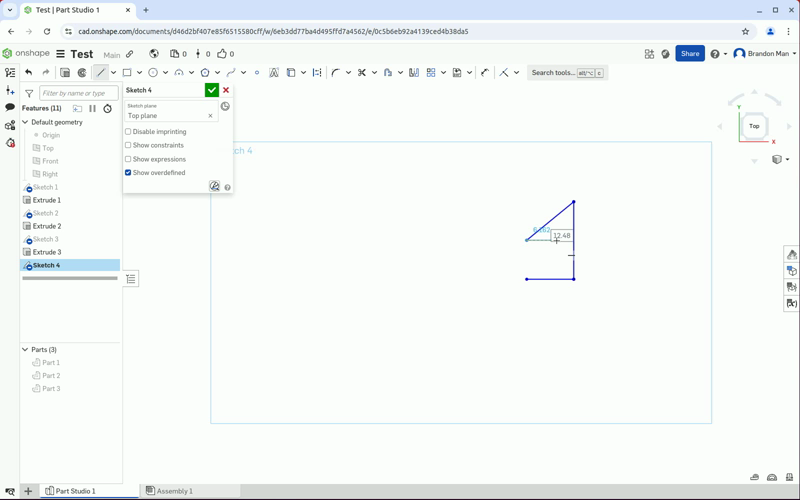
mouse_move(526, 279)
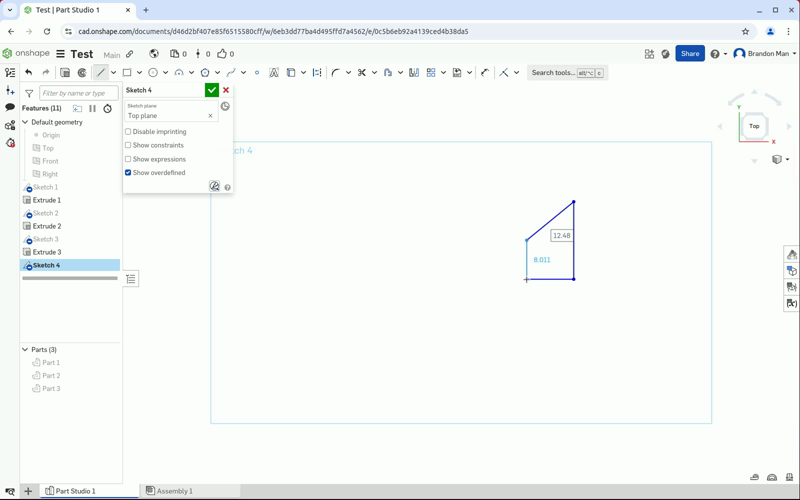
key_up(shift)
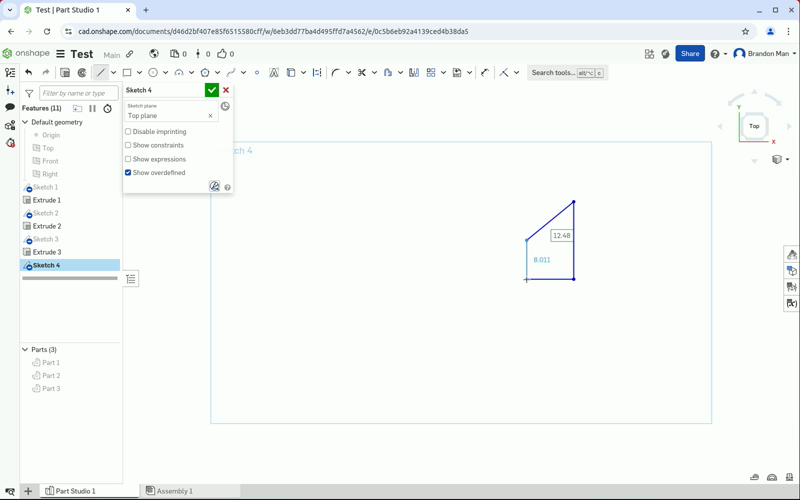
click(526, 279)
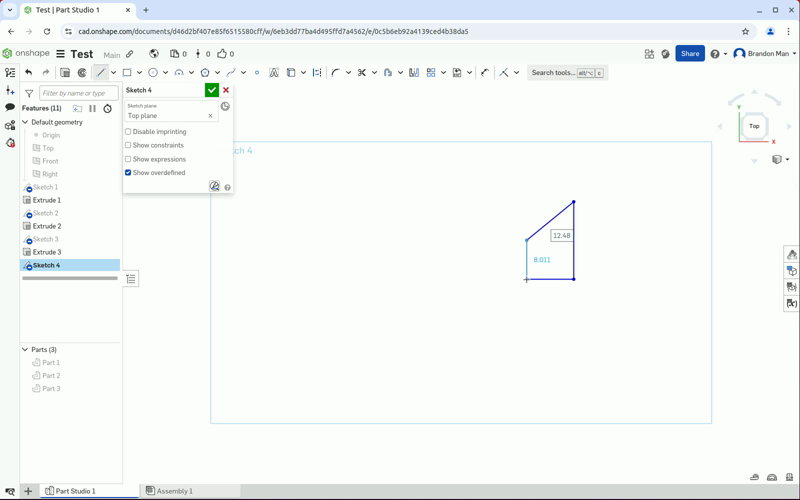
key(esc)
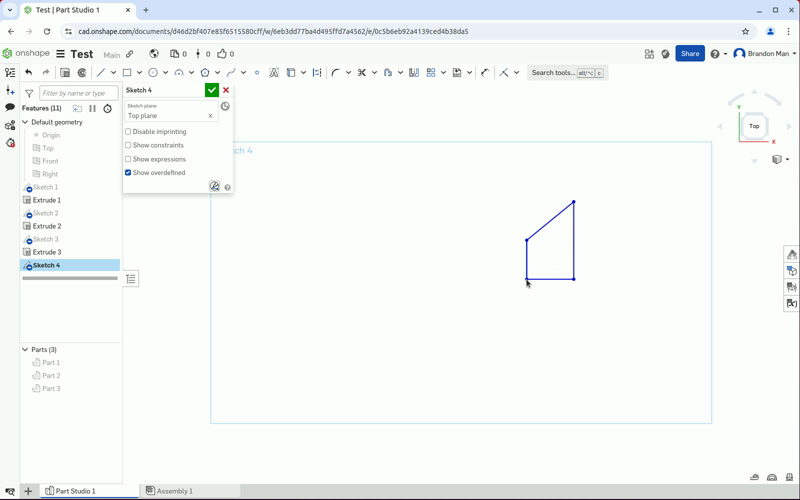
mouse_move(563, 235)
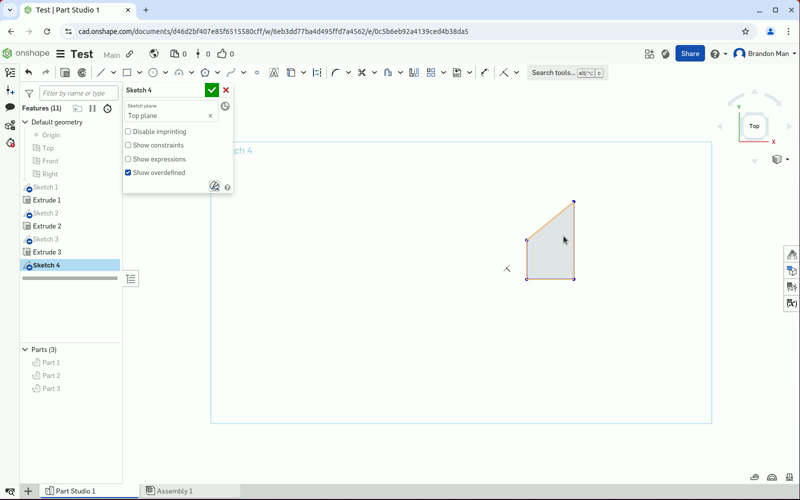
click(563, 235)
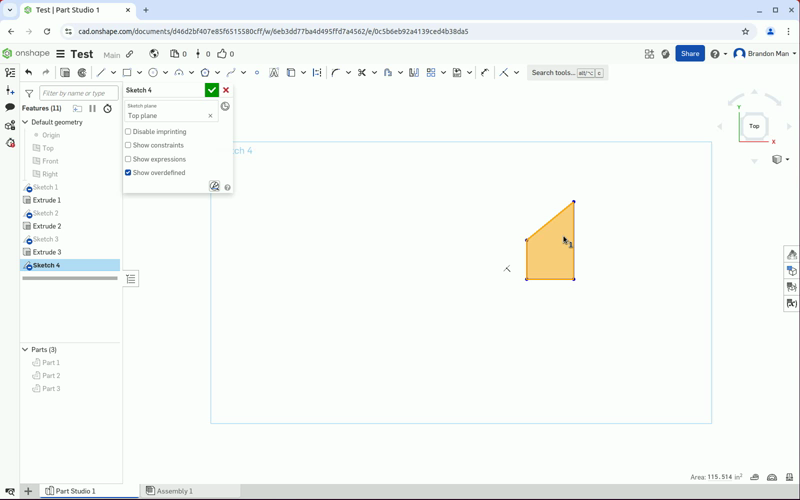
mouse_move(73, 352)
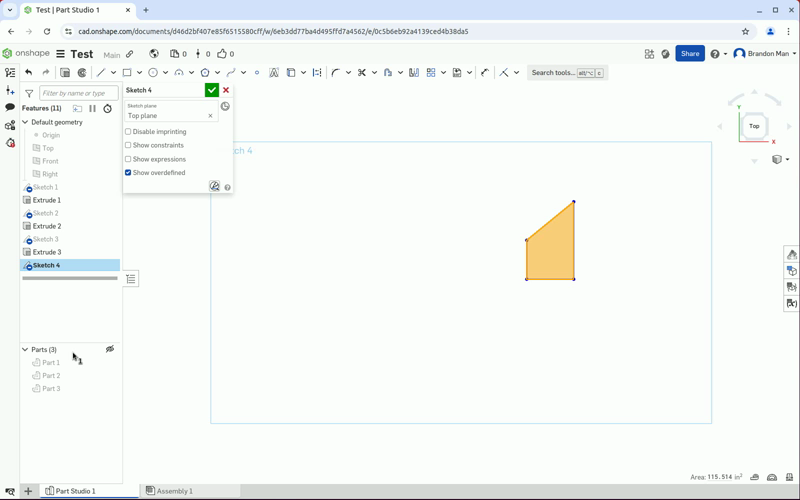
key(shift+y)
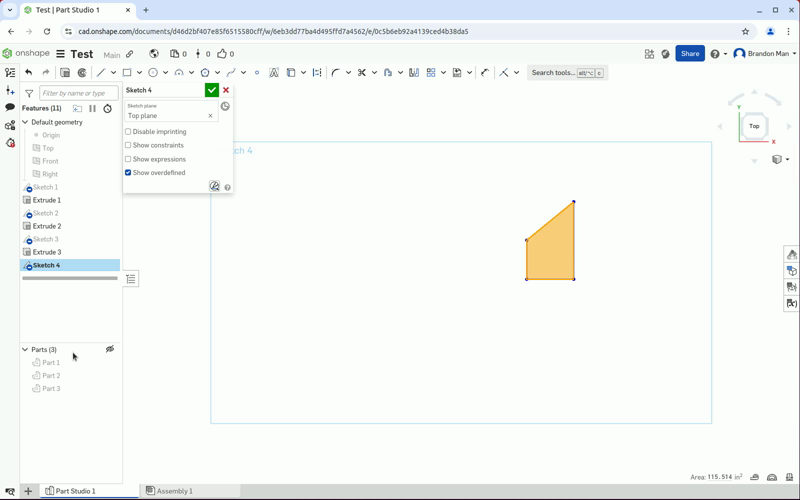
key(shift+e)
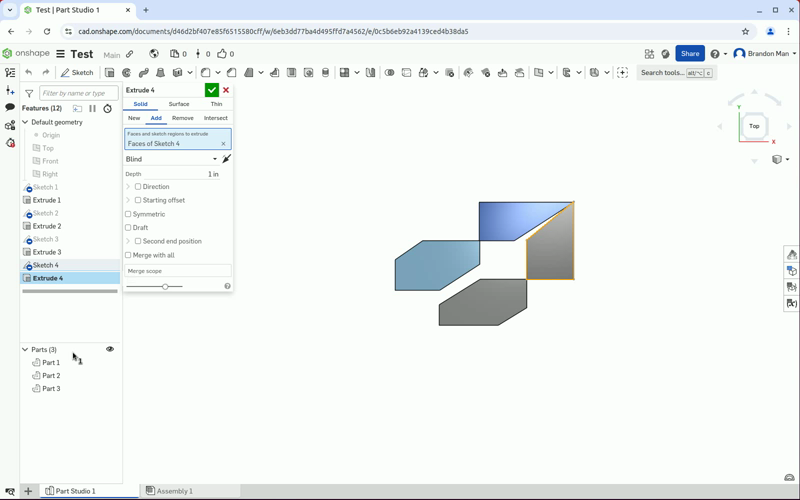
mouse_move(143, 106)
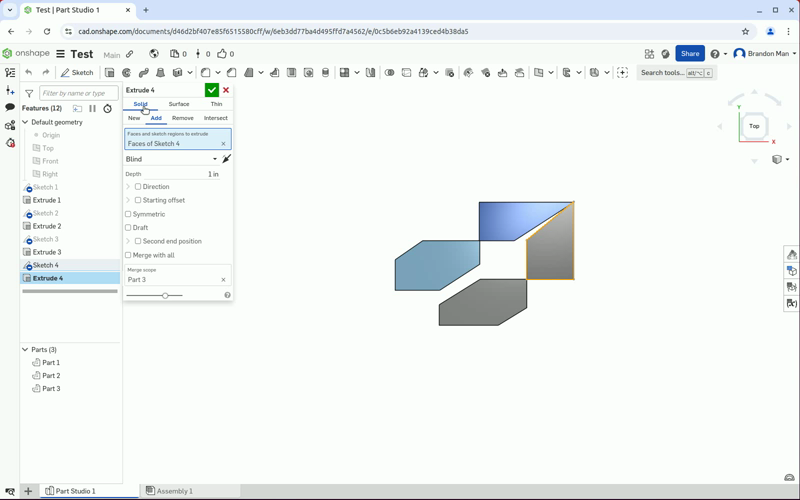
click(143, 106)
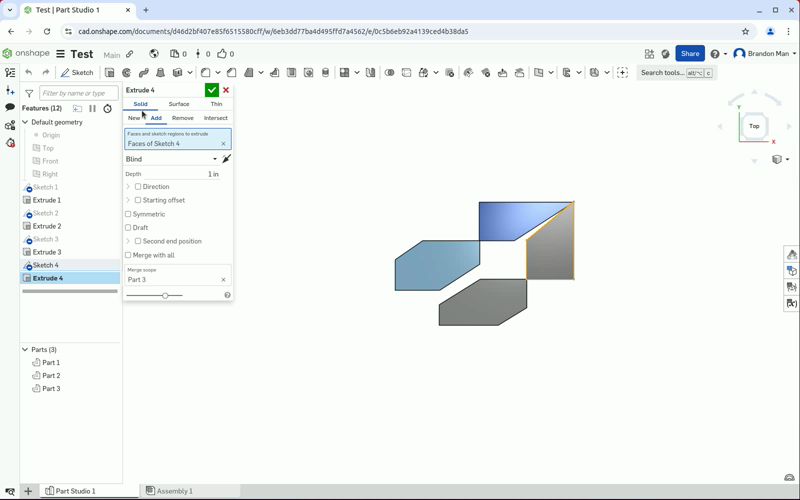
mouse_move(137, 120)
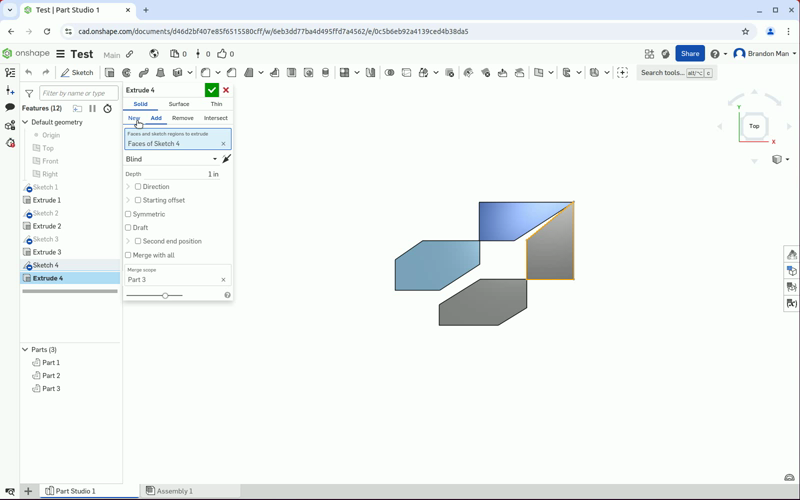
click(137, 120)
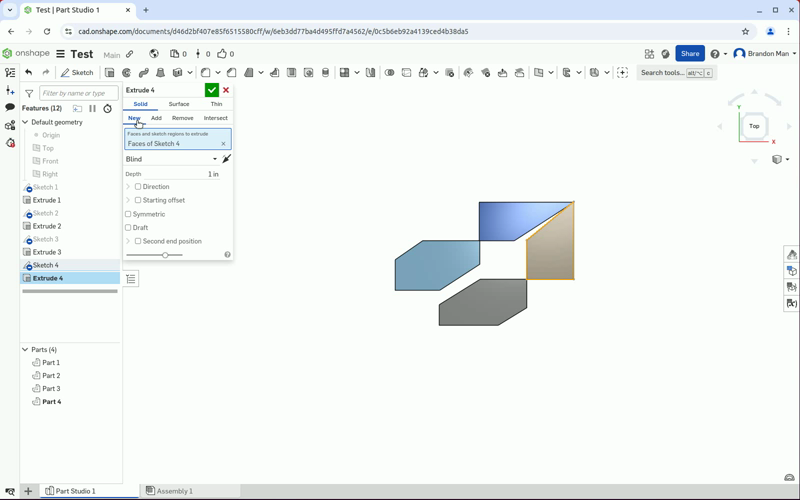
key(tab, 4)
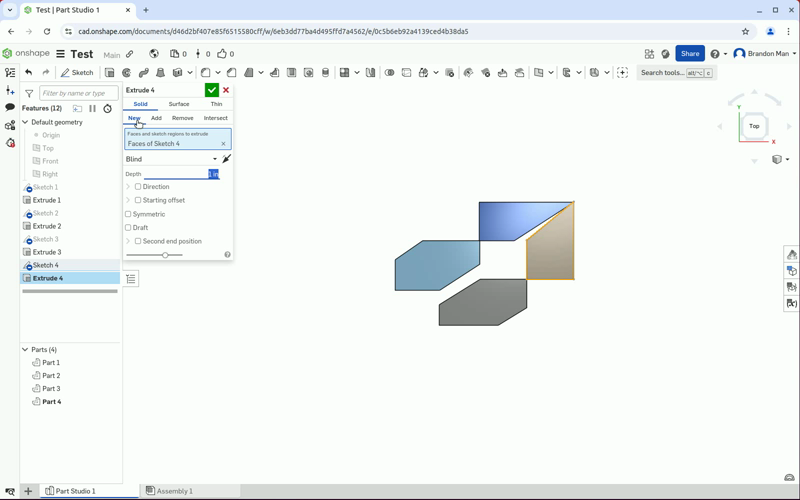
text(11.073)
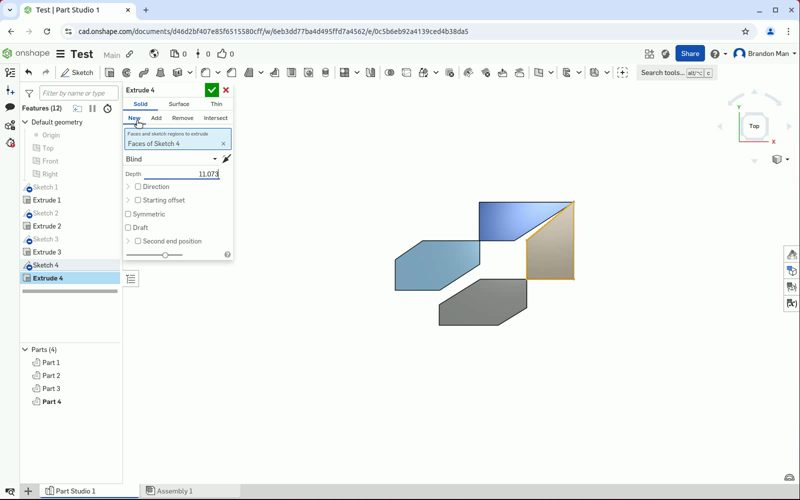
key(enter)
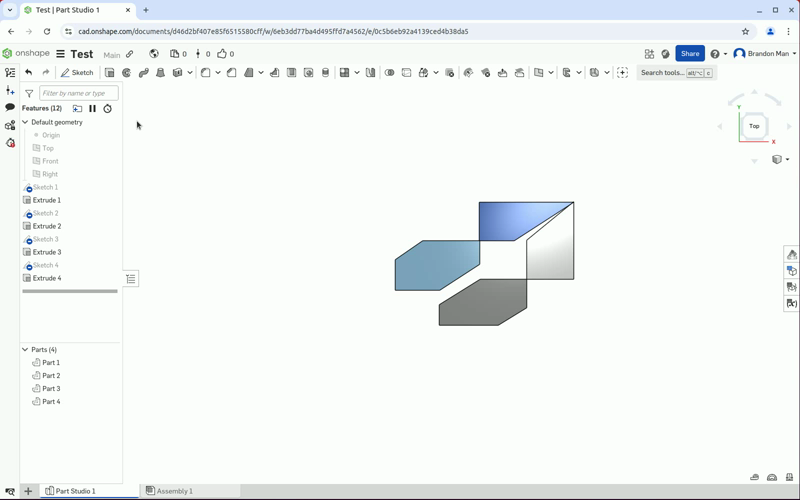
key(shift+h)
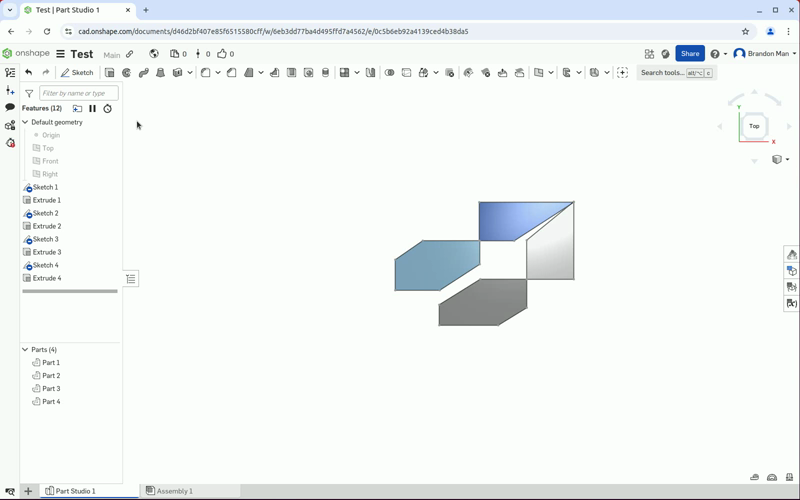
key(shift+h)
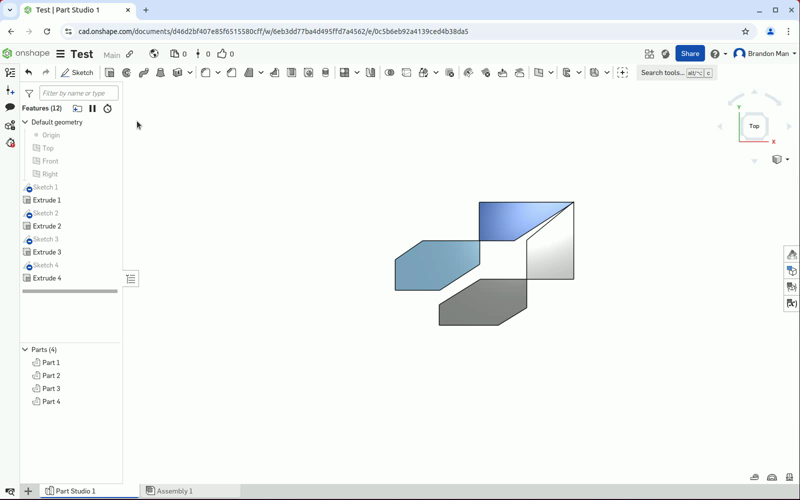
mouse_move(73, 189)
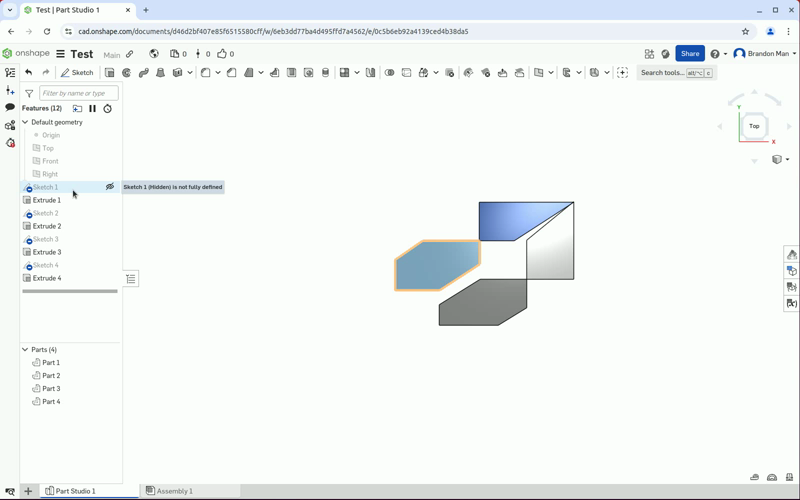
click(73, 189)
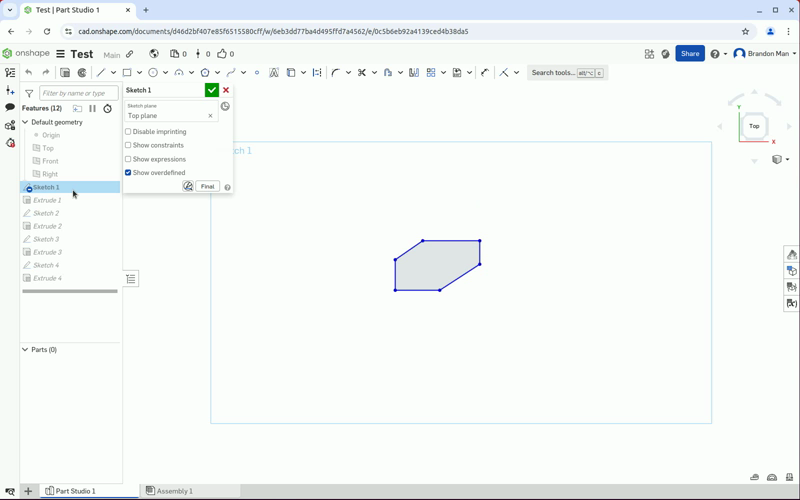
mouse_move(229, 92)
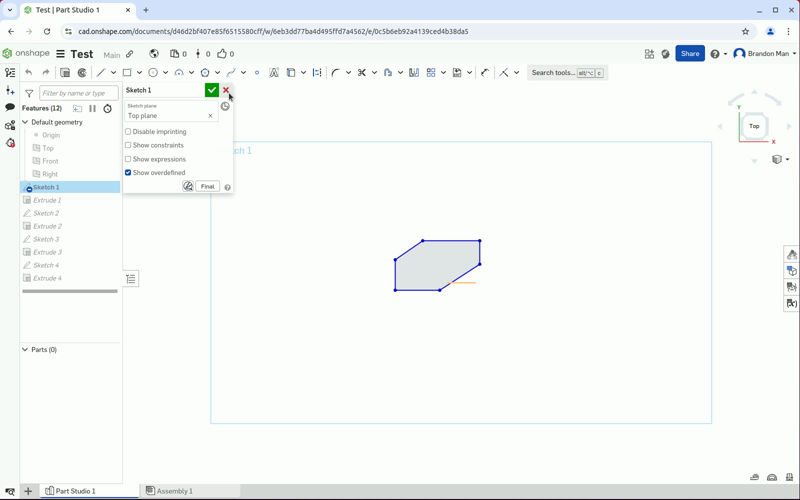
click(229, 92)
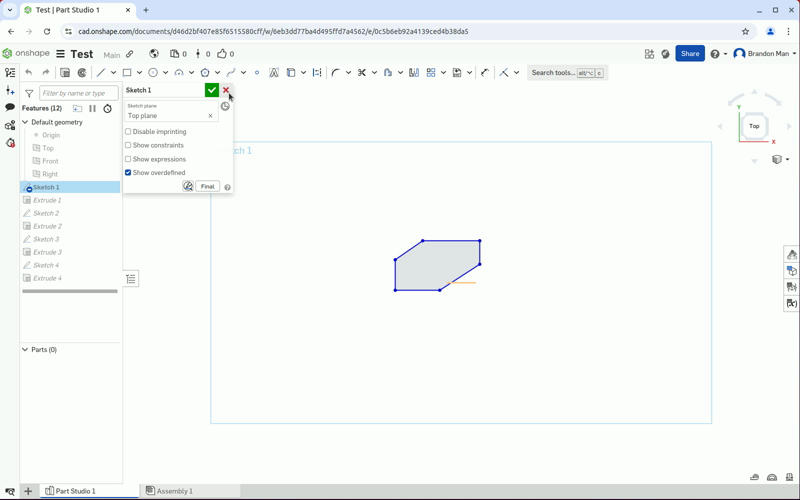
key(shift+s)
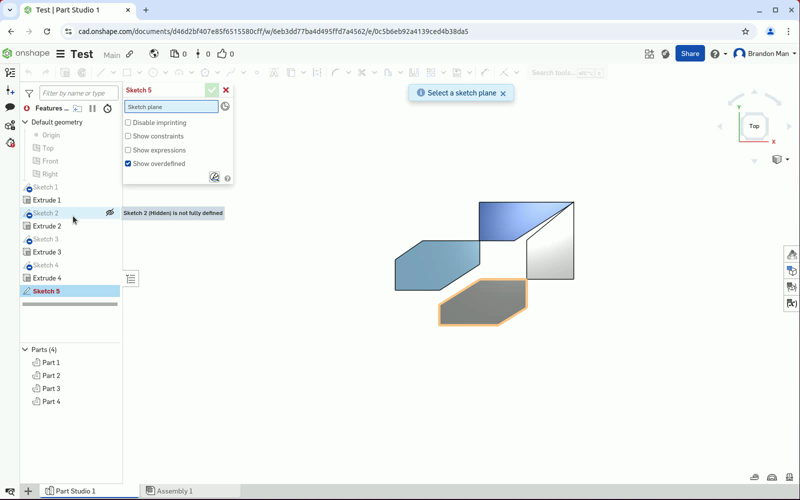
scroll(3)
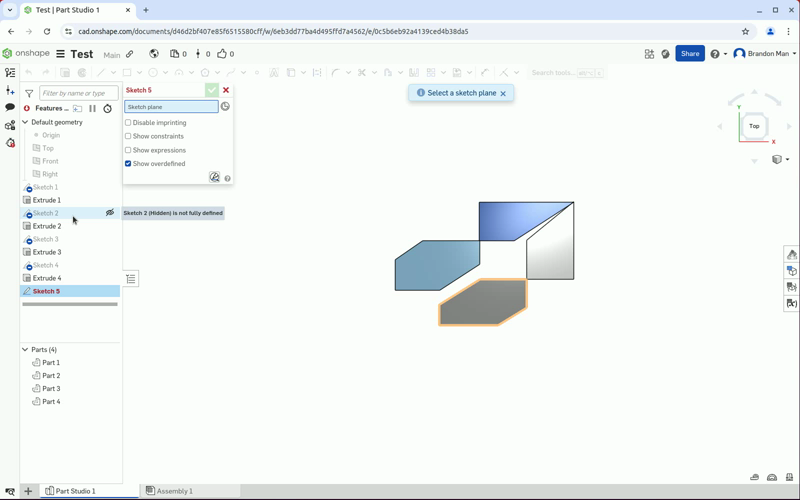
mouse_move(73, 150)
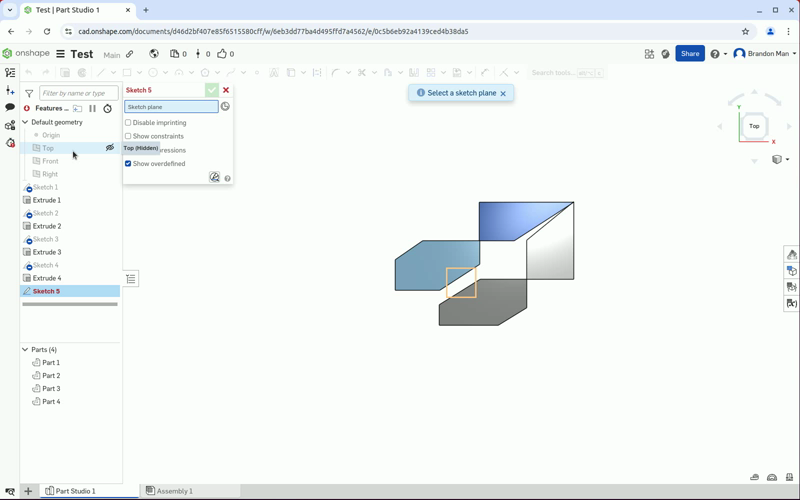
click(73, 150)
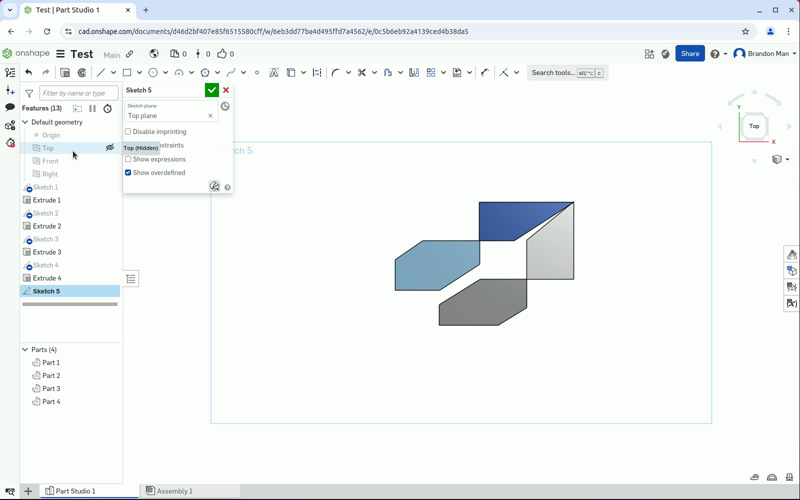
mouse_move(73, 352)
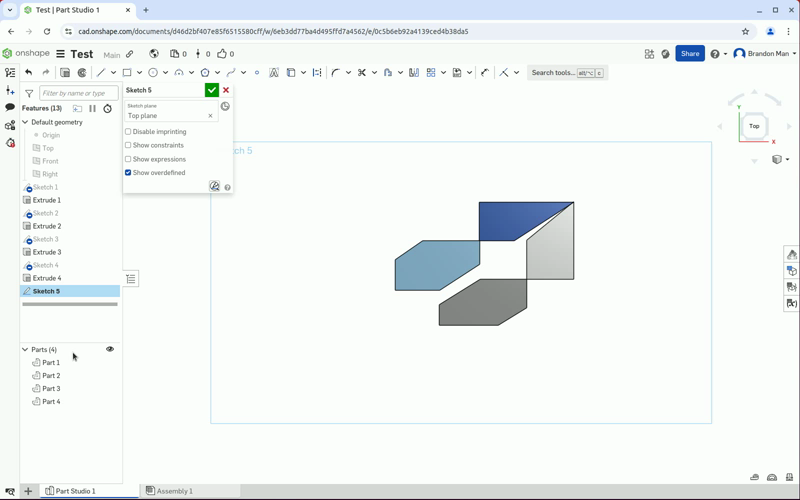
key(y)
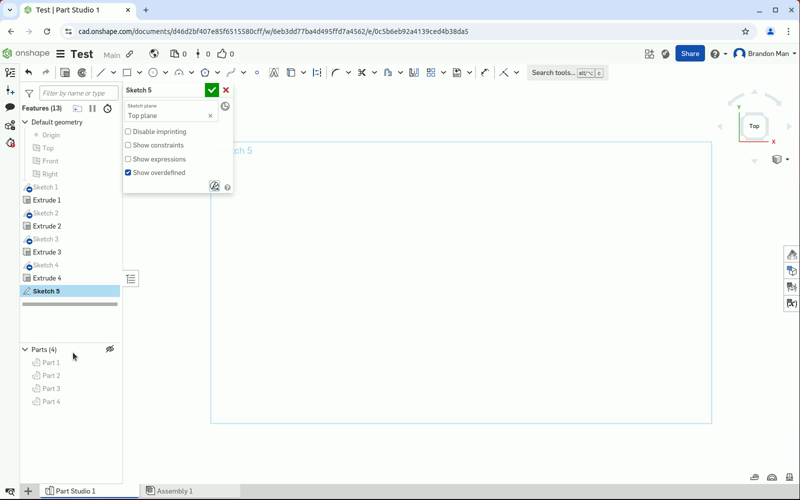
key(l)
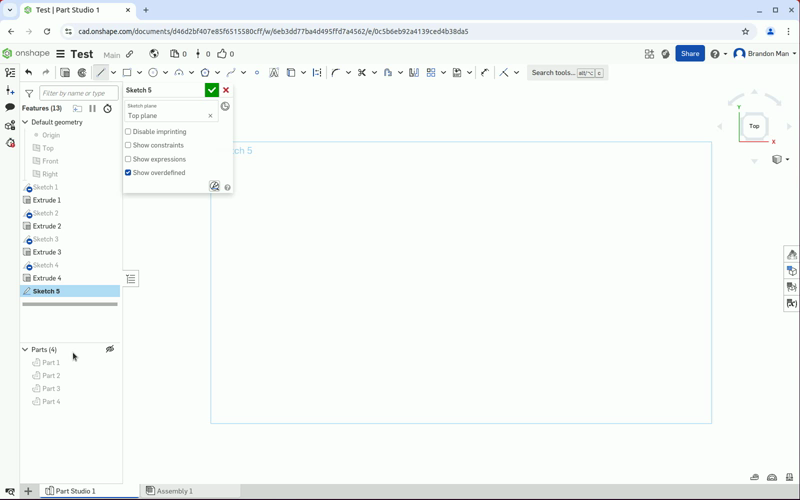
key_down(shift)
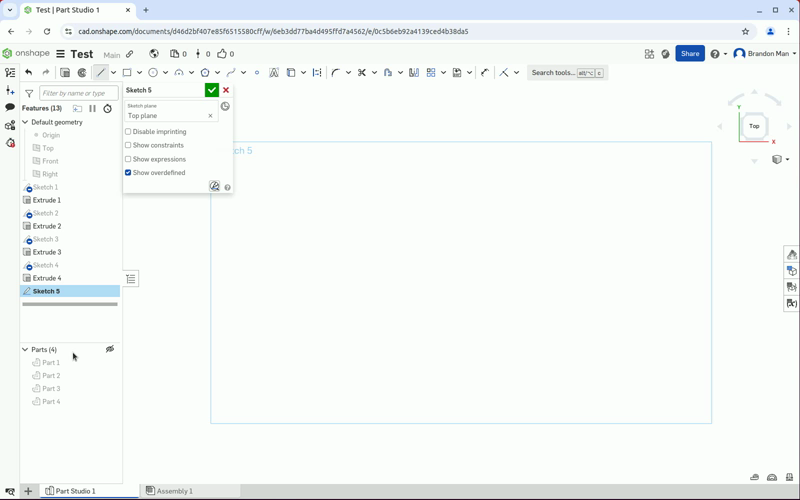
mouse_move(526, 307)
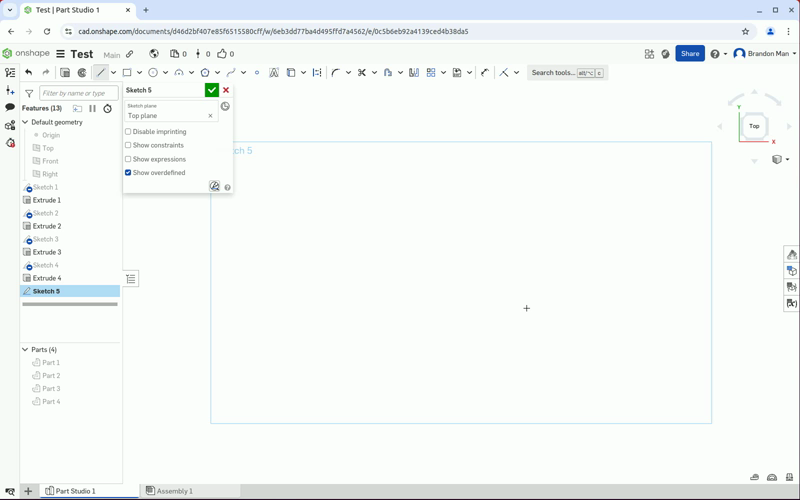
click(526, 307)
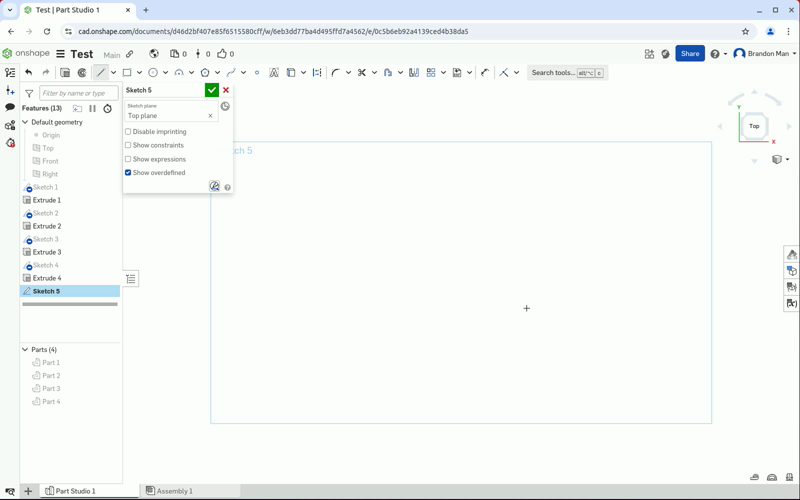
key_up(shift)
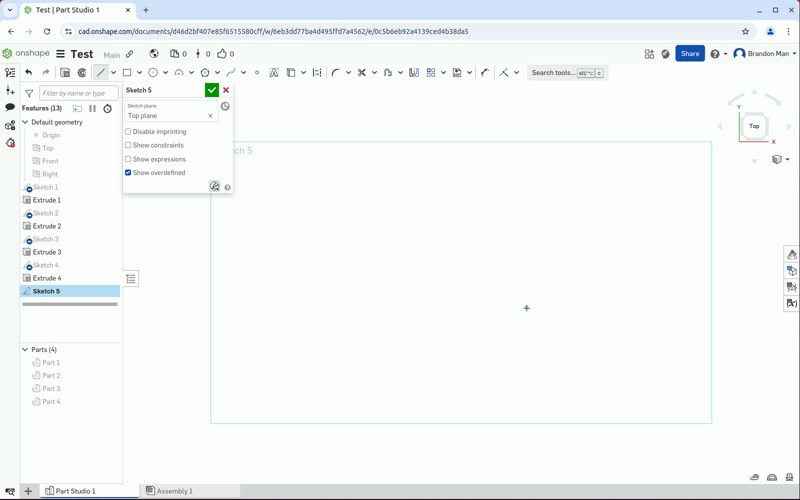
key_down(shift)
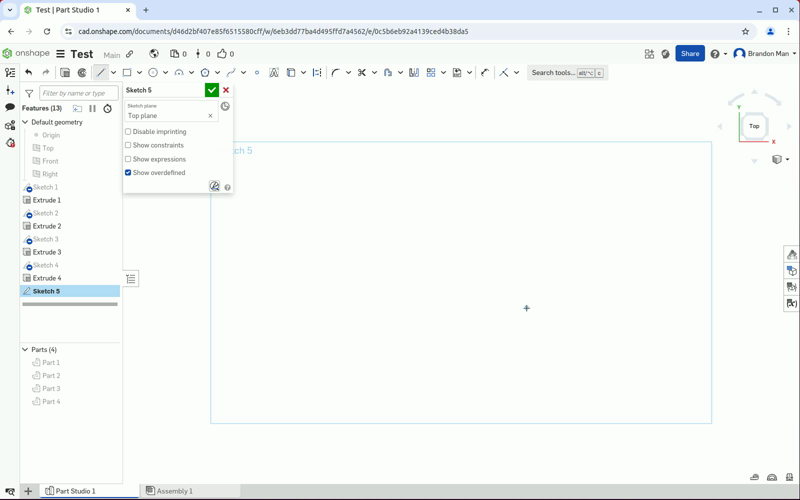
mouse_move(556, 307)
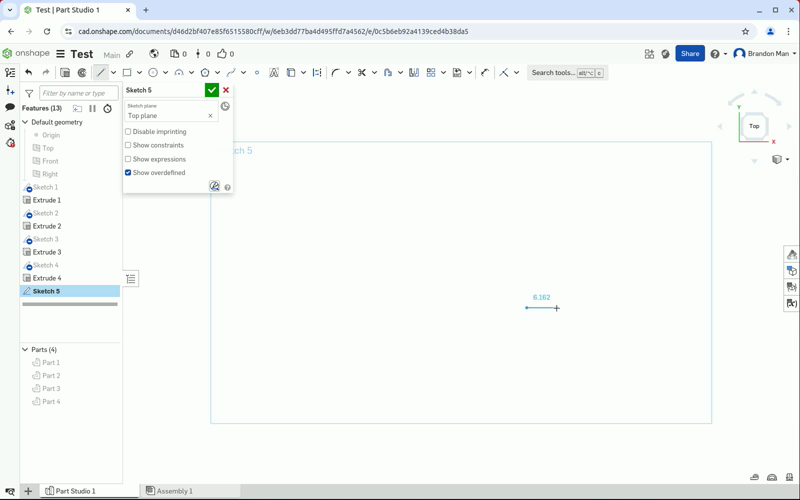
mouse_move(573, 279)
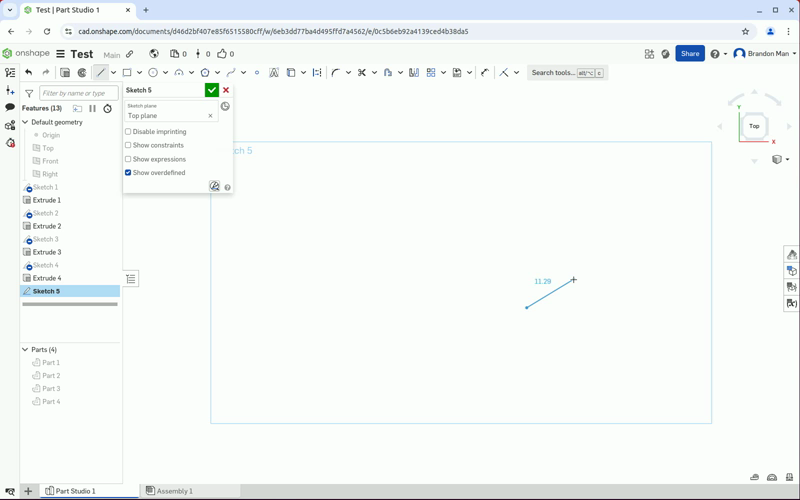
click(573, 279)
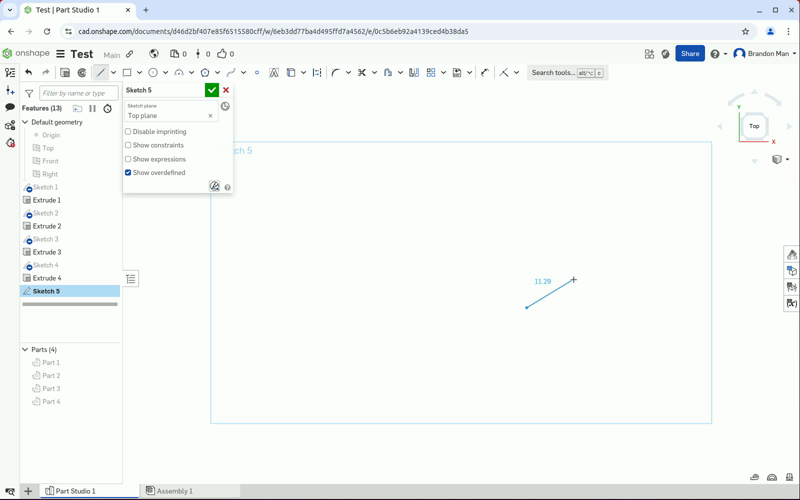
key_up(shift)
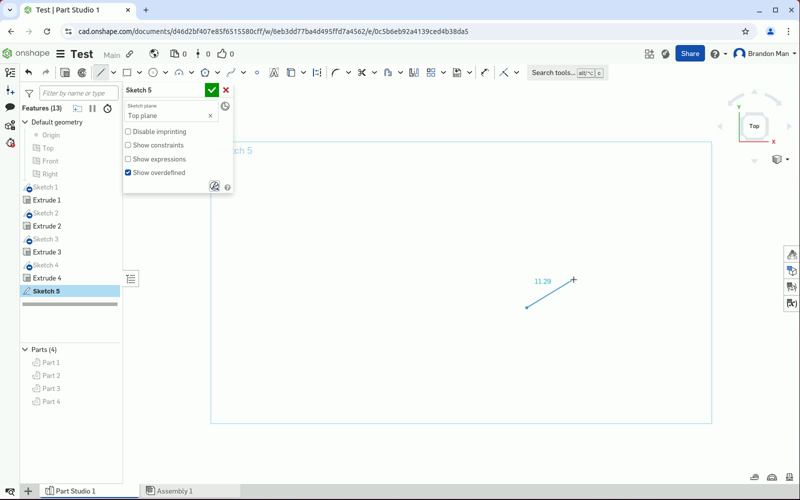
key_down(shift)
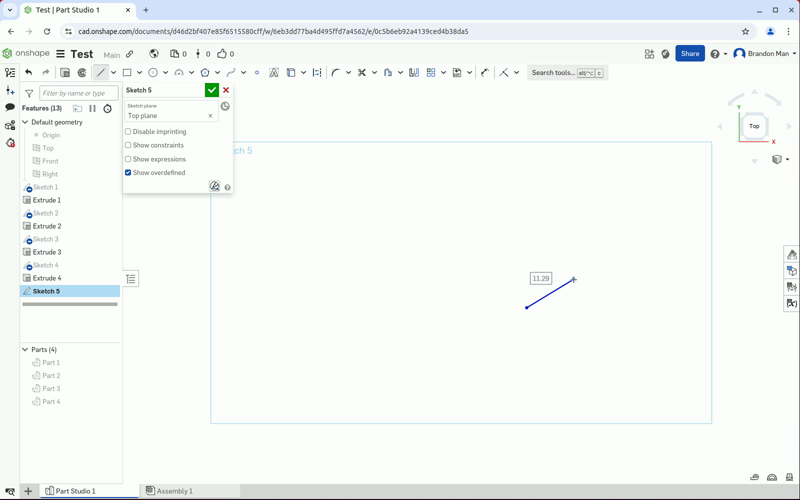
mouse_move(589, 279)
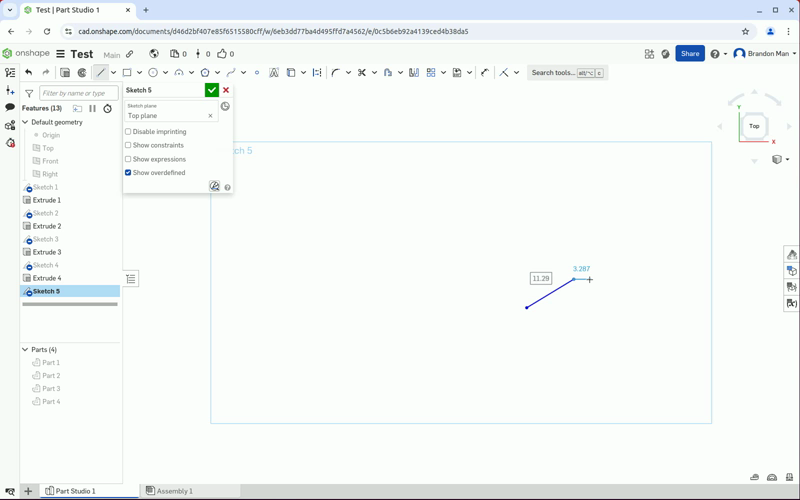
mouse_move(526, 279)
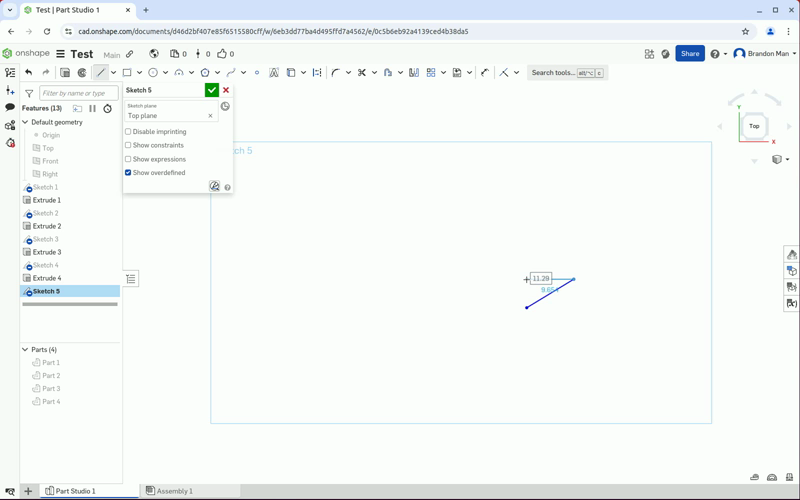
click(526, 279)
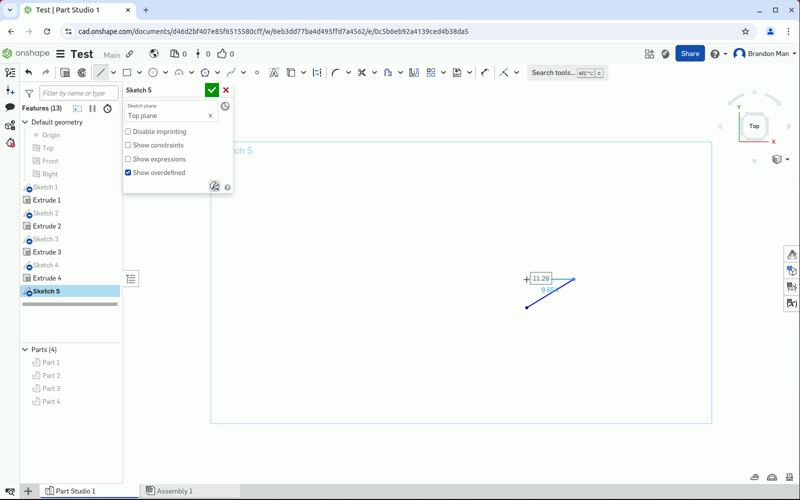
key_up(shift)
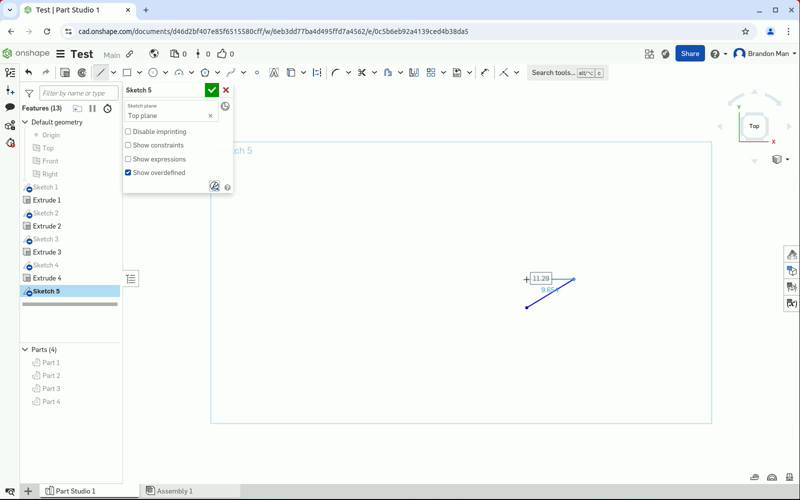
mouse_move(556, 279)
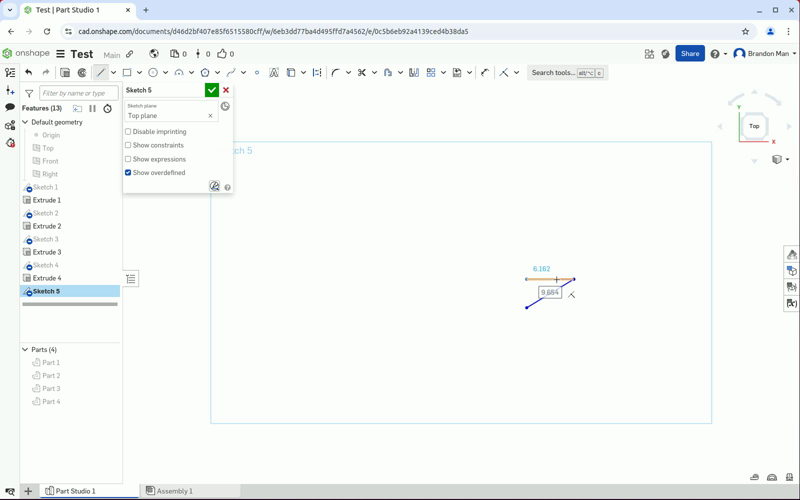
key_down(shift)
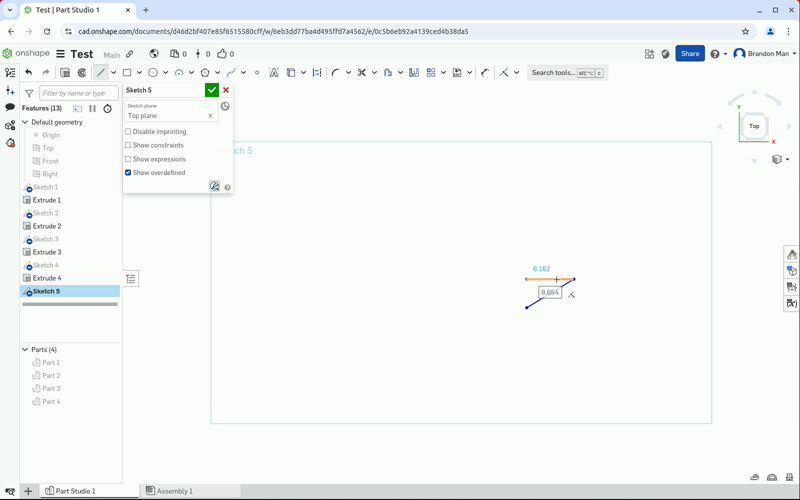
mouse_move(526, 307)
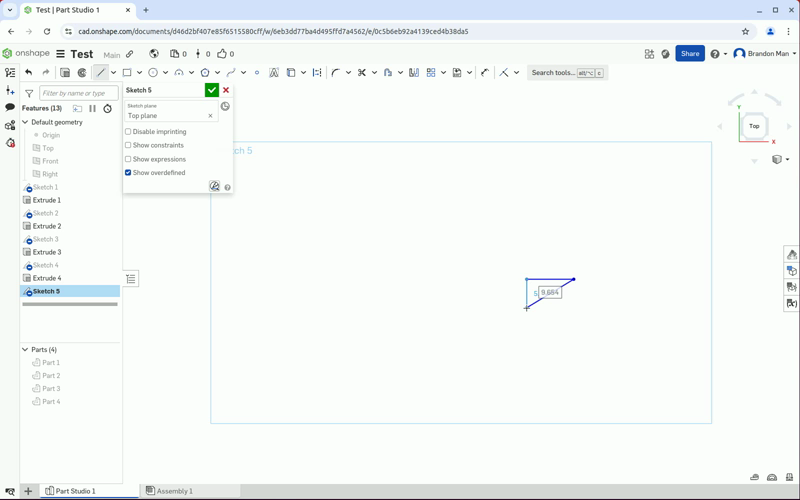
key_up(shift)
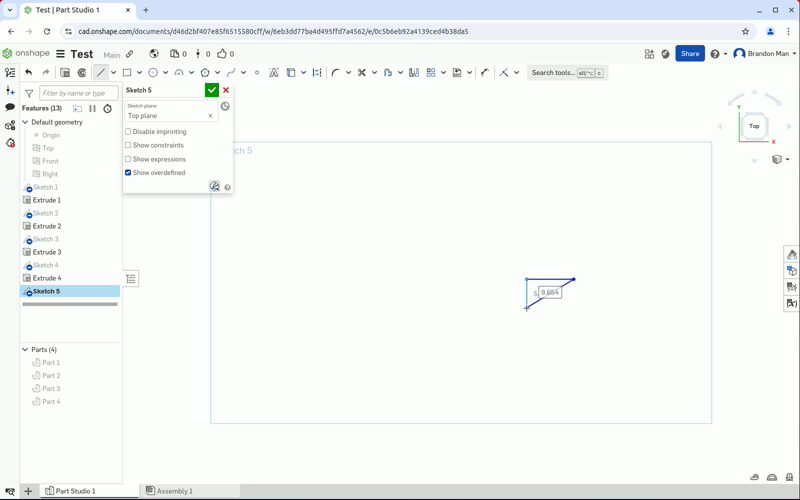
click(526, 307)
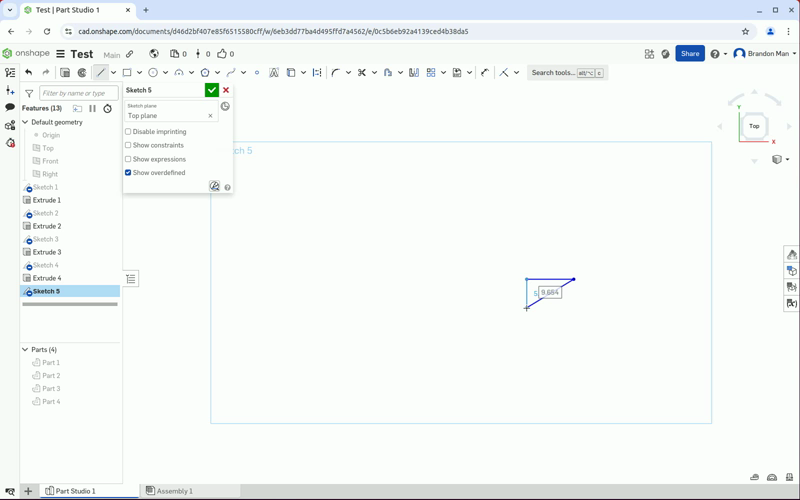
key(esc)
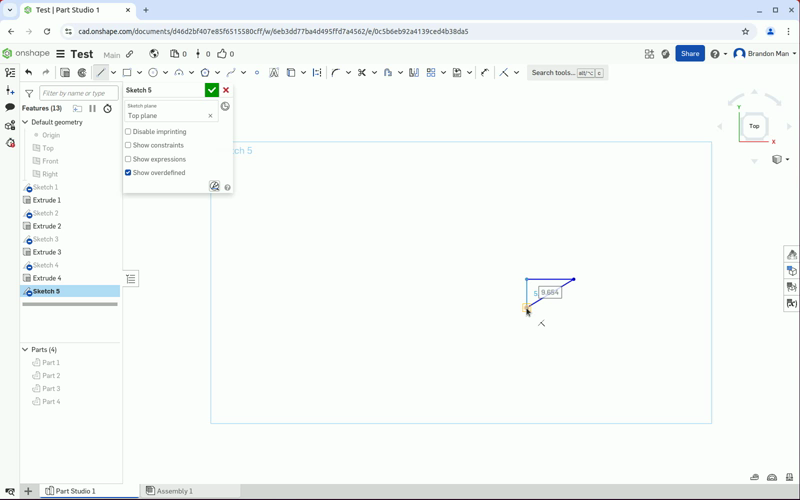
mouse_move(529, 294)
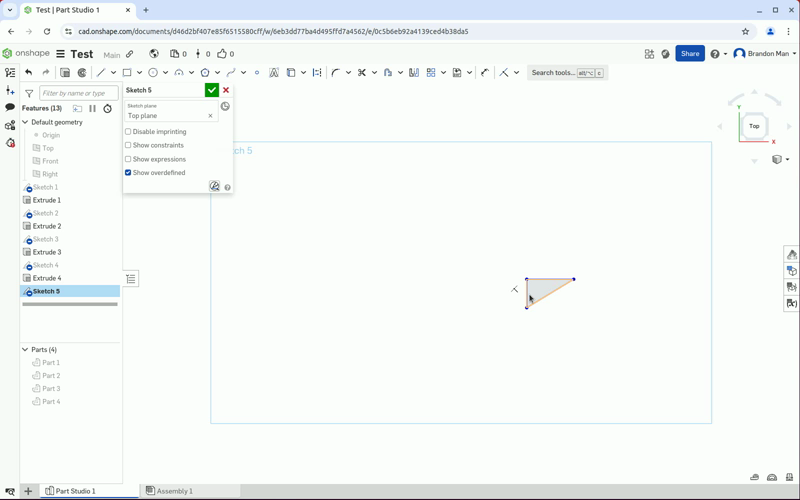
scroll(6)
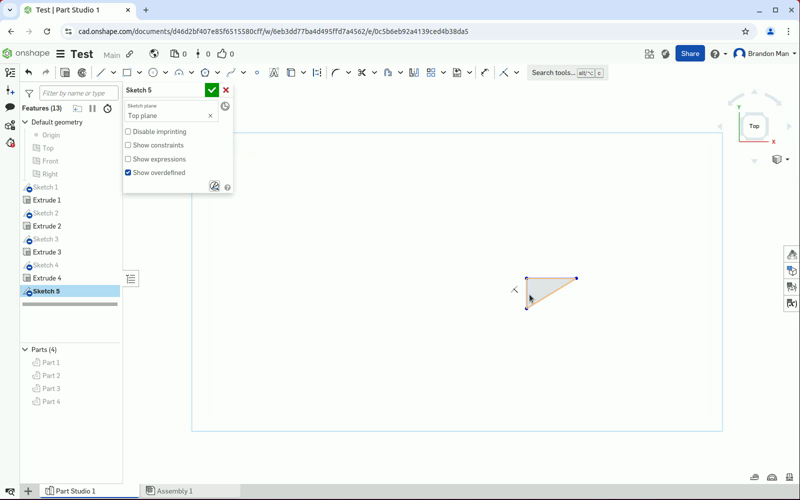
scroll(6)
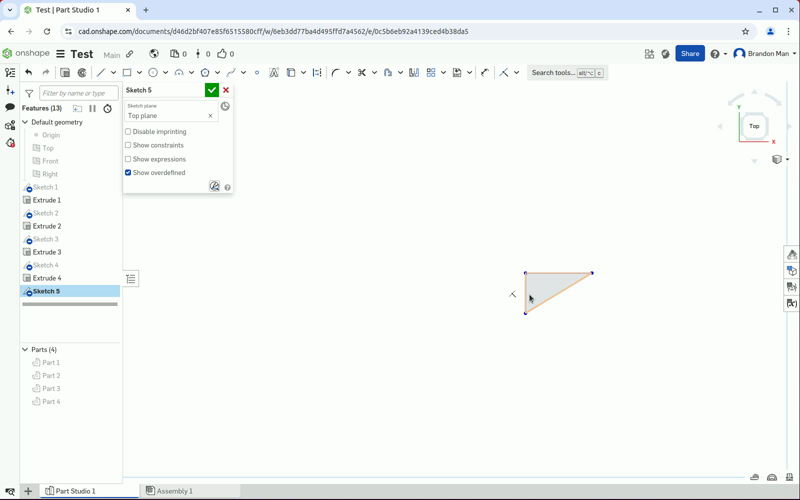
scroll(6)
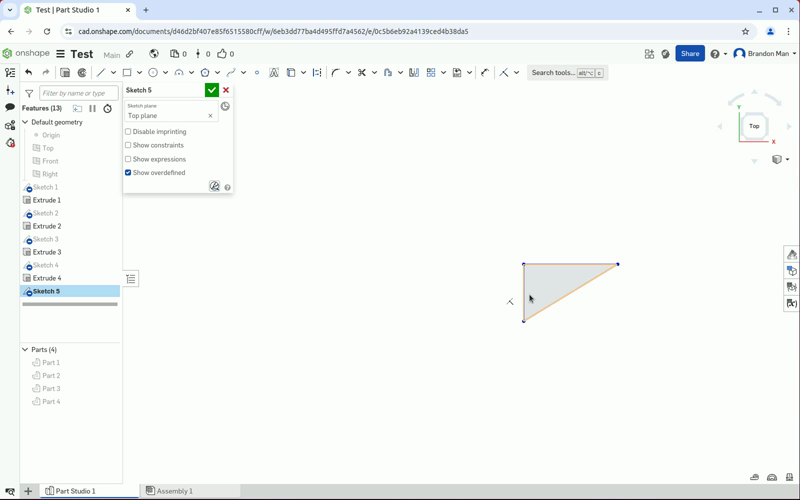
scroll(6)
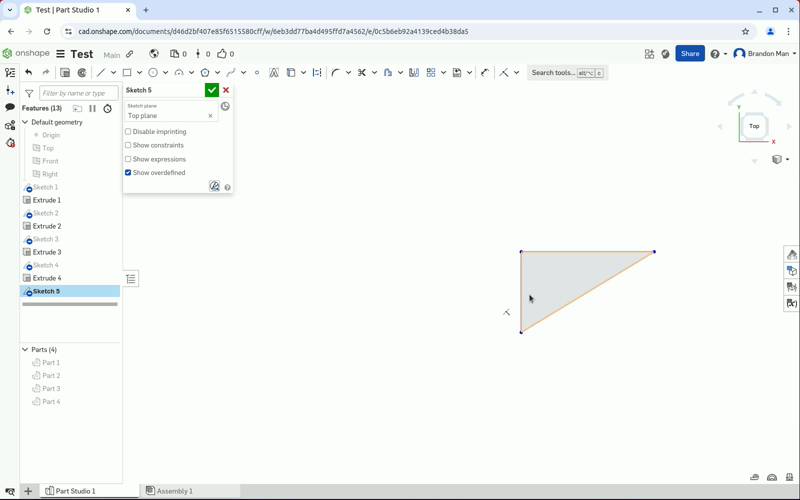
scroll(6)
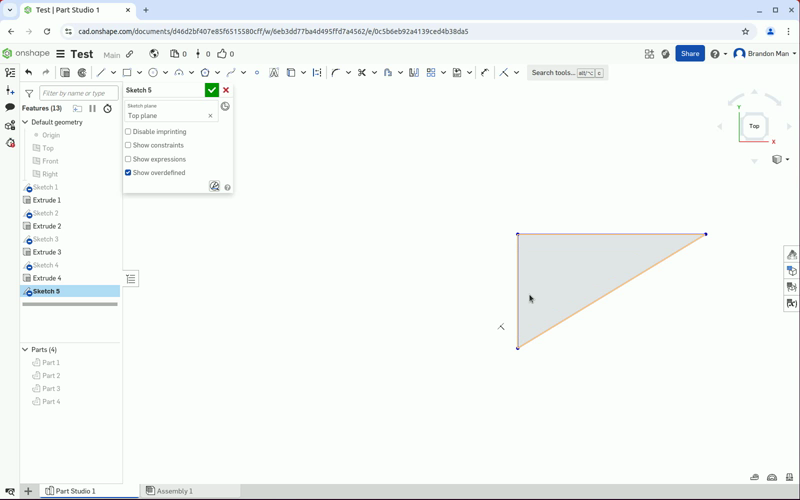
scroll(6)
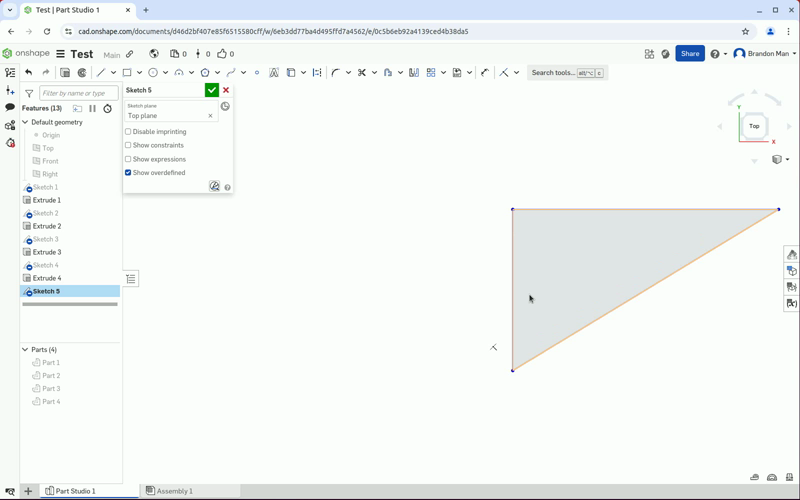
scroll(6)
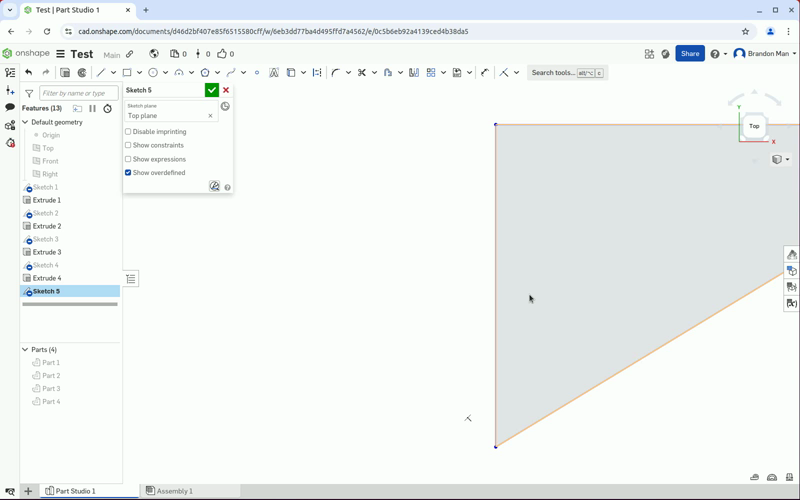
click(529, 294)
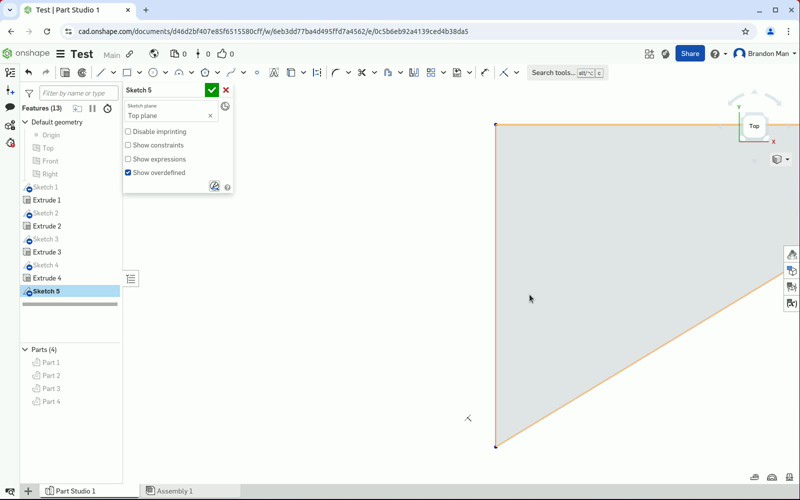
scroll(-6)
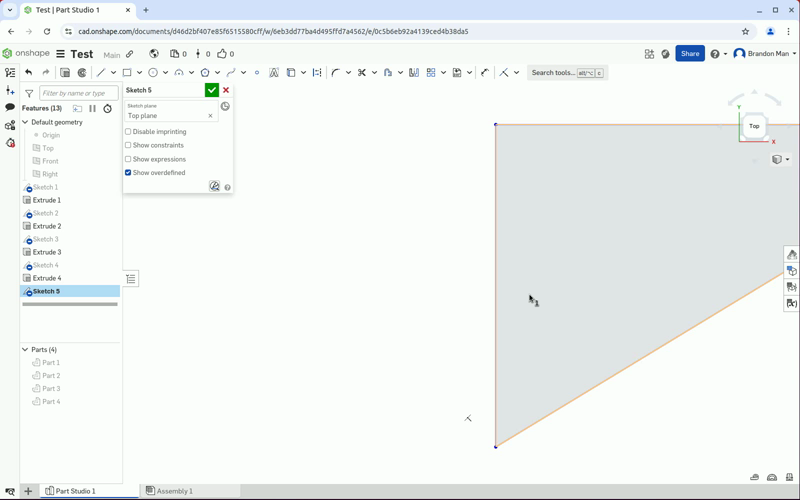
scroll(-6)
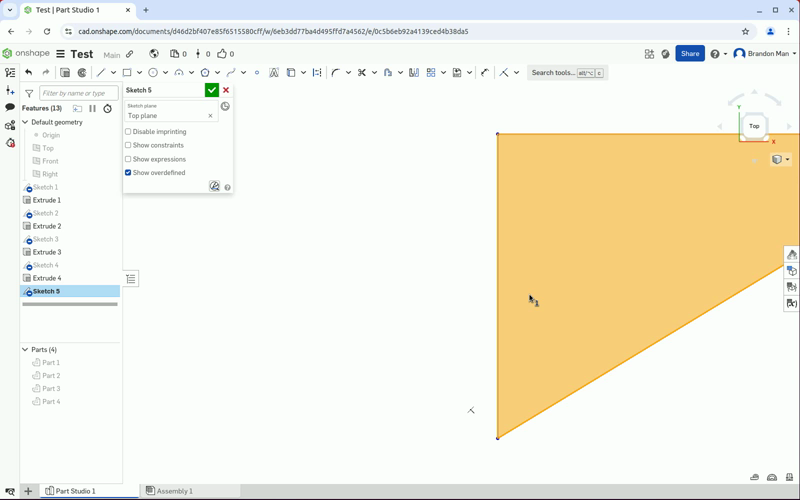
scroll(-6)
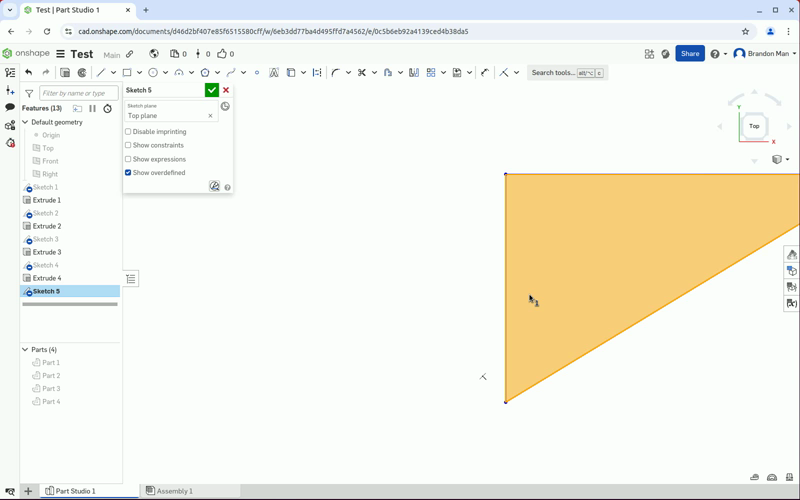
scroll(-6)
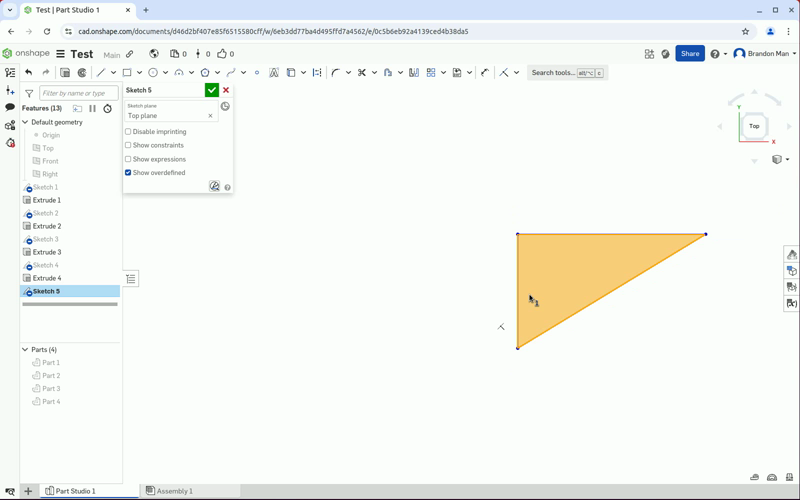
scroll(-6)
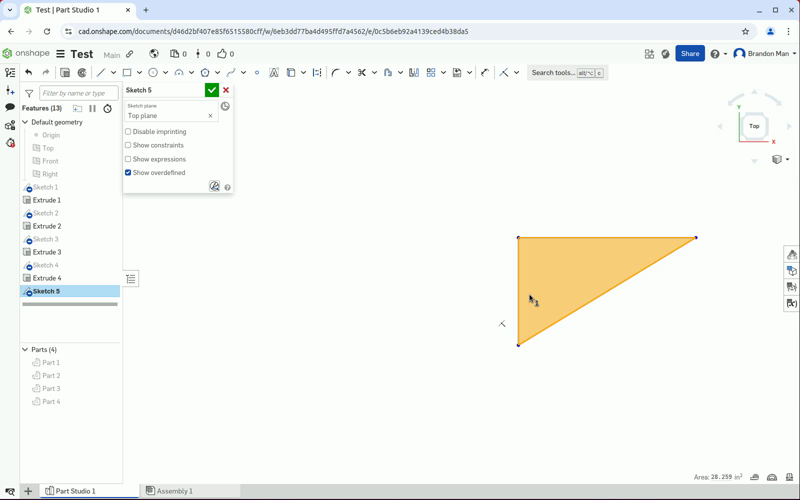
scroll(-6)
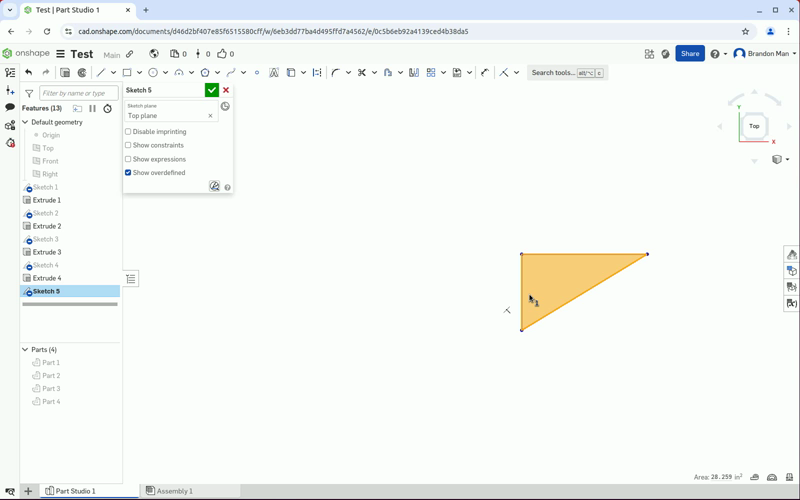
scroll(-6)
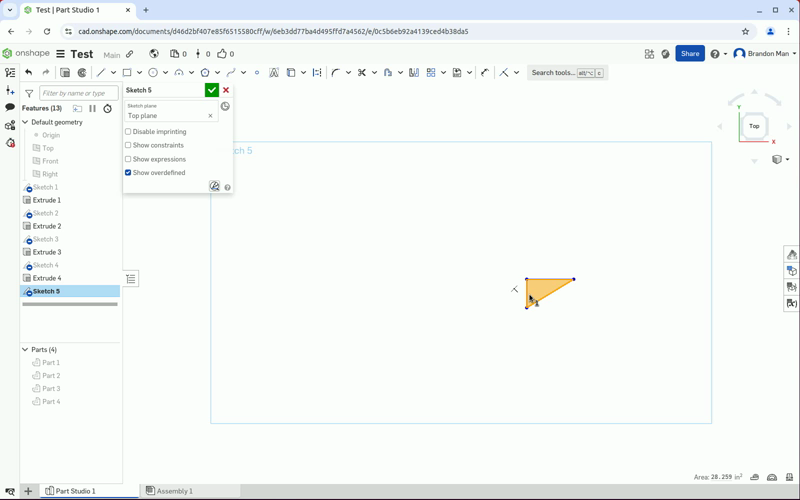
mouse_move(73, 352)
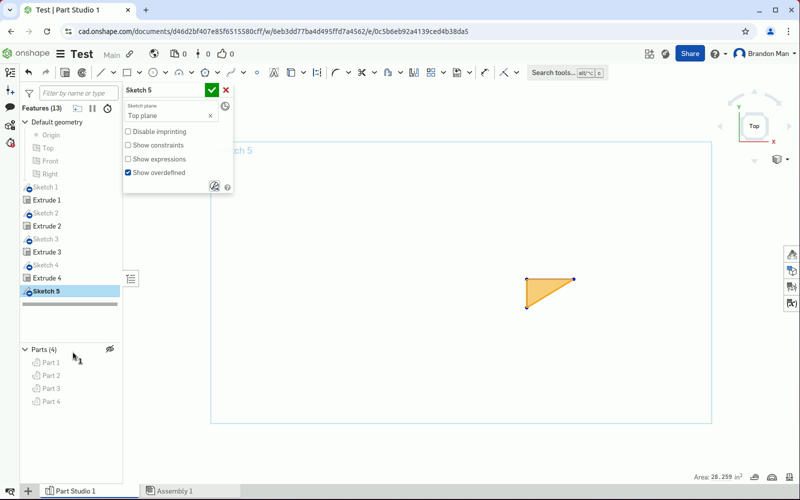
key(shift+y)
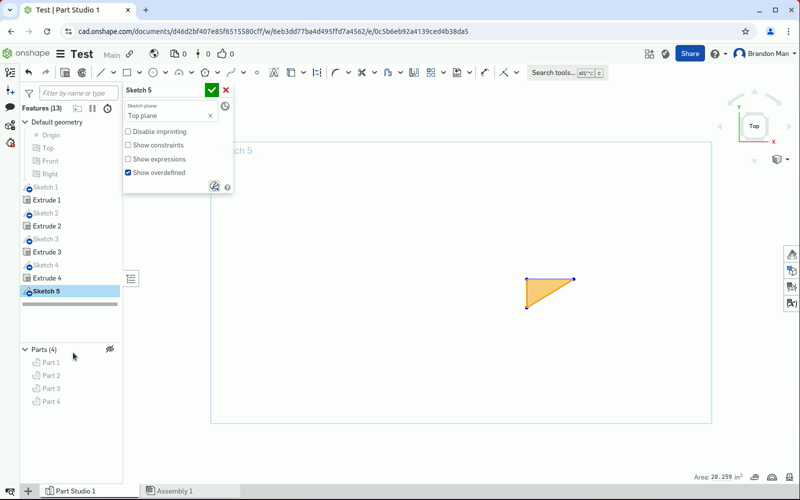
key(shift+e)
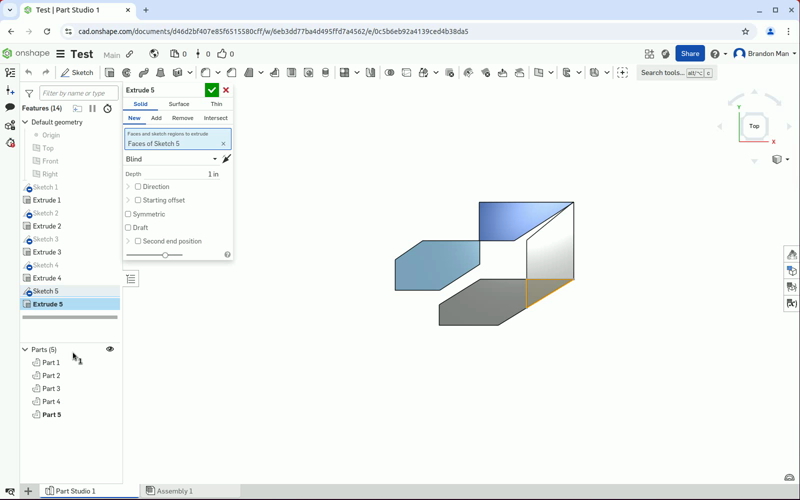
mouse_move(143, 106)
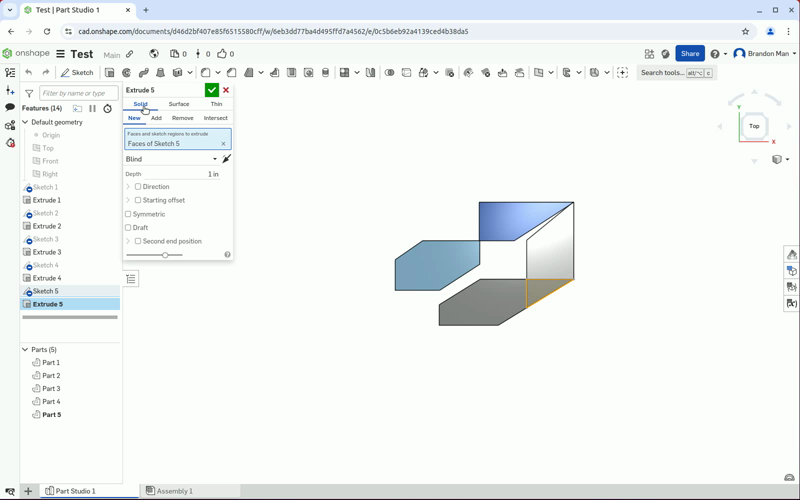
click(143, 106)
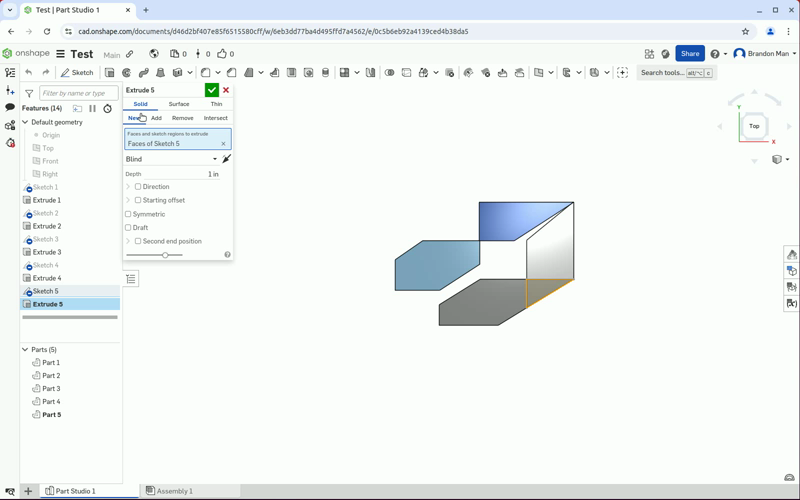
mouse_move(137, 120)
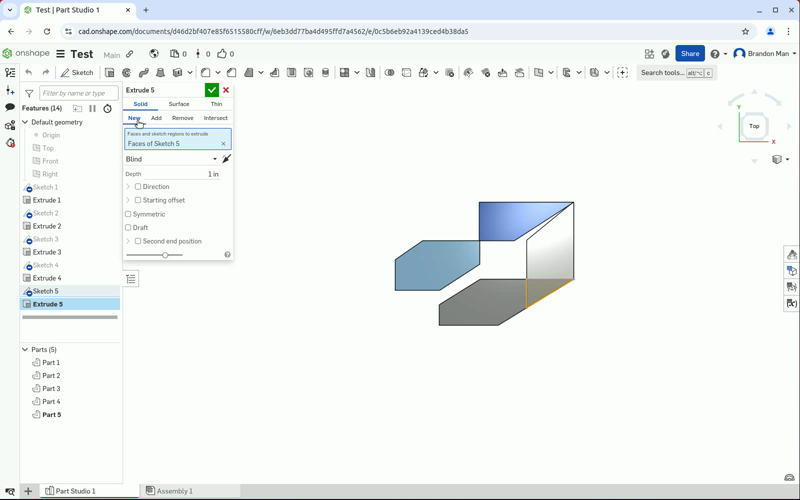
click(137, 120)
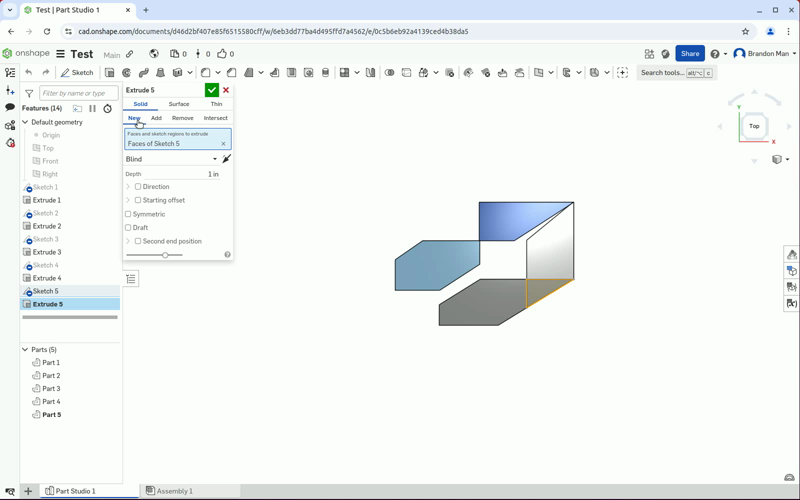
key(tab, 4)
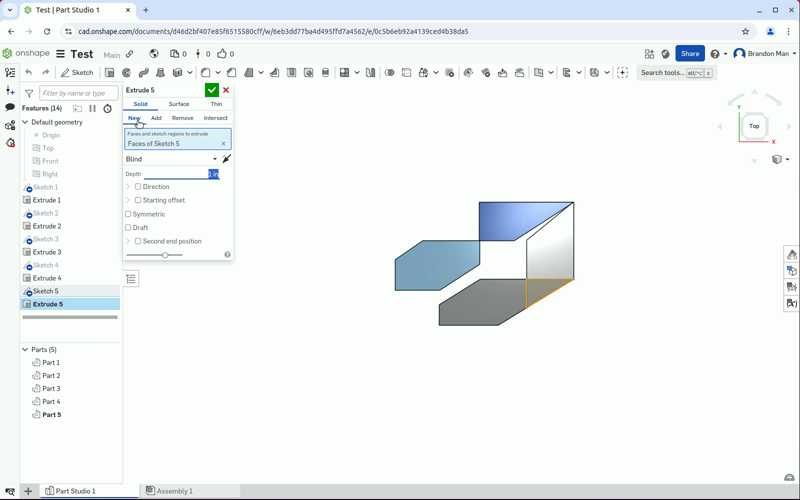
text(11.073)
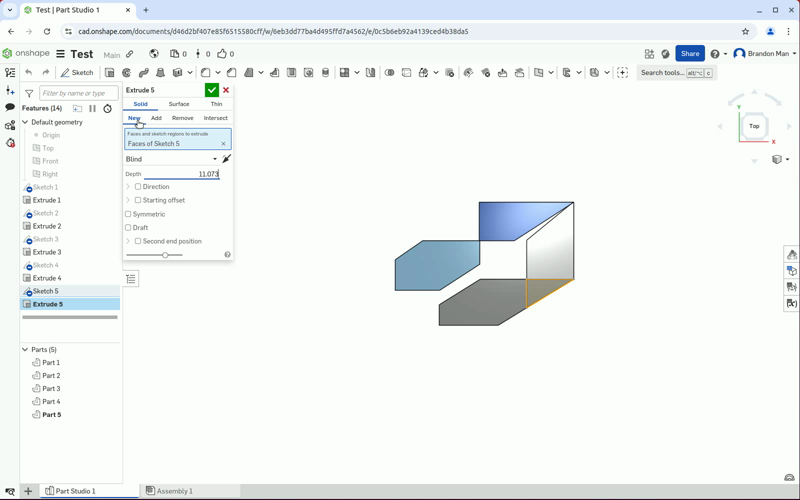
key(enter)
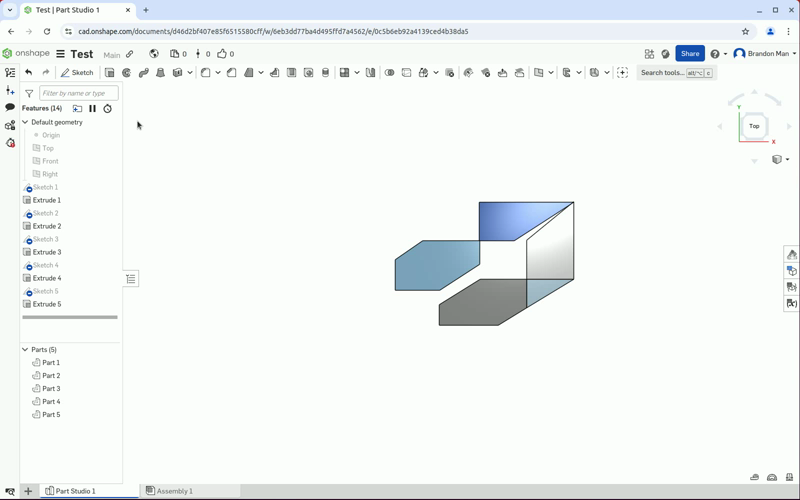
key(shift+h)
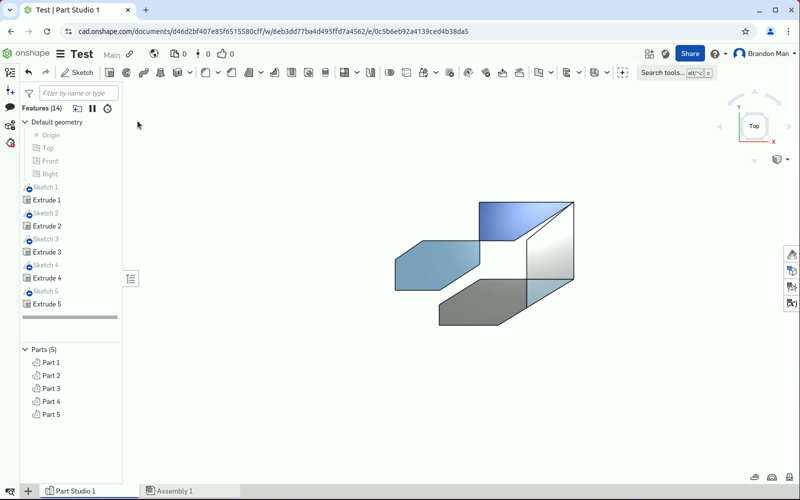
key(shift+h)
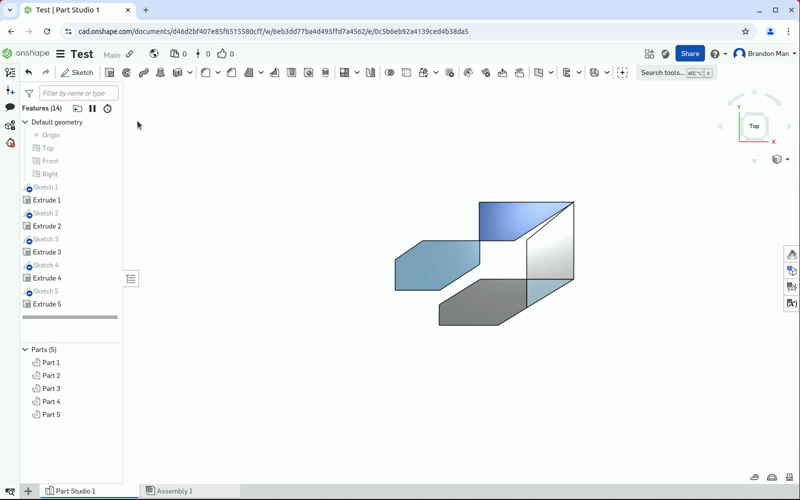
mouse_move(73, 189)
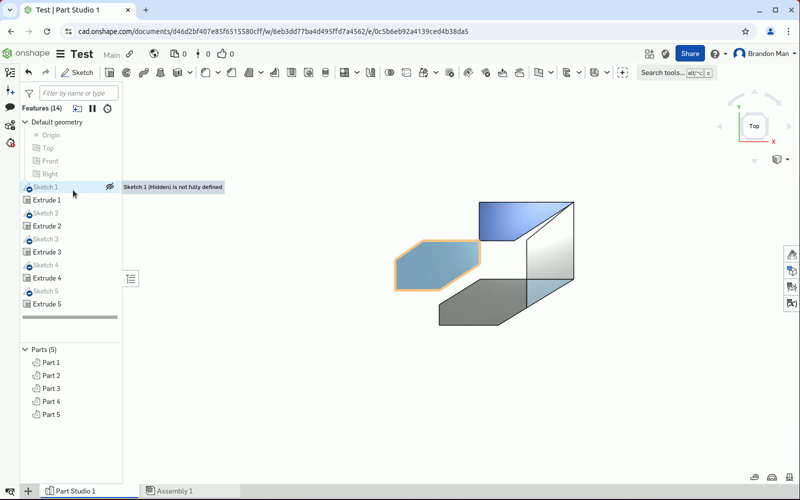
click(73, 189)
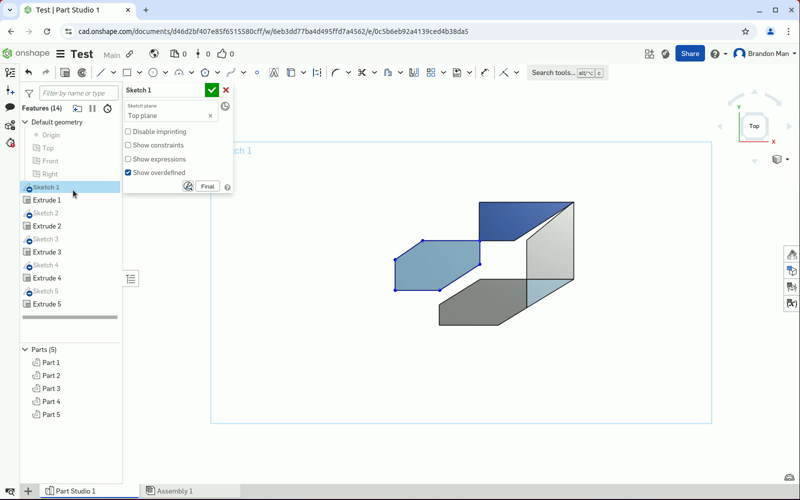
mouse_move(229, 92)
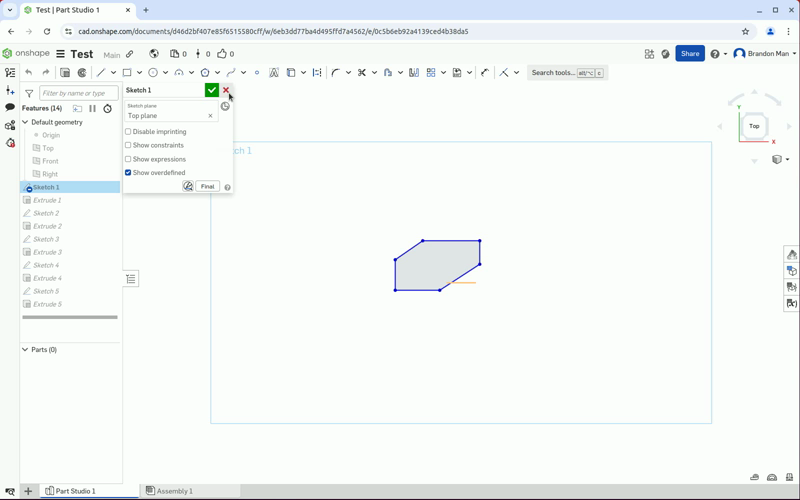
click(229, 92)
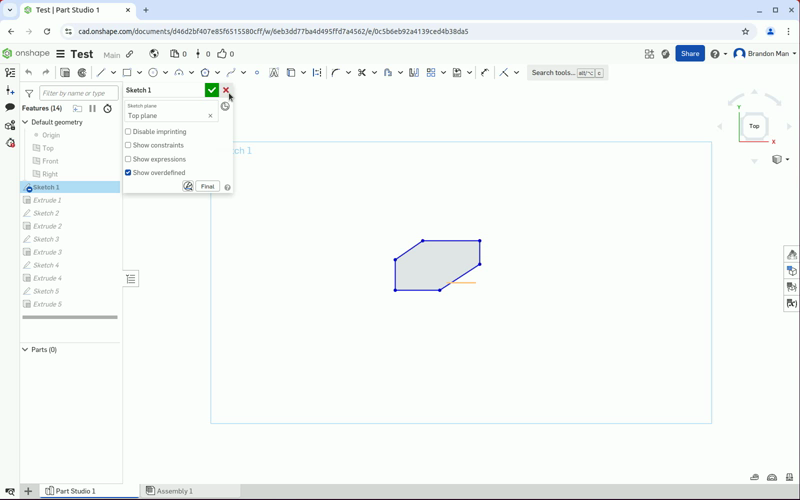
key(shift+s)
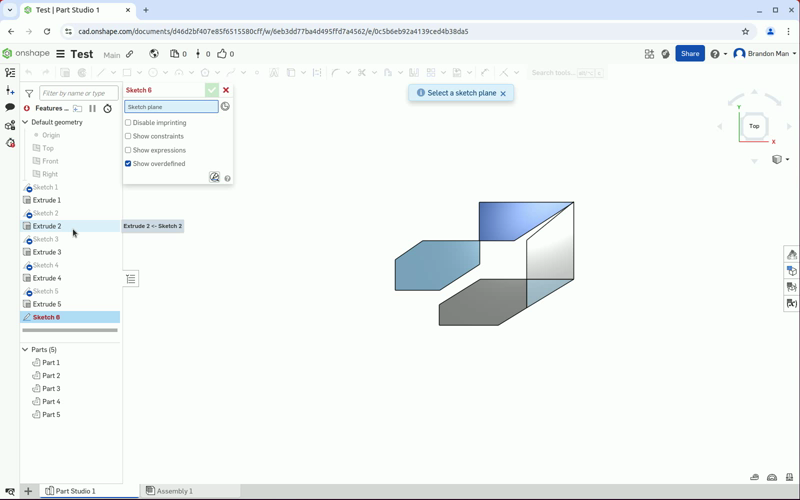
scroll(3)
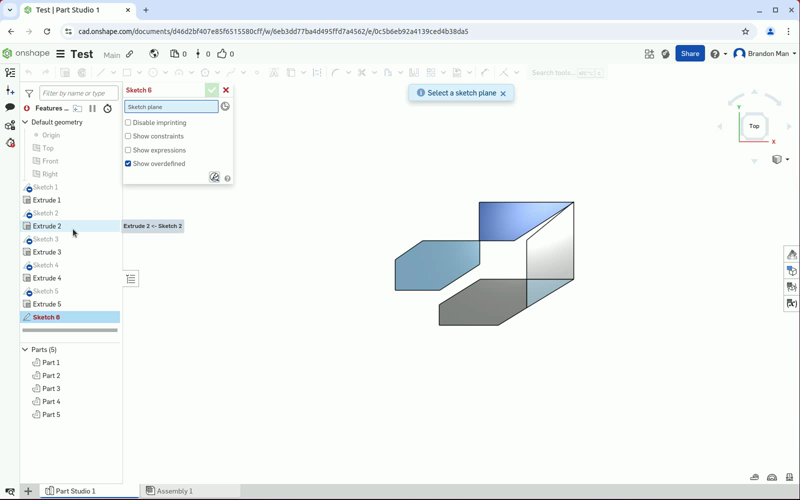
mouse_move(73, 150)
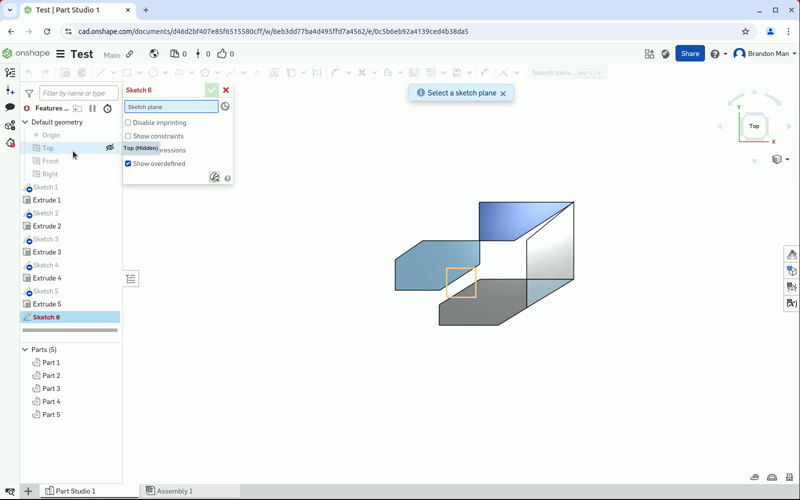
click(73, 150)
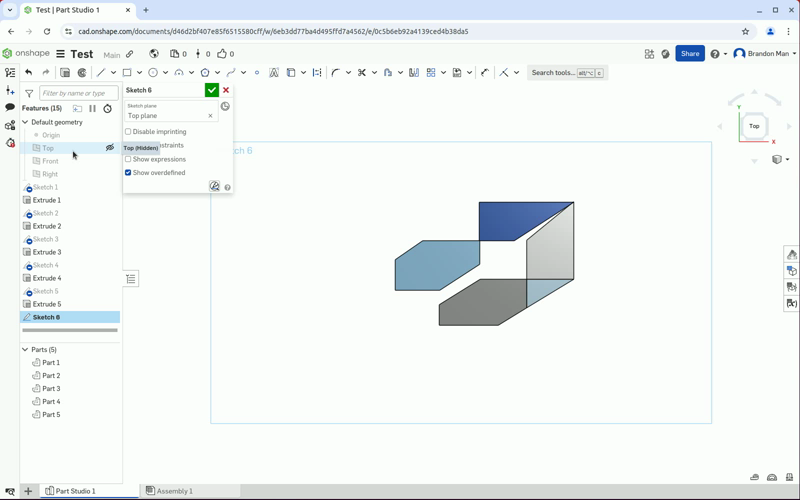
mouse_move(73, 352)
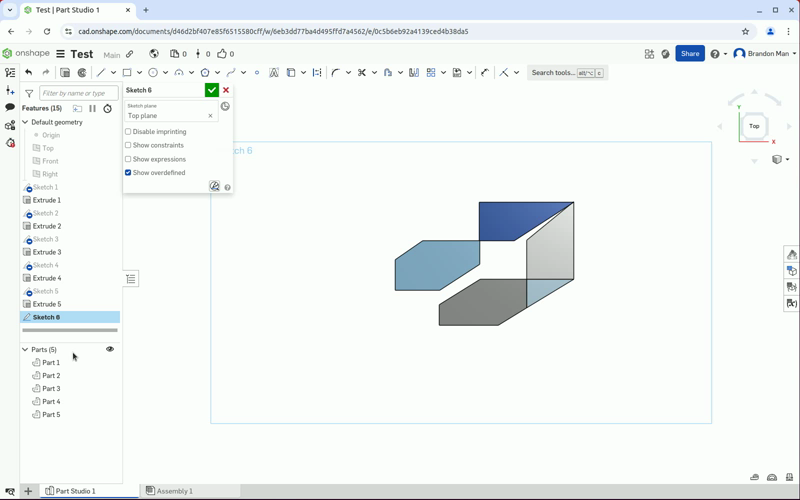
key(y)
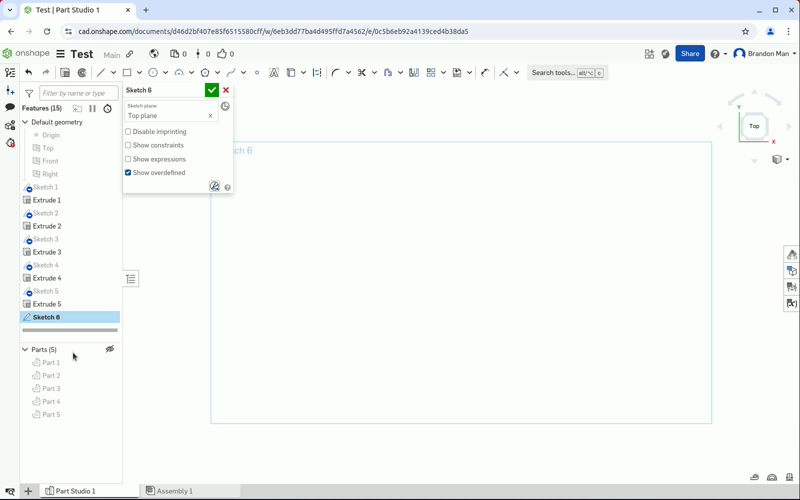
key(l)
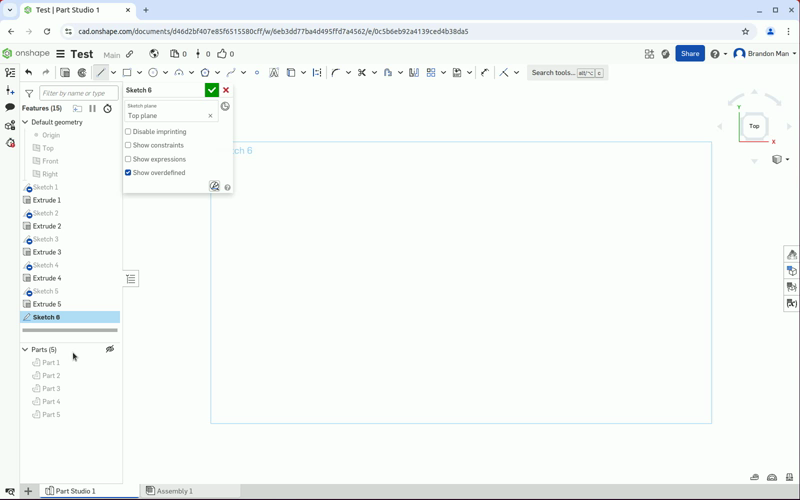
key_down(shift)
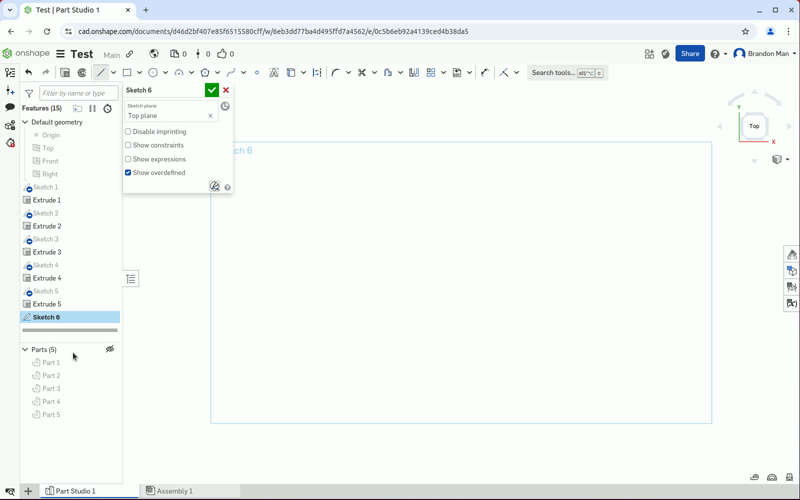
mouse_move(526, 325)
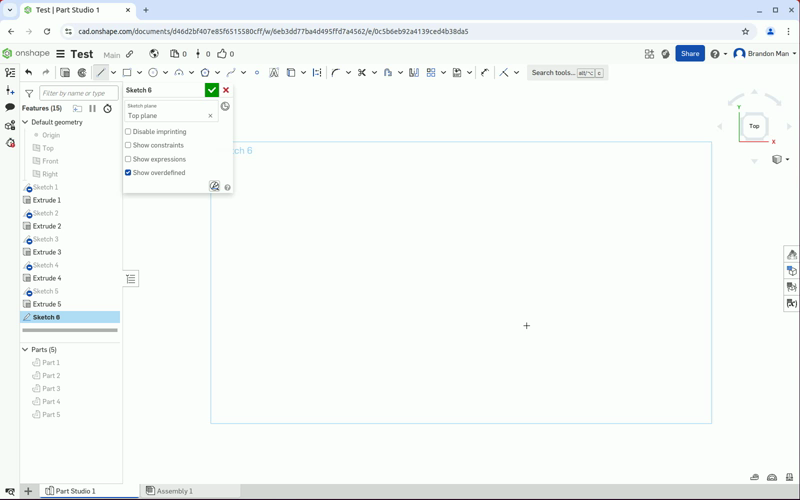
click(526, 325)
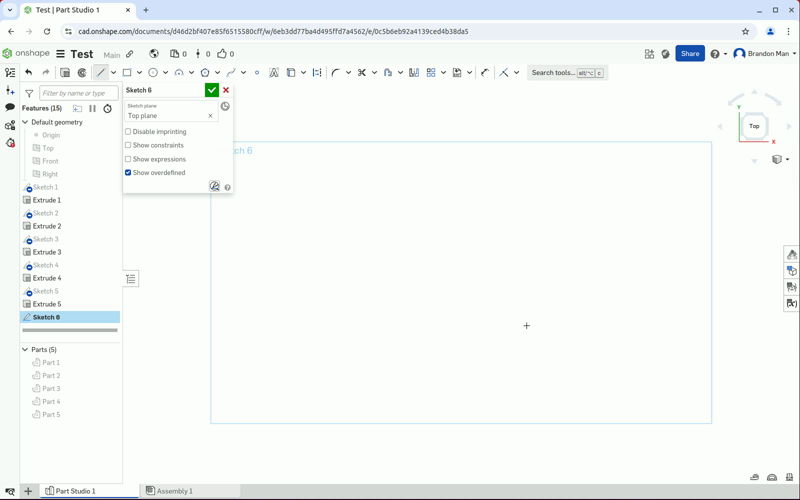
key_up(shift)
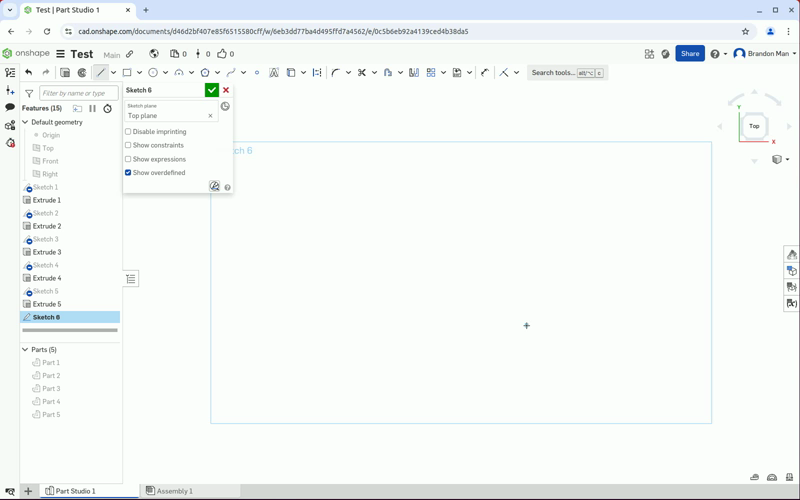
key_down(shift)
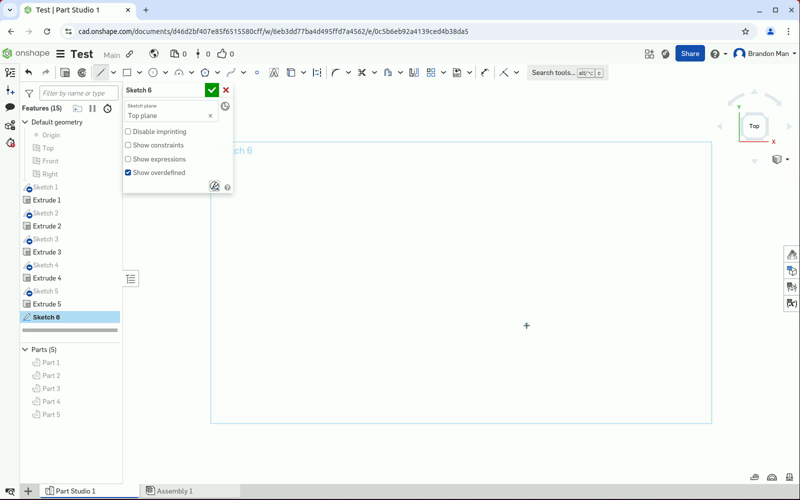
mouse_move(573, 279)
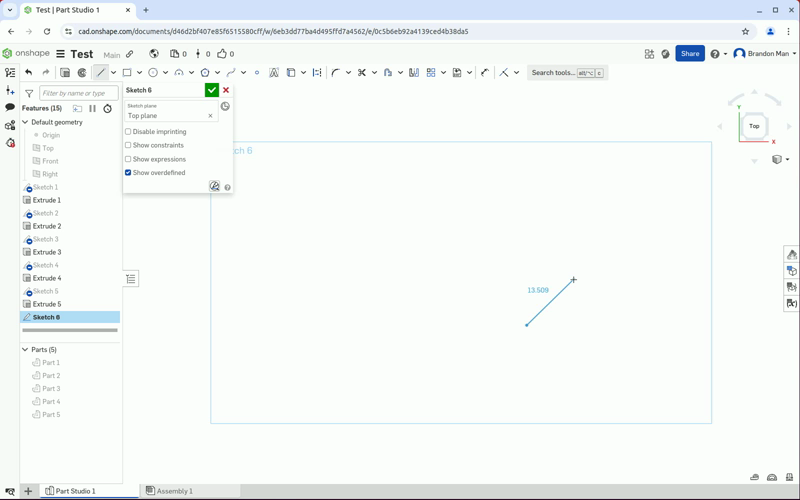
click(573, 279)
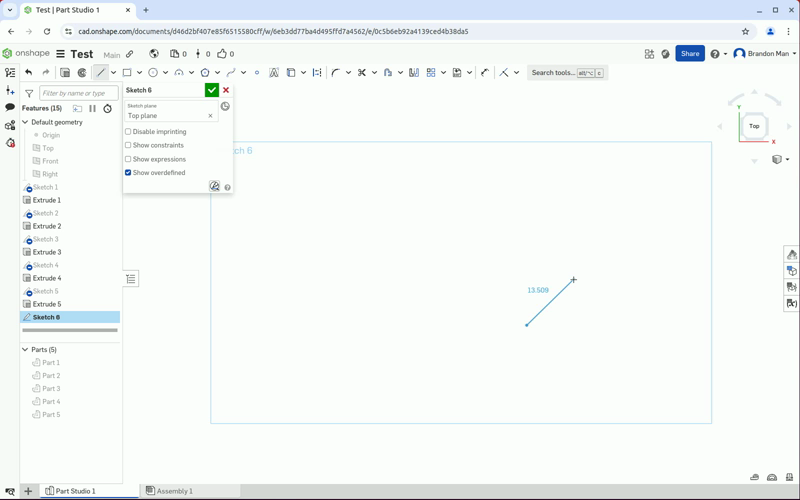
key_up(shift)
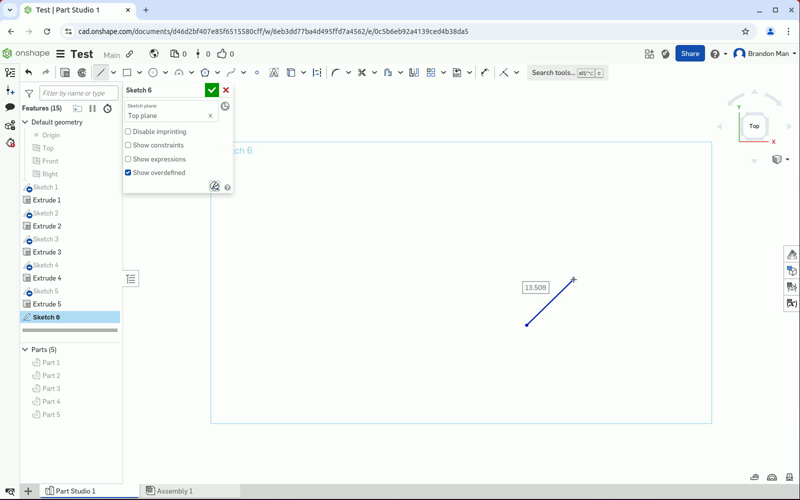
key_down(shift)
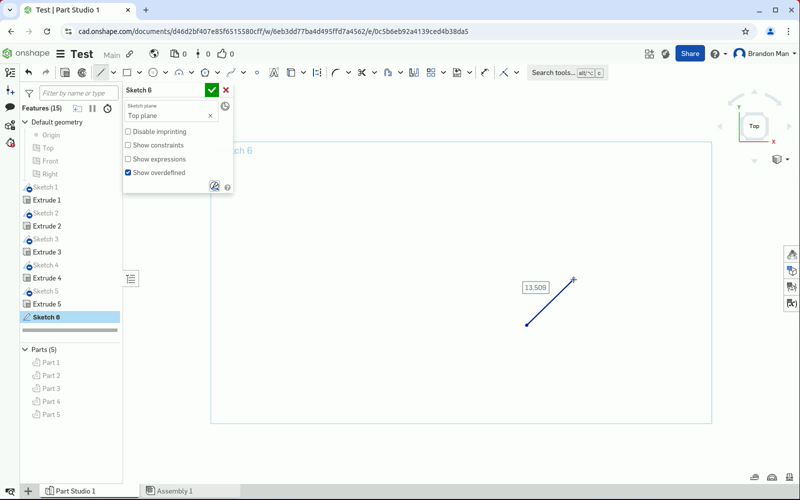
mouse_move(589, 279)
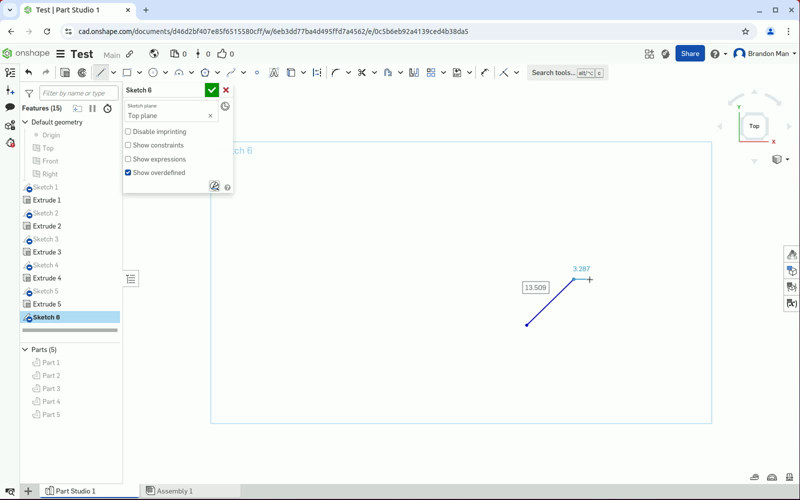
mouse_move(526, 307)
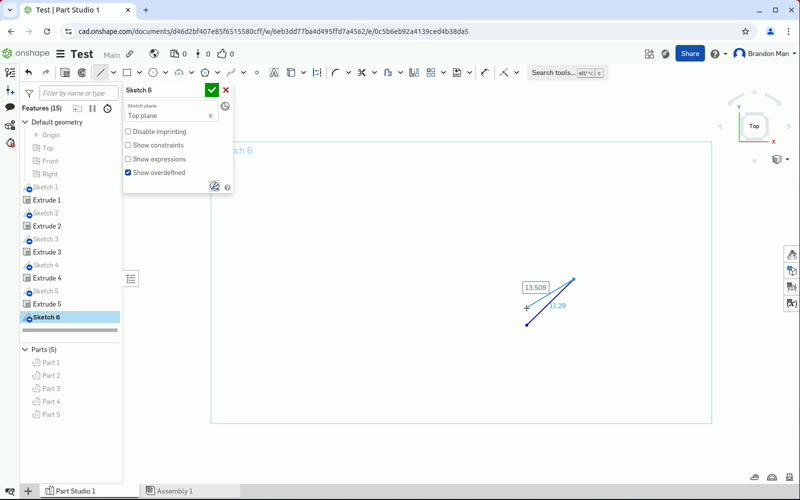
click(526, 307)
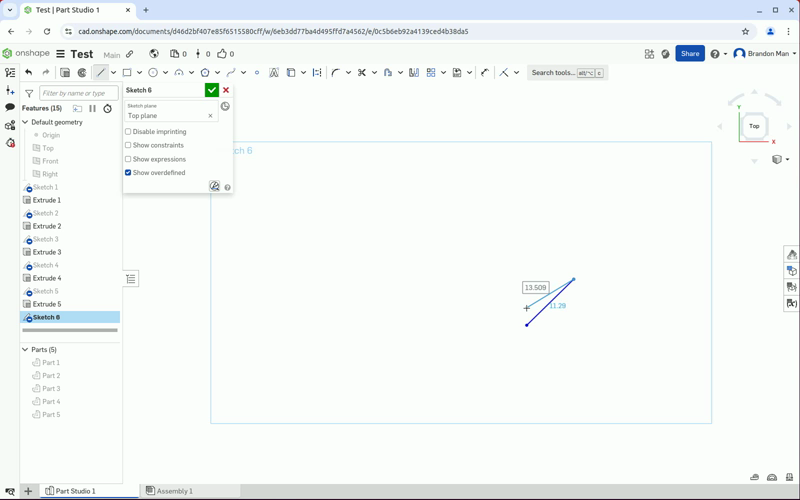
key_up(shift)
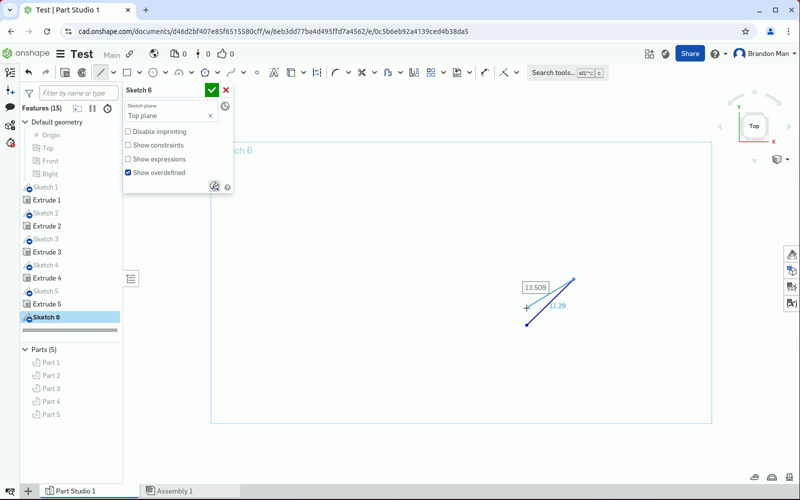
mouse_move(556, 307)
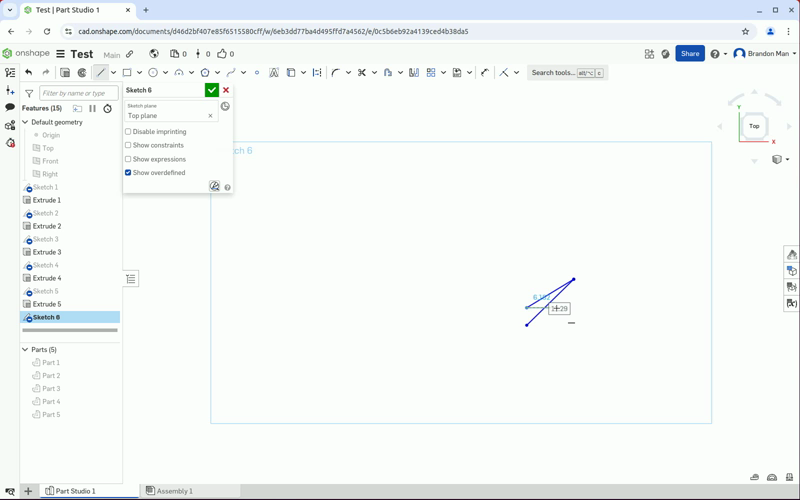
key_down(shift)
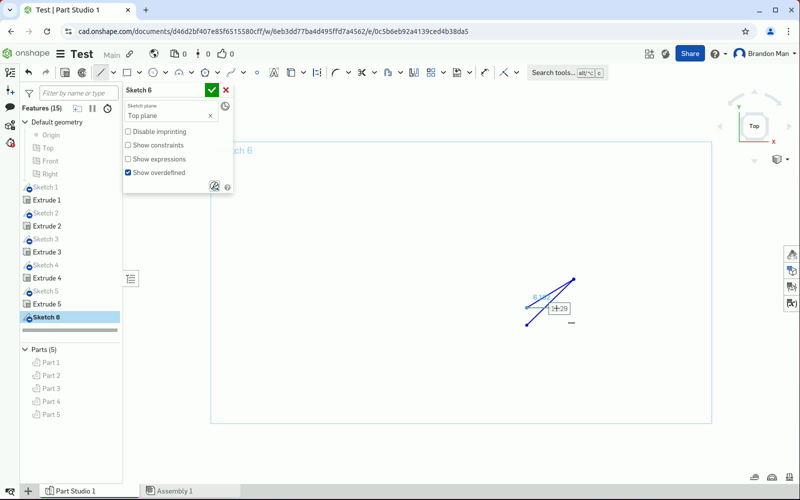
mouse_move(526, 325)
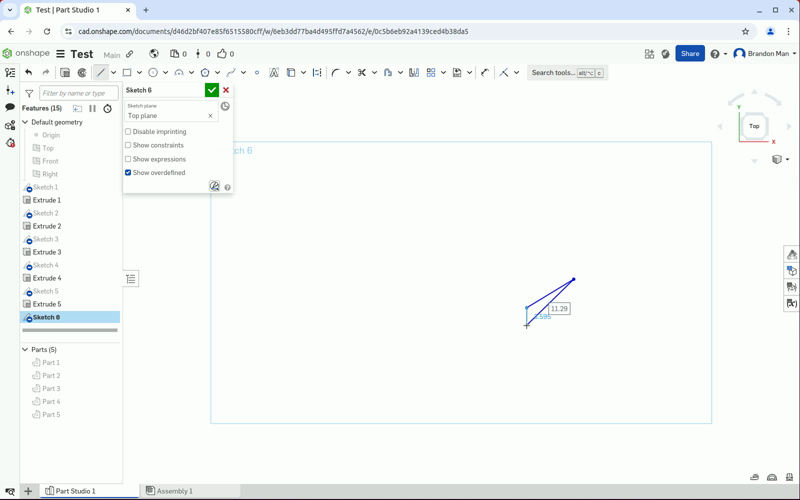
key_up(shift)
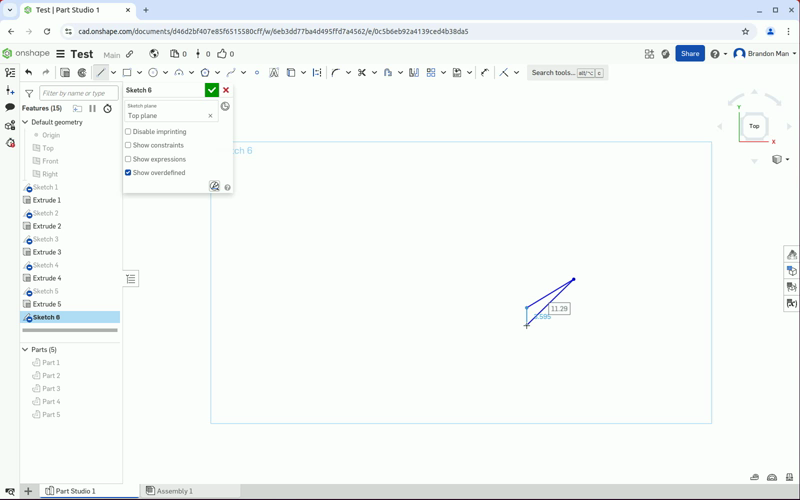
click(526, 325)
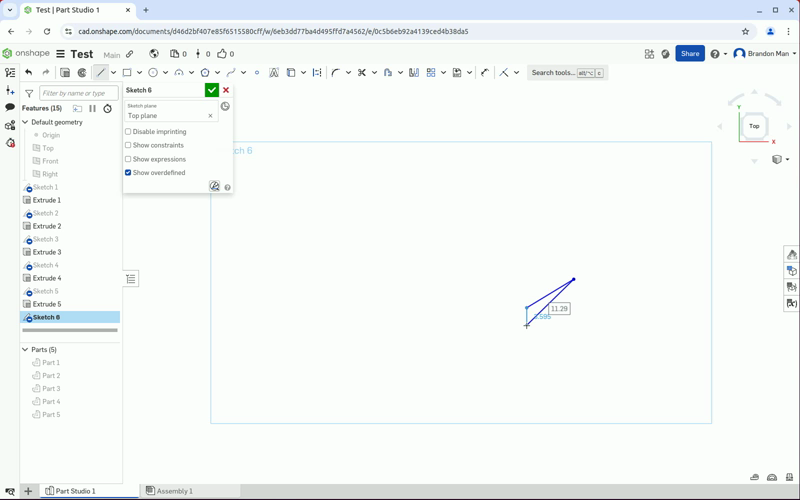
key(esc)
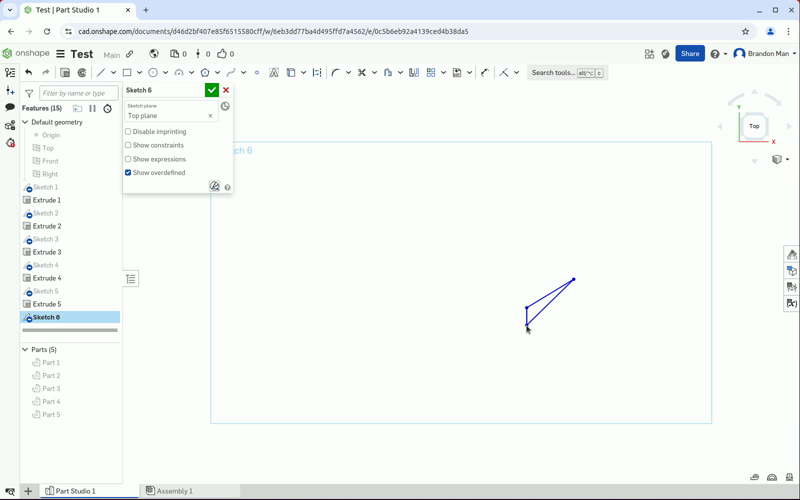
mouse_move(531, 315)
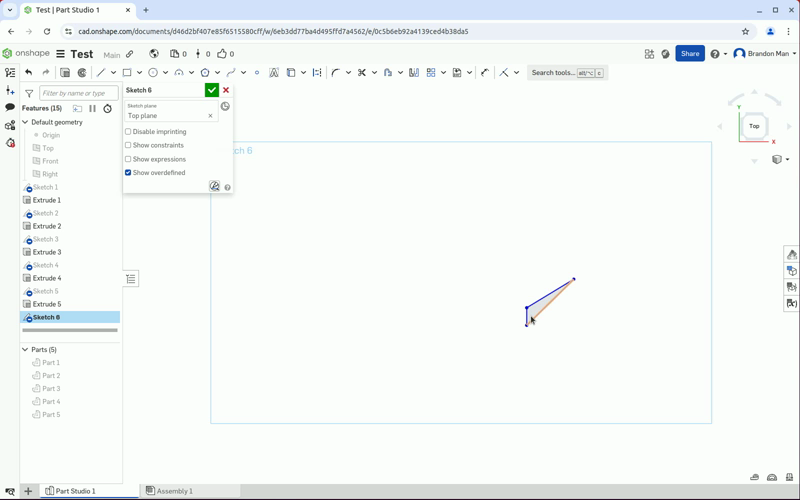
scroll(6)
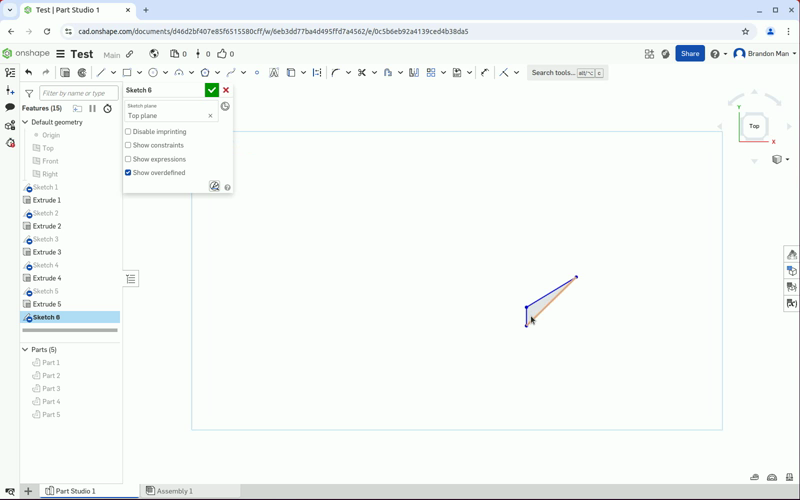
scroll(6)
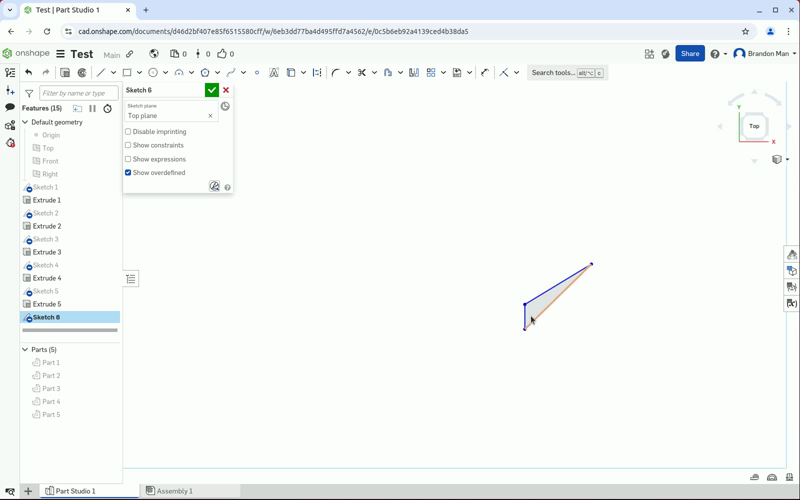
scroll(6)
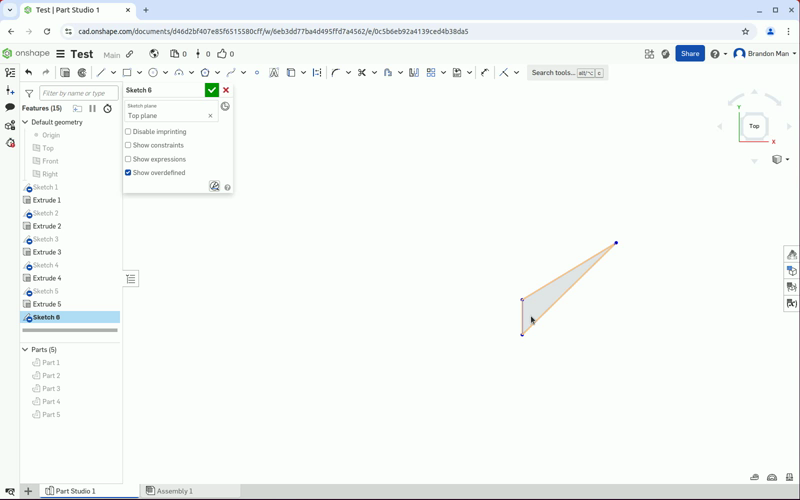
scroll(6)
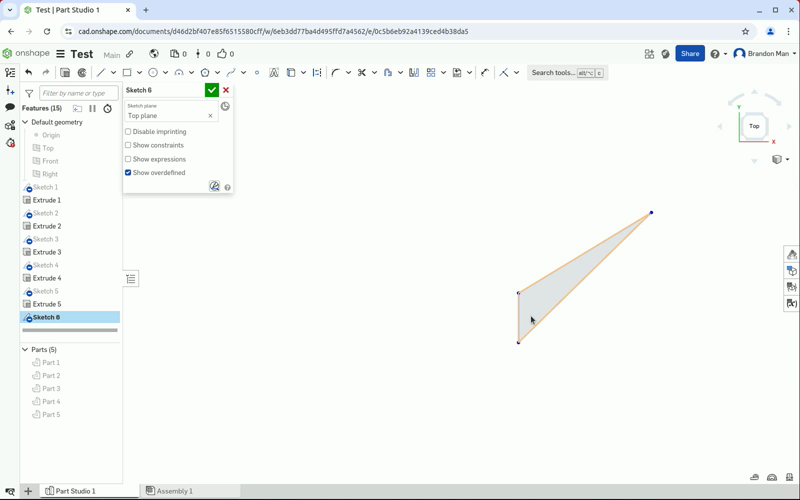
scroll(6)
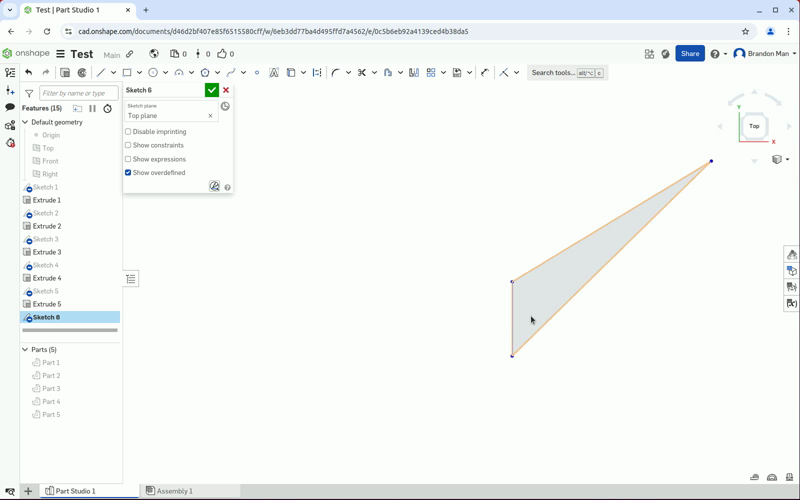
scroll(6)
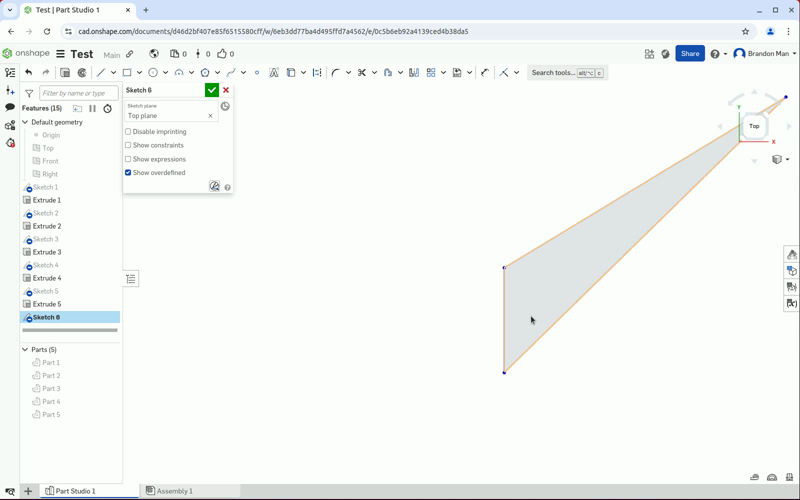
scroll(6)
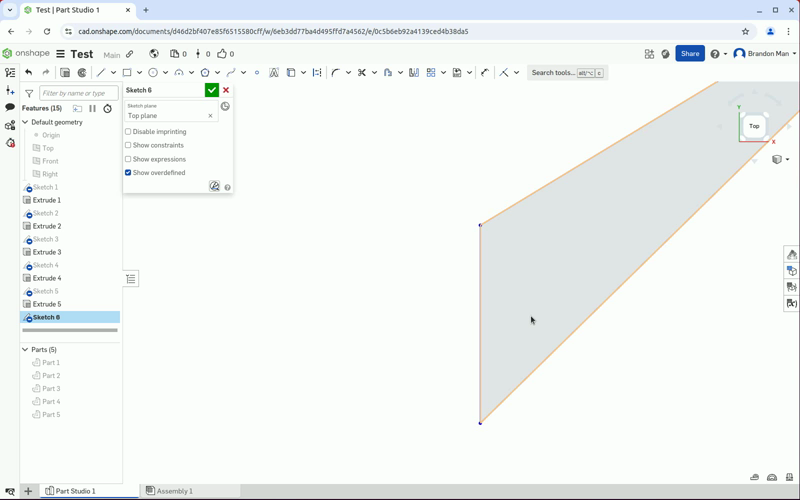
click(531, 315)
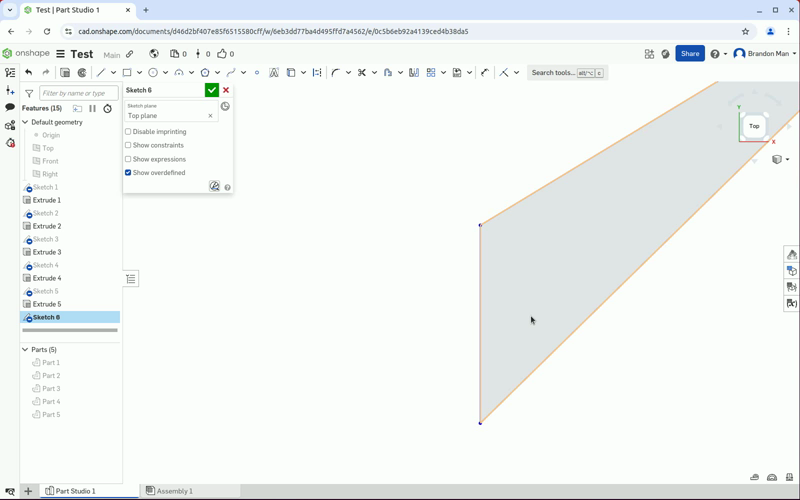
scroll(-6)
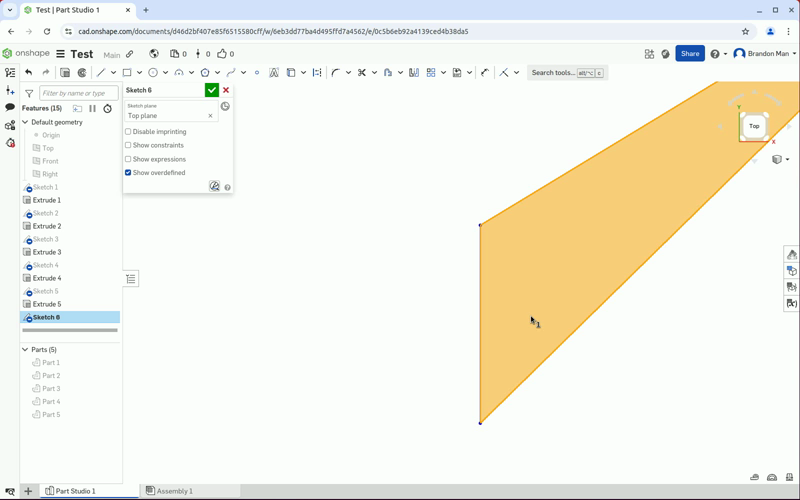
scroll(-6)
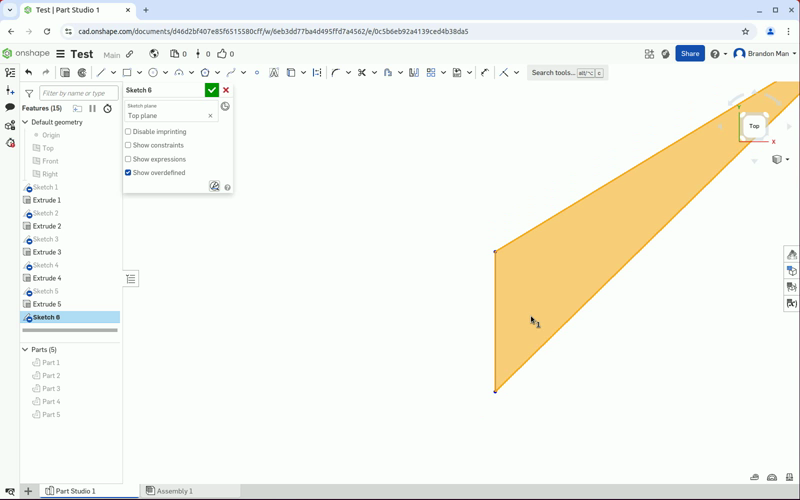
scroll(-6)
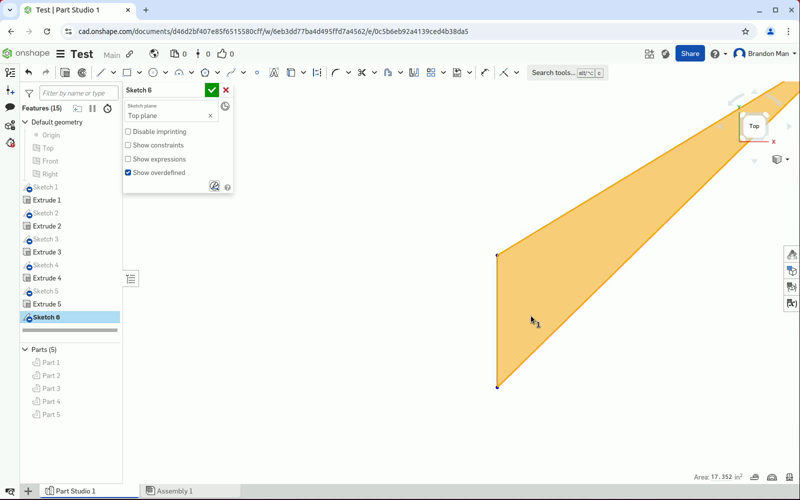
scroll(-6)
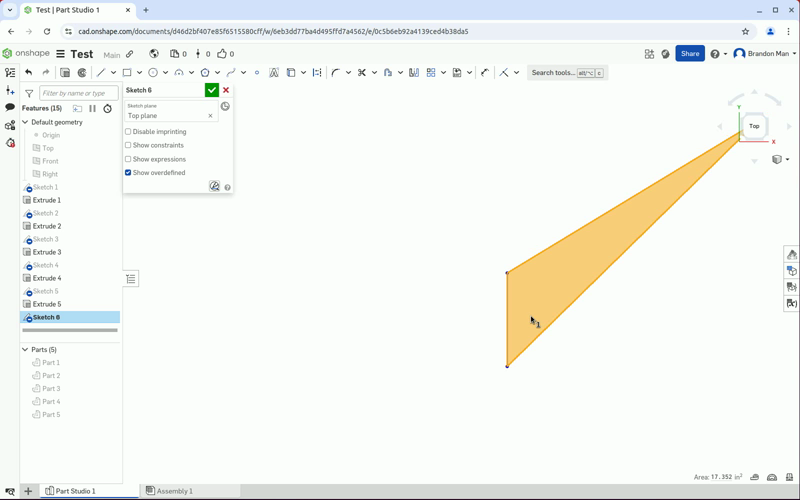
scroll(-6)
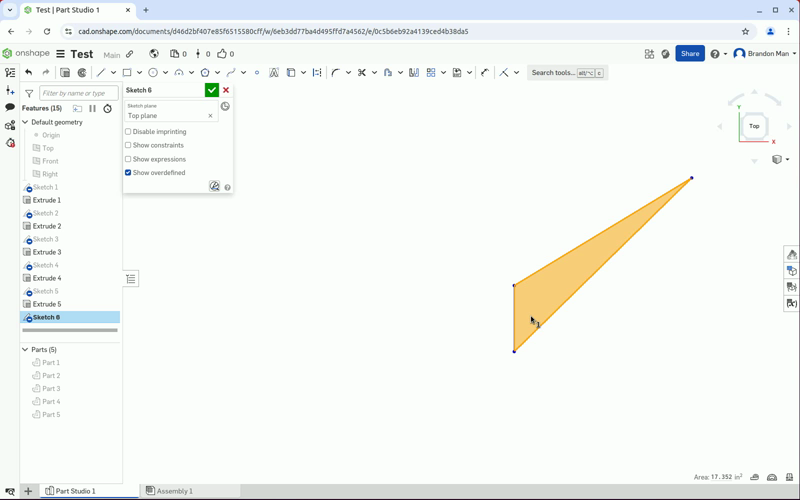
scroll(-6)
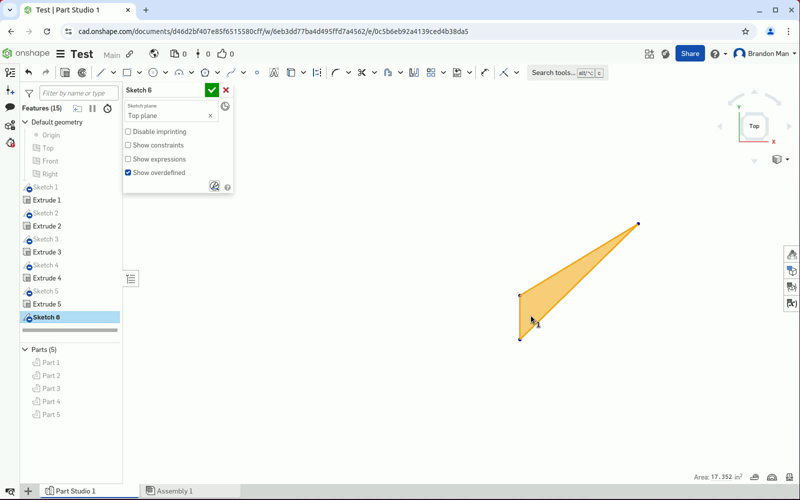
scroll(-6)
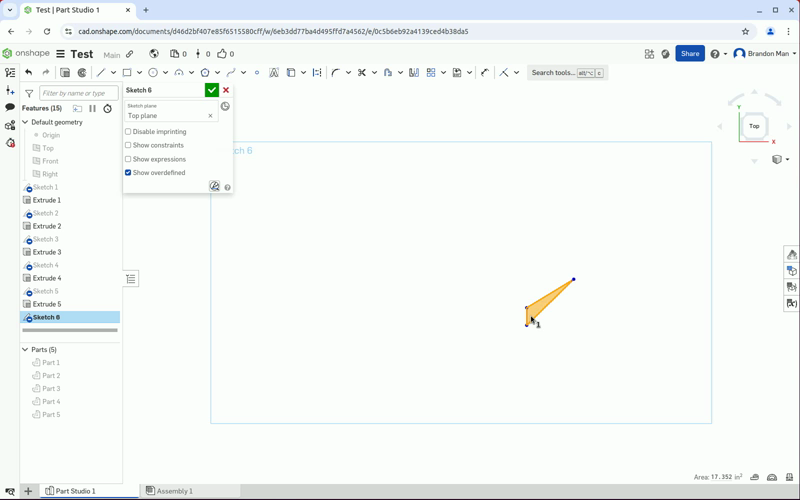
mouse_move(73, 352)
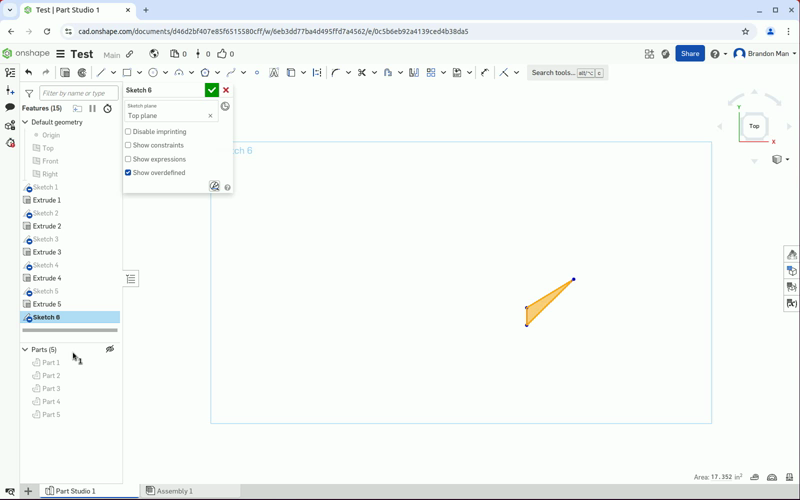
key(shift+y)
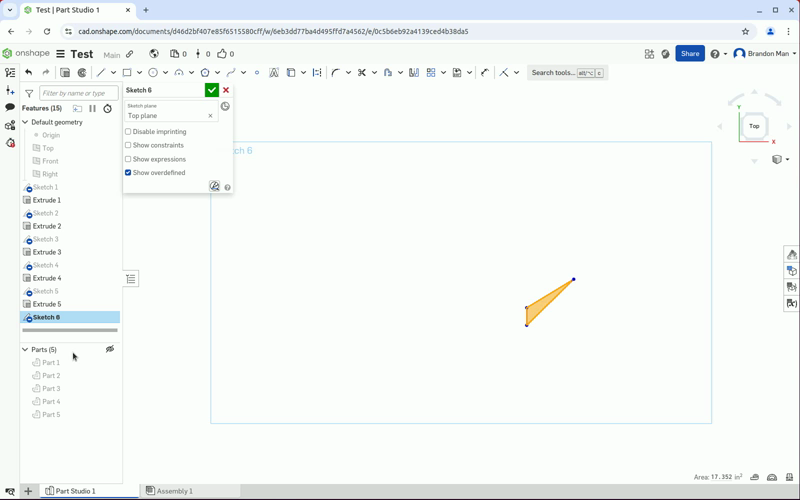
key(shift+e)
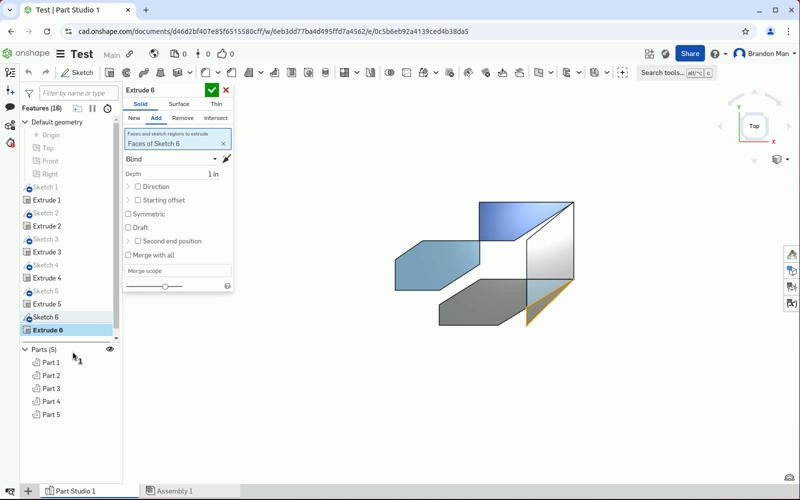
mouse_move(143, 106)
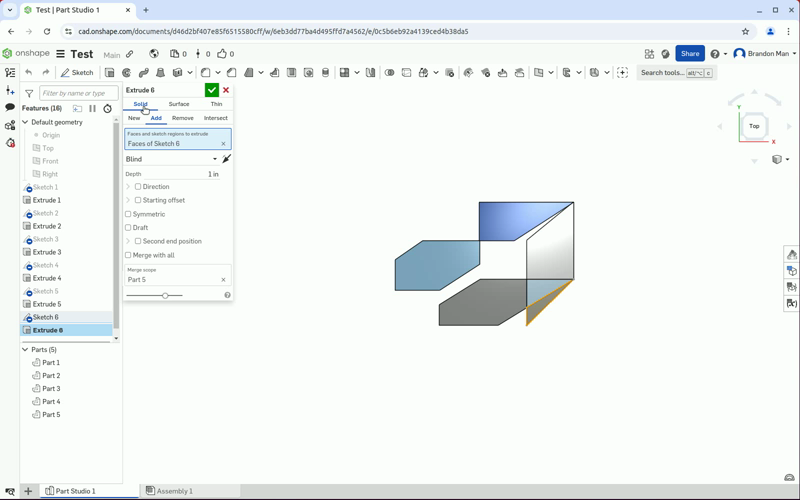
click(143, 106)
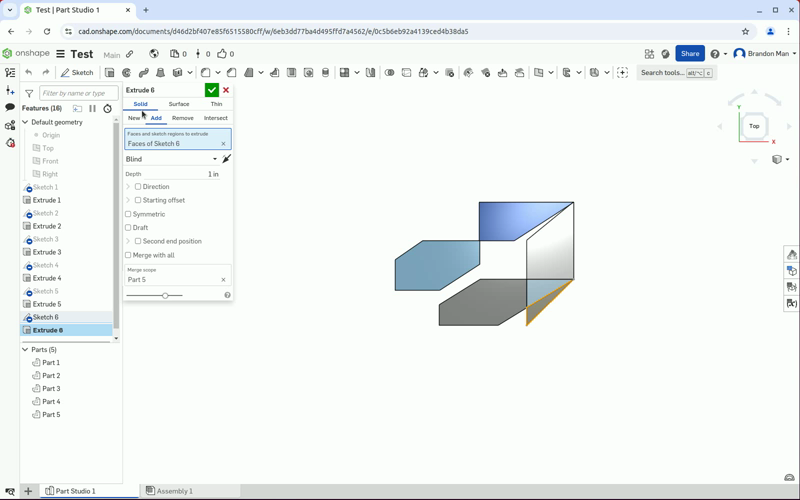
mouse_move(137, 120)
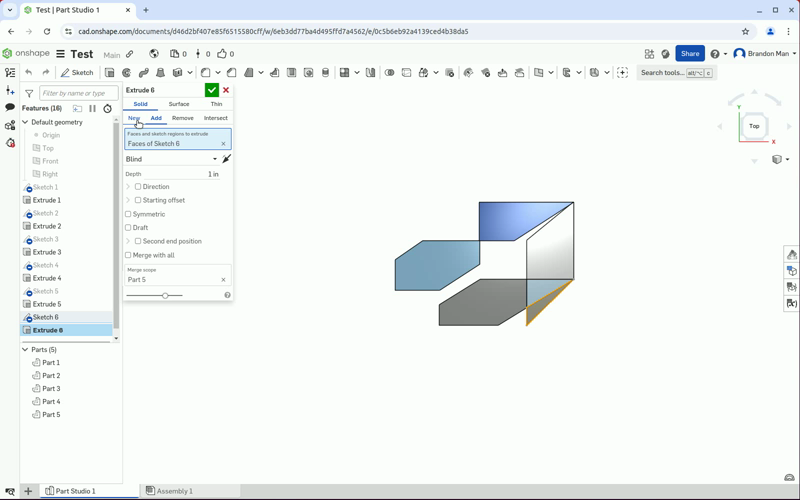
click(137, 120)
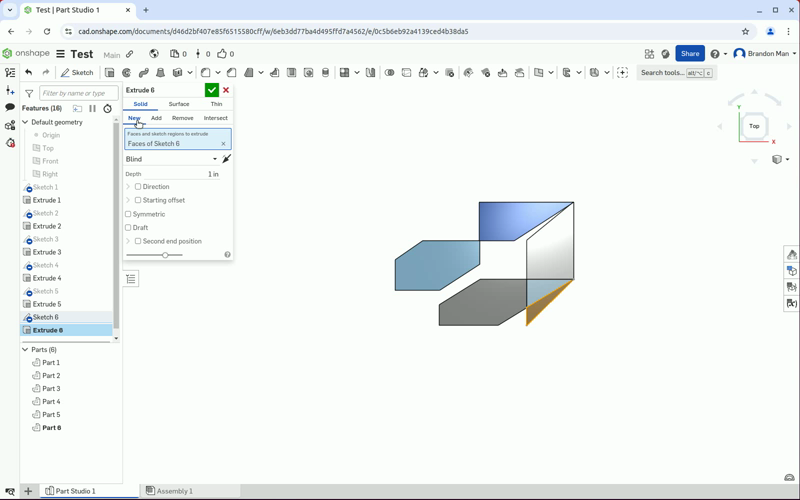
key(tab, 4)
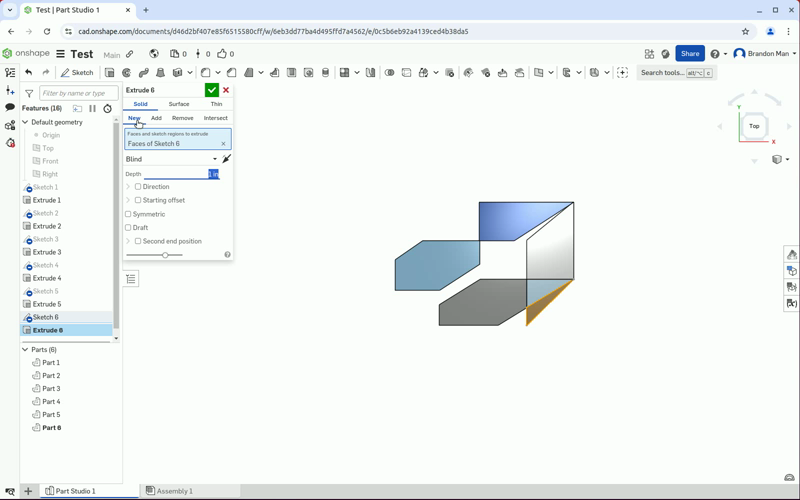
text(11.073)
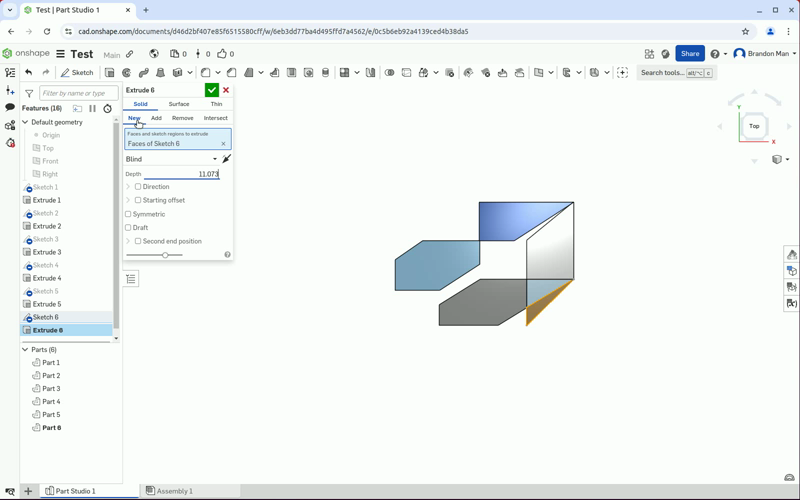
key(enter)
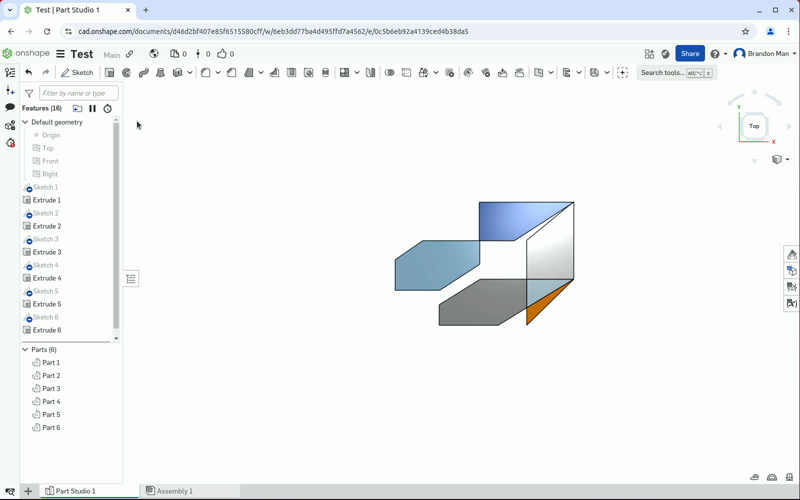
key(shift+h)
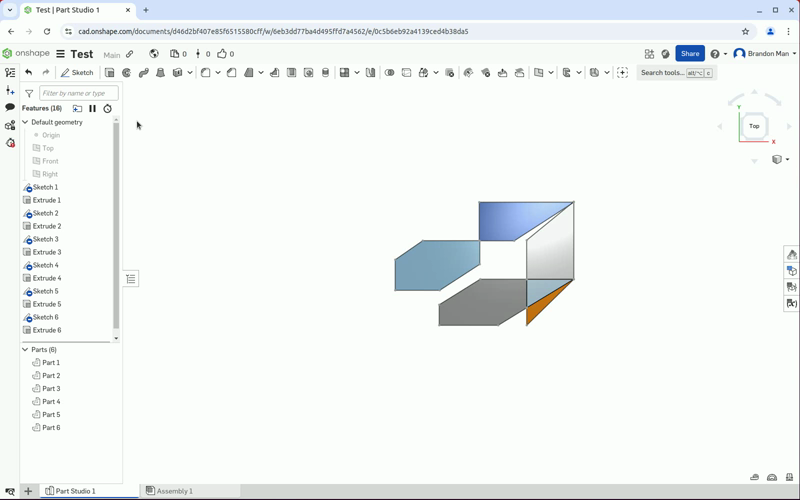
key(shift+h)
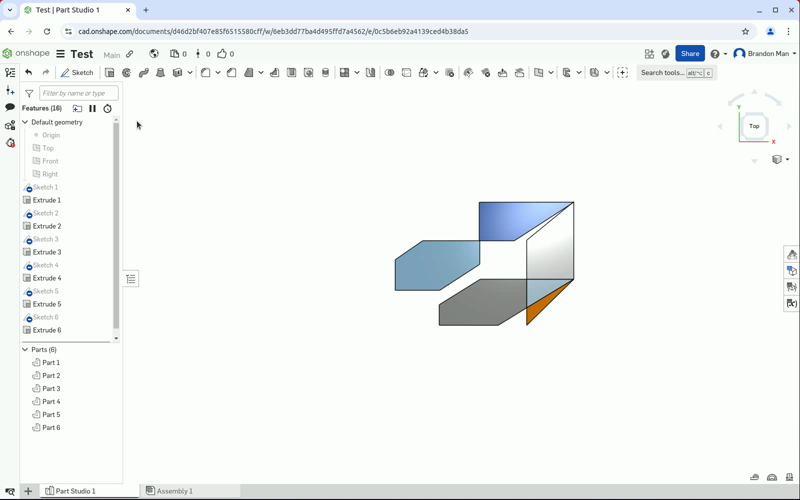
mouse_move(69, 189)
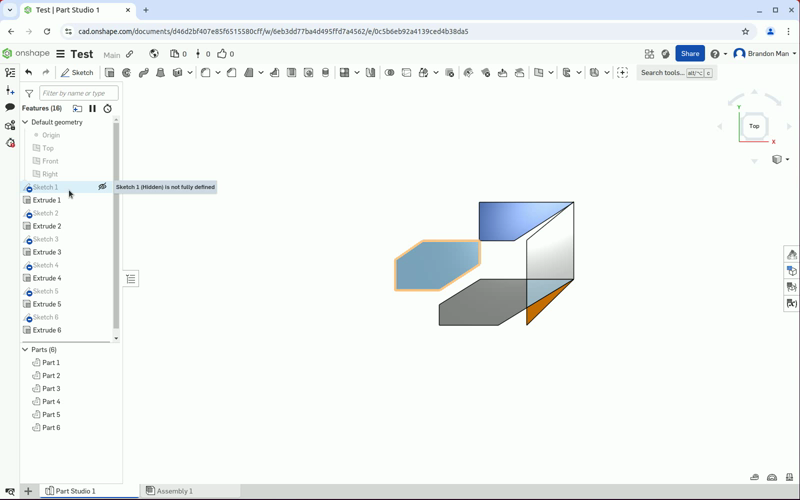
click(69, 189)
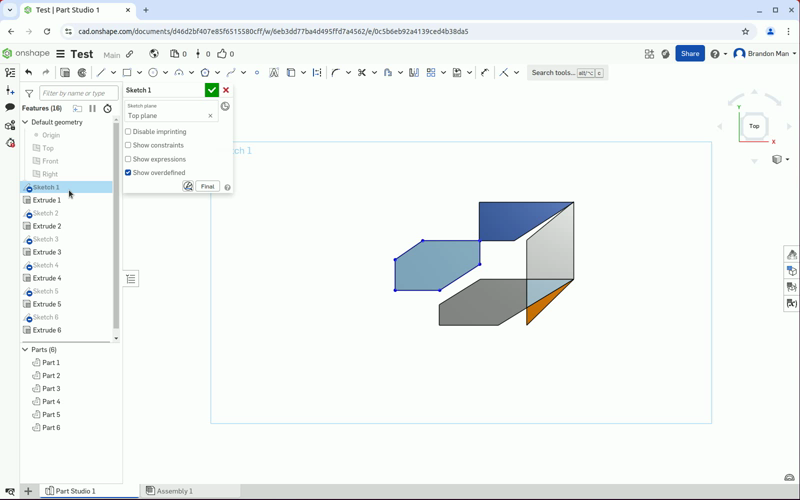
mouse_move(229, 92)
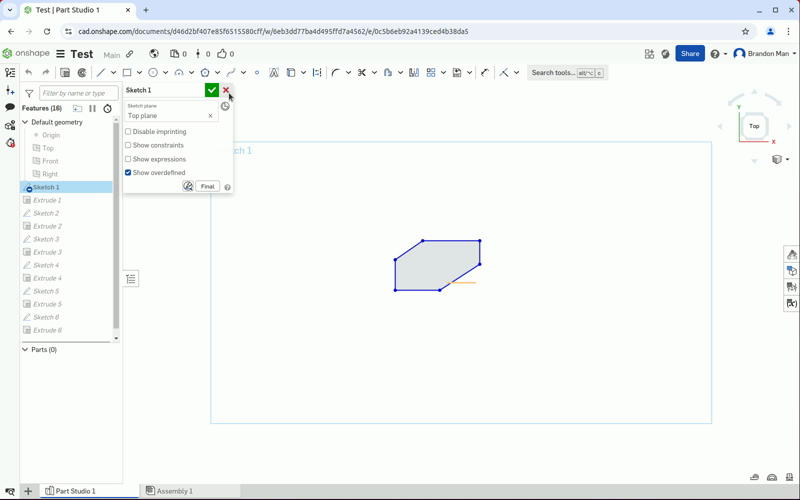
click(229, 92)
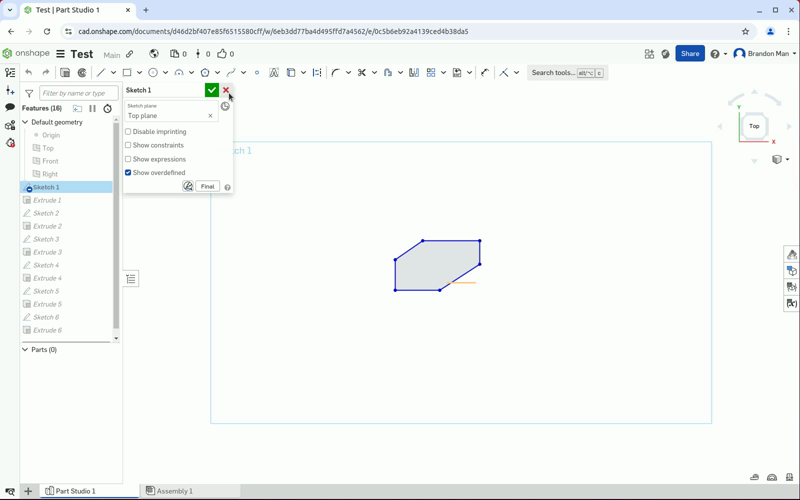
key(shift+s)
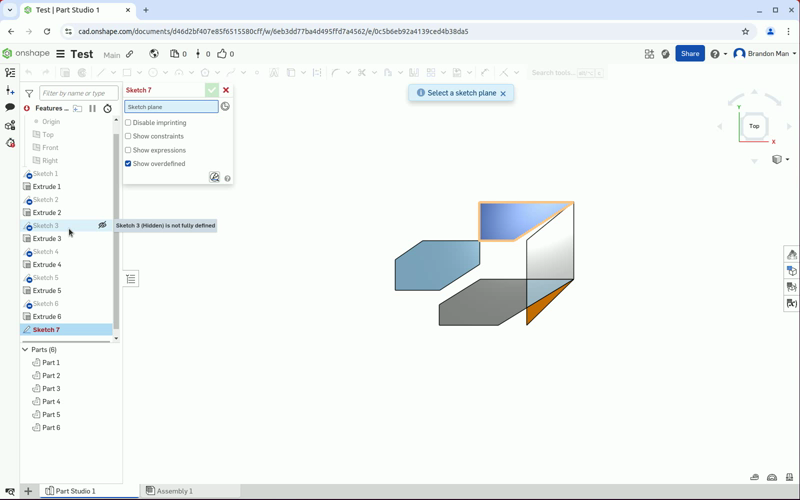
scroll(3)
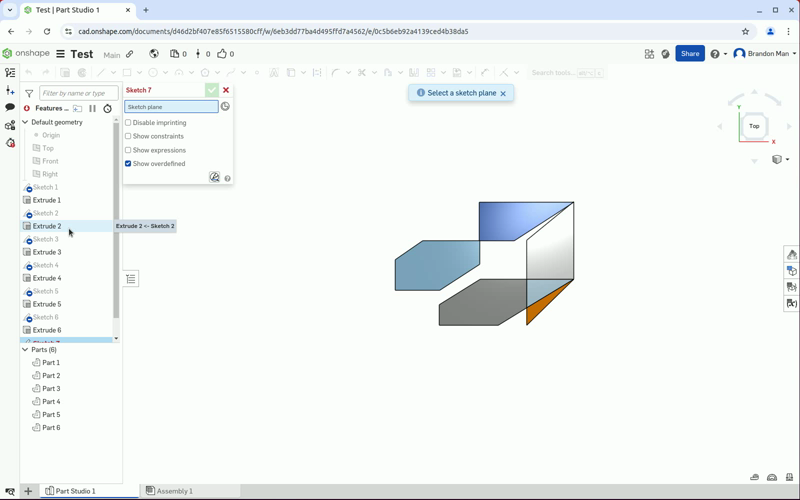
mouse_move(69, 150)
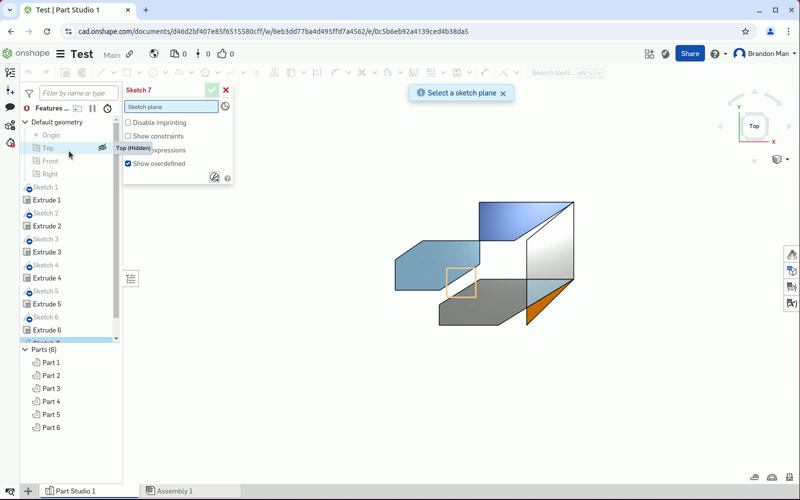
click(69, 150)
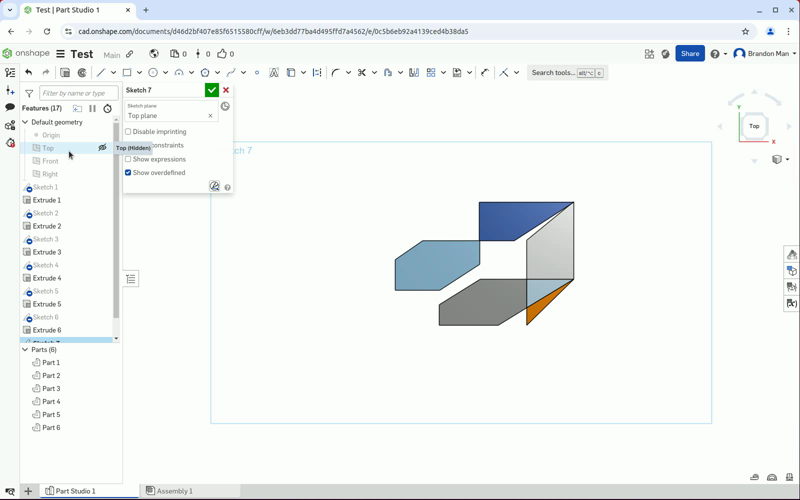
mouse_move(73, 352)
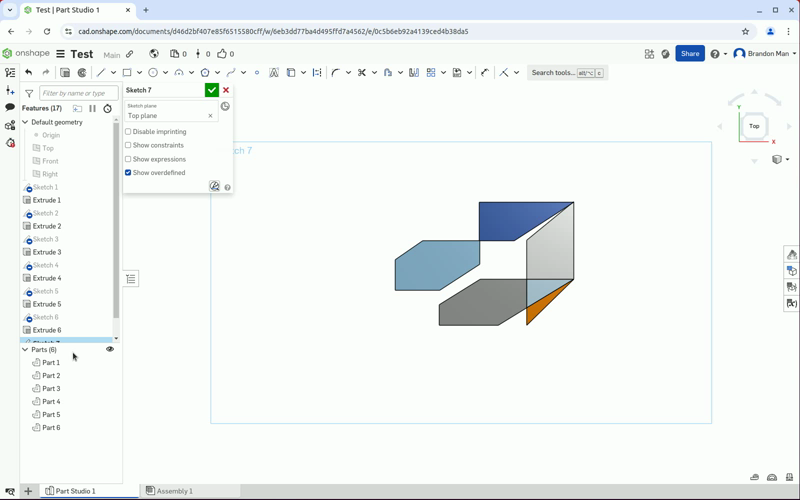
key(y)
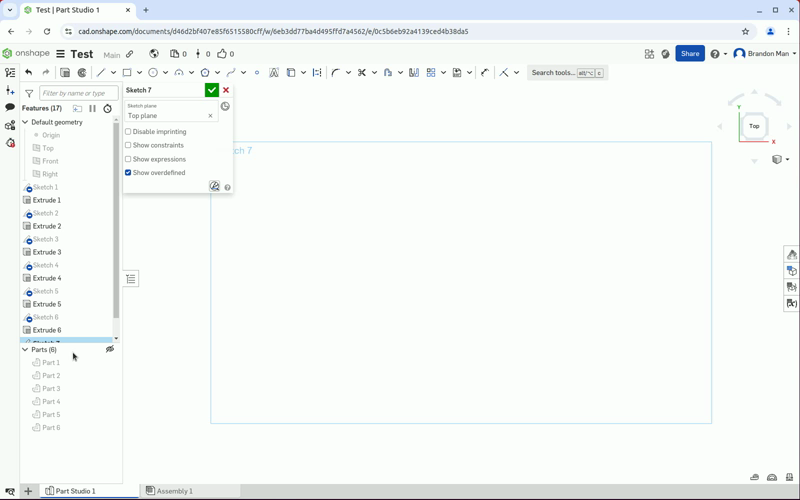
key(l)
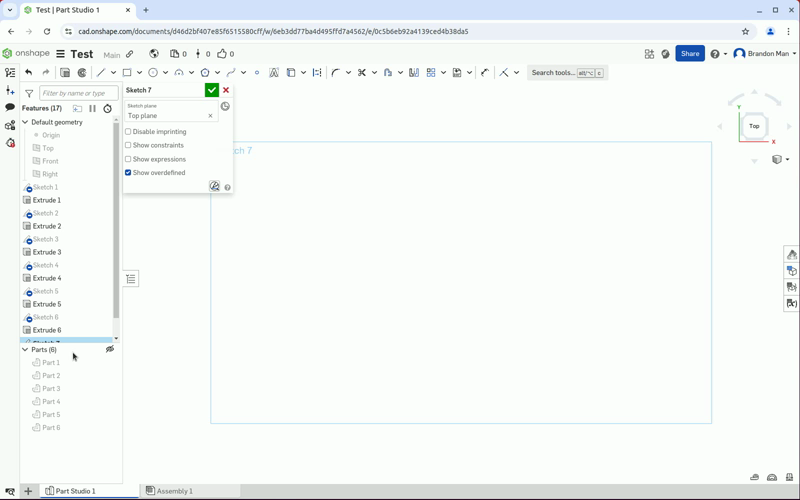
key_down(shift)
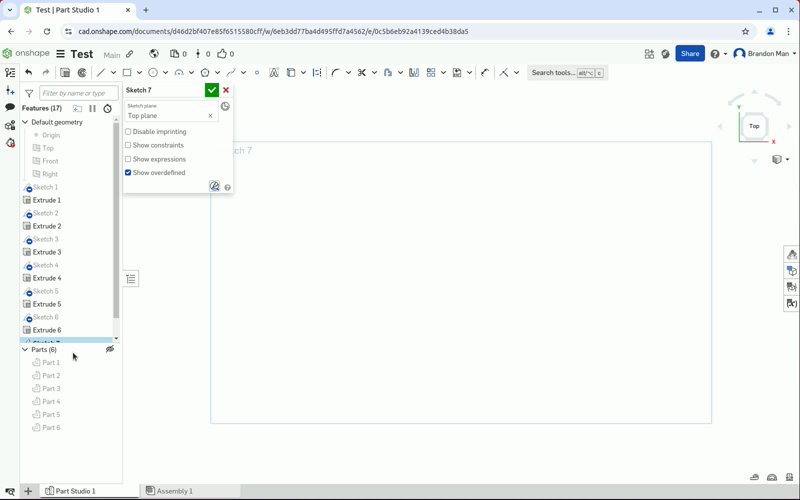
mouse_move(351, 360)
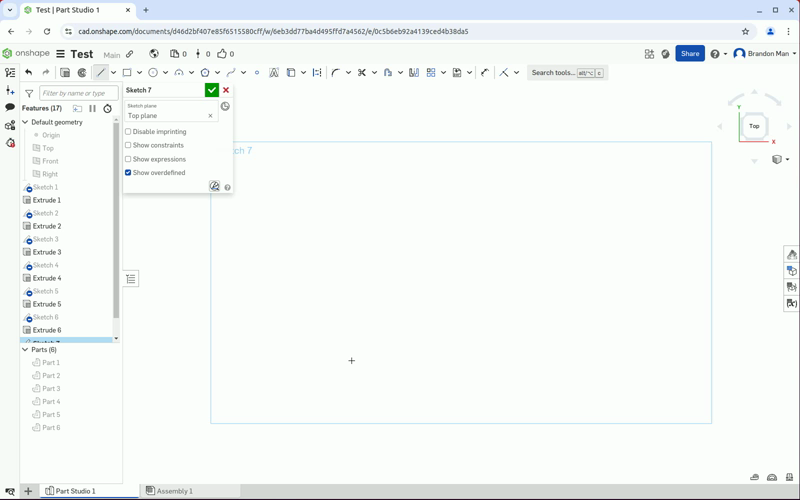
click(351, 360)
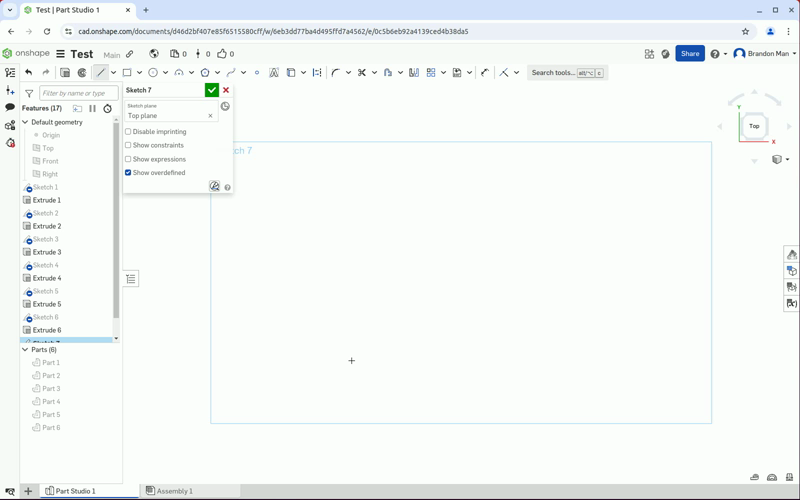
key_up(shift)
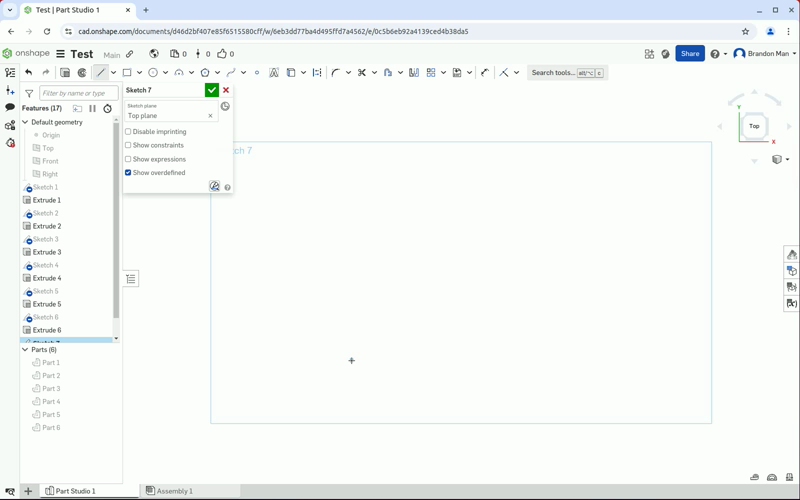
key_down(shift)
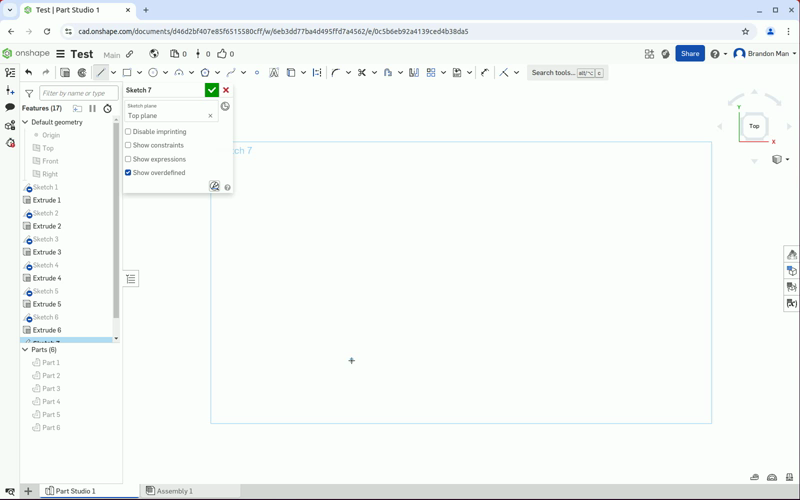
mouse_move(439, 360)
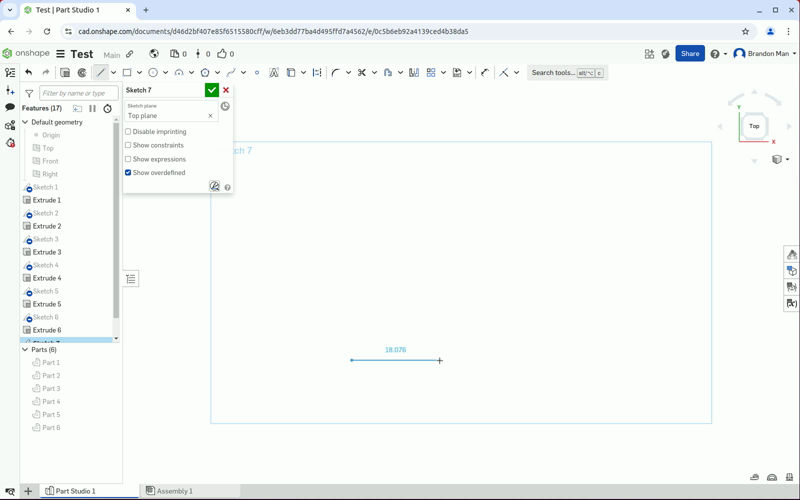
click(439, 360)
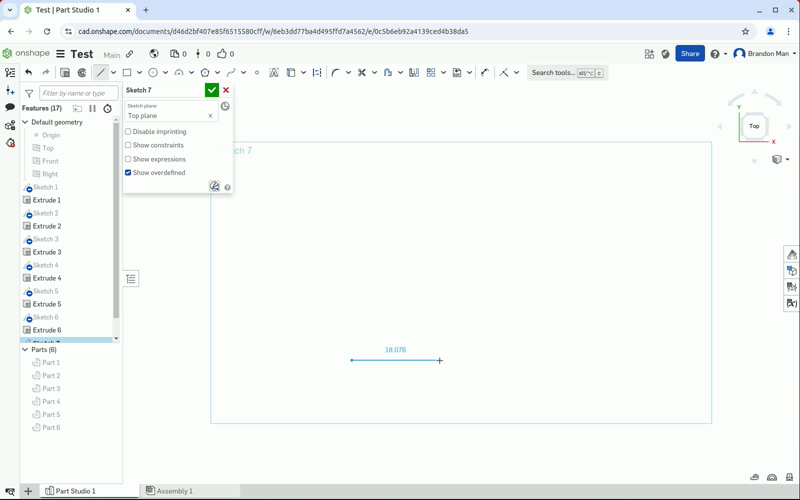
key_up(shift)
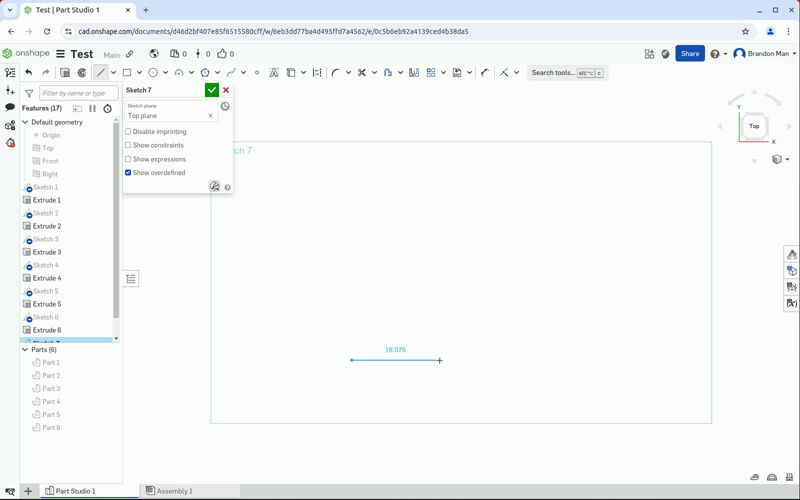
key_down(shift)
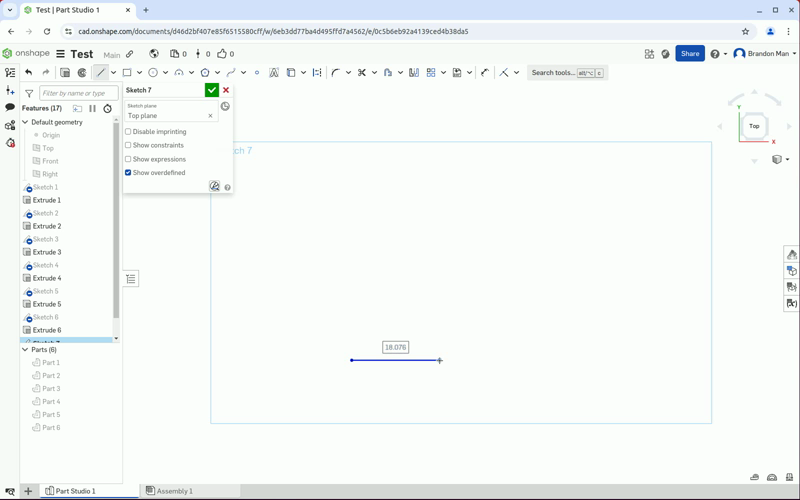
mouse_move(469, 360)
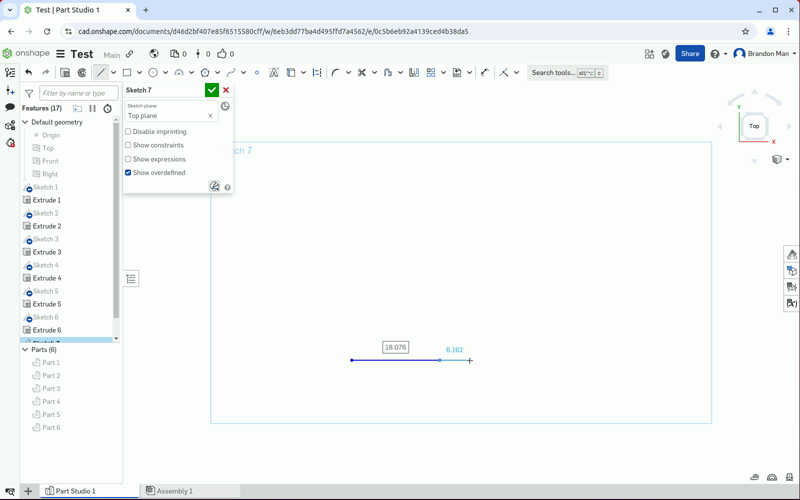
mouse_move(439, 324)
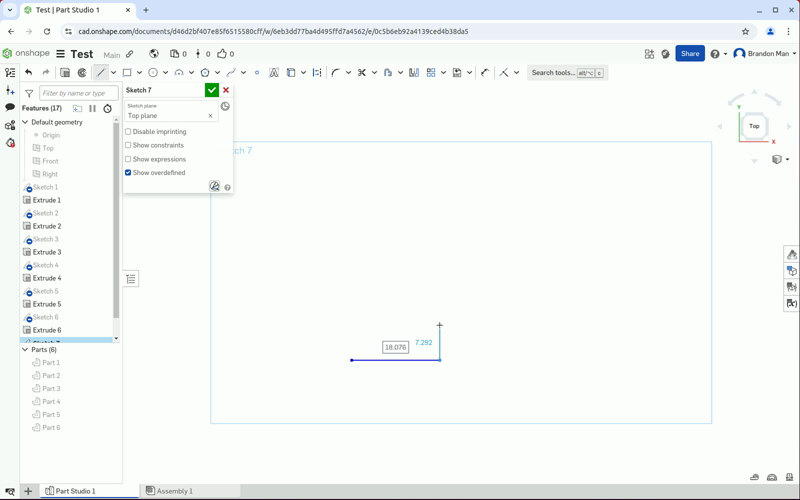
click(439, 324)
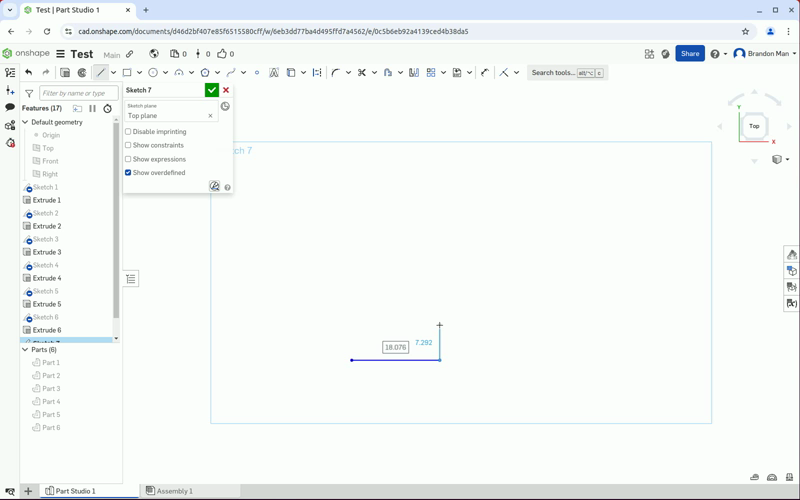
key_up(shift)
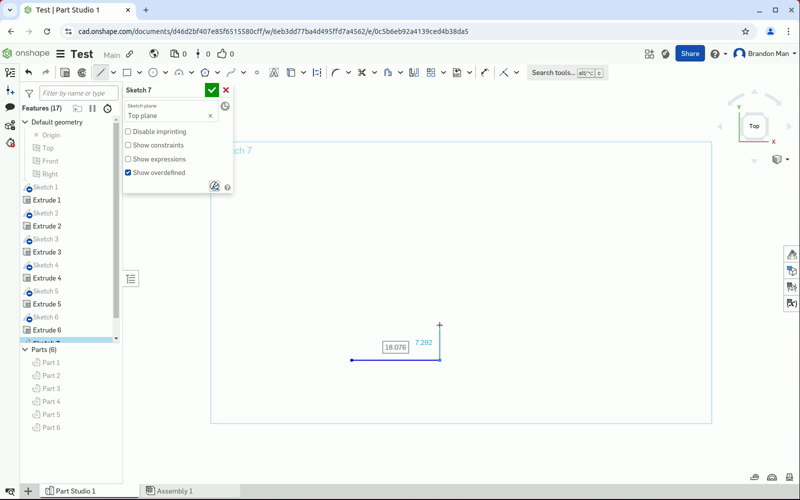
key_down(shift)
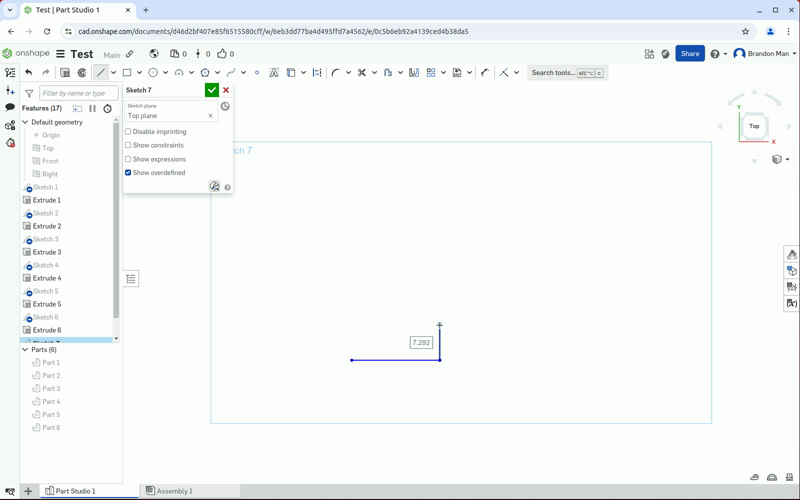
mouse_move(469, 324)
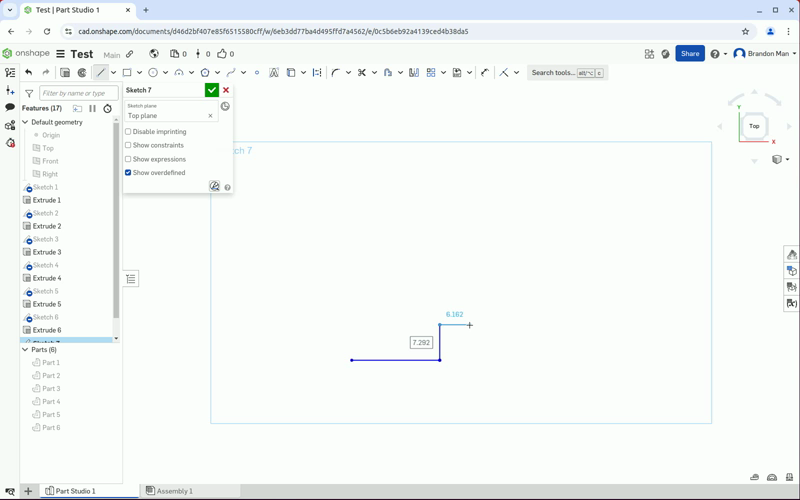
mouse_move(407, 324)
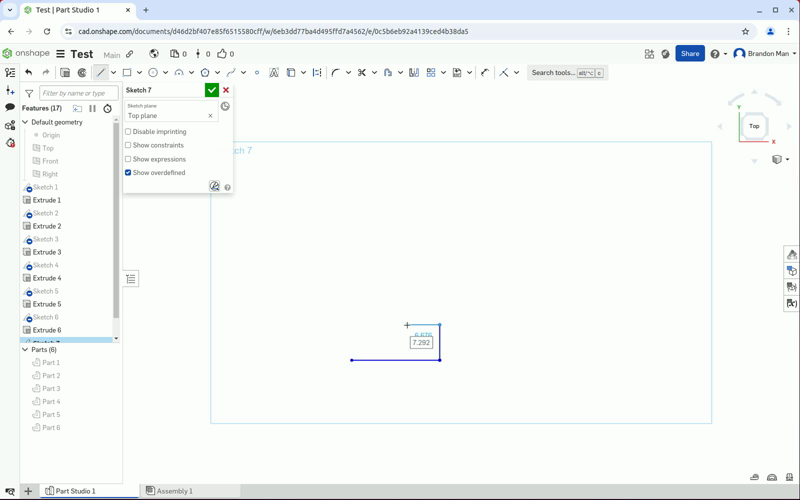
click(407, 324)
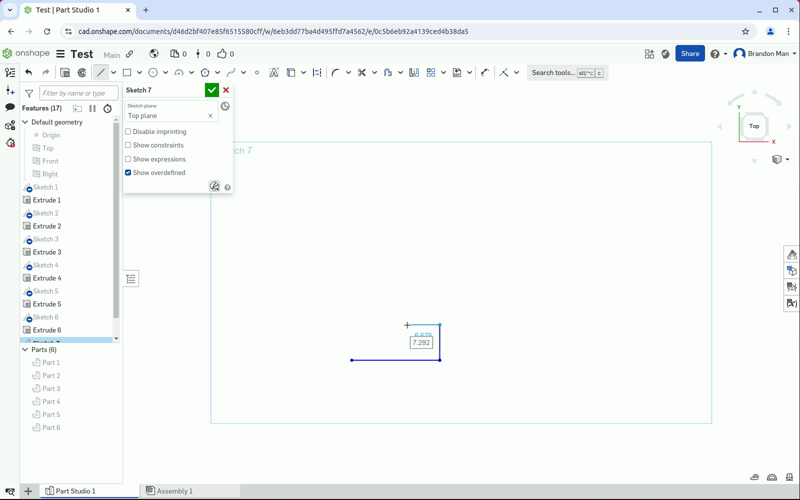
key_up(shift)
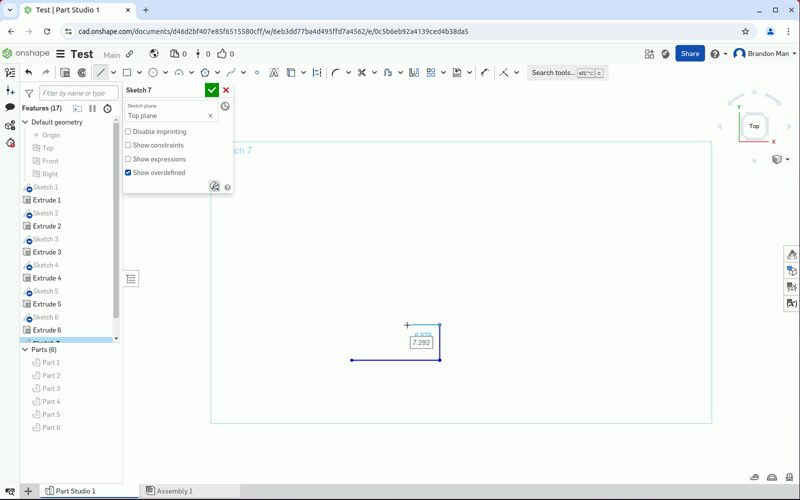
key_down(shift)
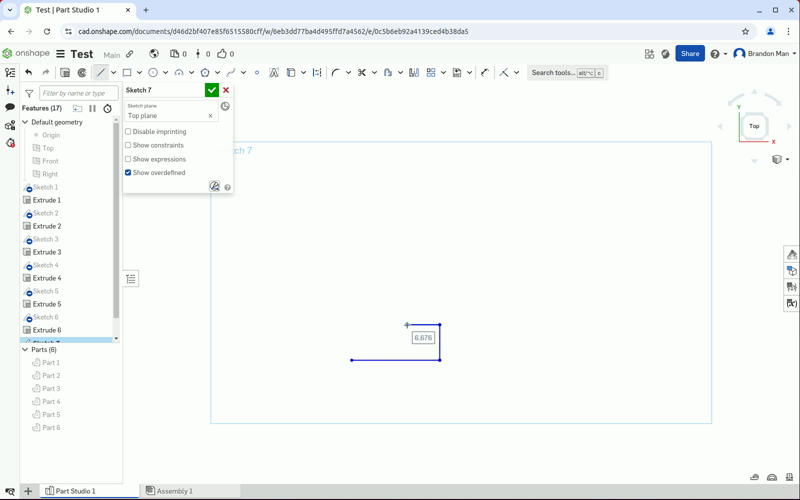
mouse_move(351, 360)
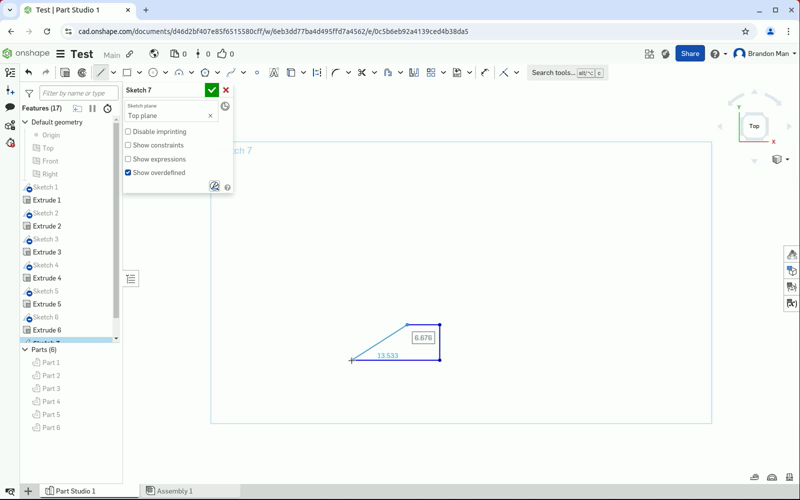
key_up(shift)
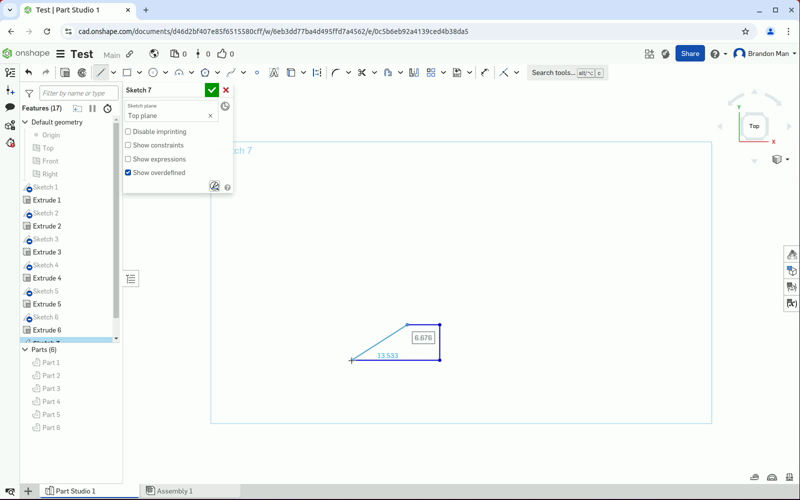
click(351, 360)
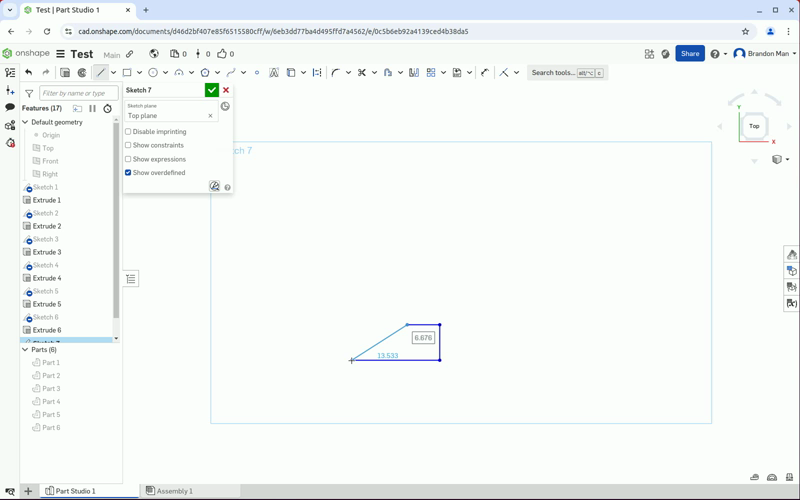
key(esc)
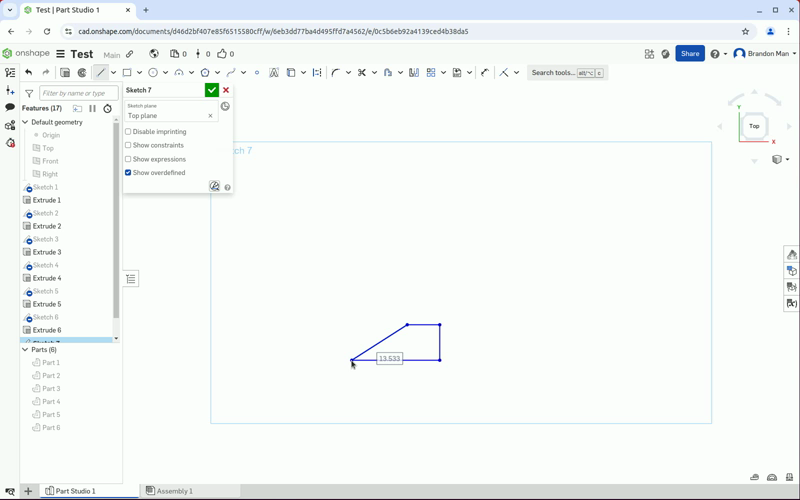
mouse_move(413, 351)
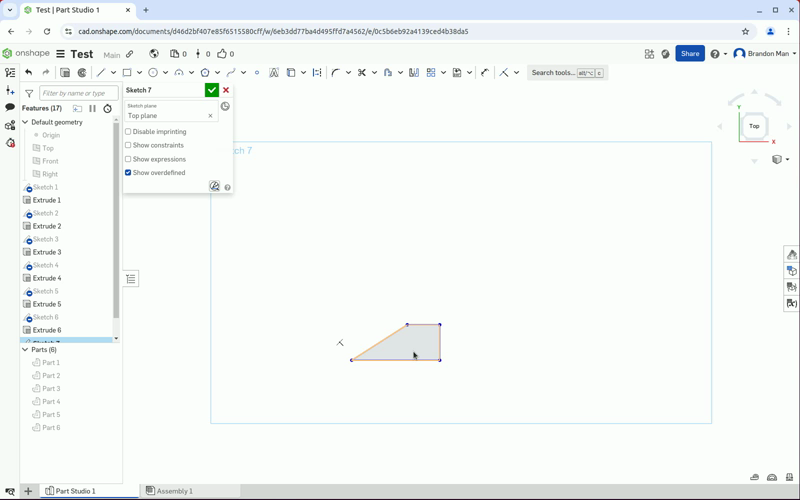
click(413, 351)
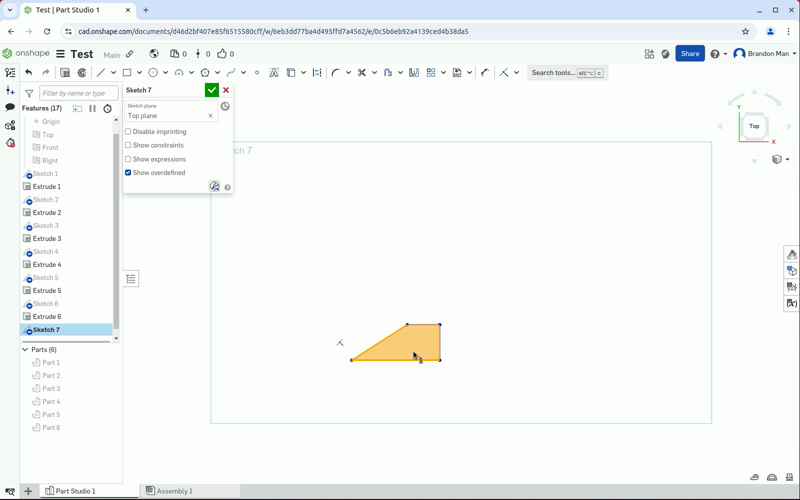
mouse_move(73, 352)
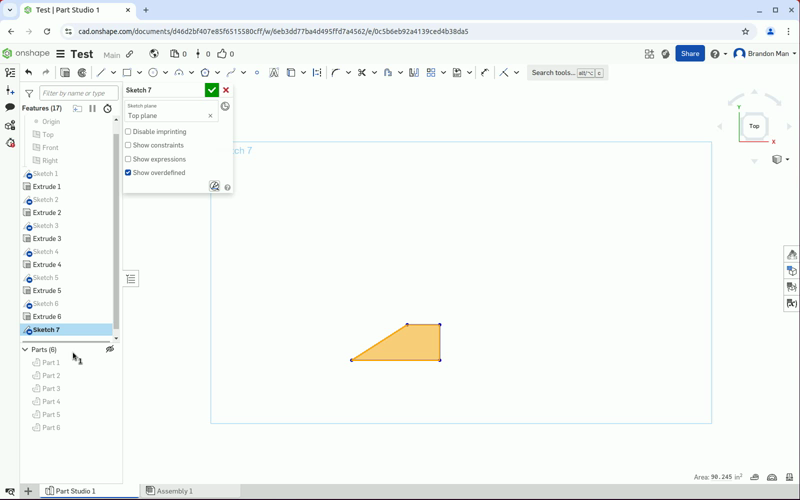
key(shift+y)
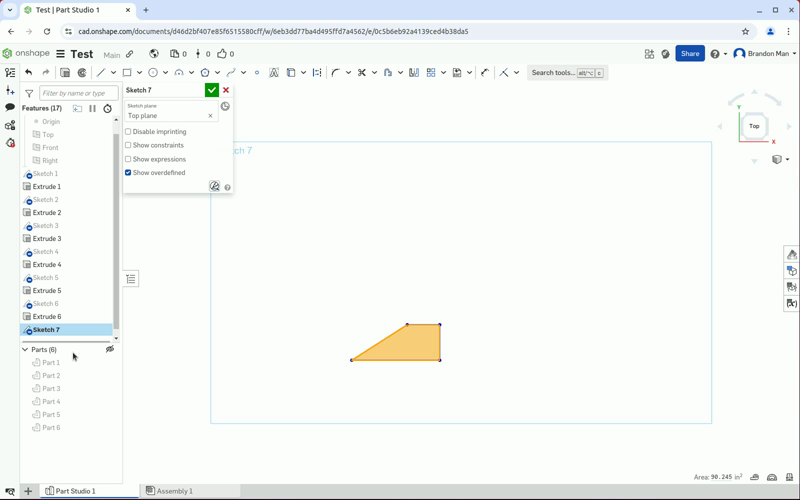
key(shift+e)
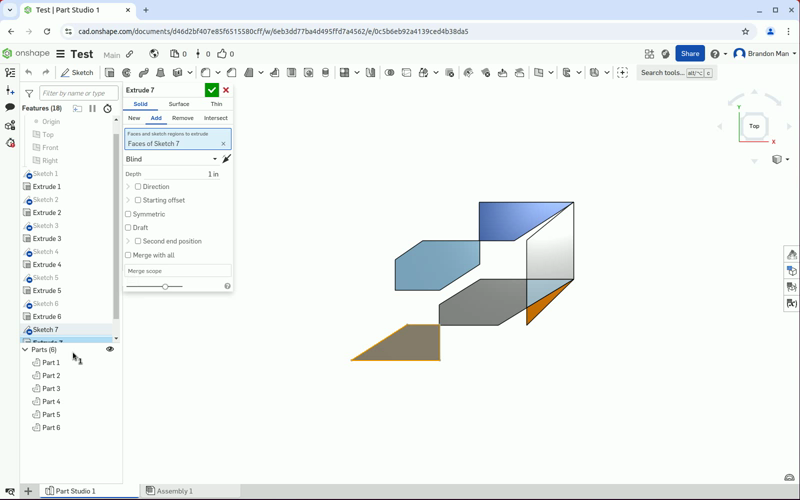
mouse_move(143, 106)
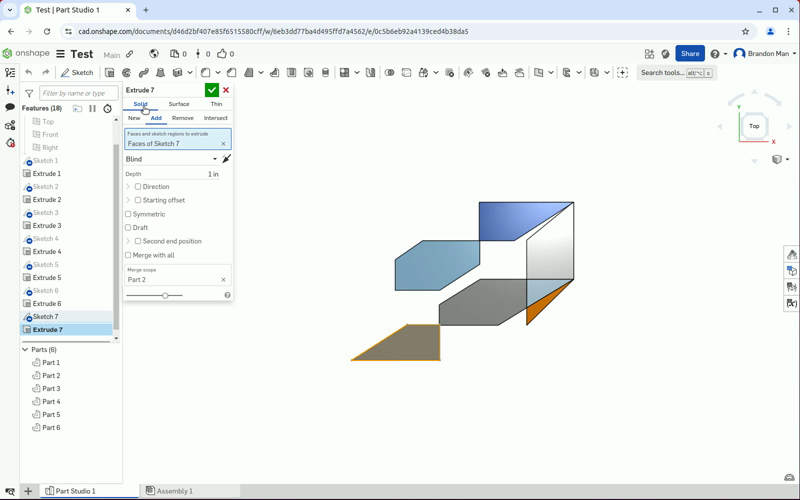
click(143, 106)
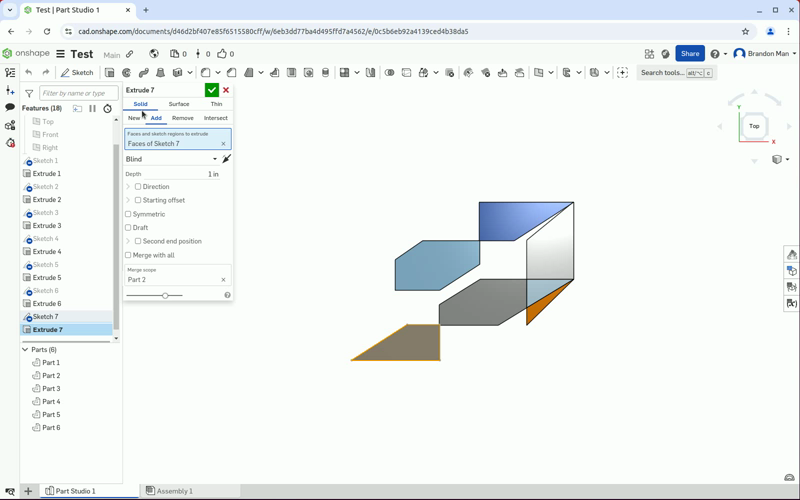
mouse_move(137, 120)
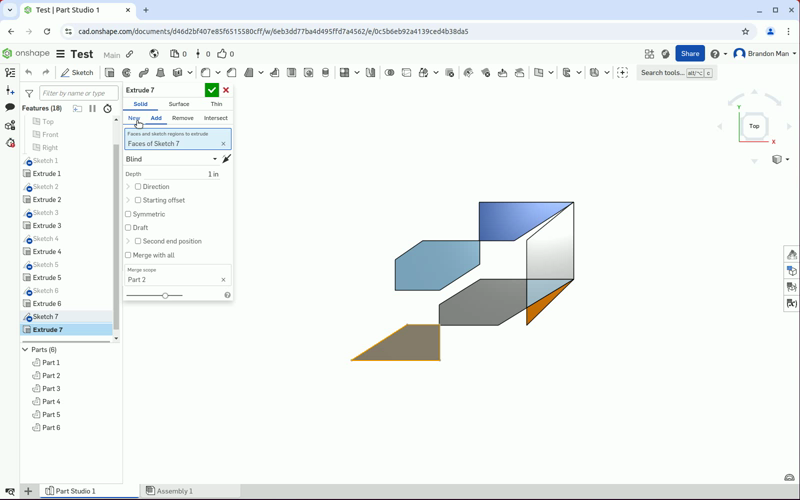
click(137, 120)
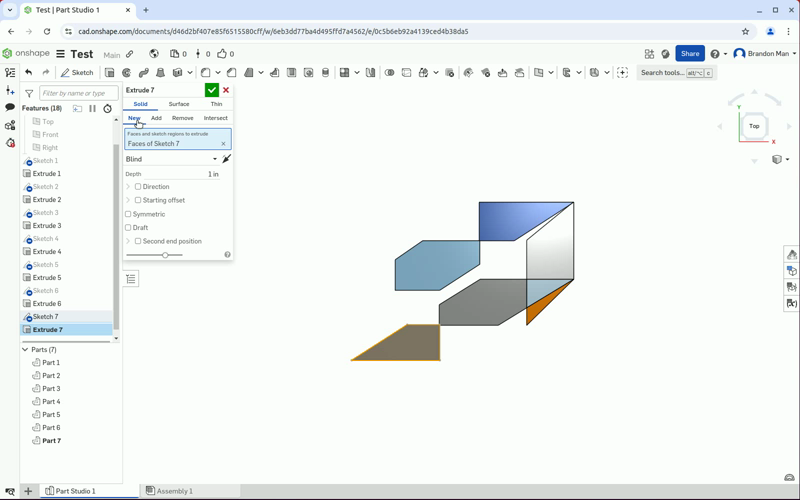
key(tab, 4)
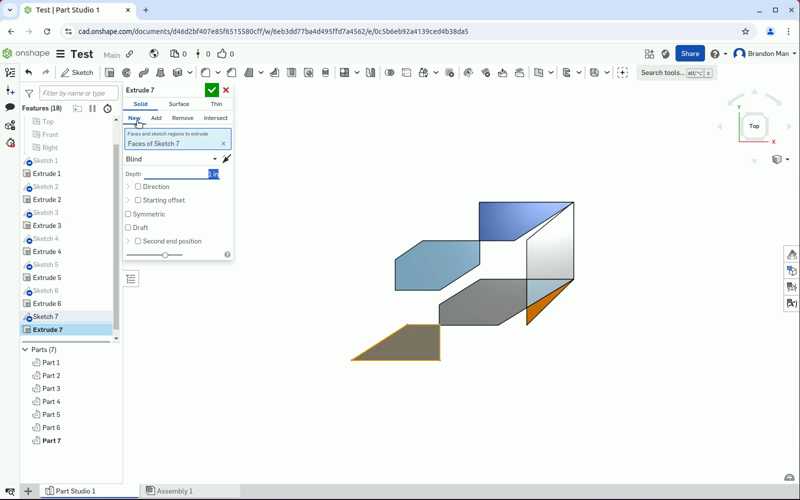
text(11.073)
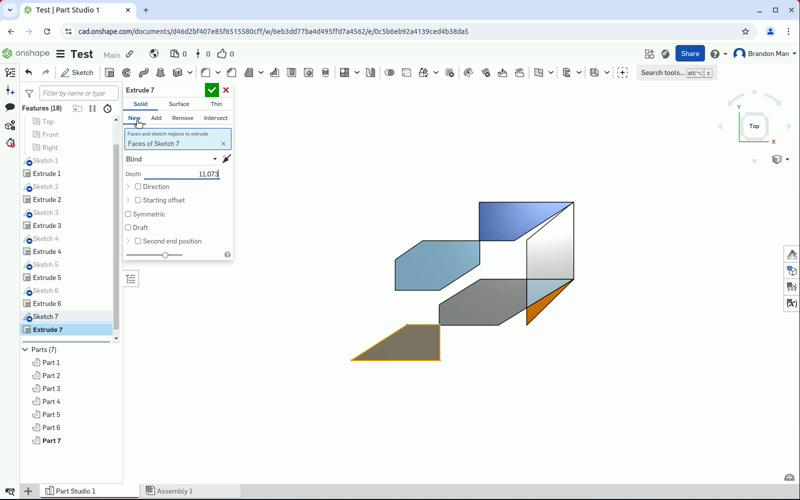
key(enter)
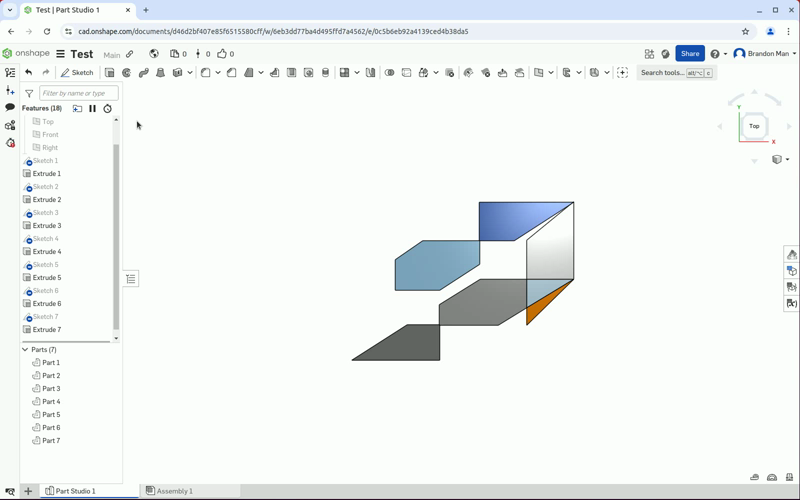
key(shift+h)
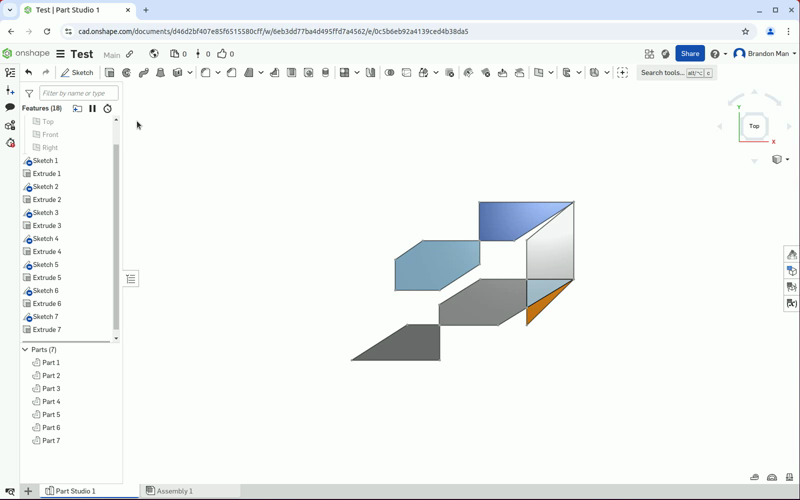
key(shift+h)
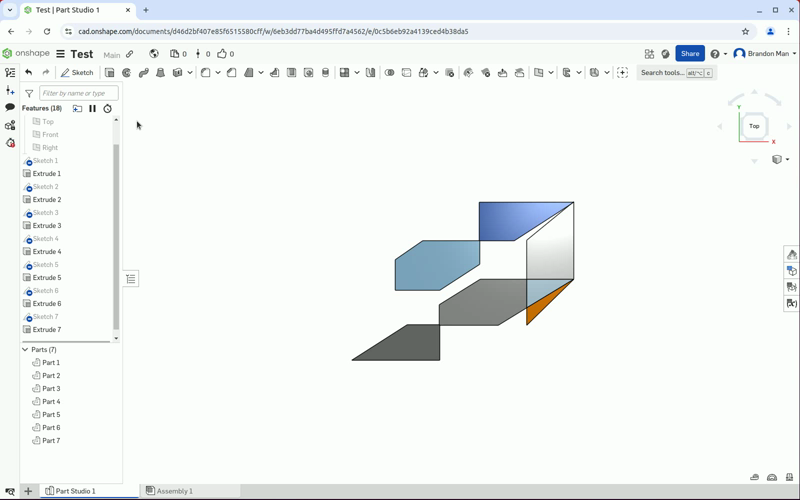
mouse_move(69, 163)
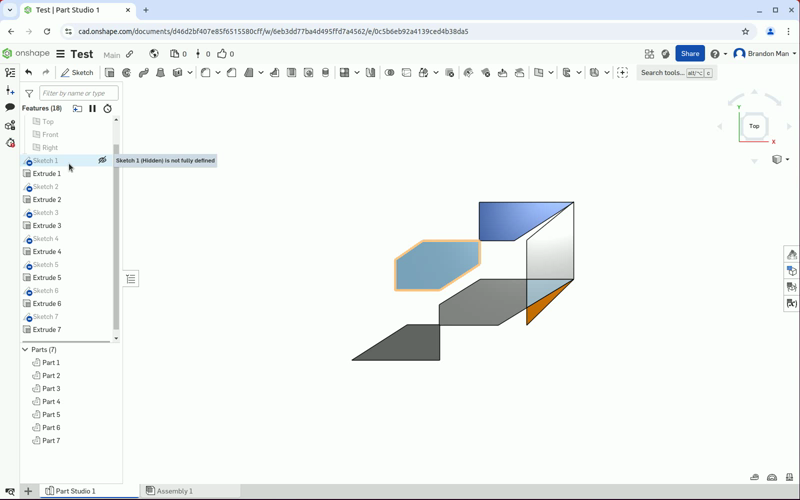
click(69, 163)
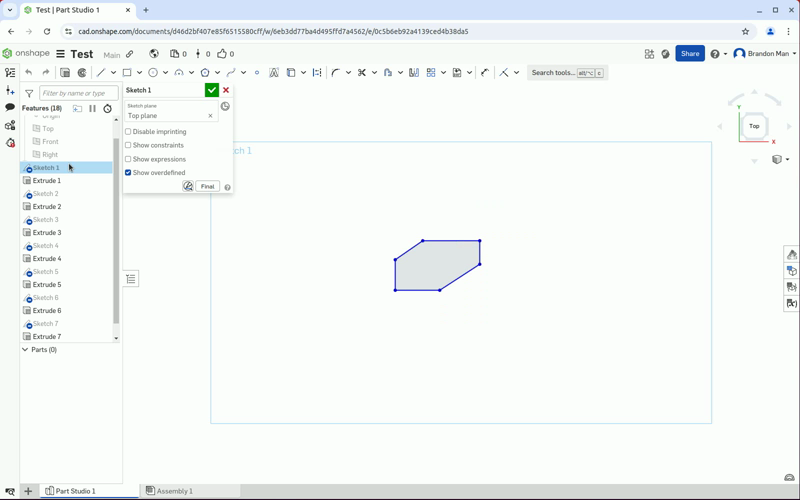
mouse_move(229, 92)
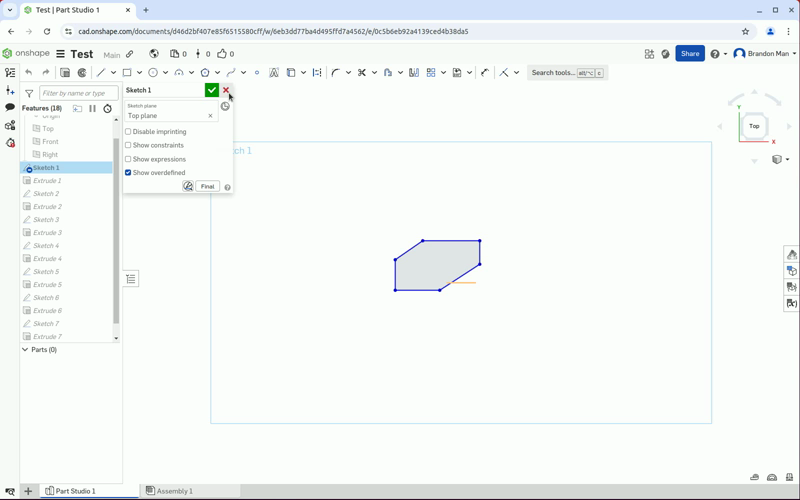
click(229, 92)
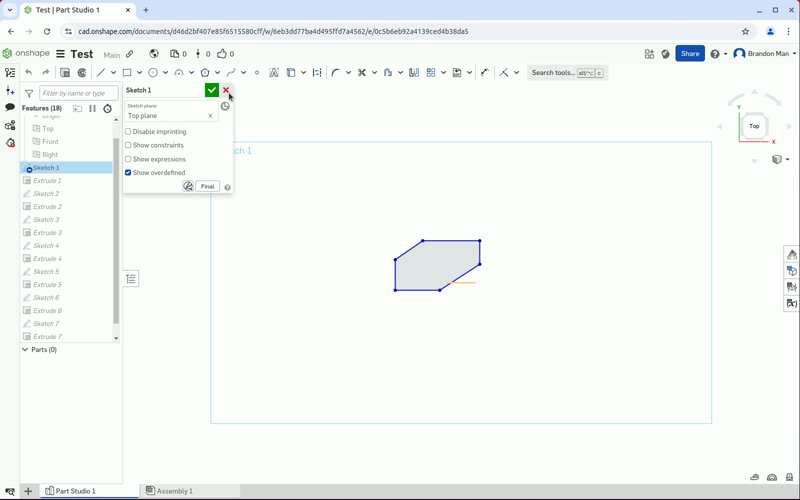
key(shift+s)
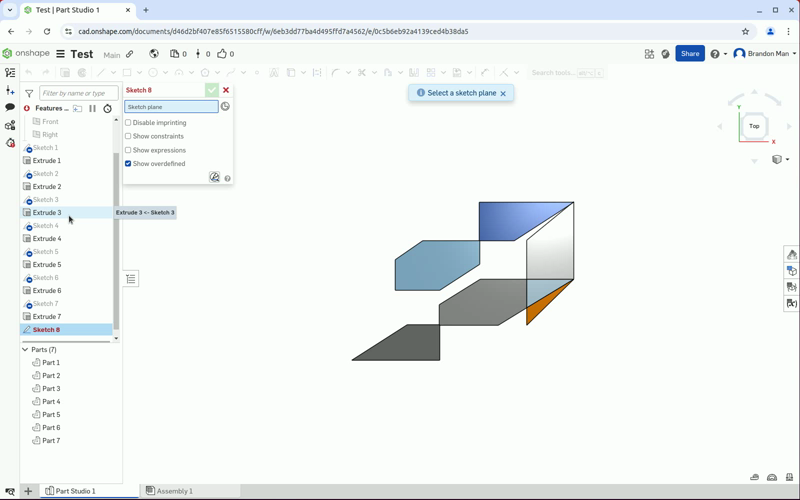
scroll(3)
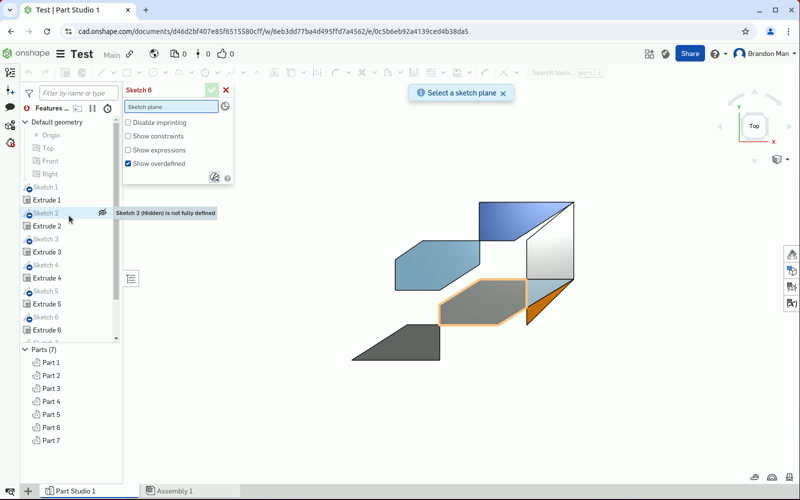
mouse_move(69, 150)
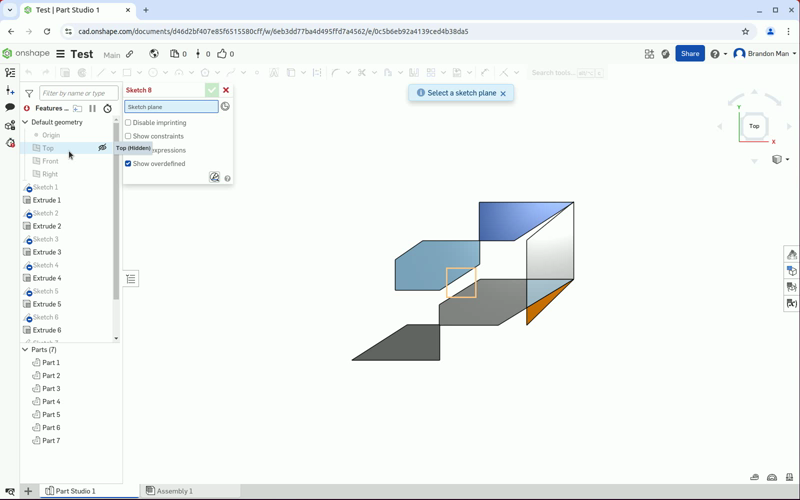
click(69, 150)
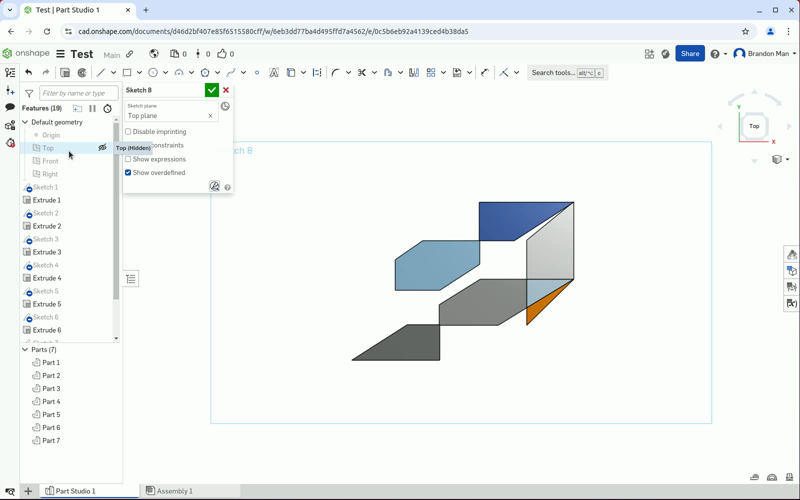
mouse_move(73, 352)
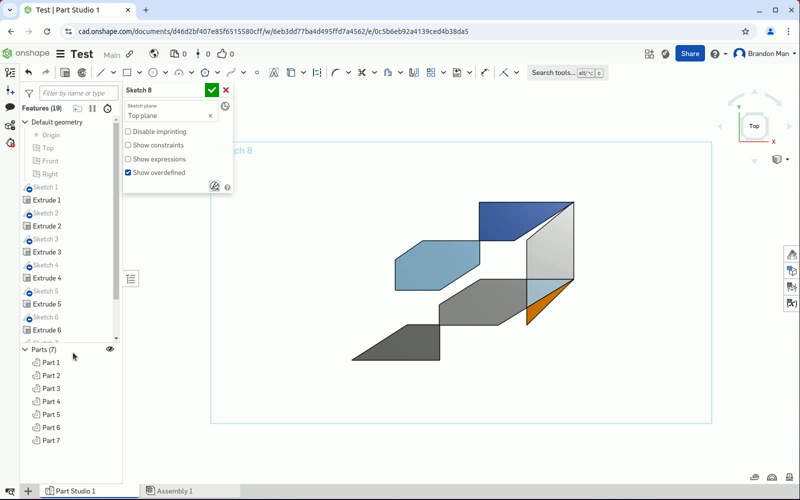
key(y)
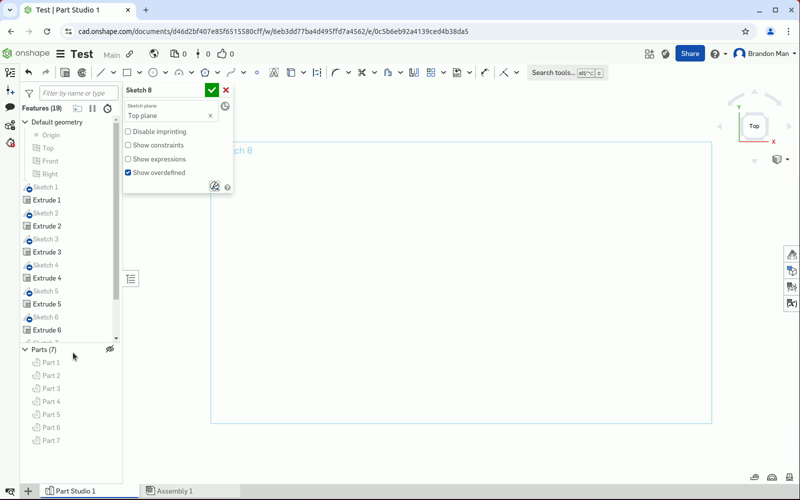
key(l)
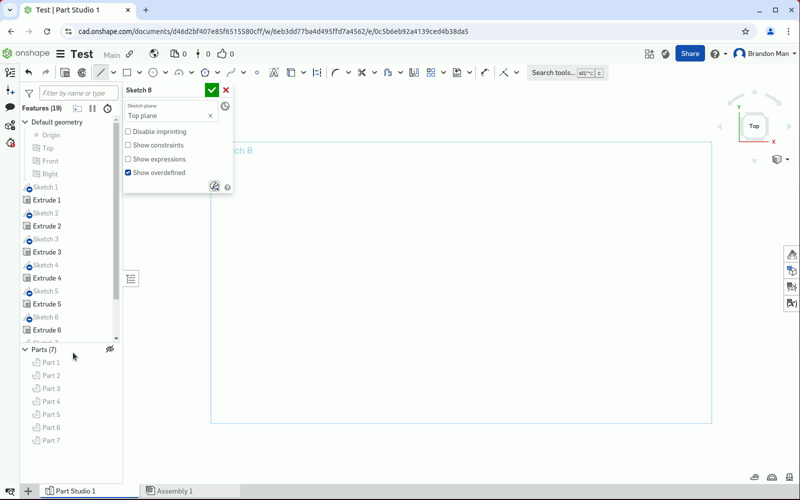
key_down(shift)
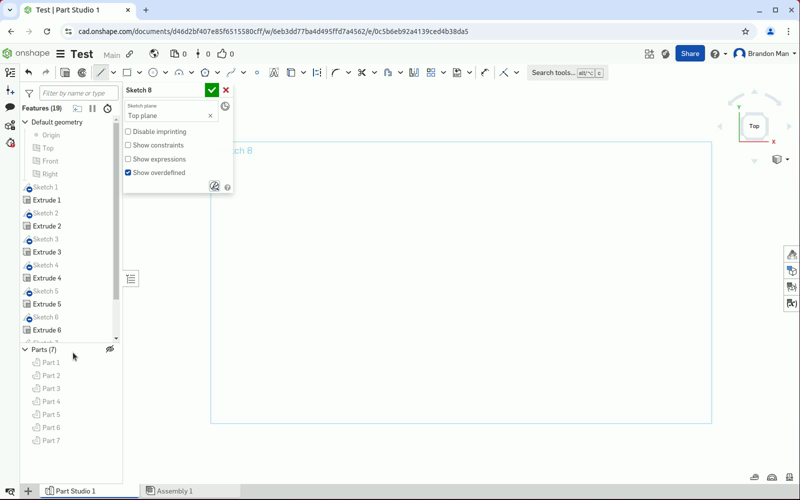
mouse_move(439, 360)
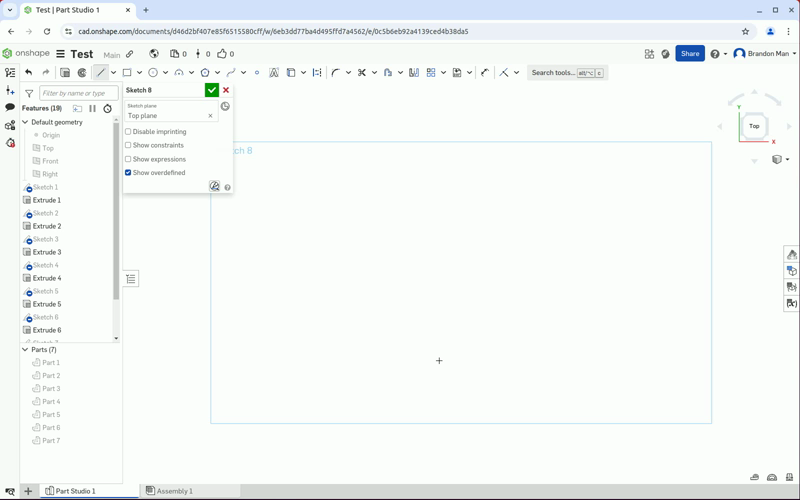
click(439, 360)
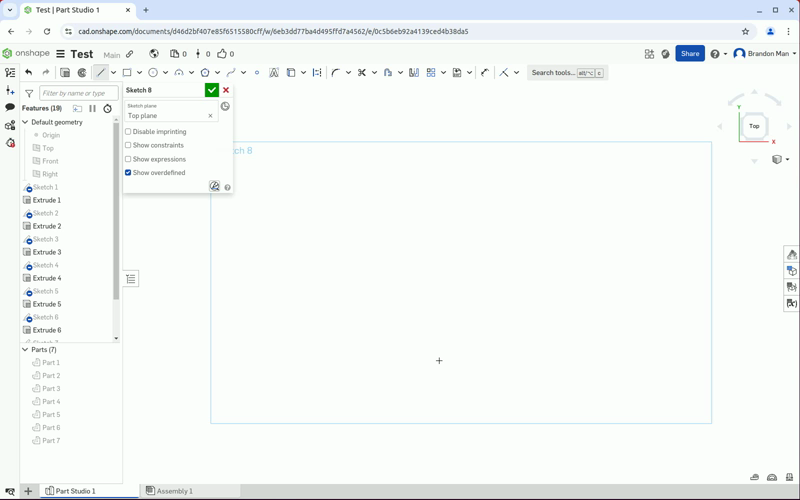
key_up(shift)
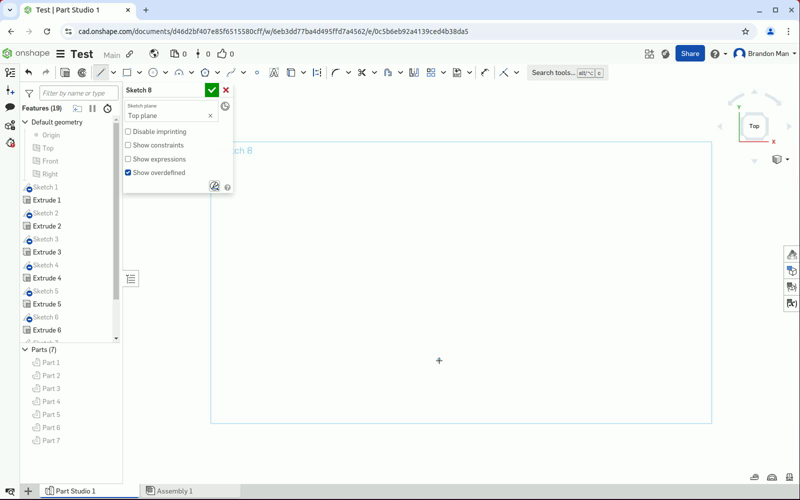
key_down(shift)
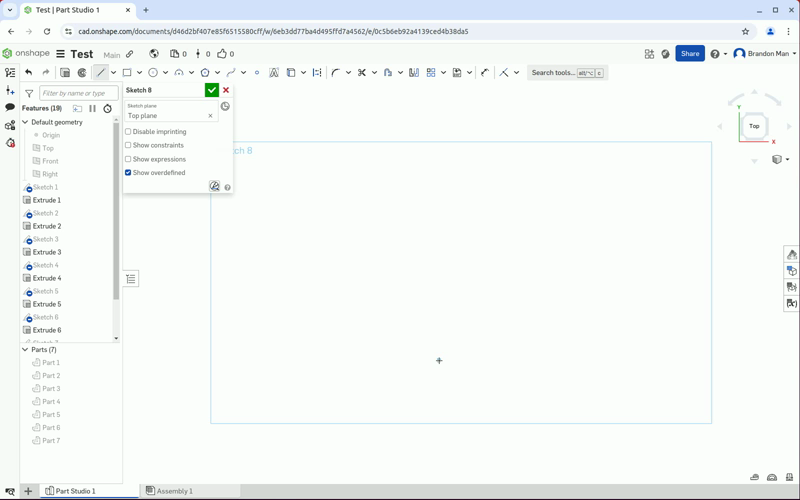
mouse_move(498, 324)
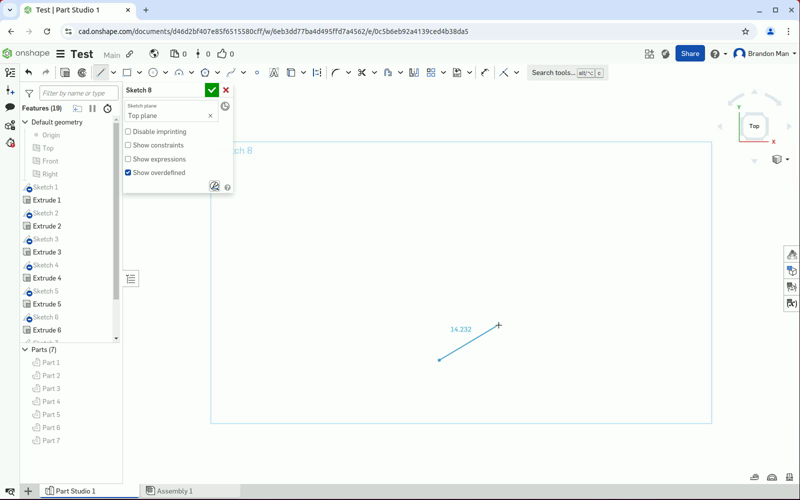
click(498, 324)
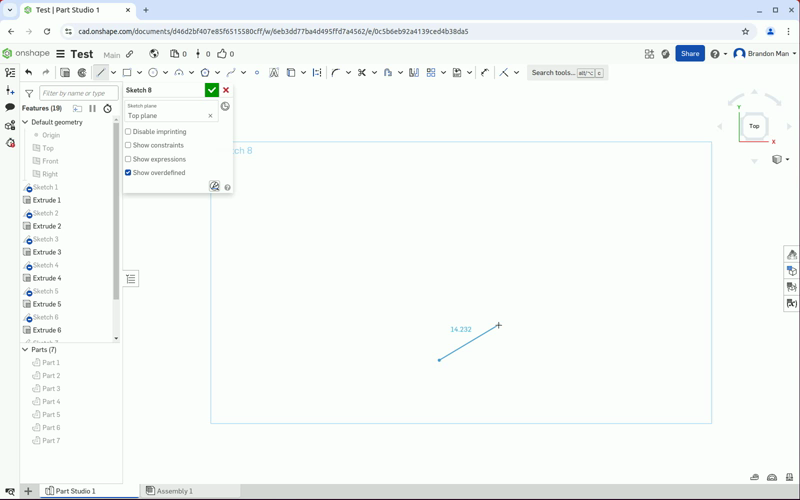
key_up(shift)
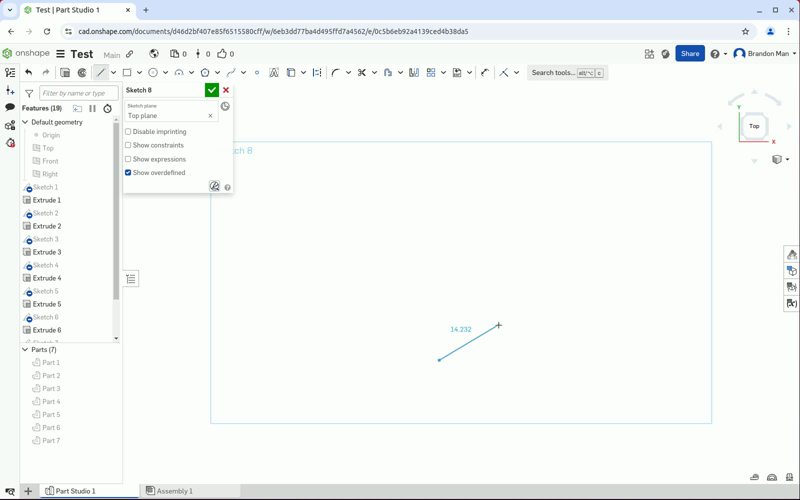
key_down(shift)
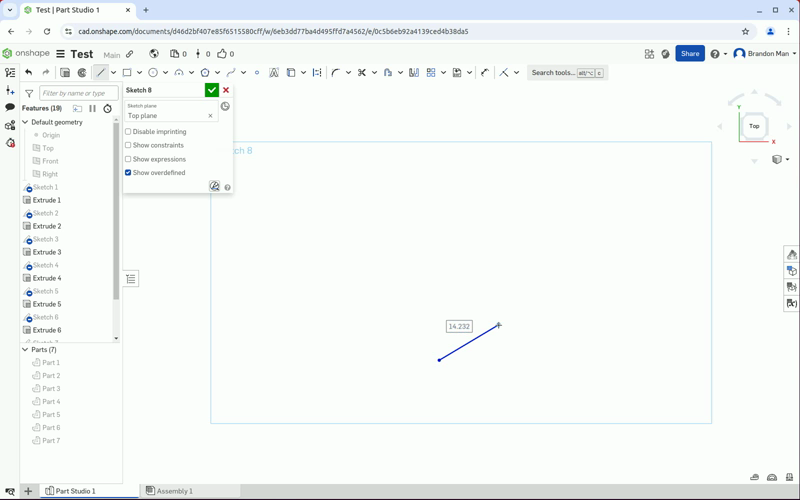
mouse_move(528, 324)
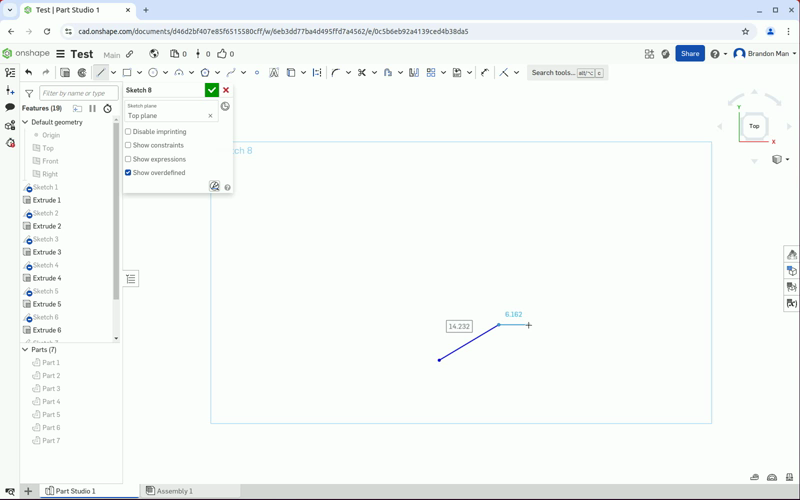
mouse_move(439, 324)
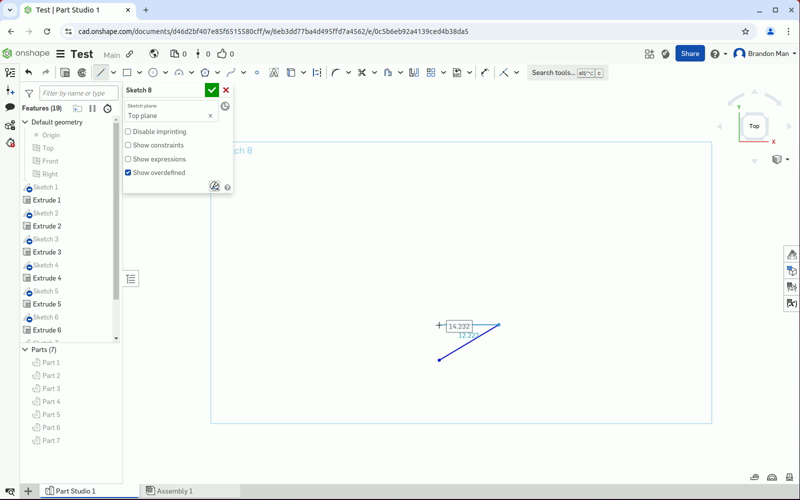
click(439, 324)
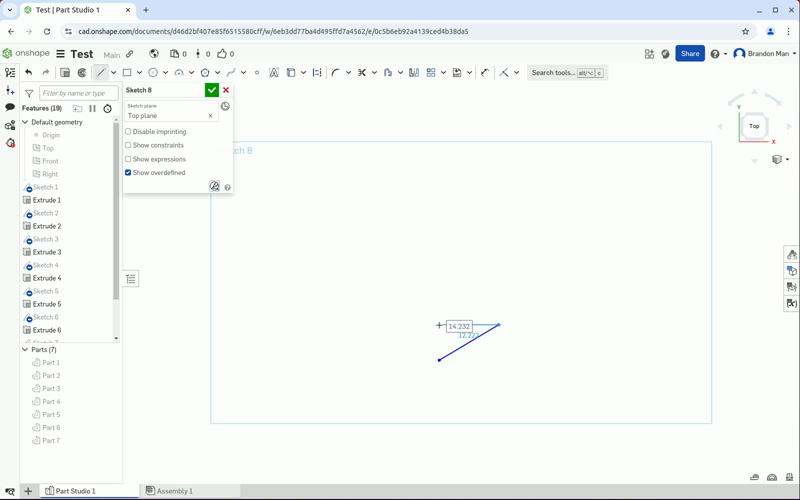
key_up(shift)
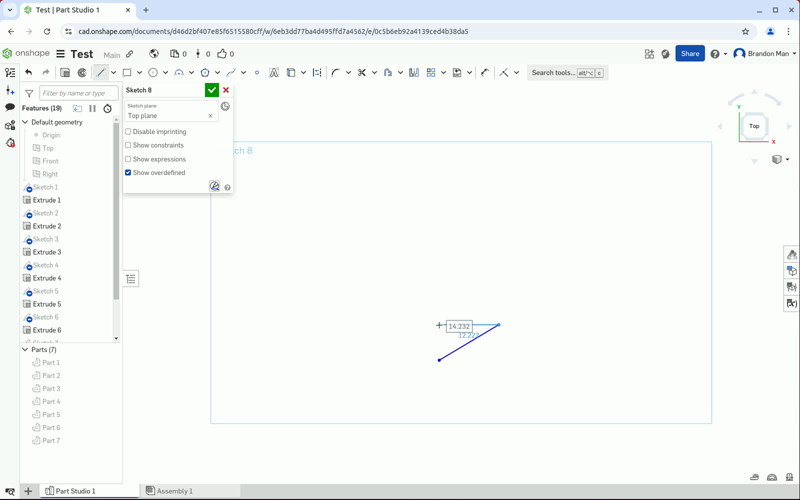
mouse_move(469, 324)
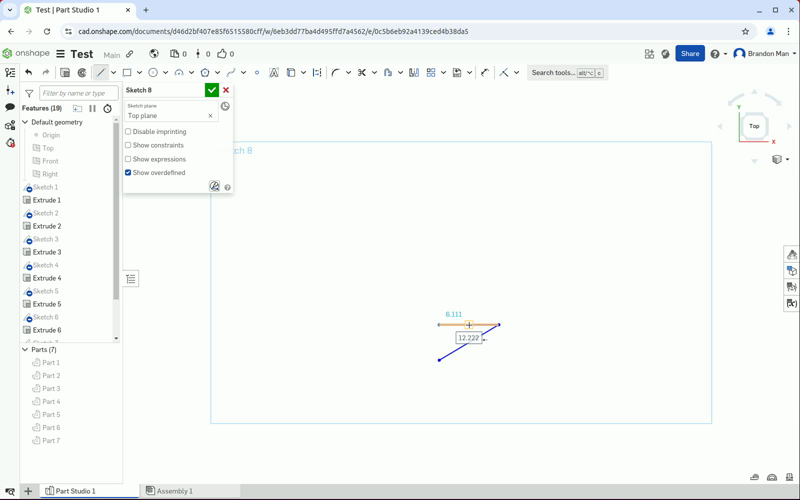
key_down(shift)
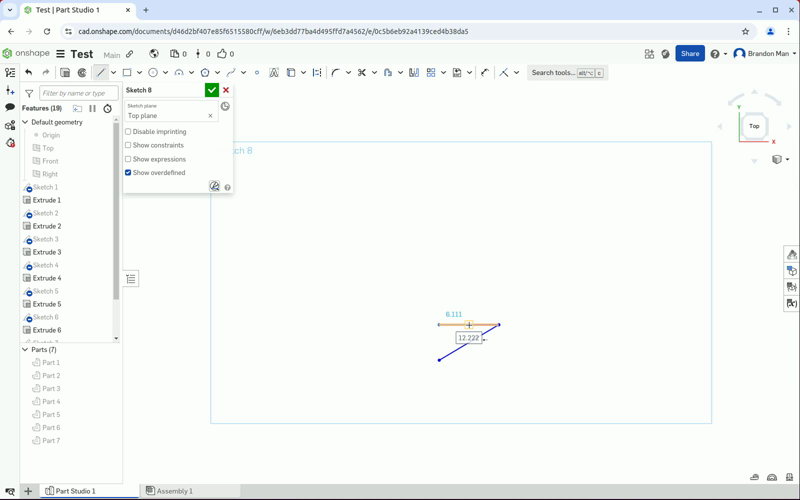
mouse_move(439, 360)
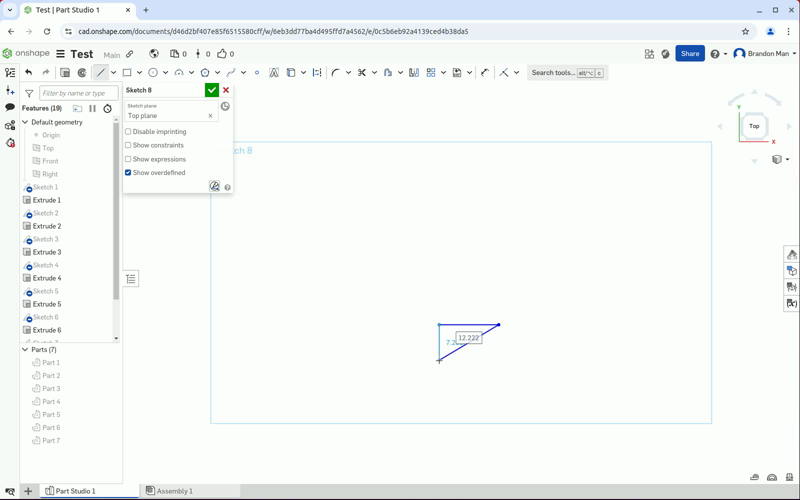
key_up(shift)
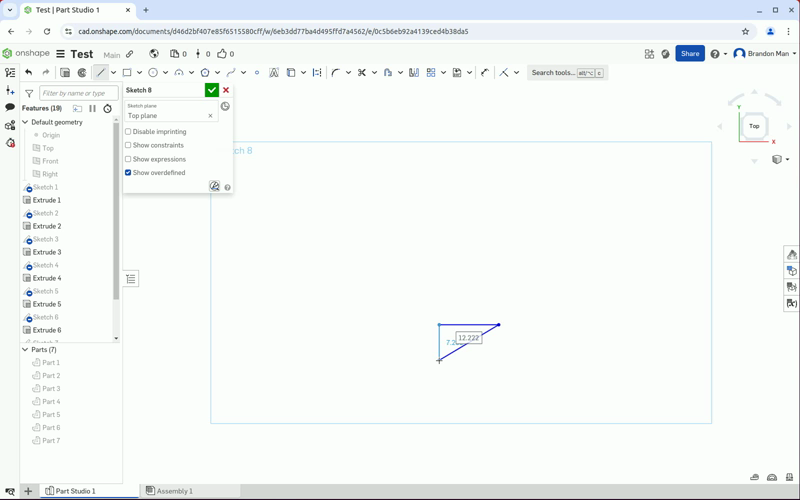
click(439, 360)
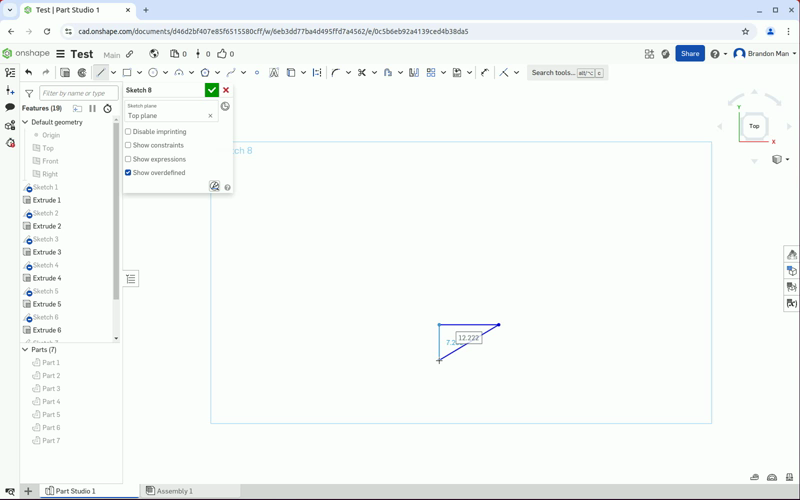
key(esc)
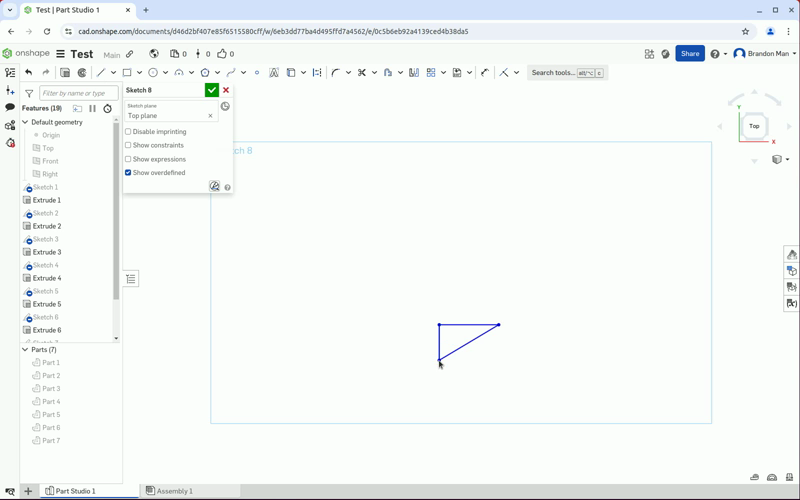
mouse_move(455, 345)
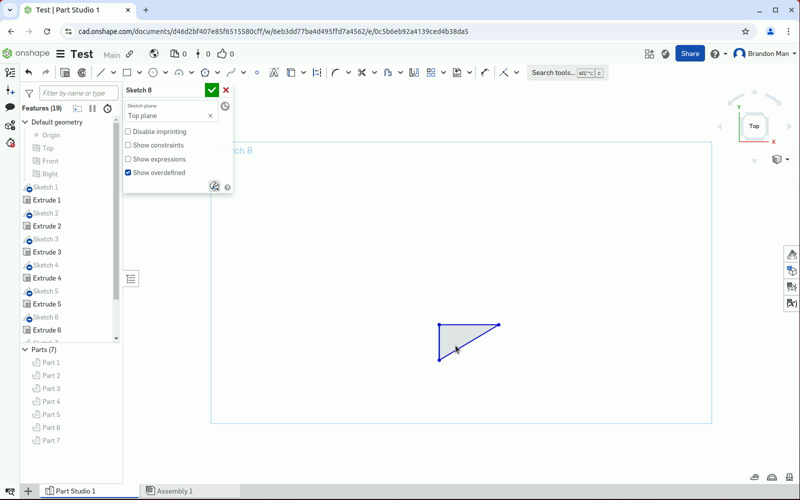
scroll(6)
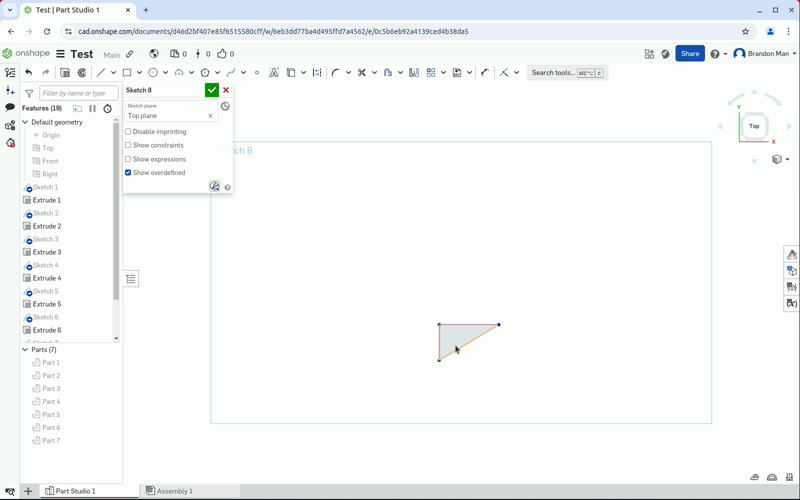
scroll(6)
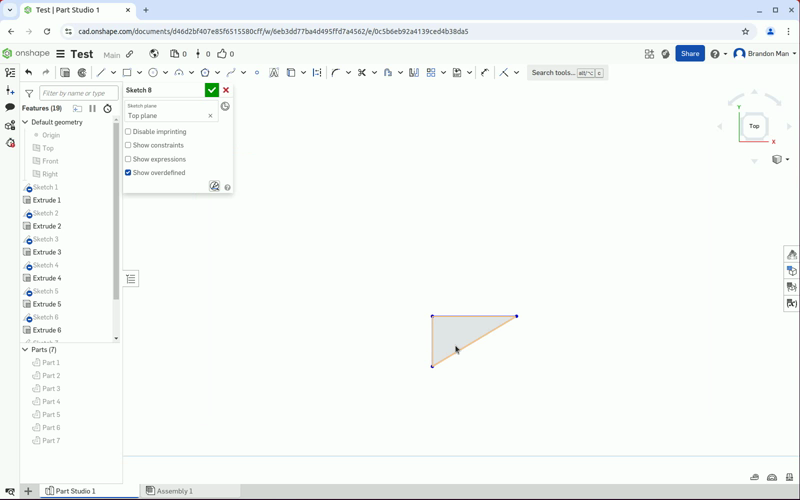
scroll(6)
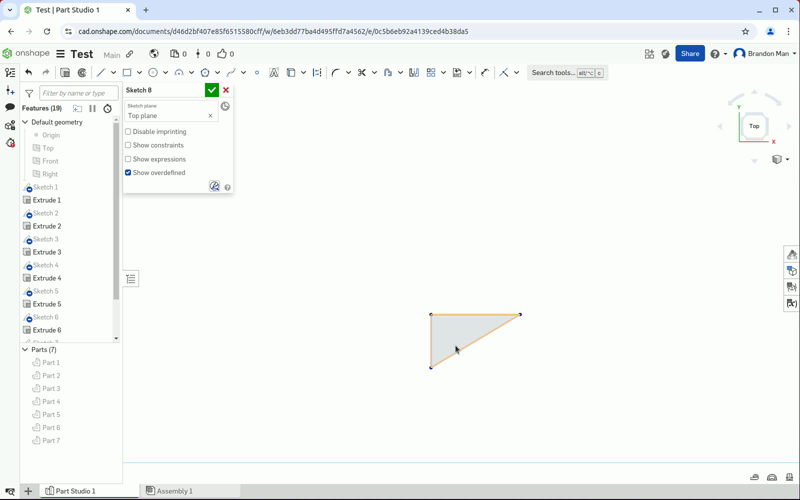
scroll(6)
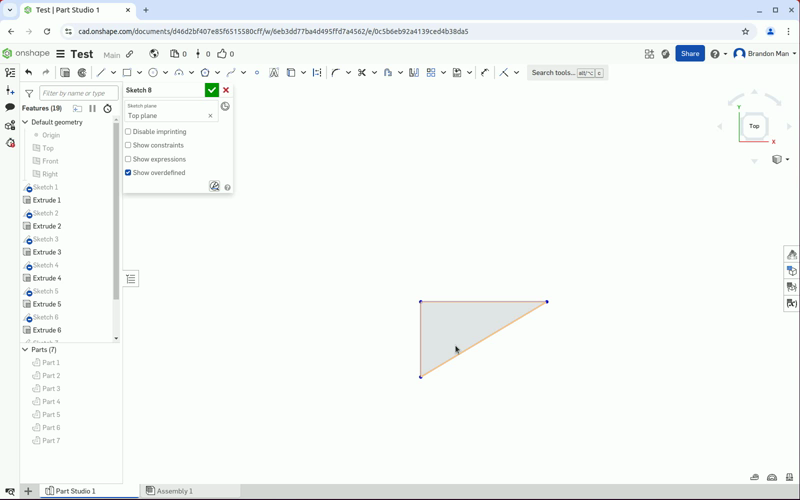
scroll(6)
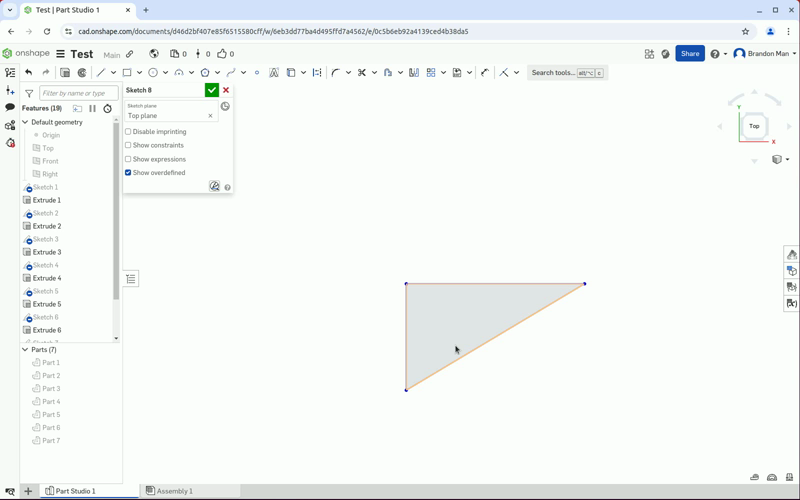
scroll(6)
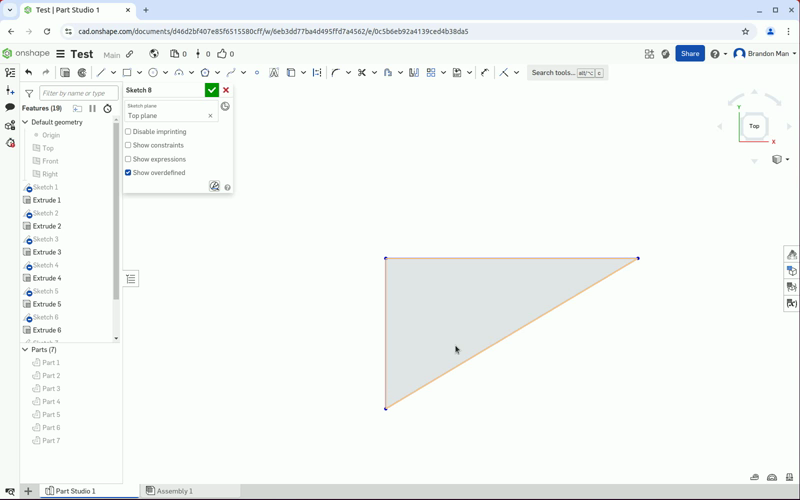
scroll(6)
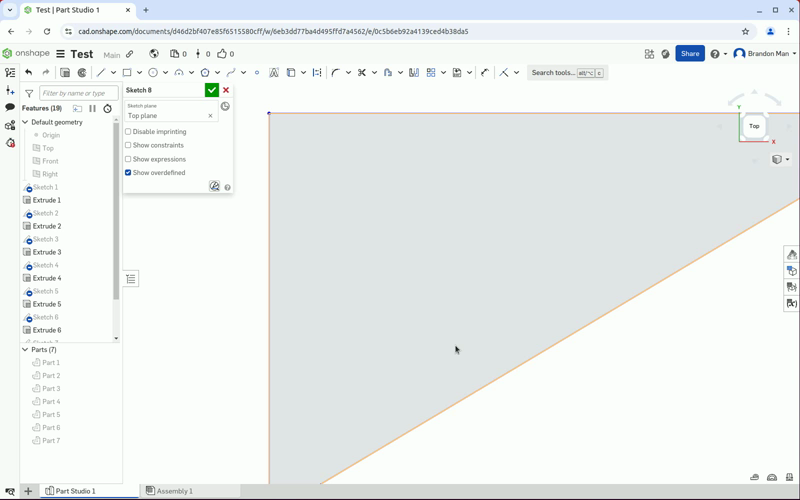
click(455, 345)
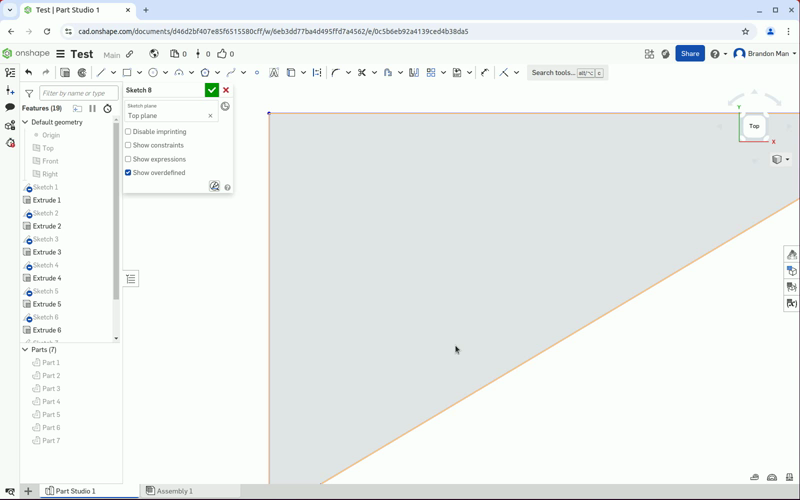
scroll(-6)
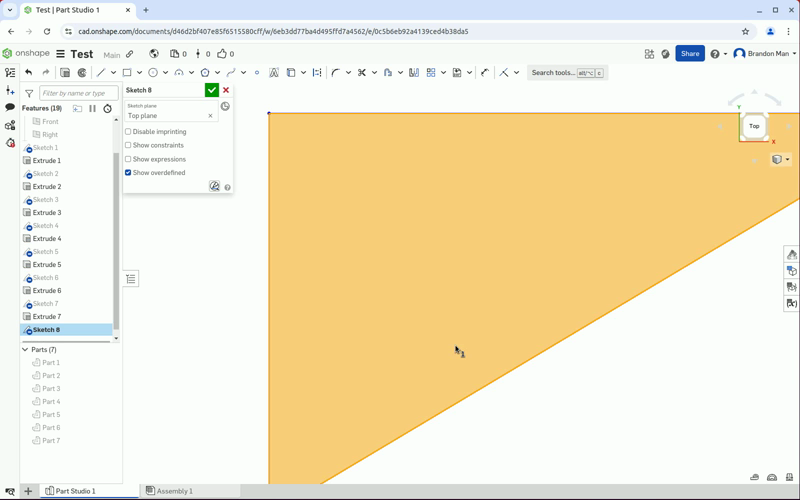
scroll(-6)
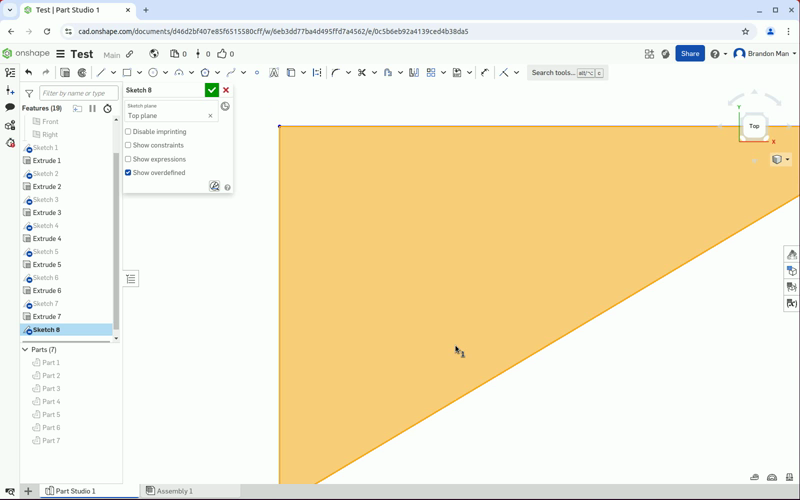
scroll(-6)
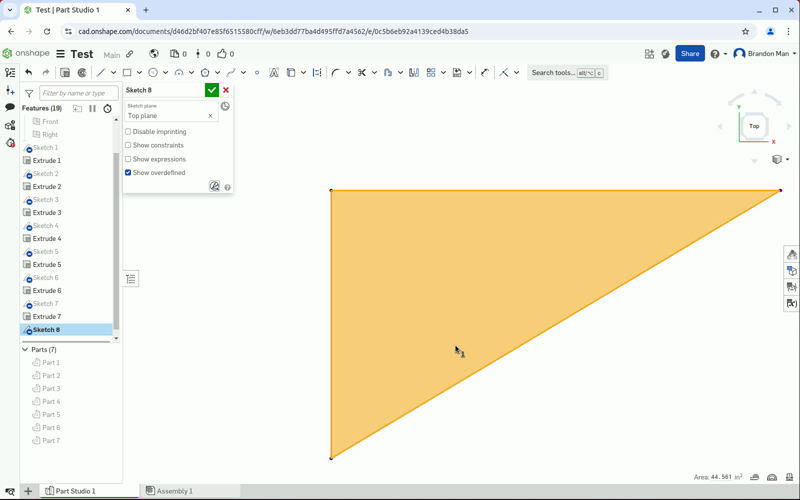
scroll(-6)
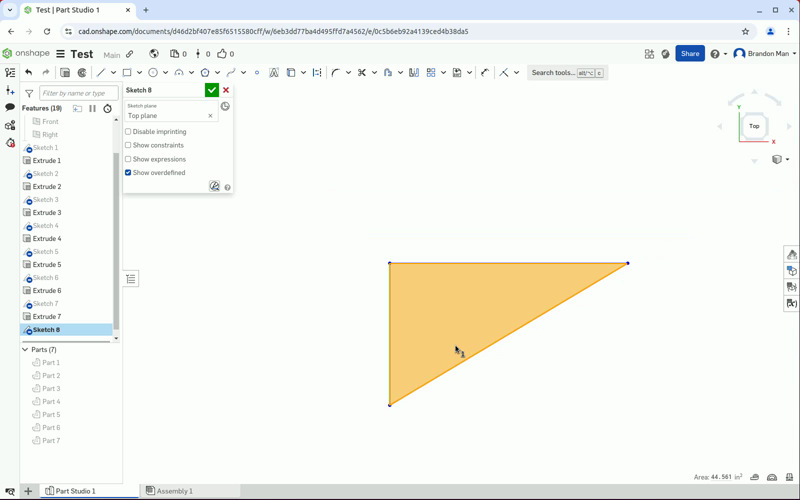
scroll(-6)
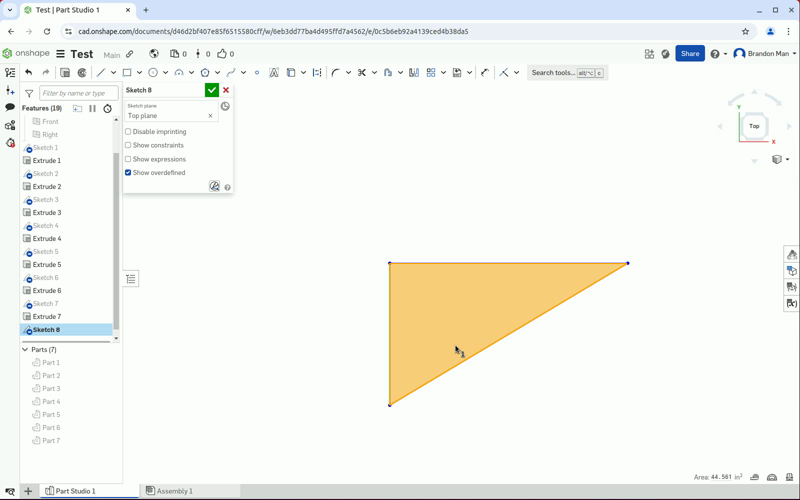
scroll(-6)
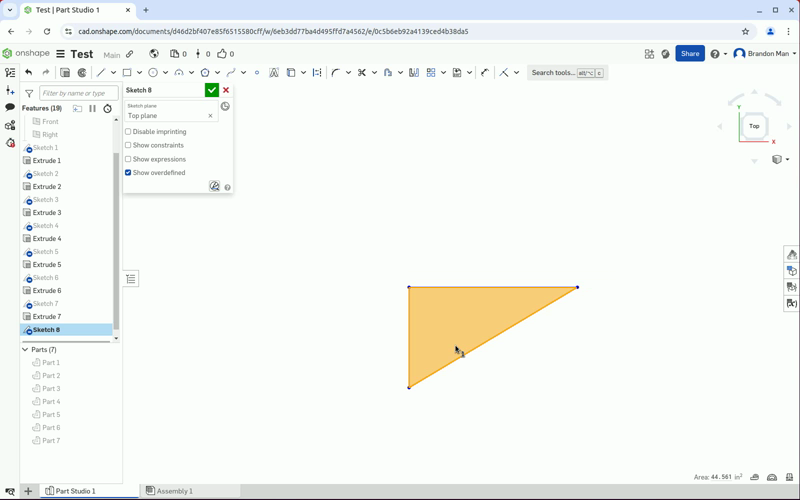
scroll(-6)
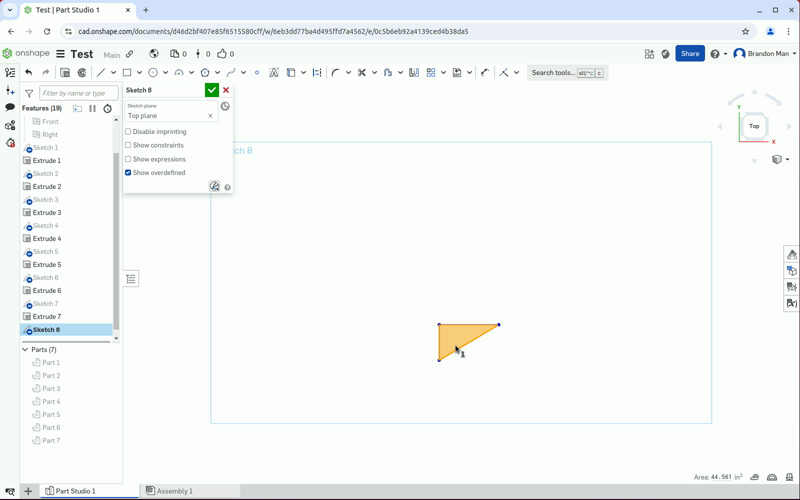
mouse_move(73, 352)
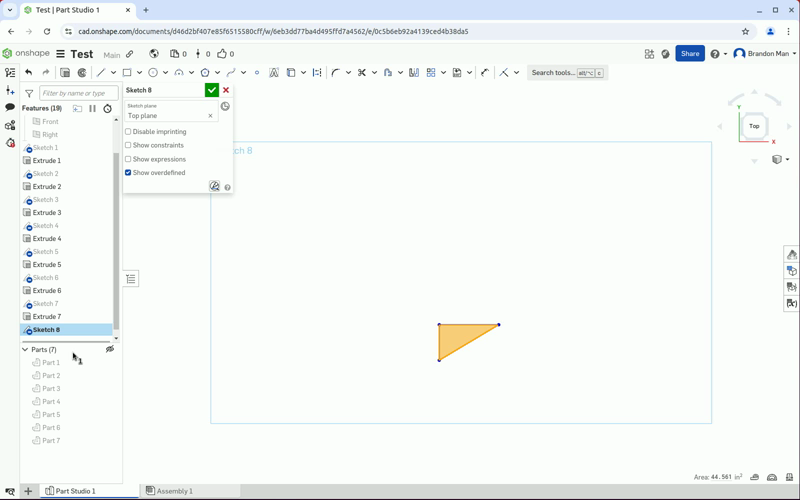
key(shift+y)
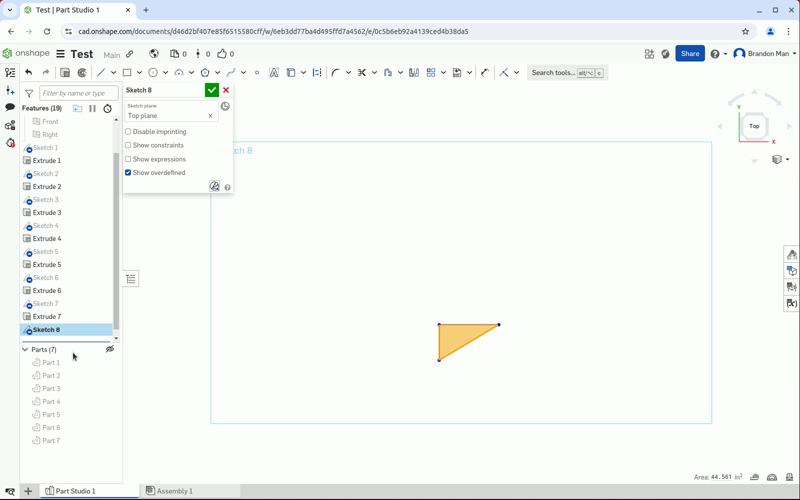
key(shift+e)
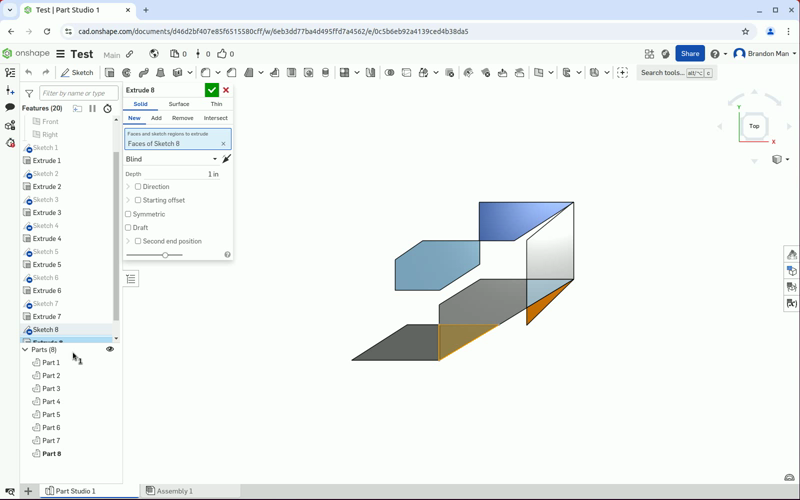
mouse_move(143, 106)
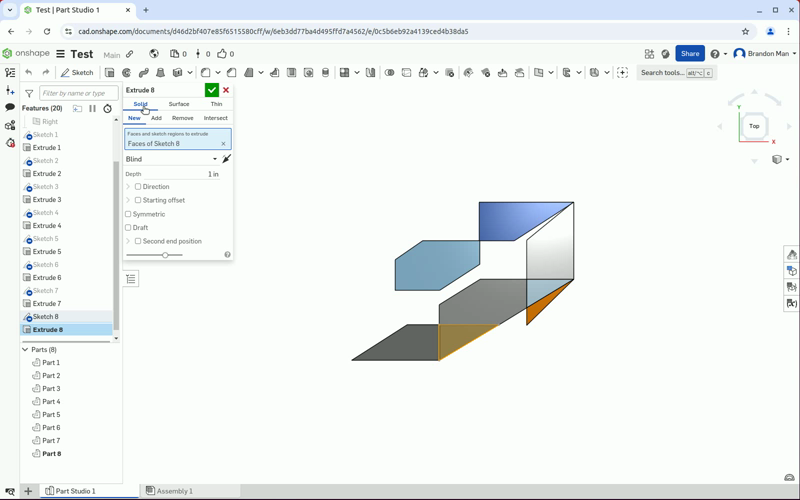
click(143, 106)
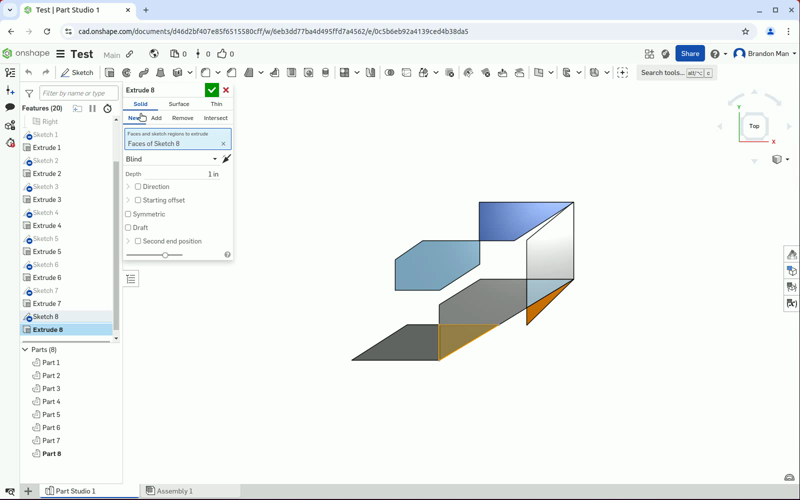
mouse_move(137, 120)
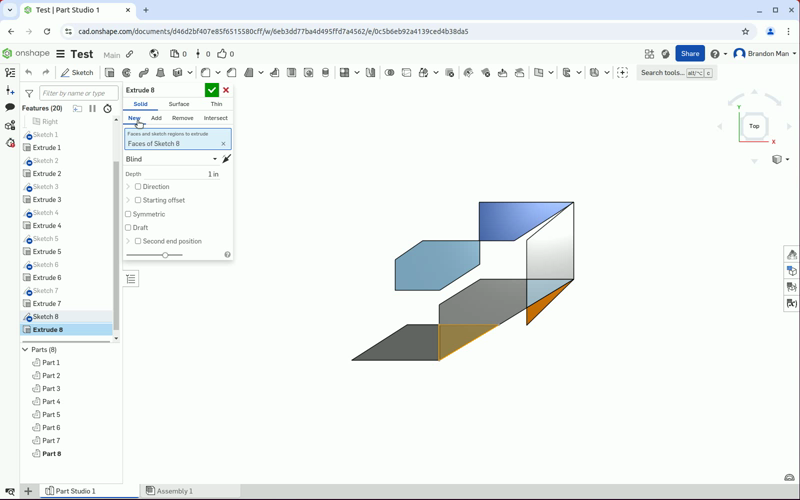
click(137, 120)
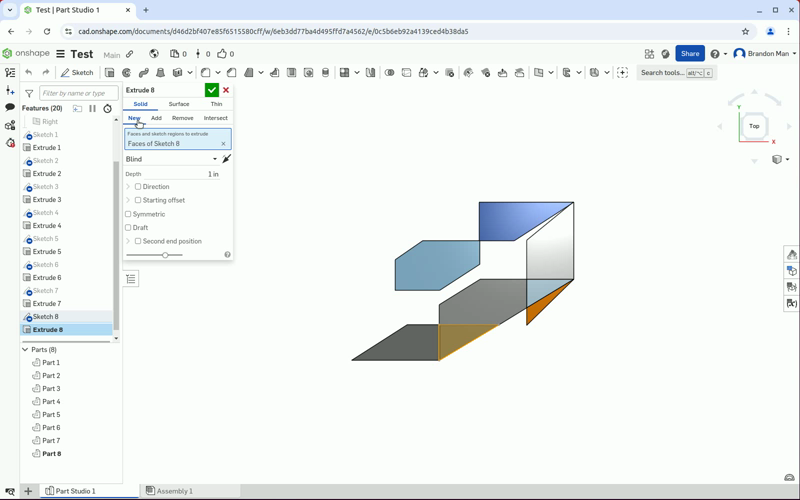
key(tab, 4)
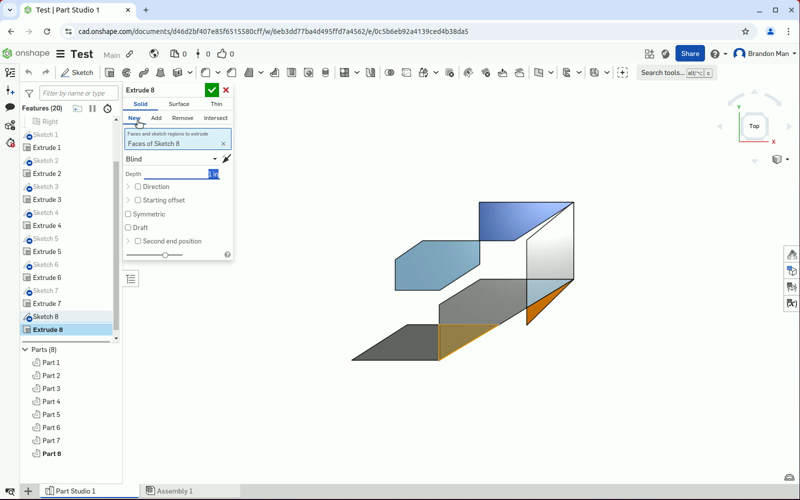
text(11.073)
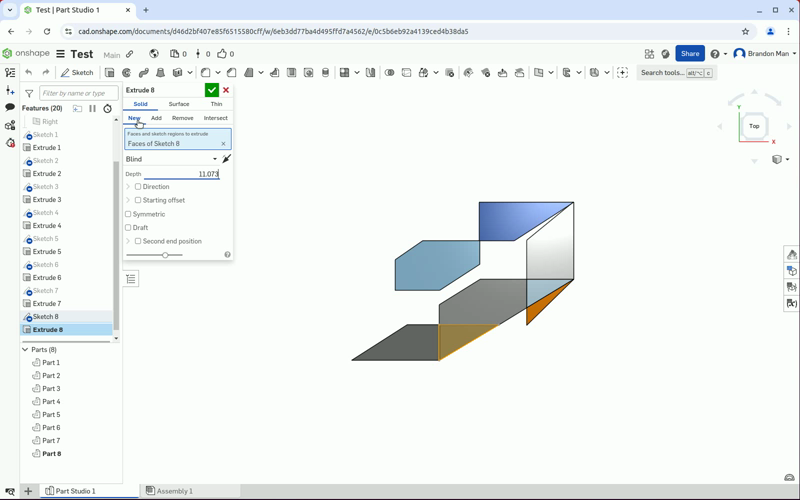
key(enter)
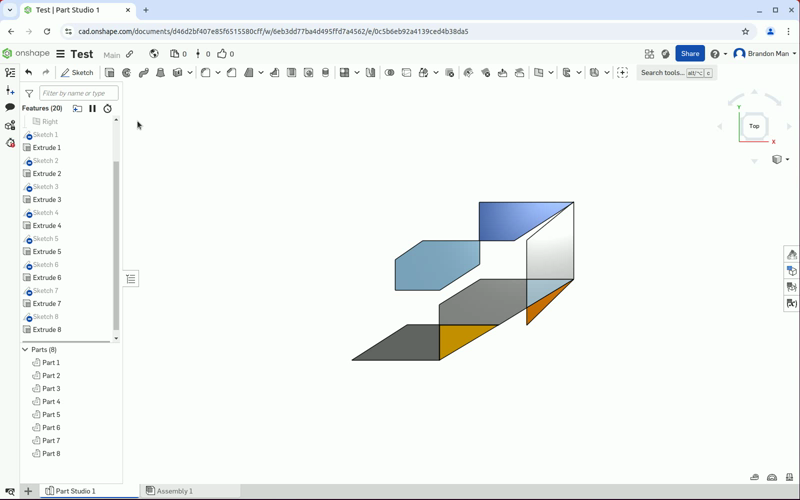
key(shift+h)
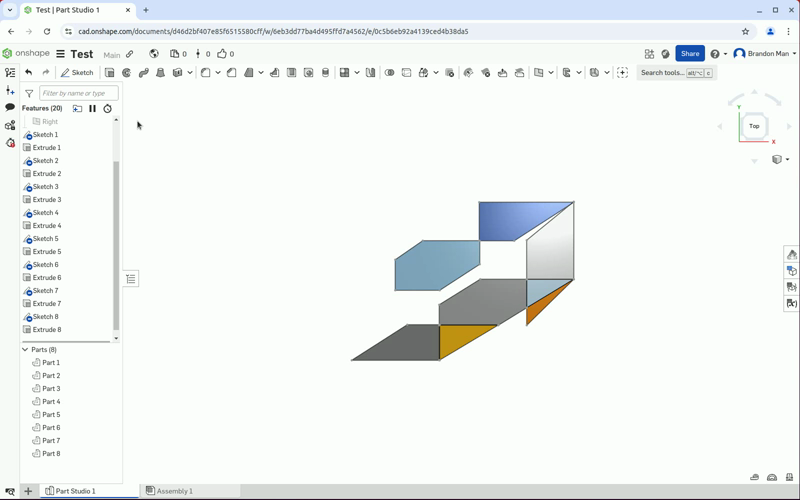
key(shift+h)
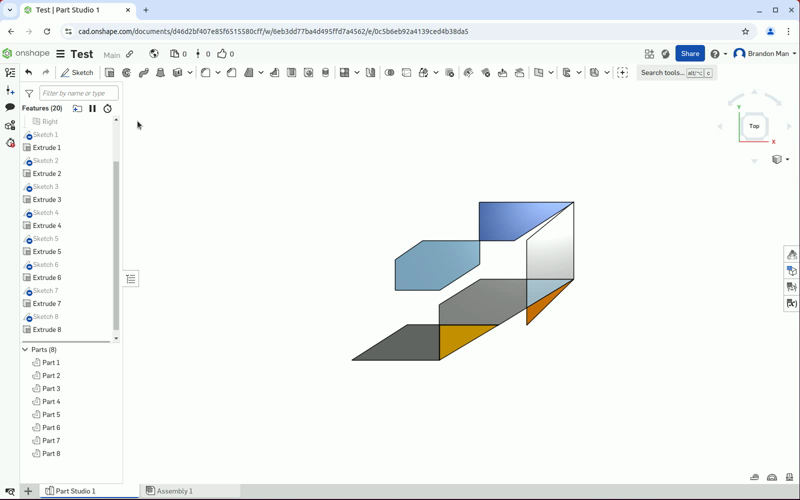
mouse_move(69, 137)
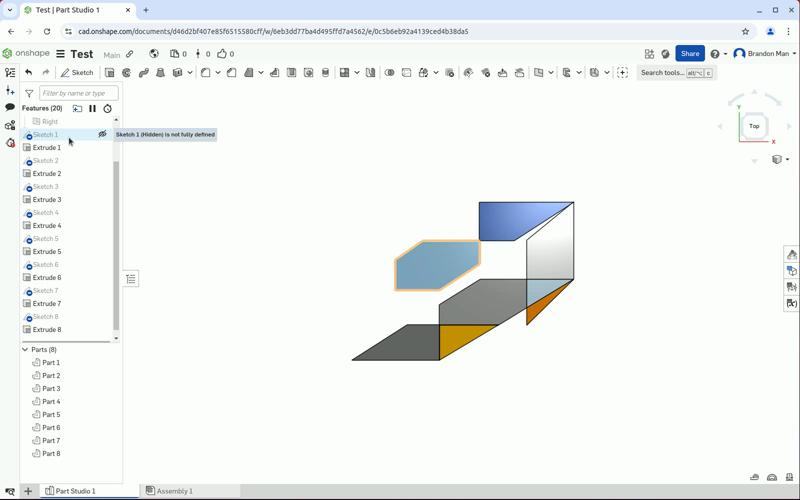
click(69, 137)
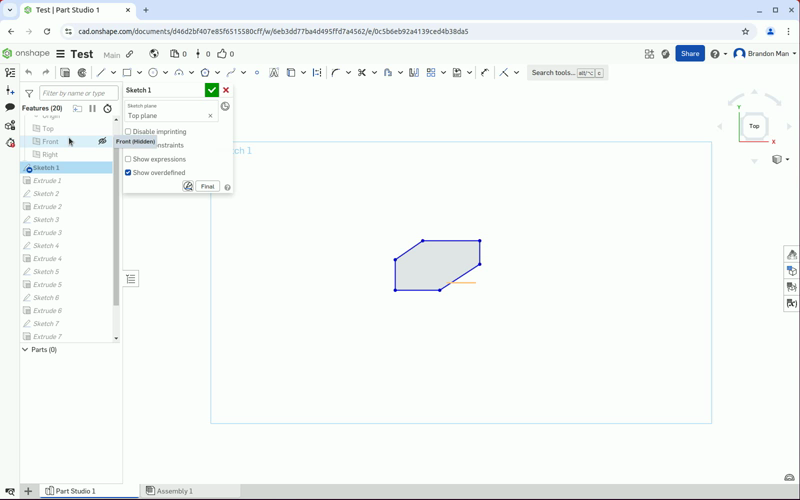
mouse_move(229, 92)
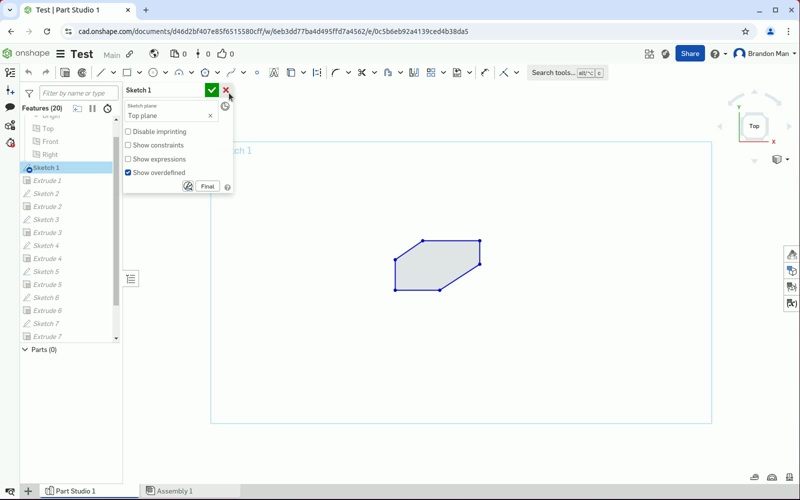
click(229, 92)
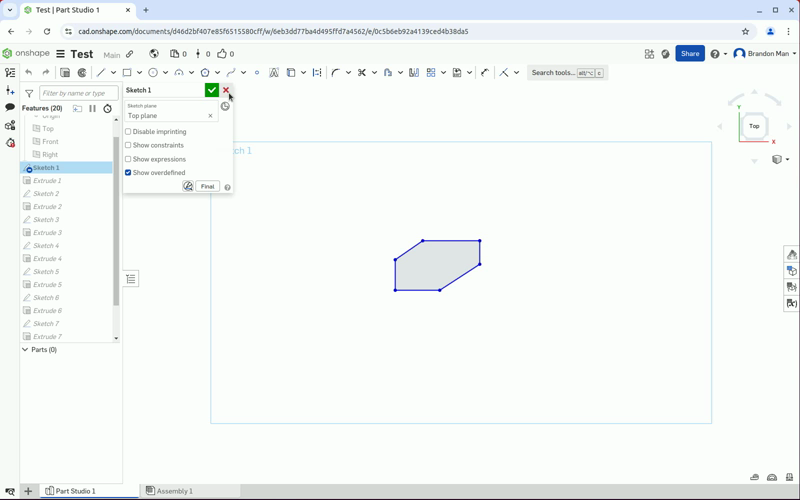
key(shift+s)
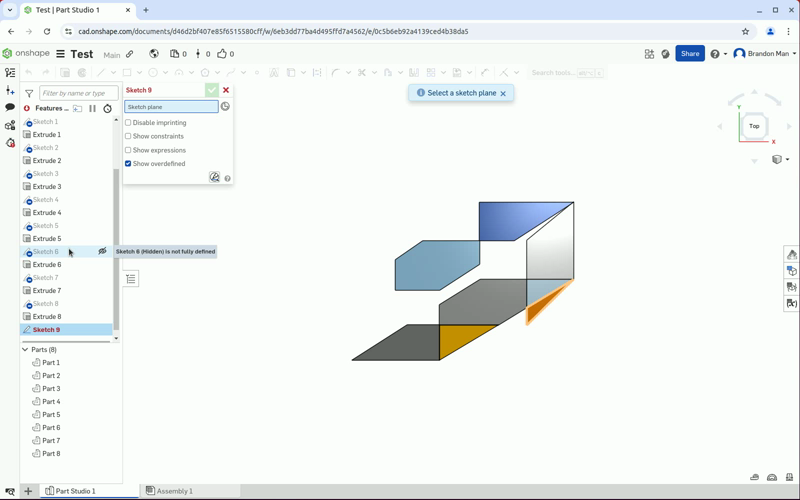
scroll(3)
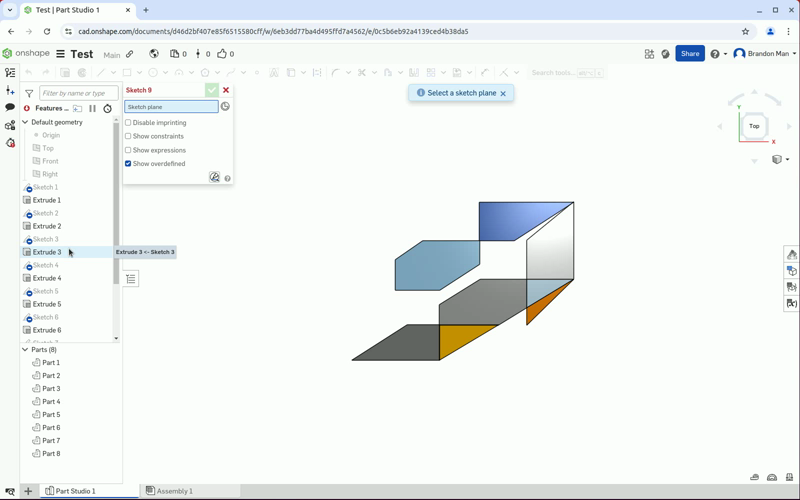
mouse_move(69, 150)
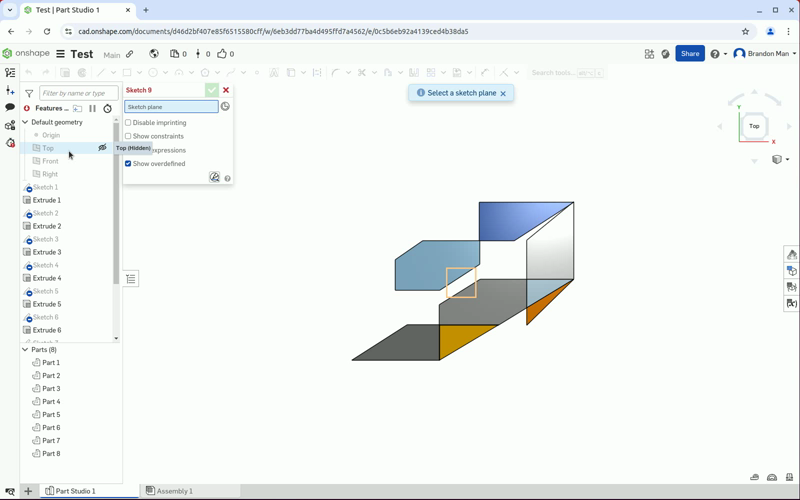
click(69, 150)
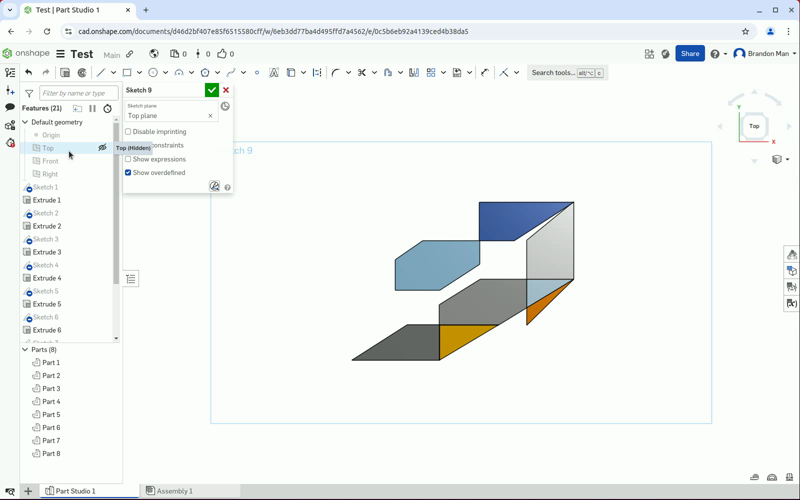
mouse_move(73, 352)
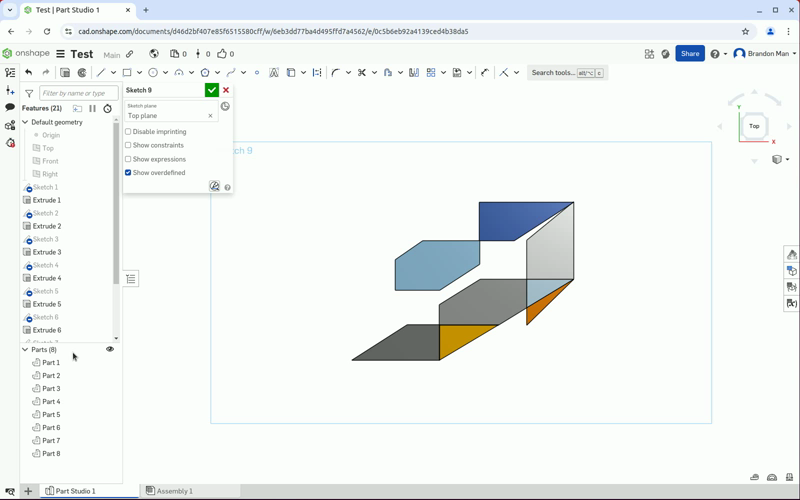
key(y)
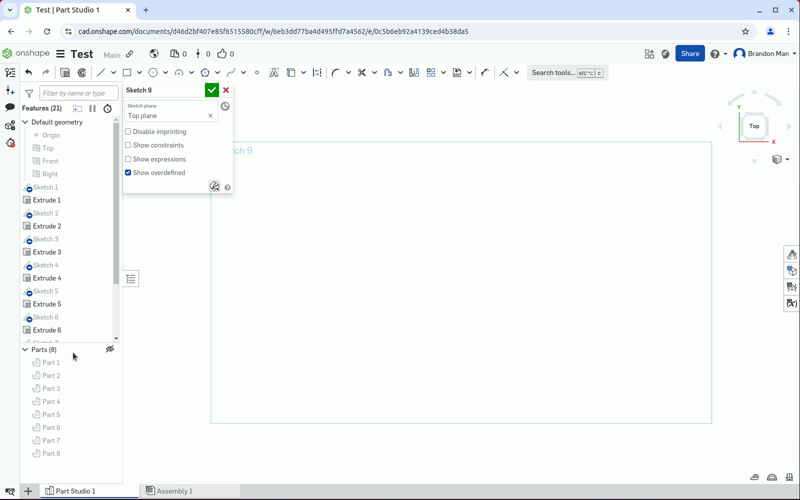
key(l)
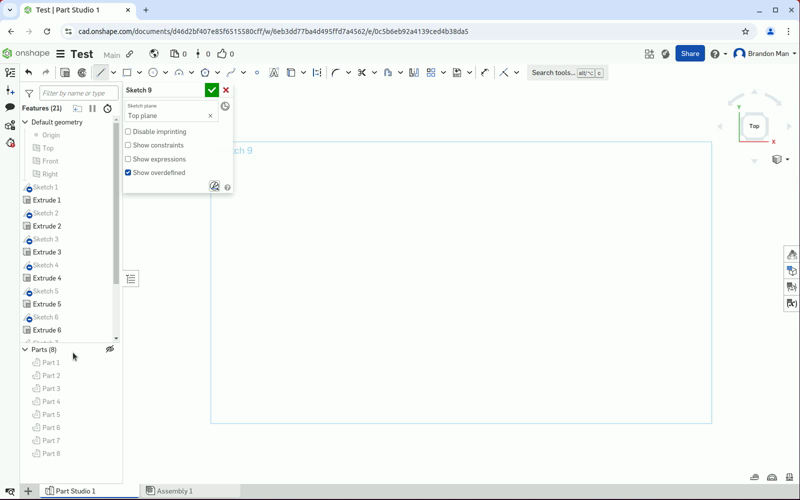
key_down(shift)
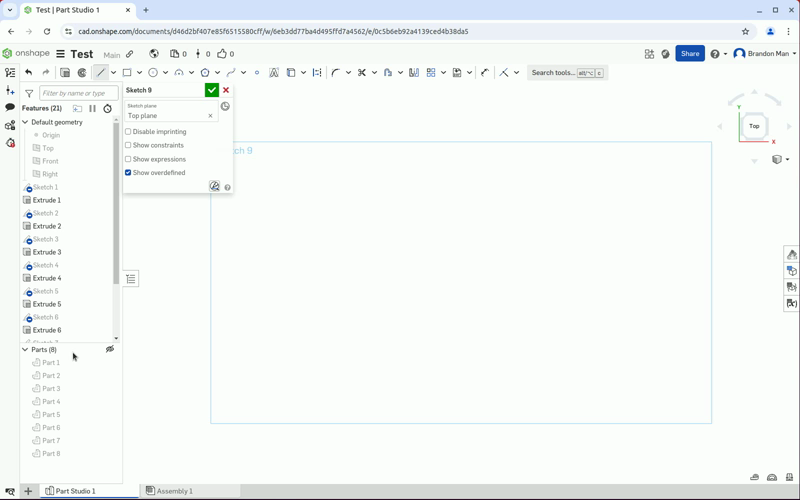
mouse_move(351, 360)
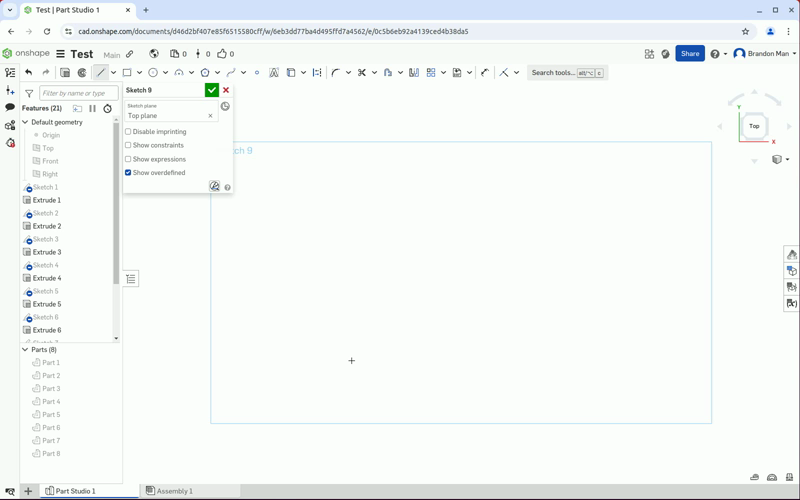
click(351, 360)
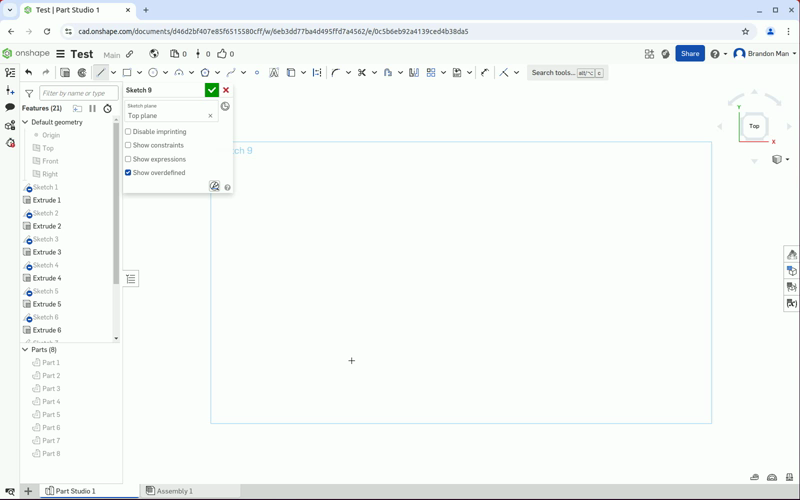
key_up(shift)
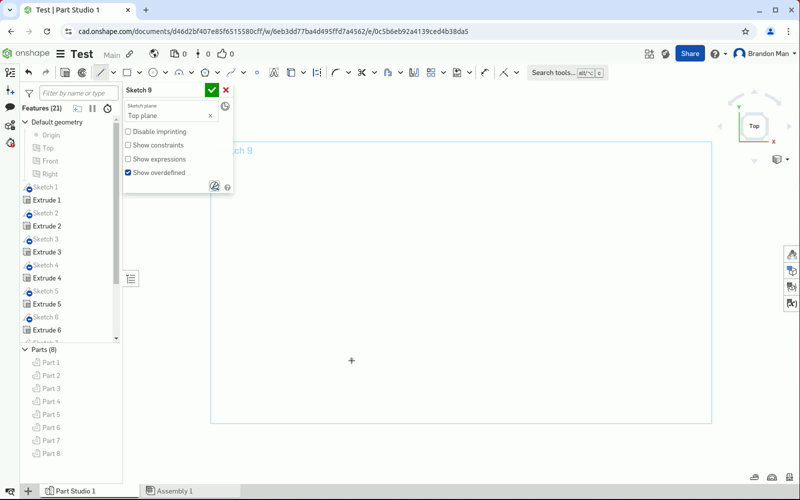
key_down(shift)
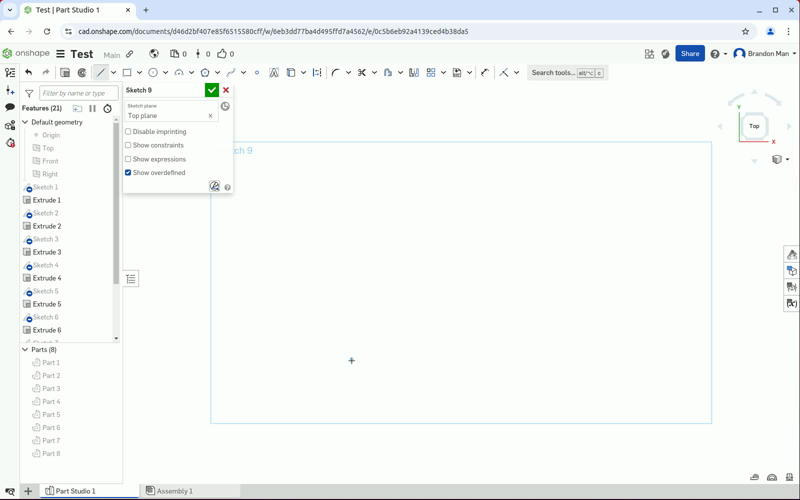
mouse_move(407, 324)
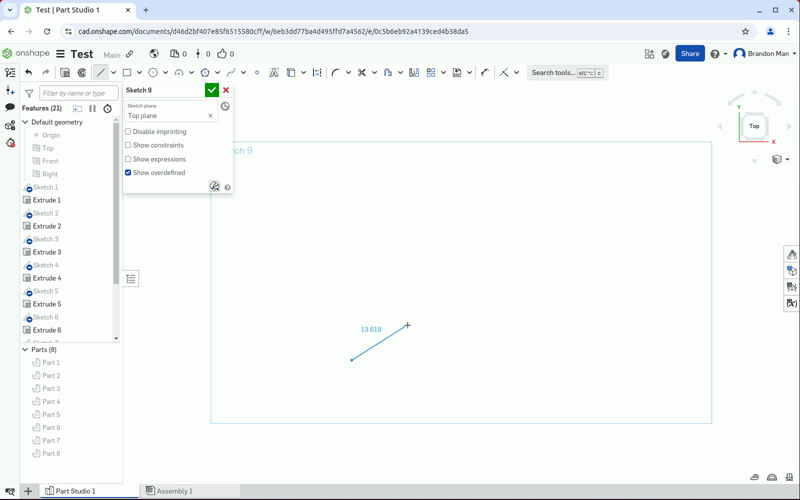
click(407, 324)
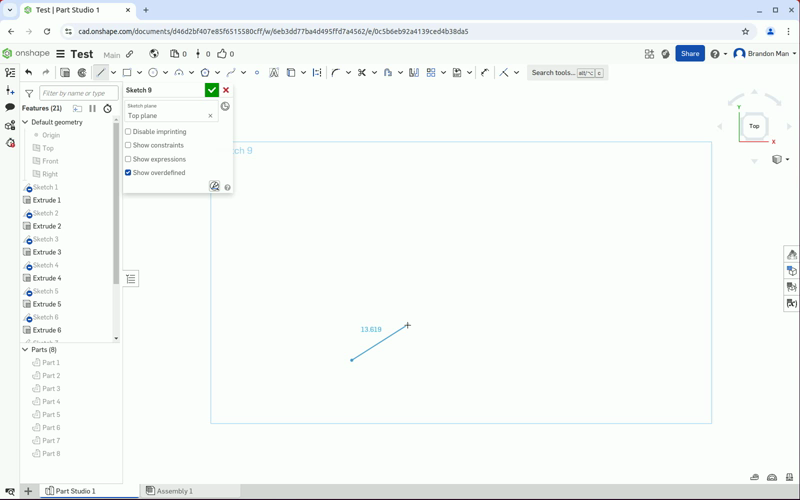
key_up(shift)
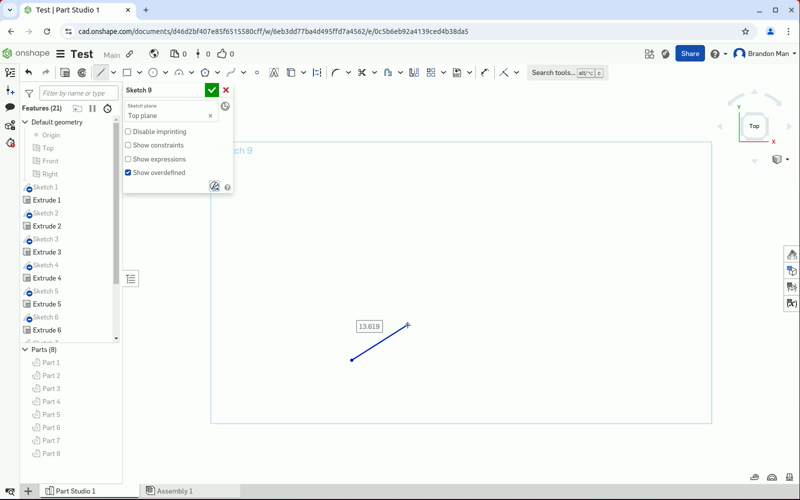
key_down(shift)
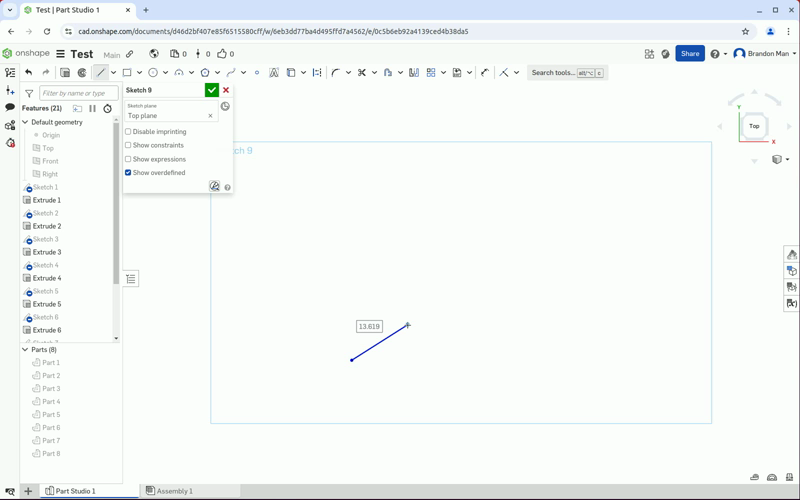
mouse_move(437, 324)
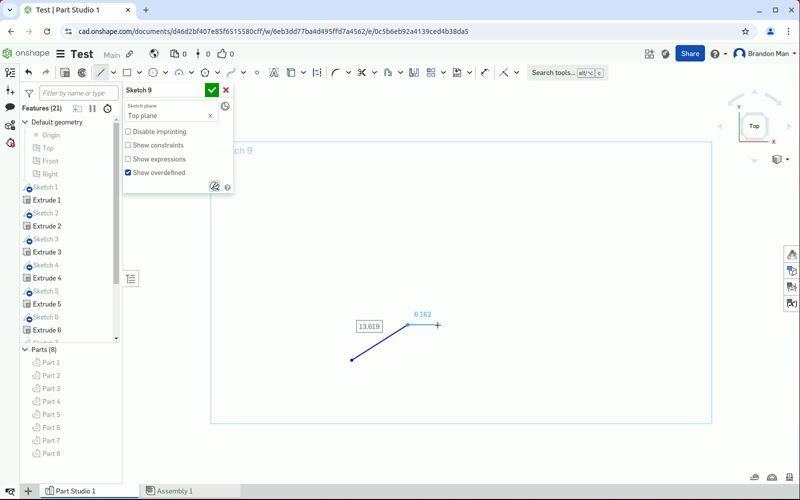
mouse_move(395, 324)
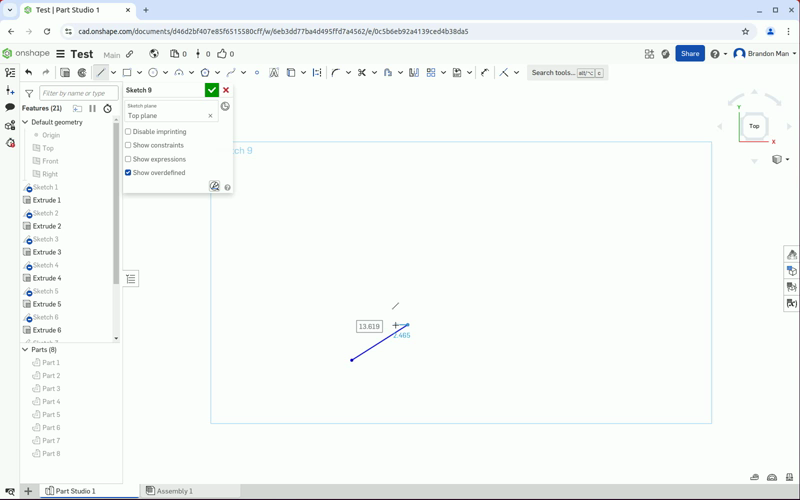
click(395, 324)
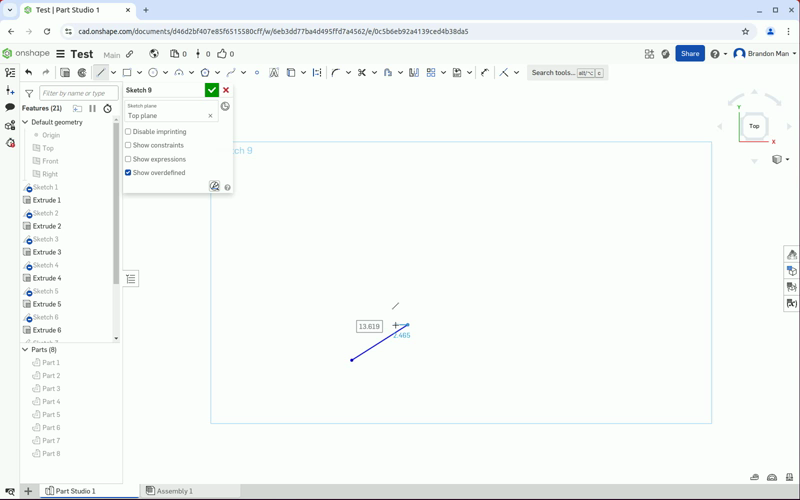
key_up(shift)
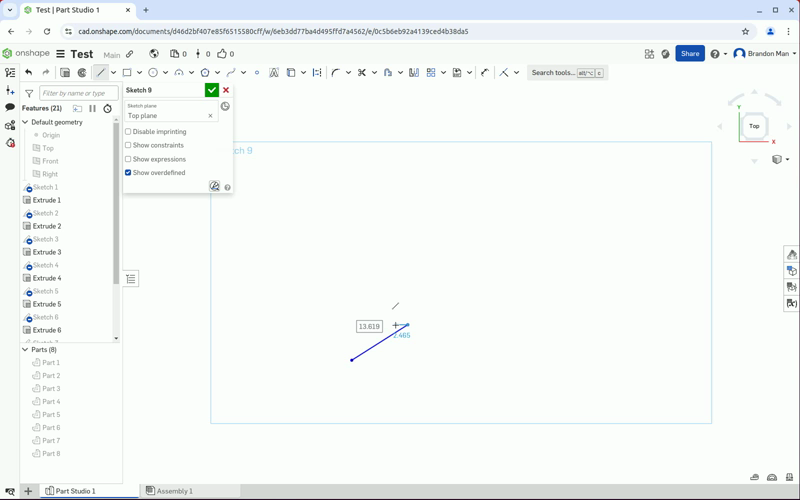
key_down(shift)
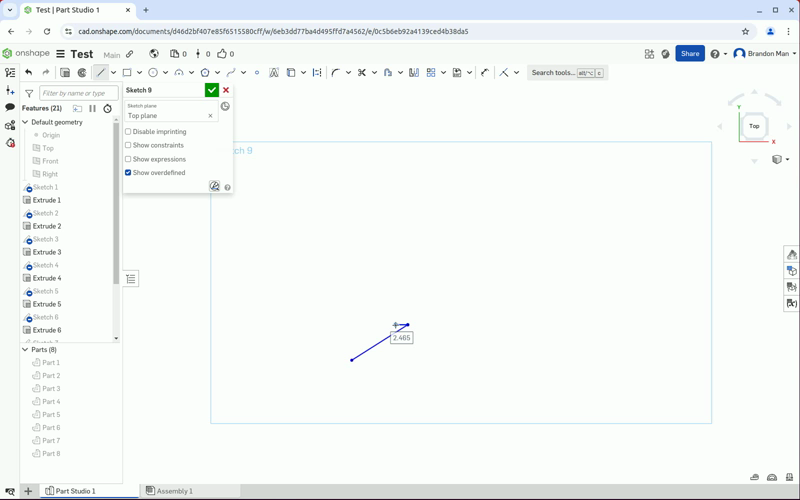
mouse_move(425, 324)
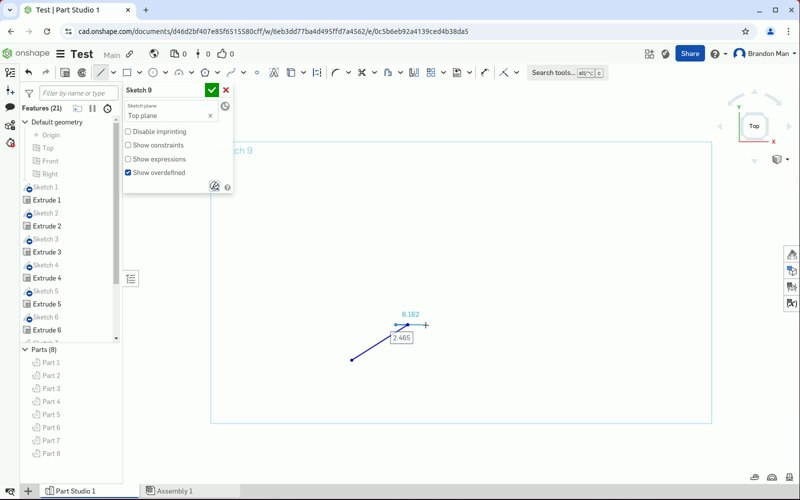
mouse_move(395, 289)
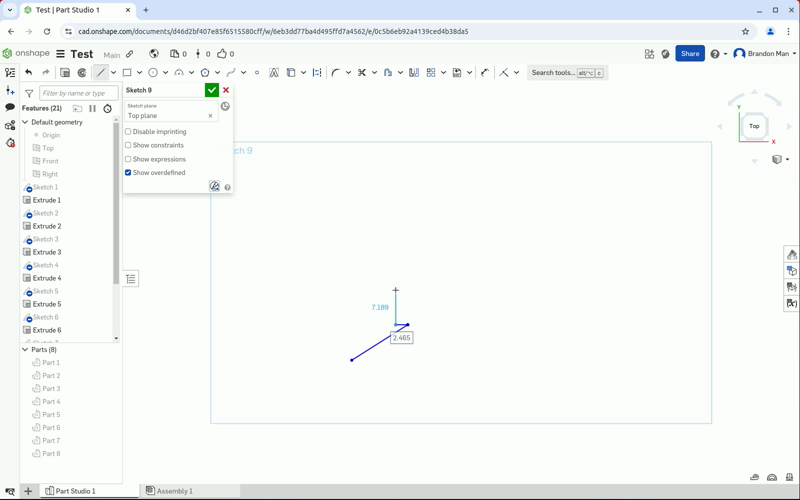
click(395, 289)
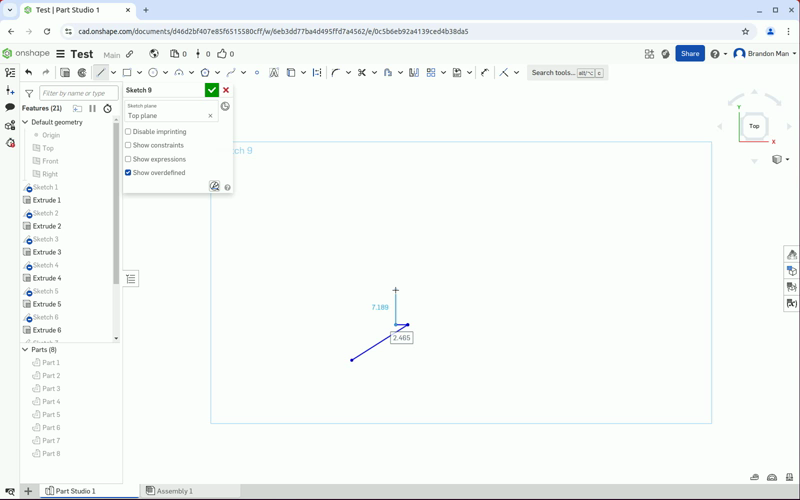
key_up(shift)
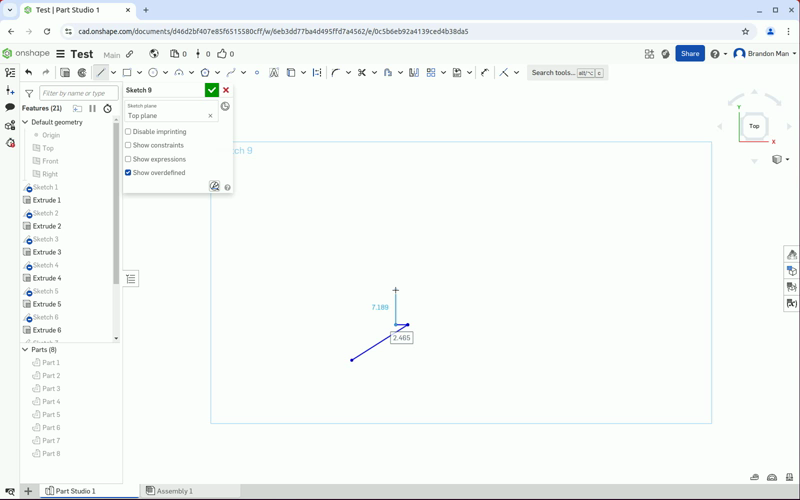
key_down(shift)
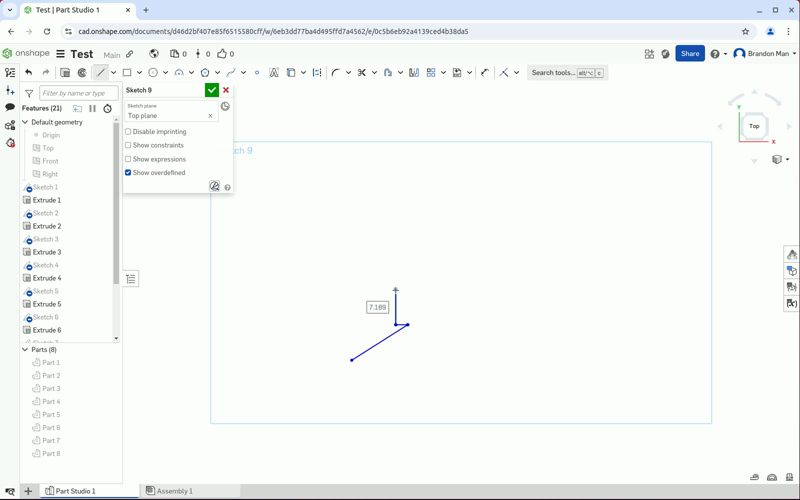
mouse_move(425, 289)
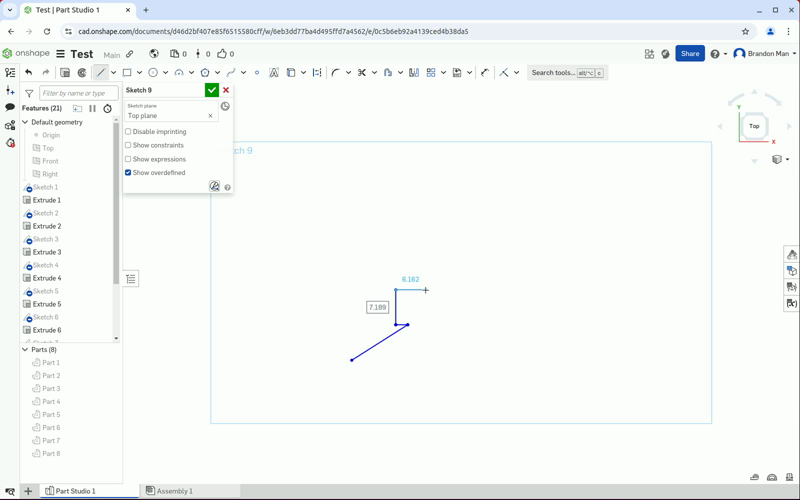
mouse_move(351, 289)
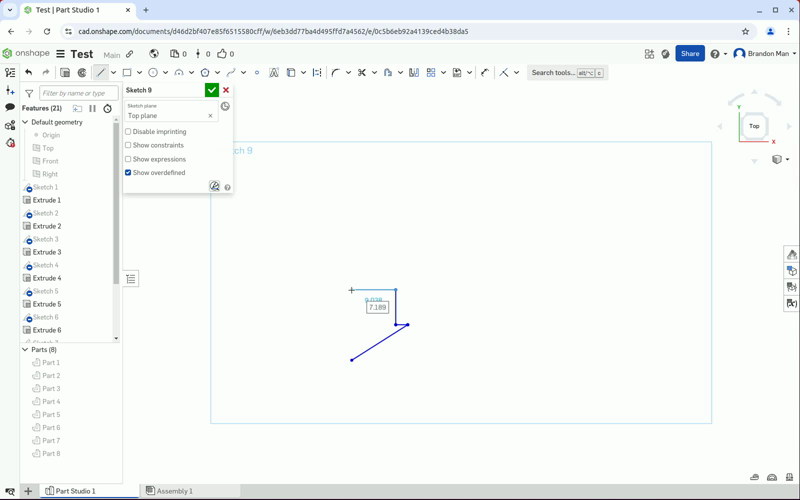
click(351, 289)
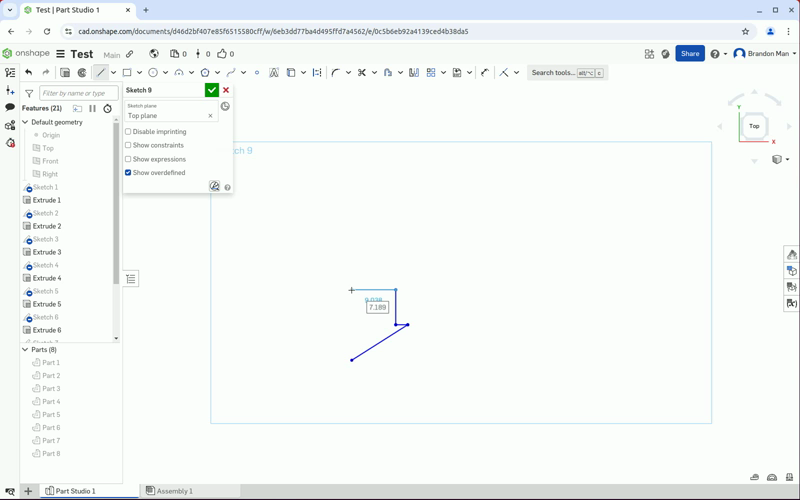
key_up(shift)
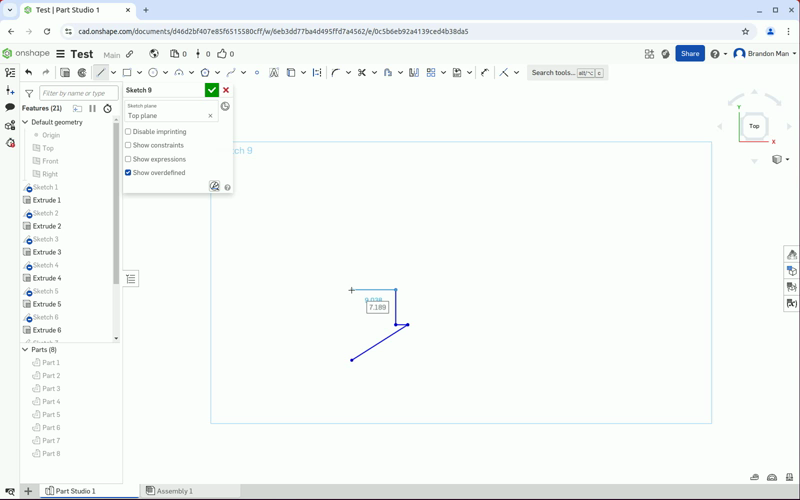
key_down(shift)
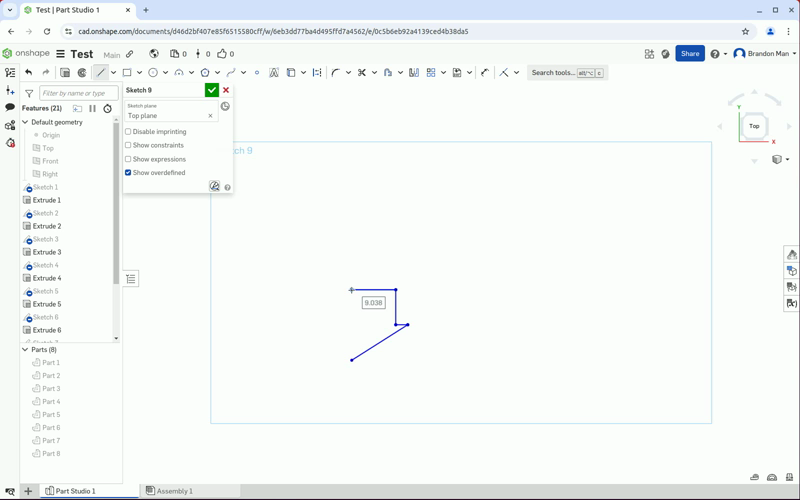
mouse_move(351, 360)
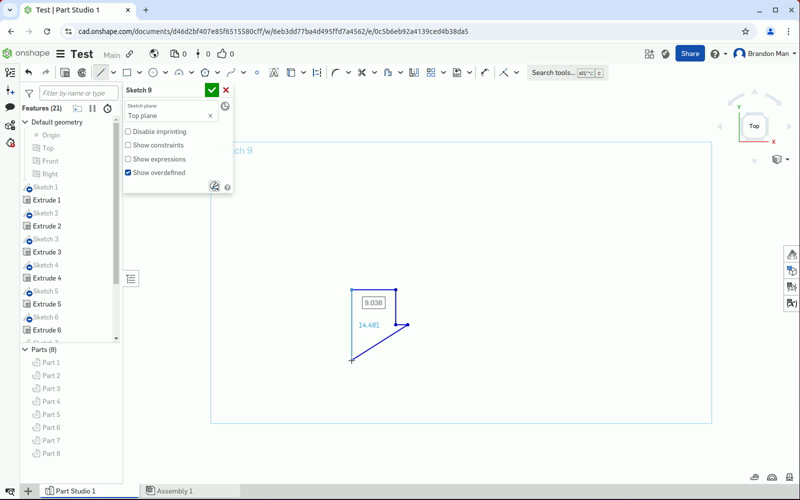
key_up(shift)
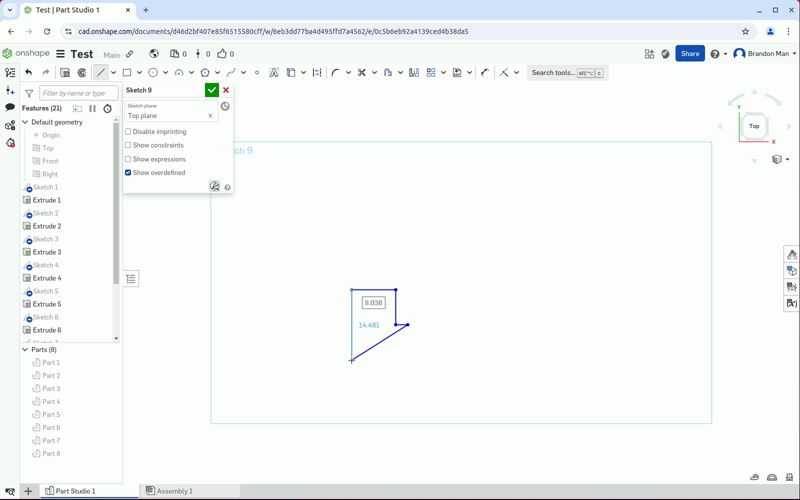
click(351, 360)
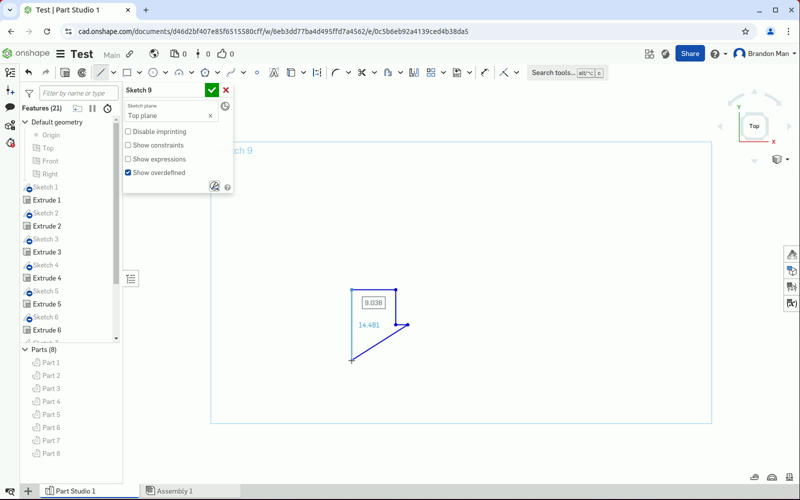
key(esc)
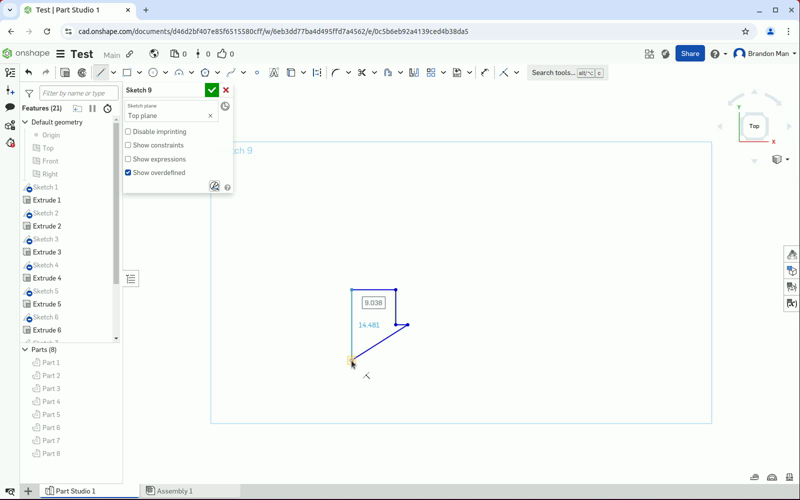
mouse_move(361, 331)
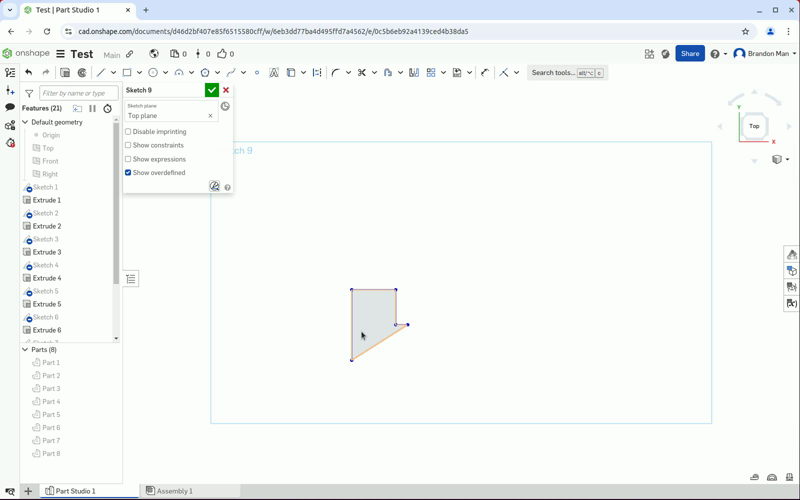
click(361, 331)
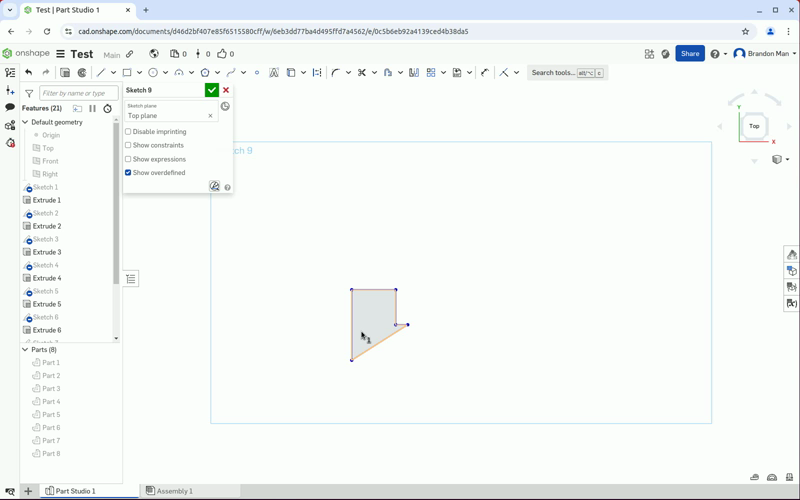
mouse_move(73, 352)
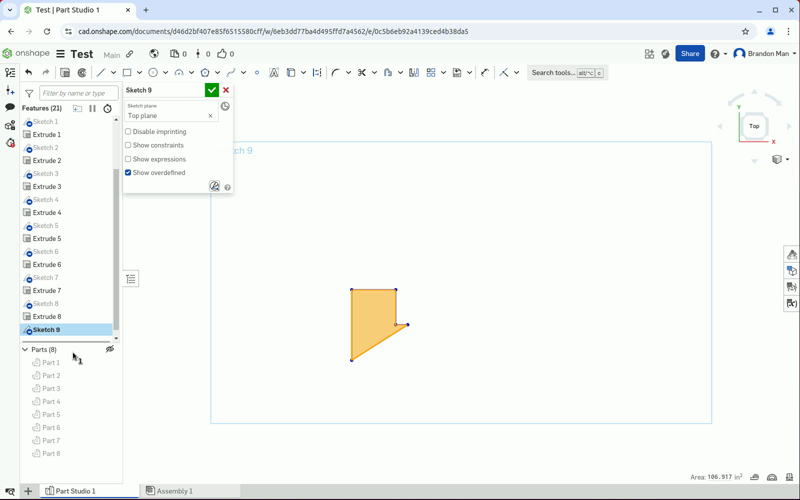
key(shift+y)
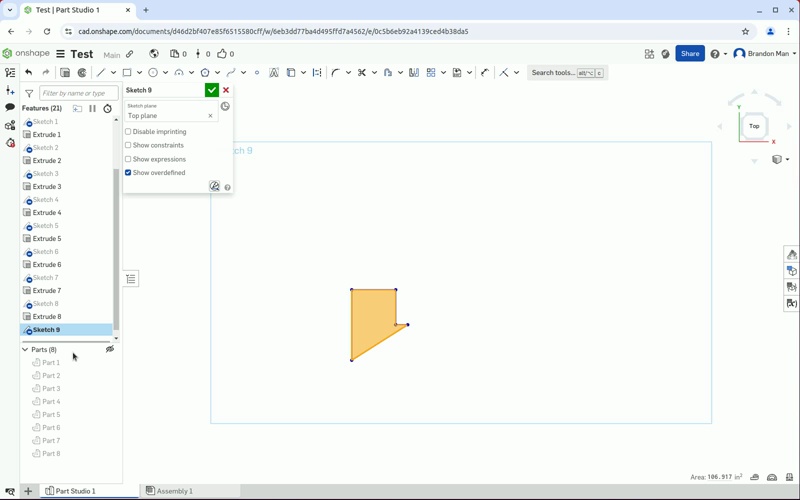
key(shift+e)
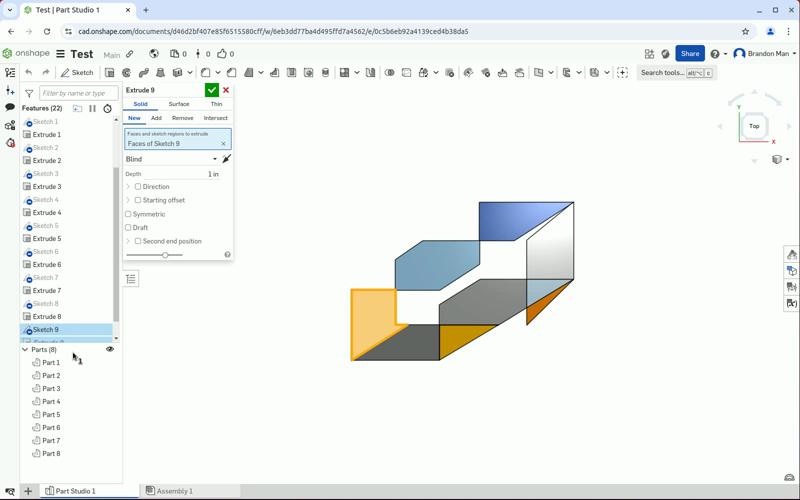
mouse_move(143, 106)
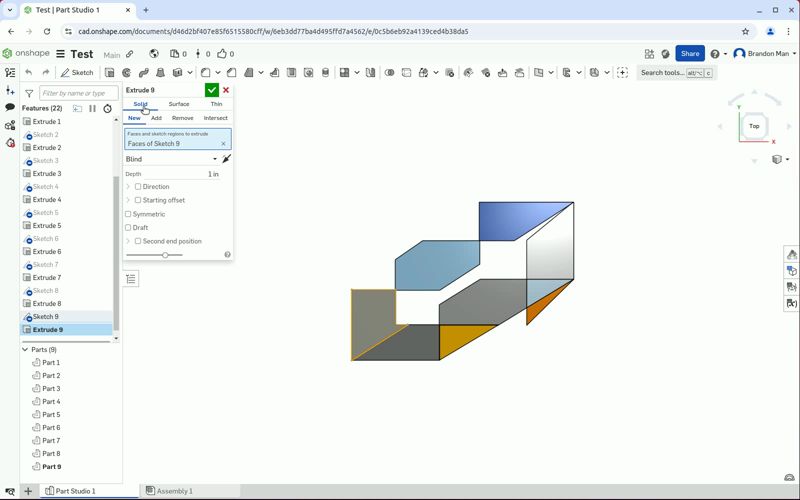
click(143, 106)
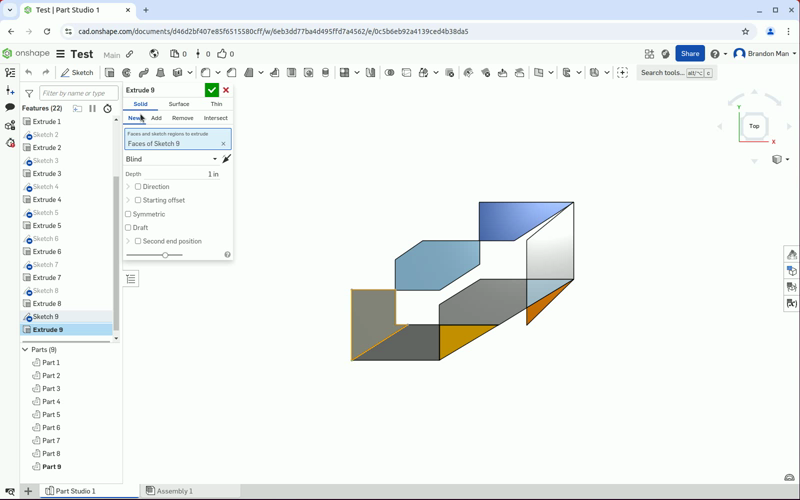
mouse_move(137, 120)
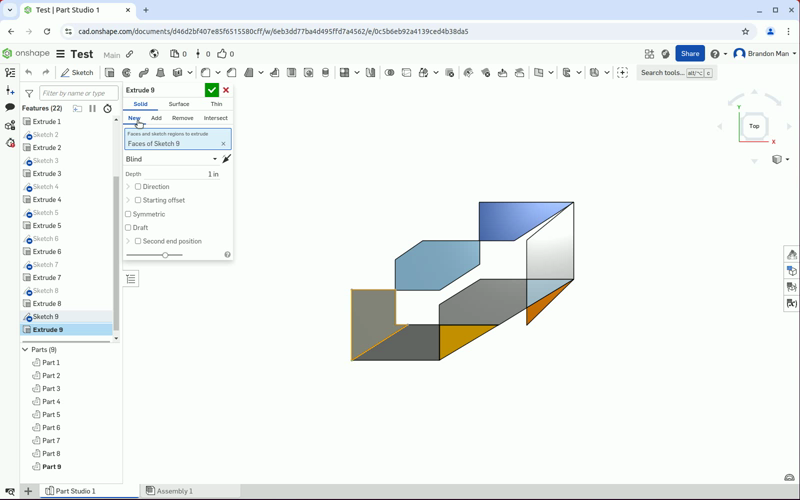
click(137, 120)
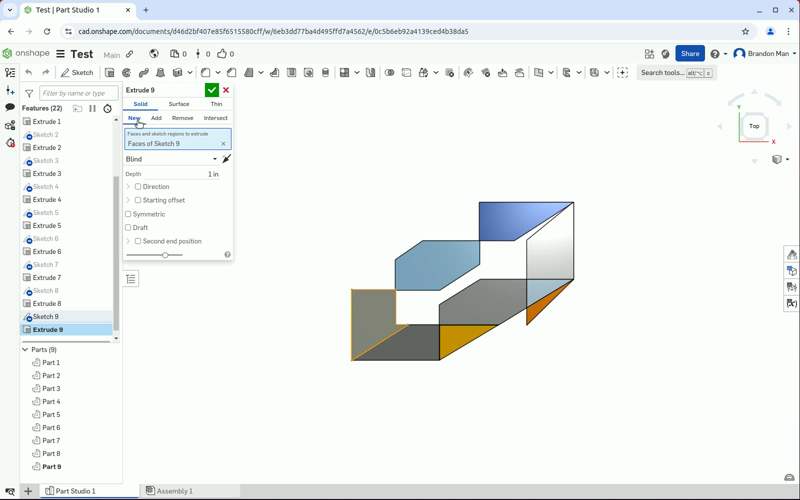
key(tab, 4)
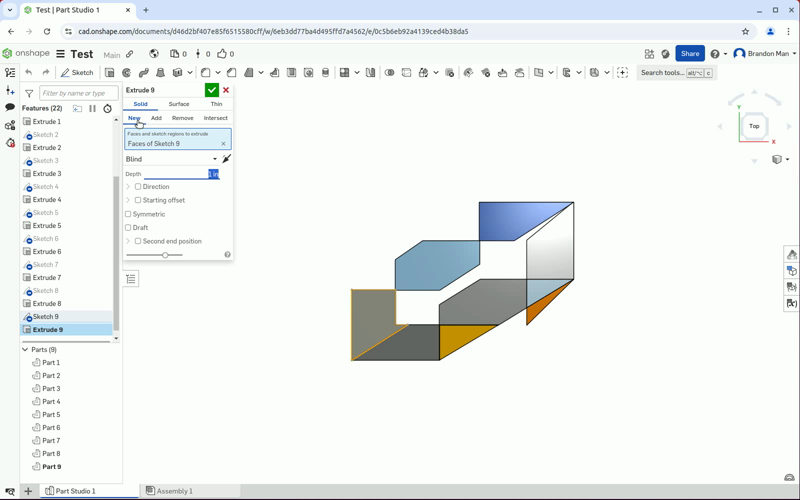
text(11.073)
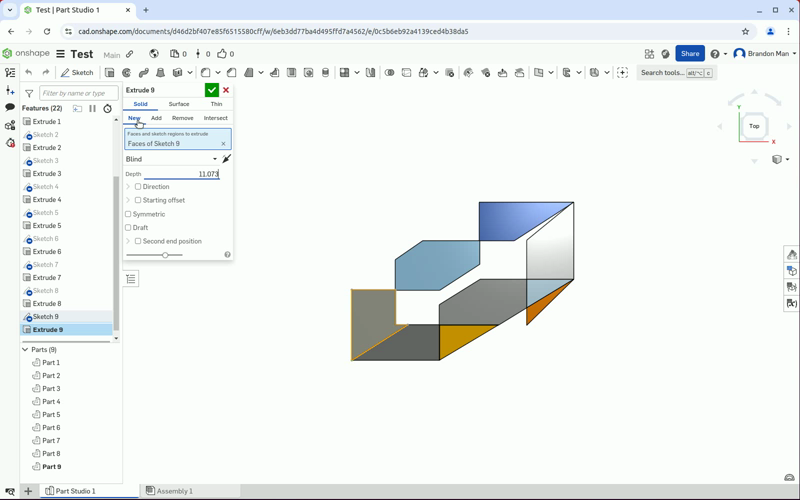
key(enter)
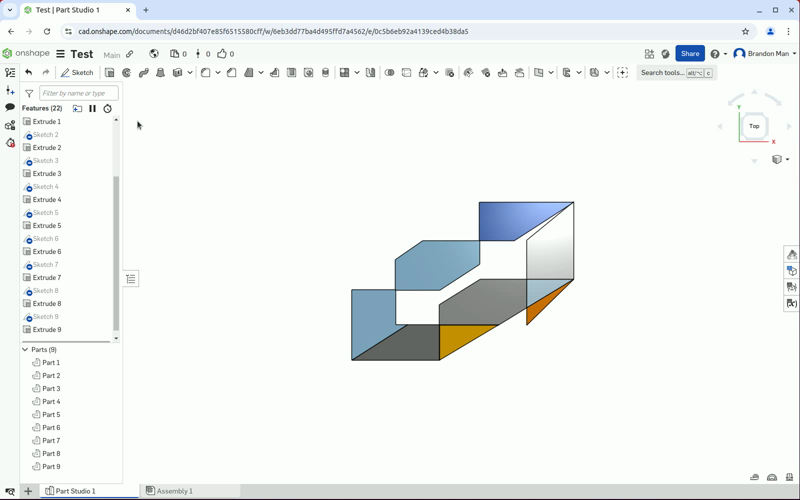
key(shift+h)
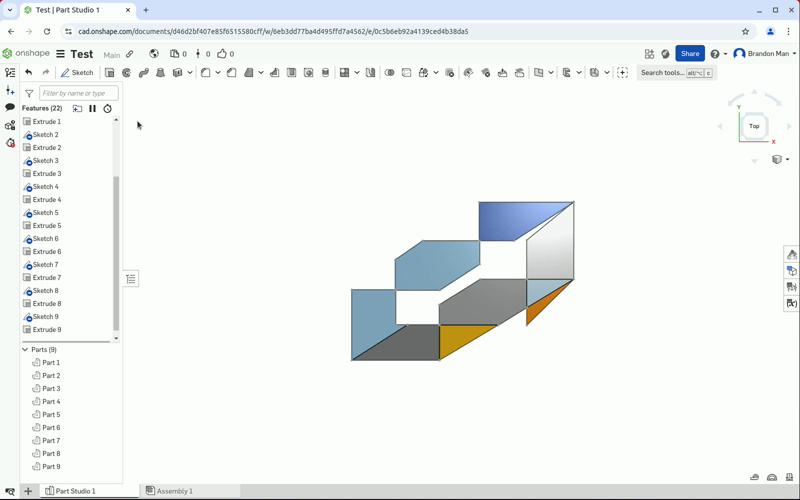
key(shift+h)
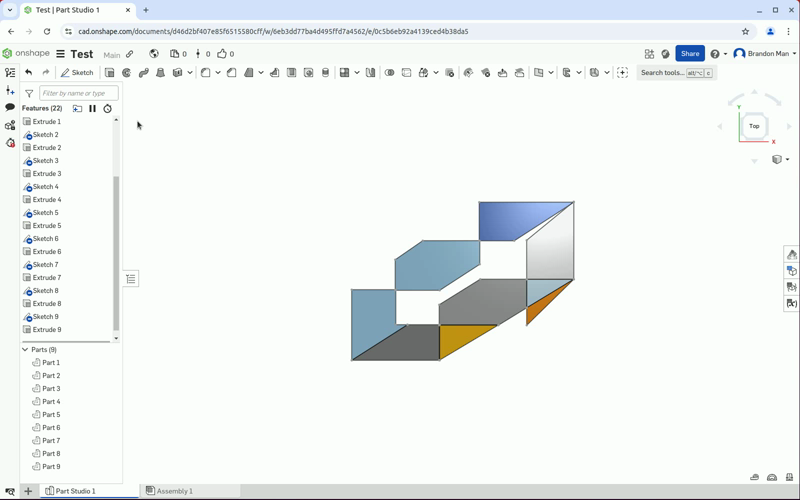
key(shift+7)
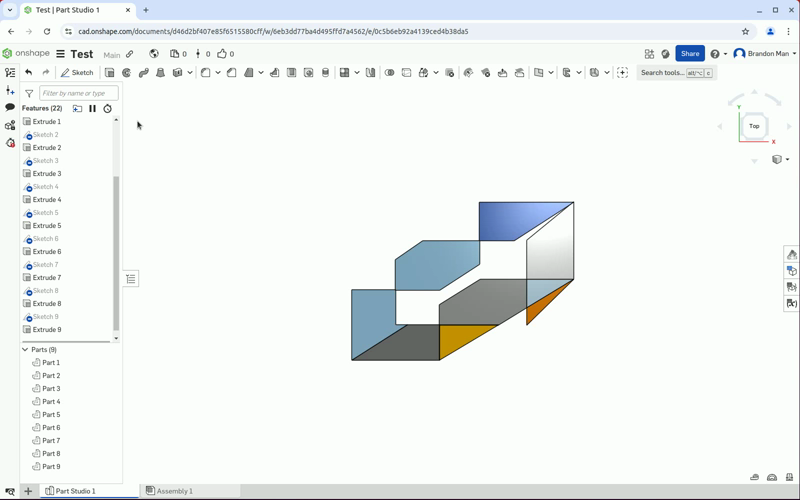
key(up, 3)
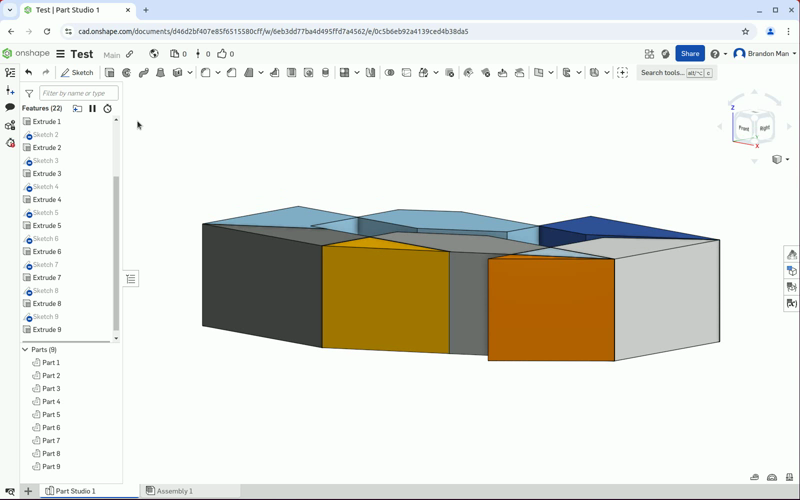
key(left, 3)
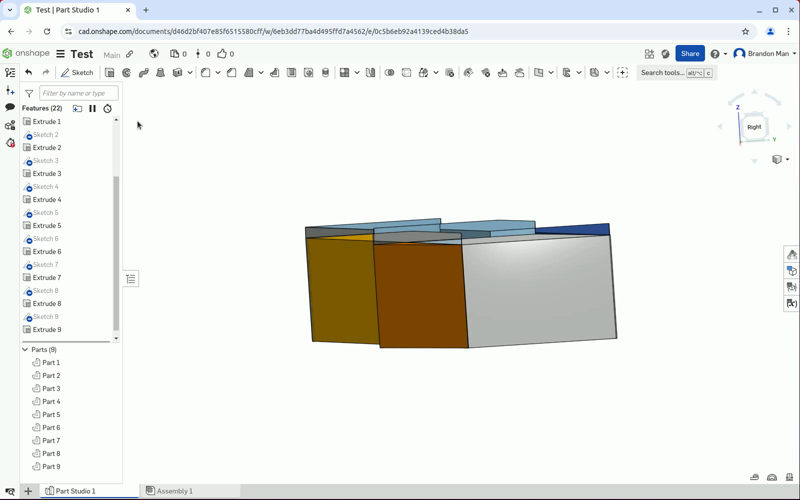
key(right, 3)
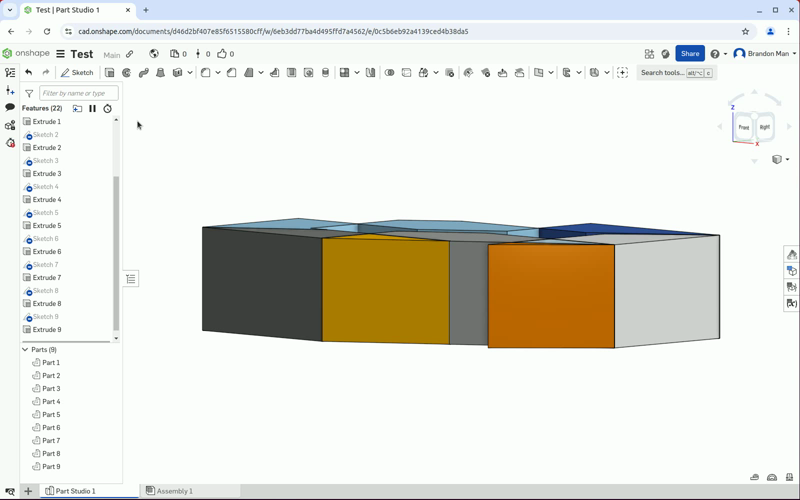
key(down, 3)
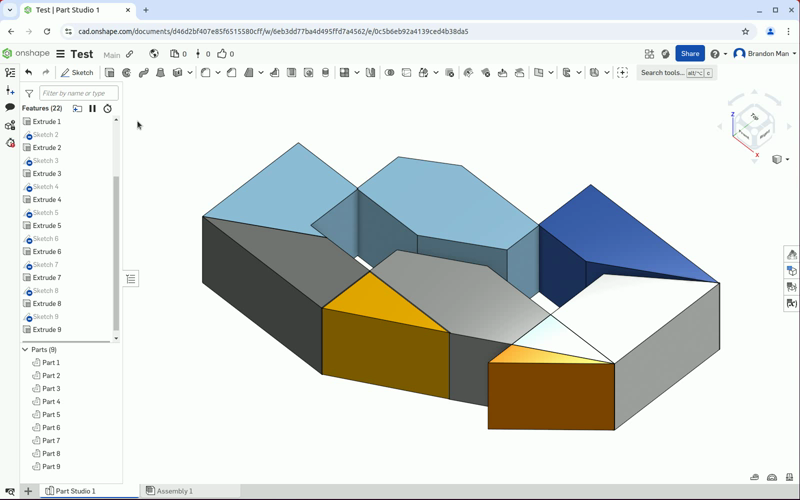
mouse_move(69, 111)
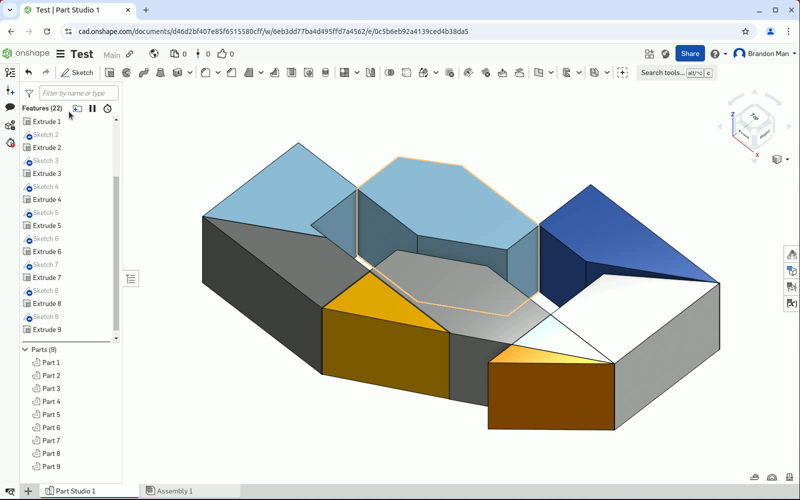
click(69, 111)